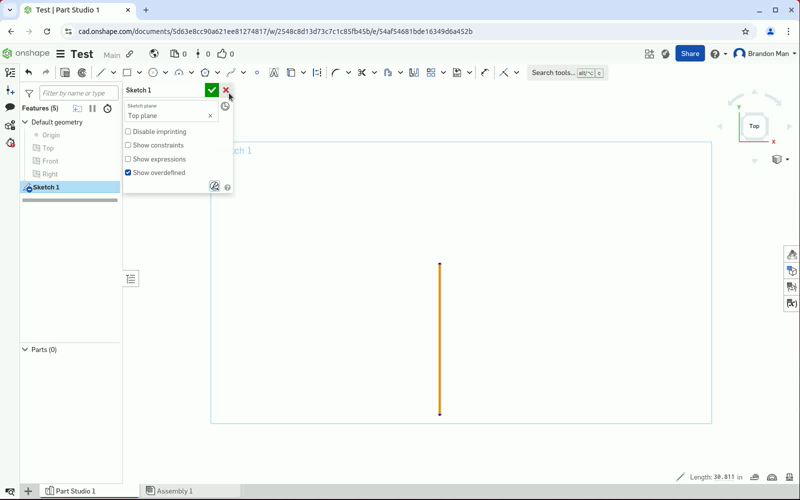
key(shift+h)
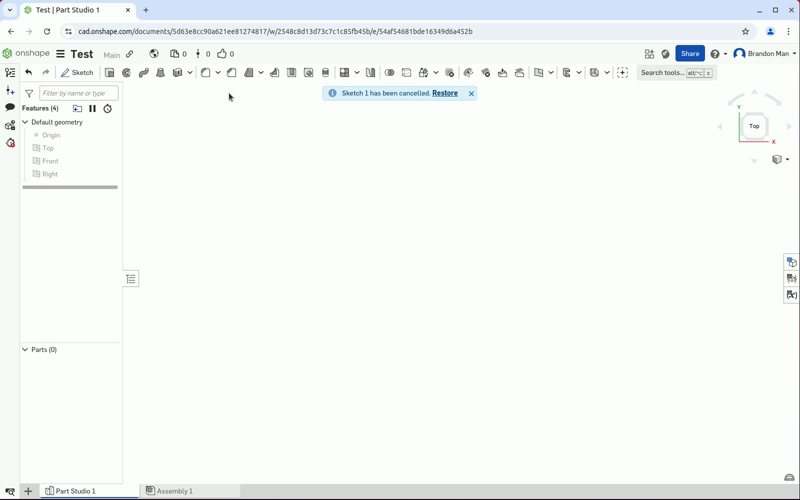
mouse_move(73, 352)
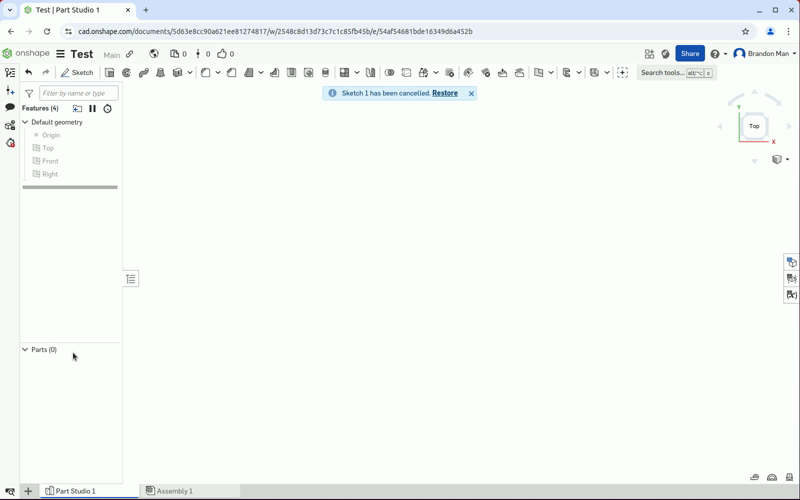
key(y)
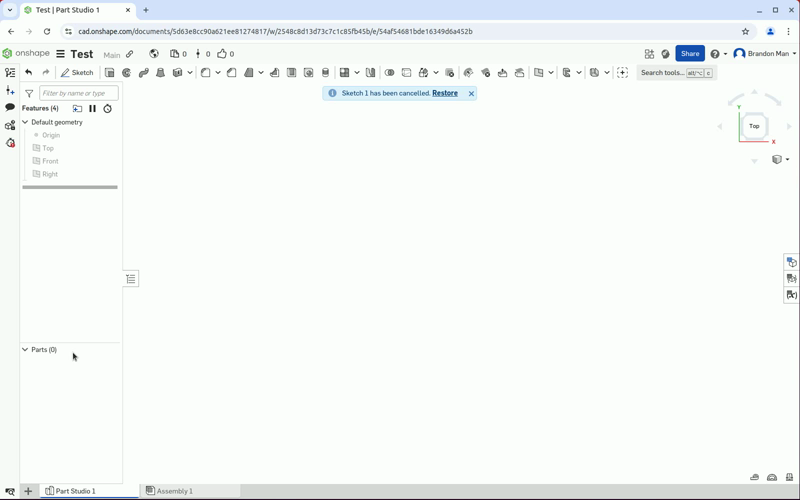
key(shift+p)
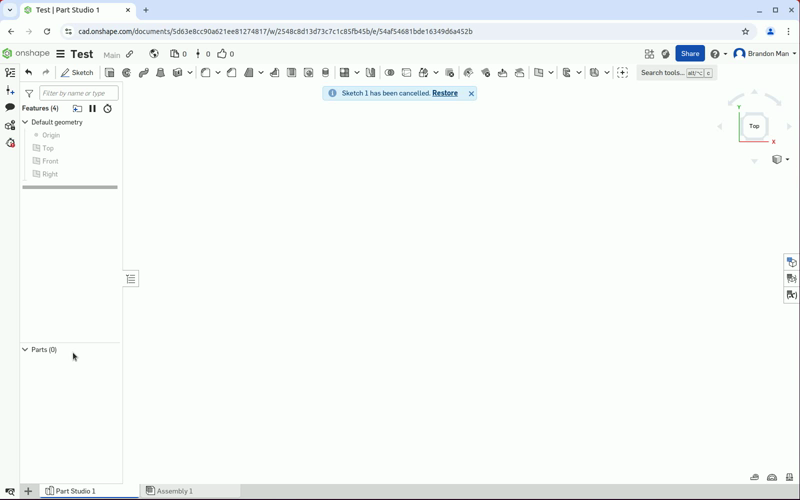
key(space)
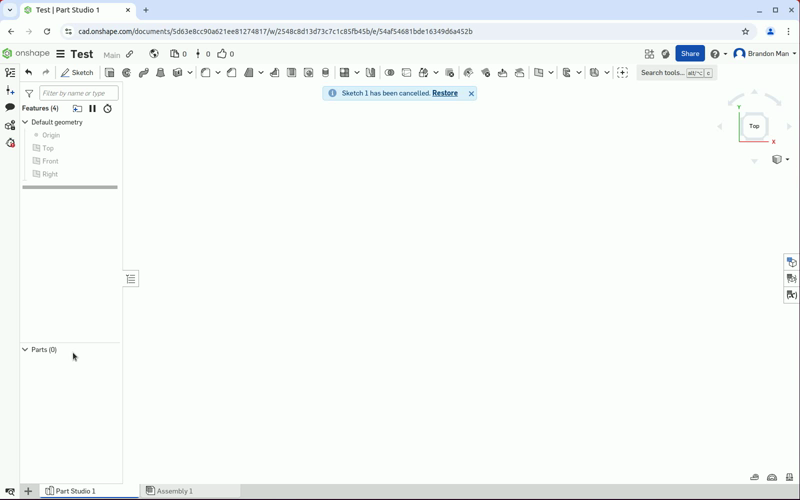
key_down(shift)
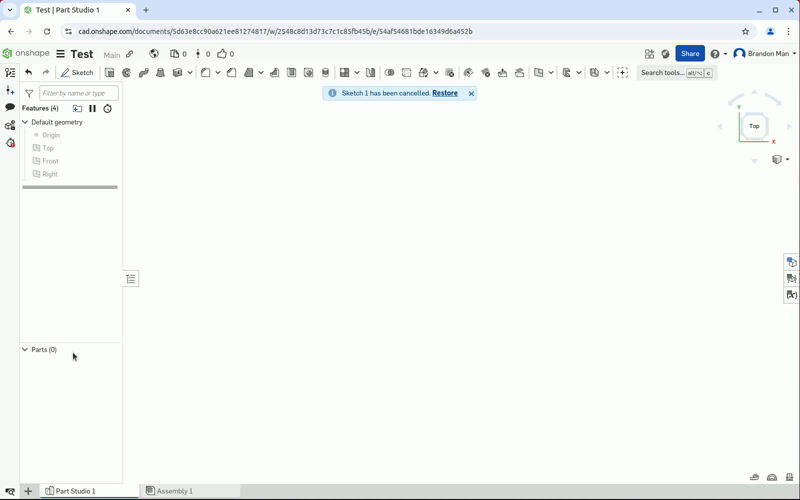
key(up)
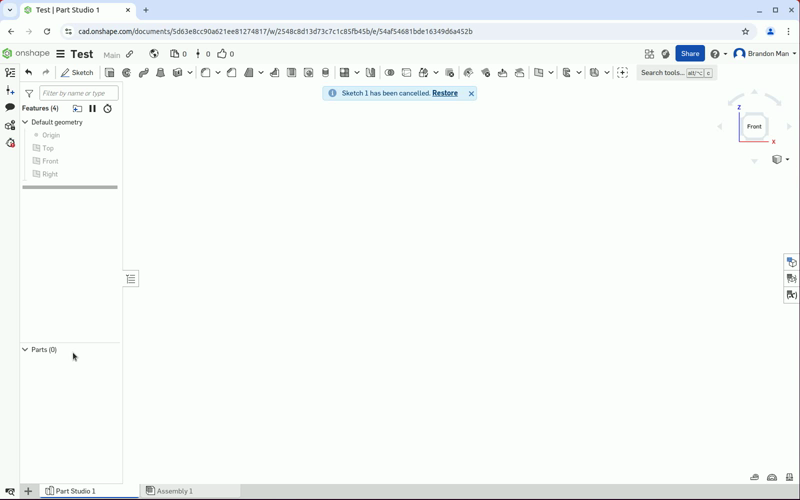
key_up(shift)
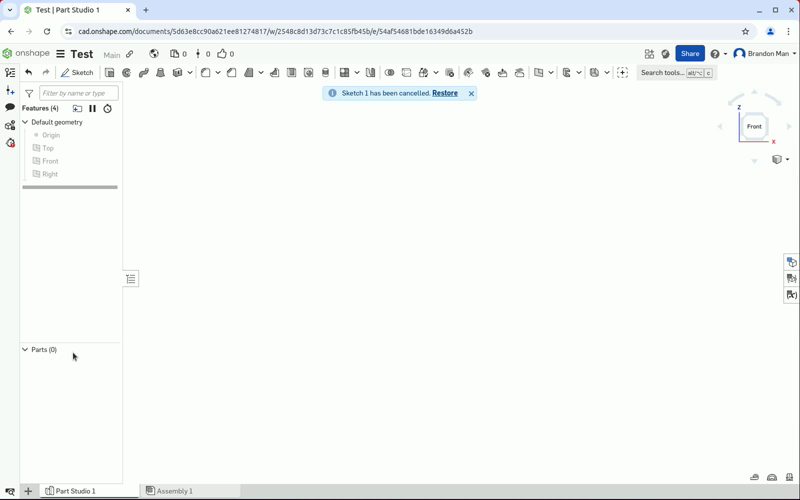
mouse_move(73, 352)
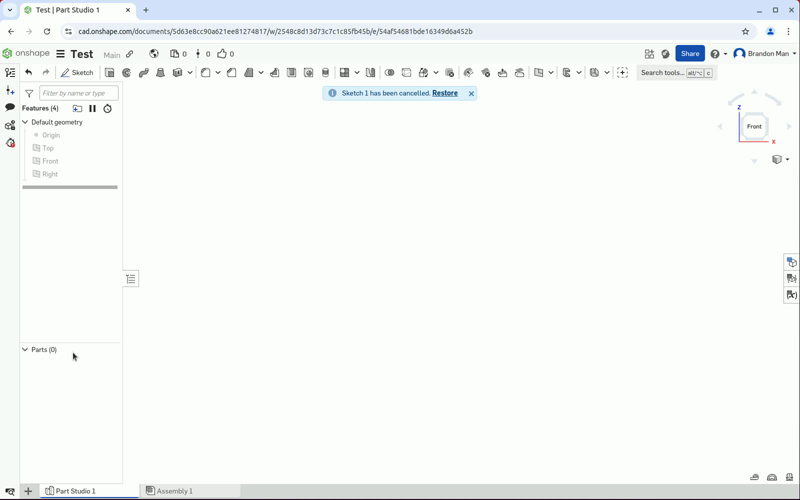
key(shift+y)
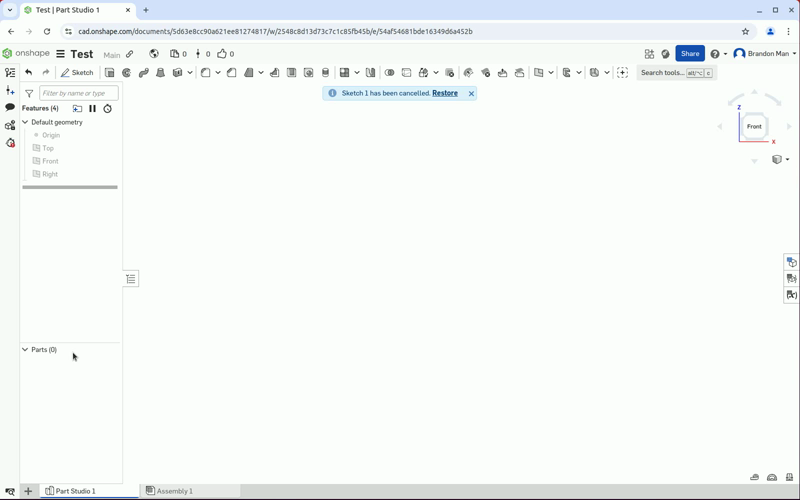
key(shift+s)
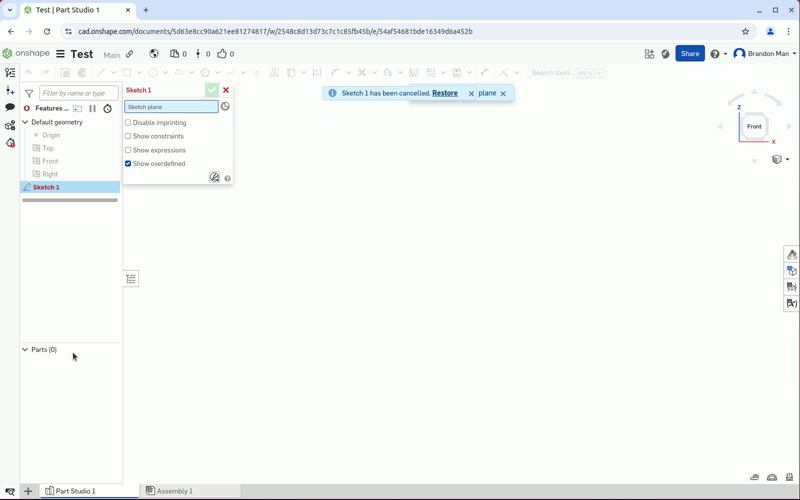
mouse_move(73, 163)
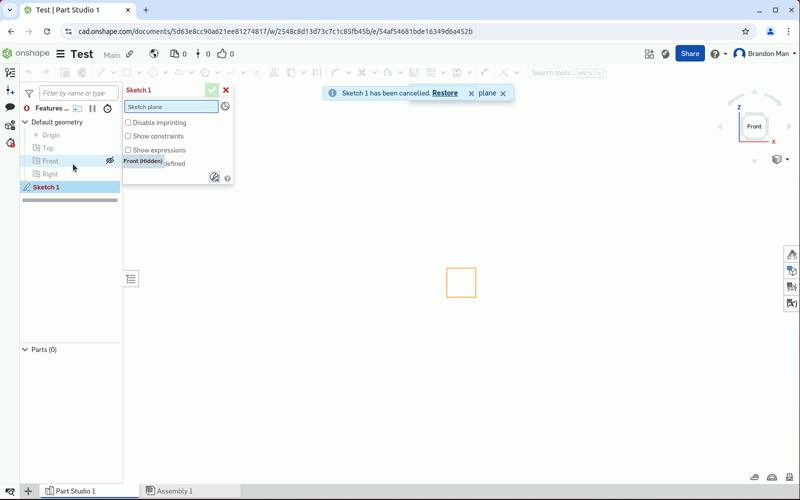
click(73, 163)
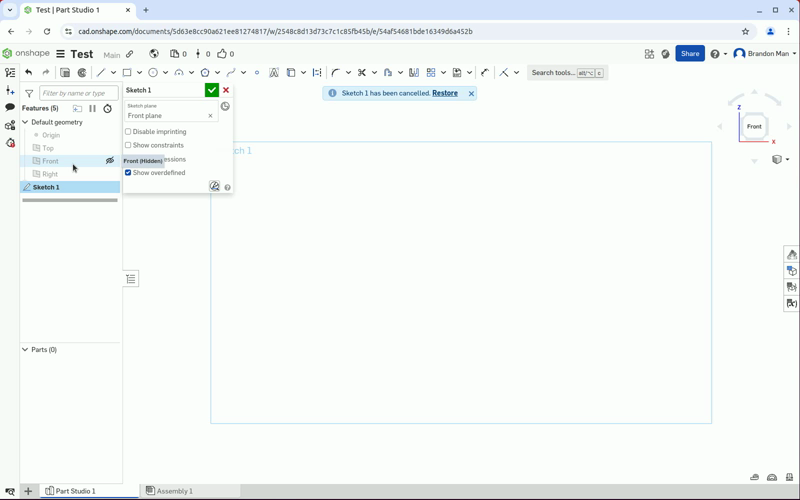
mouse_move(73, 352)
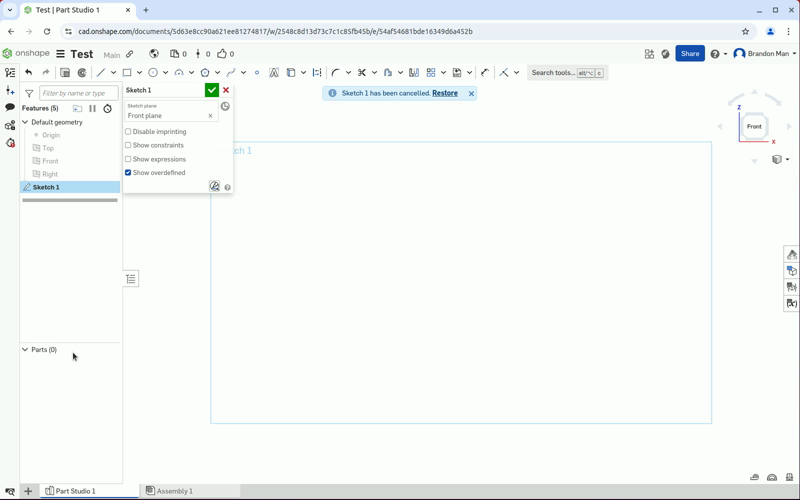
key(y)
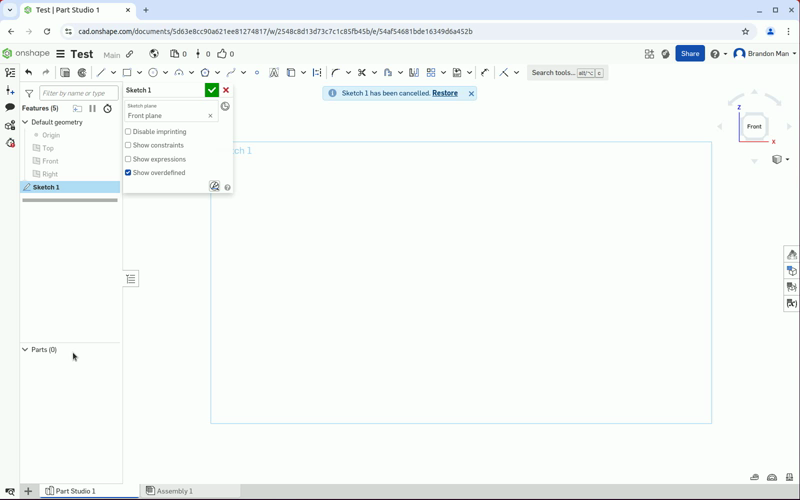
key(a)
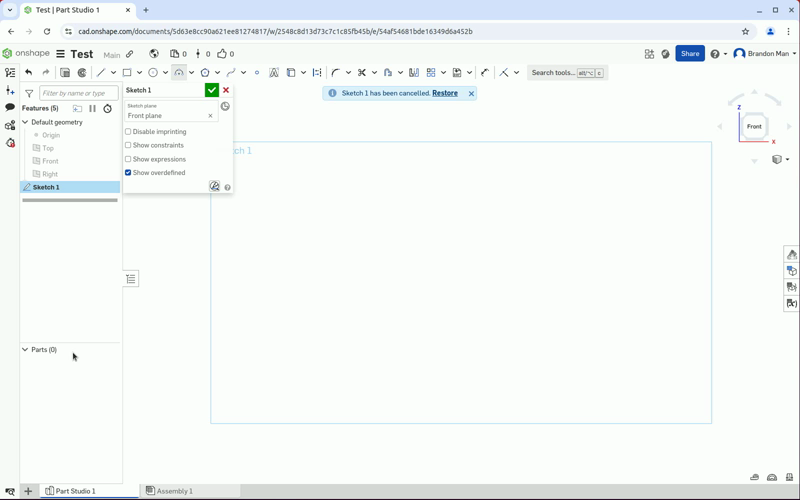
key_down(shift)
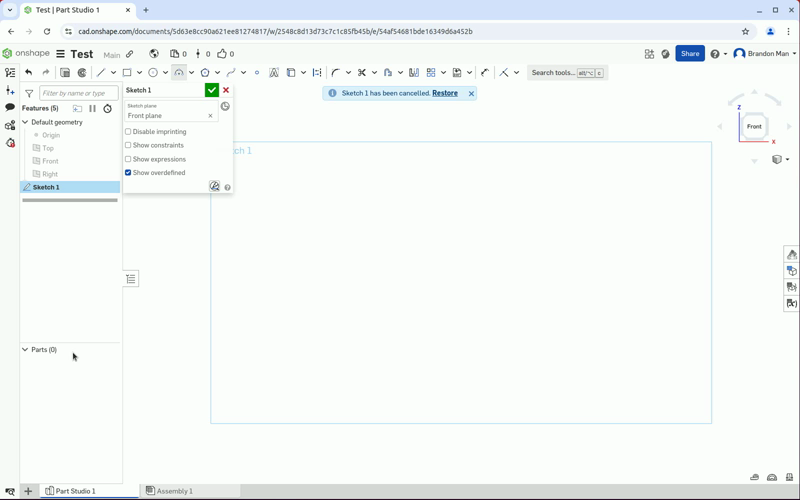
mouse_move(388, 271)
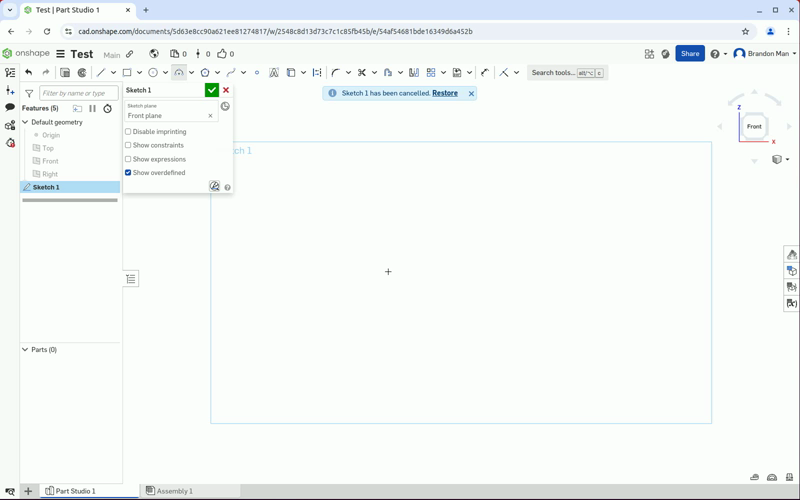
click(388, 271)
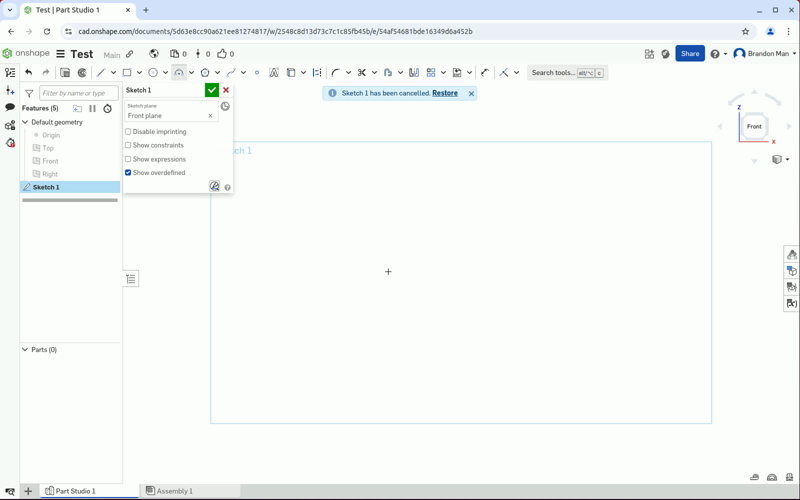
key_up(shift)
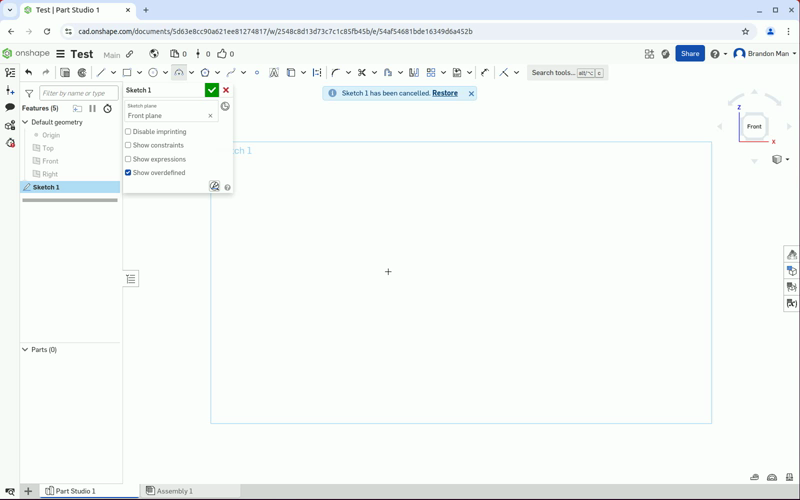
key_down(shift)
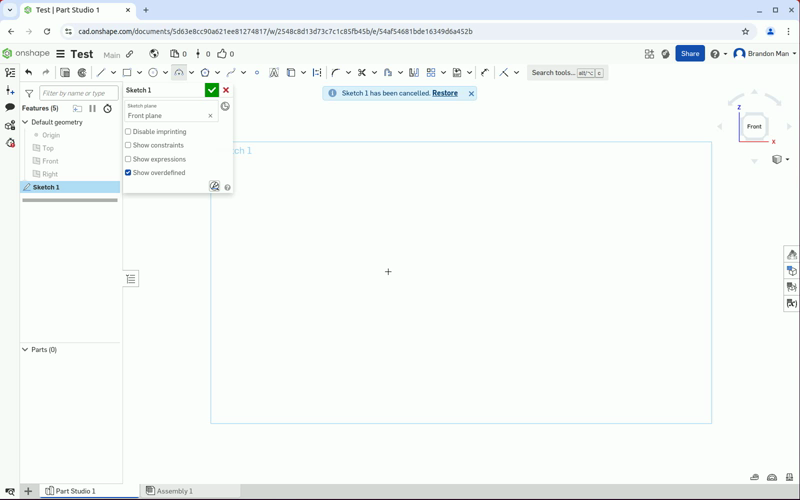
mouse_move(389, 289)
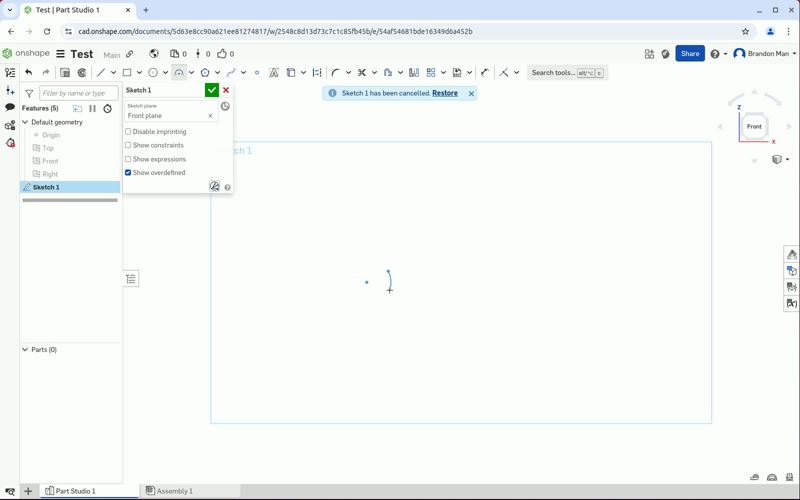
click(389, 289)
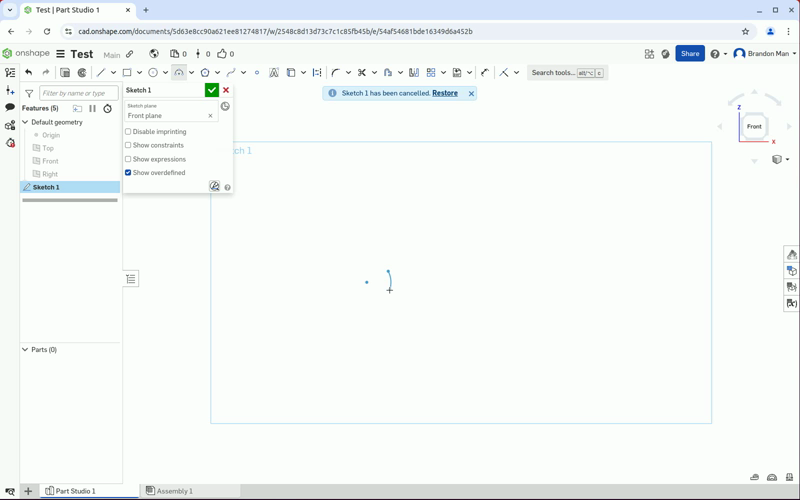
mouse_move(386, 280)
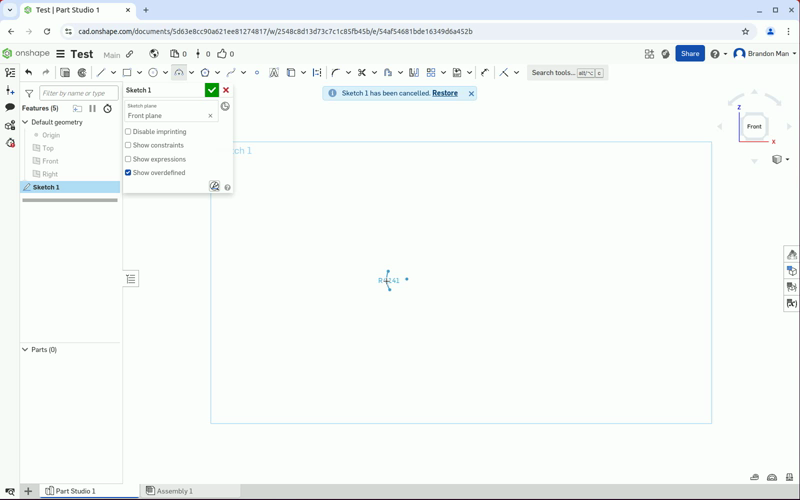
click(386, 280)
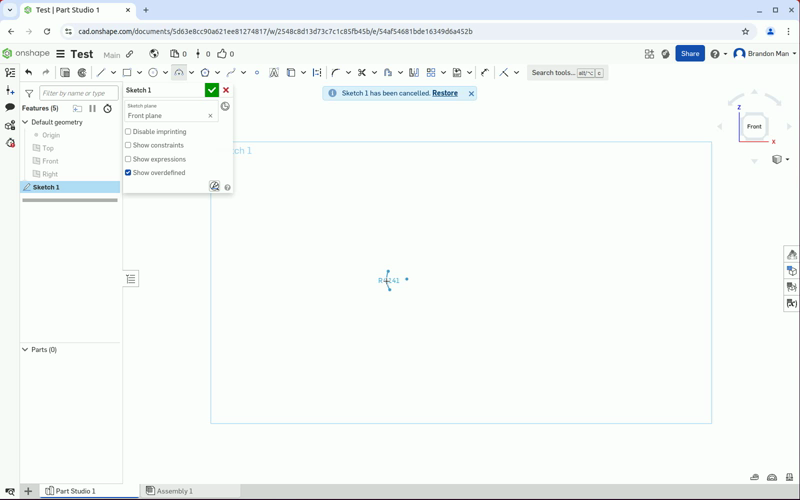
key_up(shift)
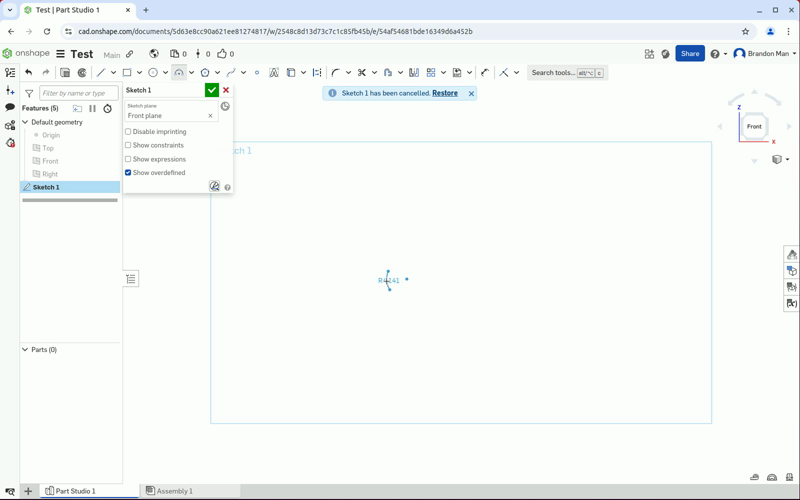
key(esc)
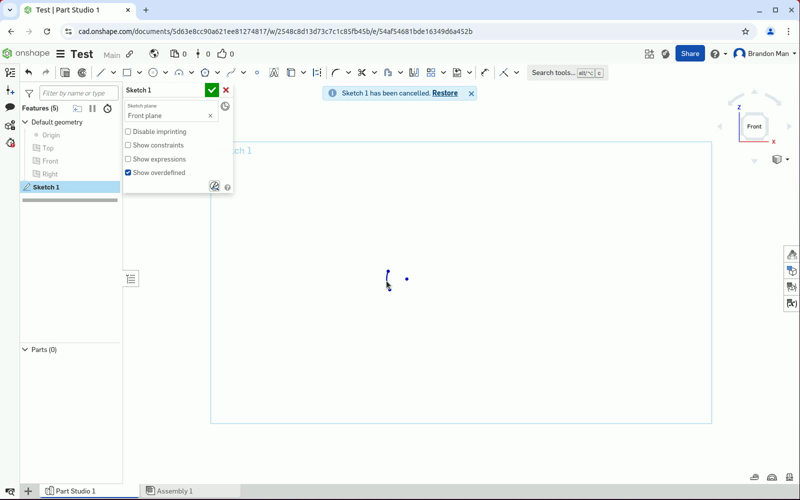
key(l)
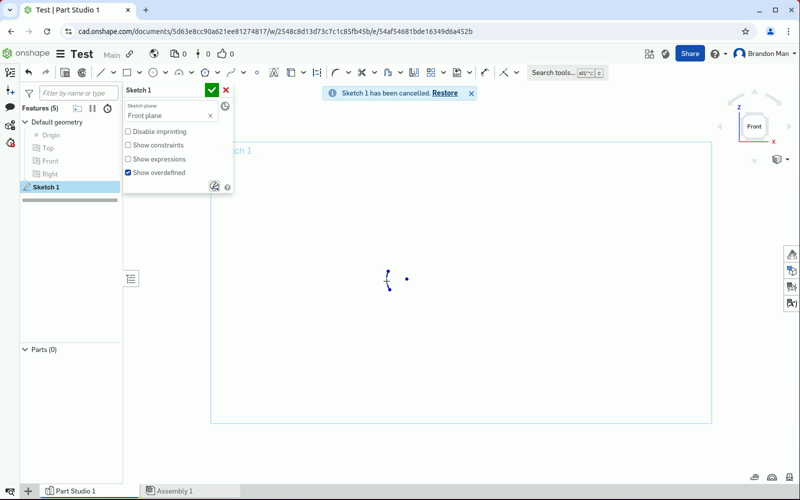
mouse_move(389, 289)
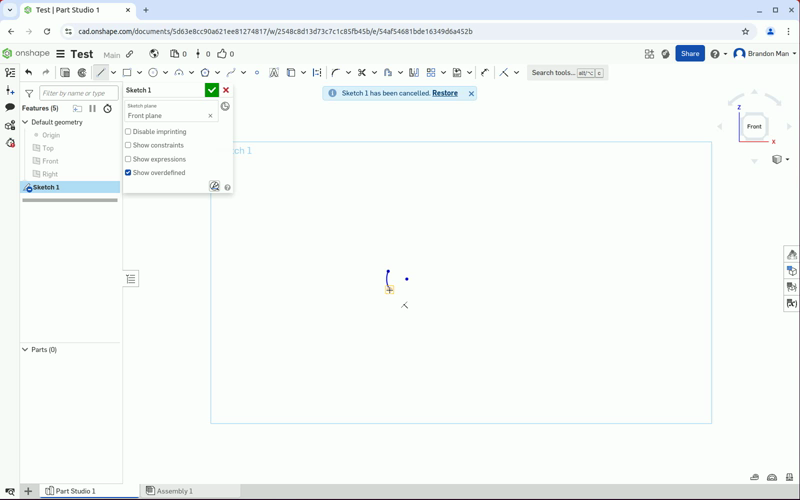
click(389, 289)
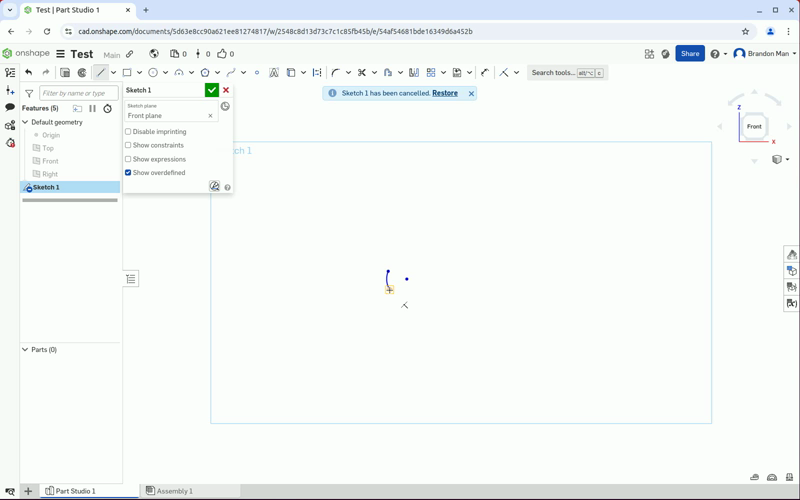
key_down(shift)
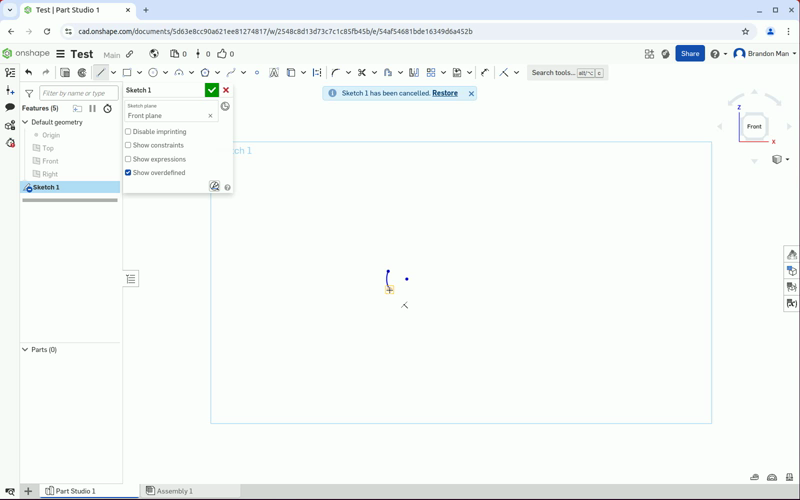
mouse_move(449, 389)
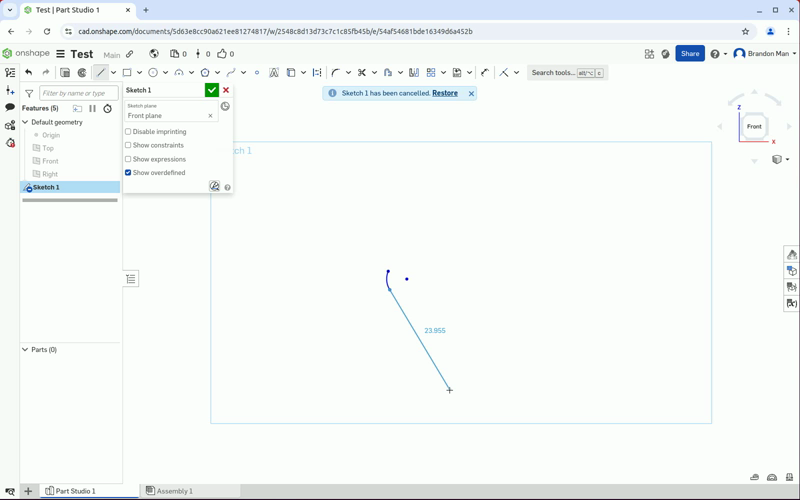
click(449, 389)
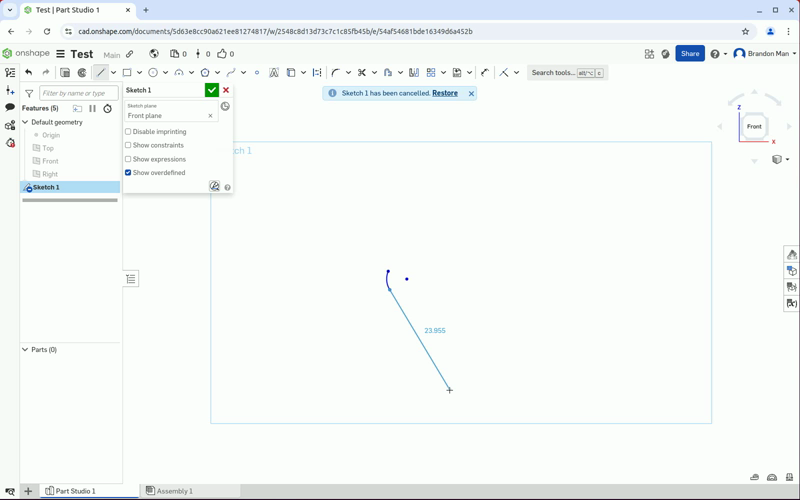
key_up(shift)
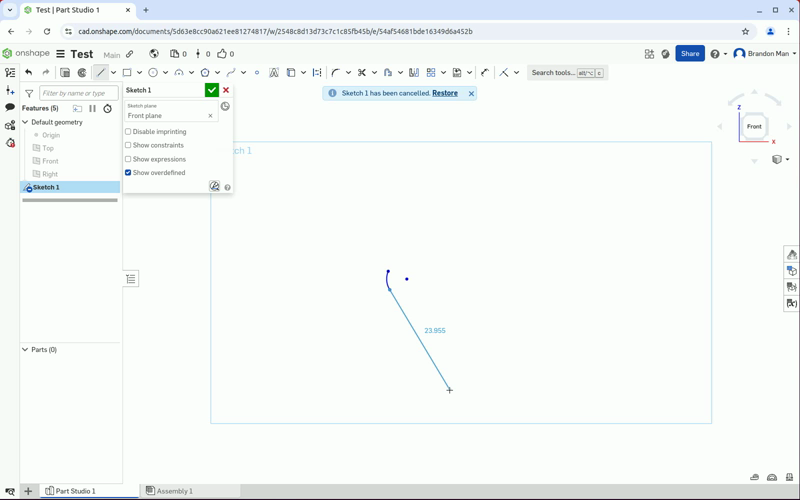
key(esc)
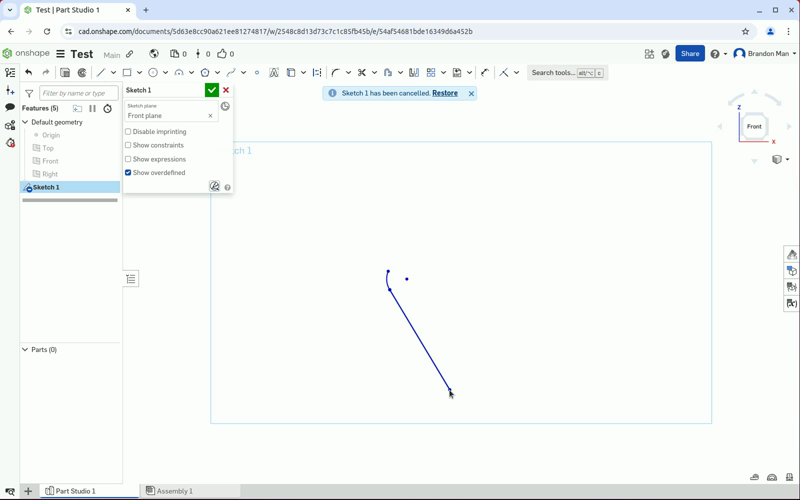
key(a)
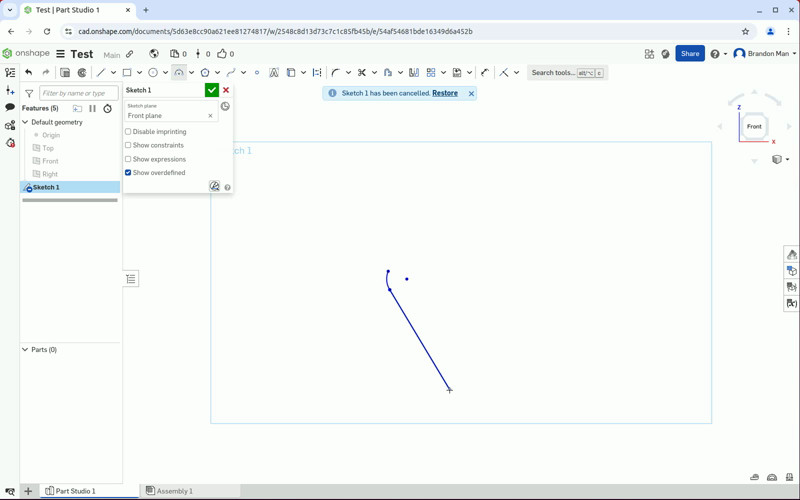
mouse_move(449, 389)
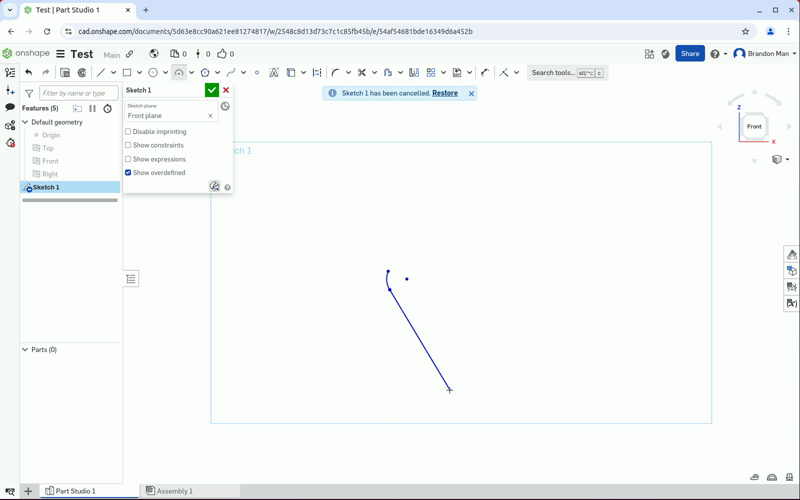
click(449, 389)
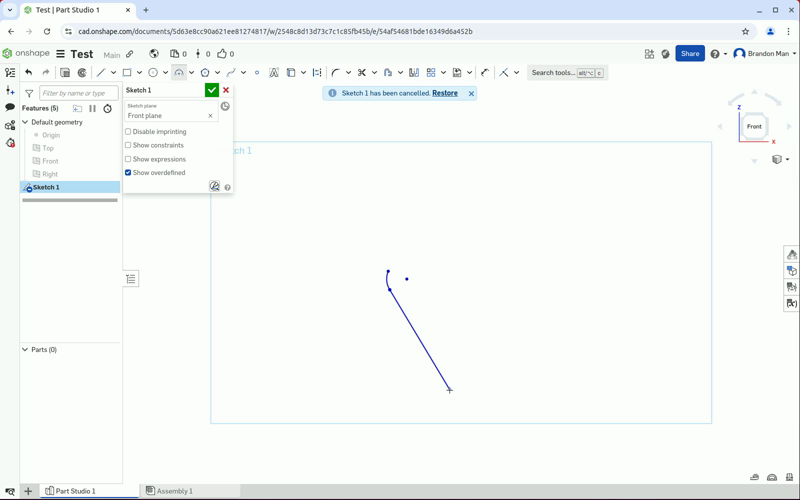
key_down(shift)
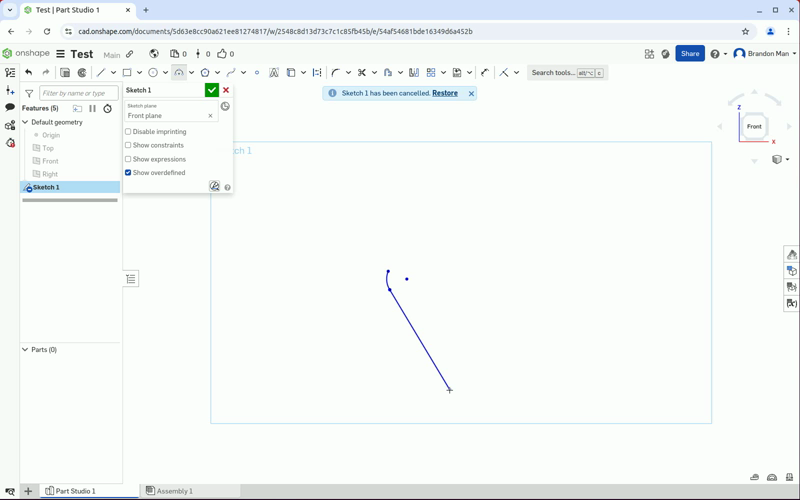
mouse_move(471, 389)
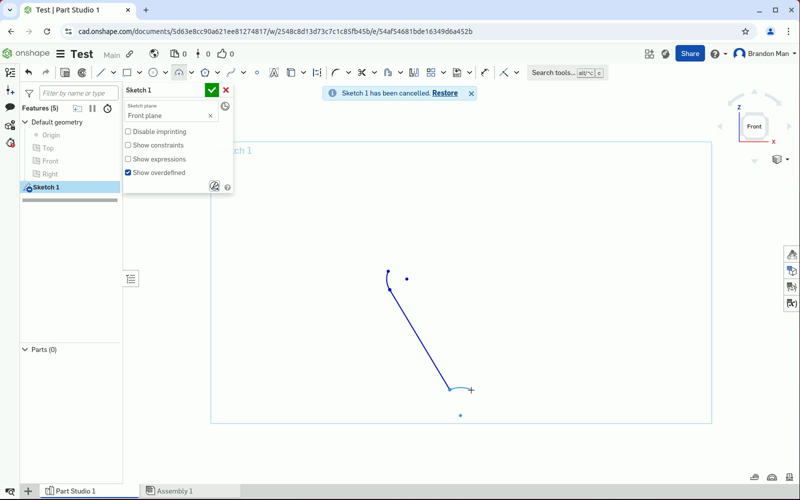
click(471, 389)
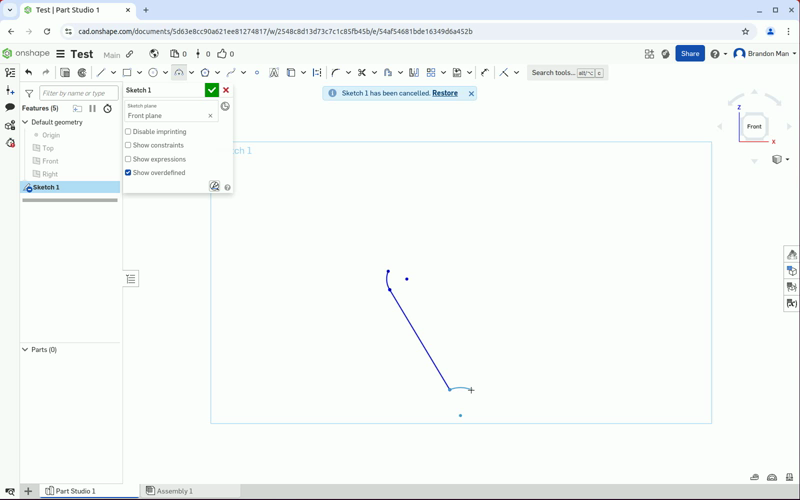
mouse_move(460, 395)
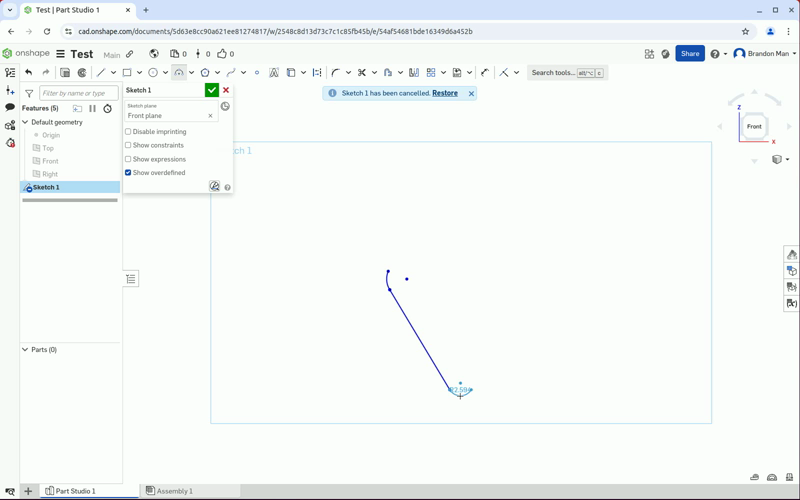
click(460, 395)
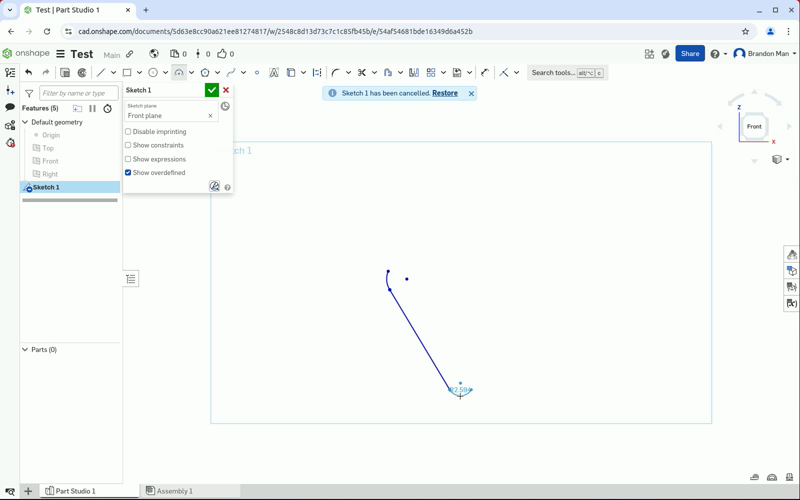
key_up(shift)
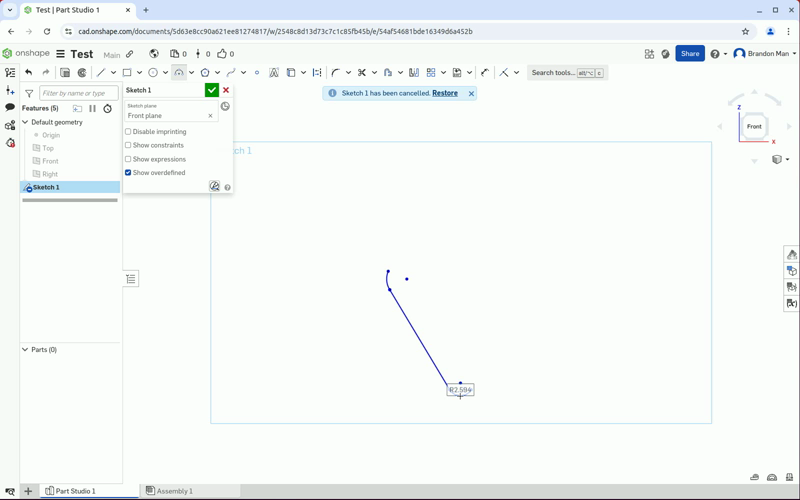
key(esc)
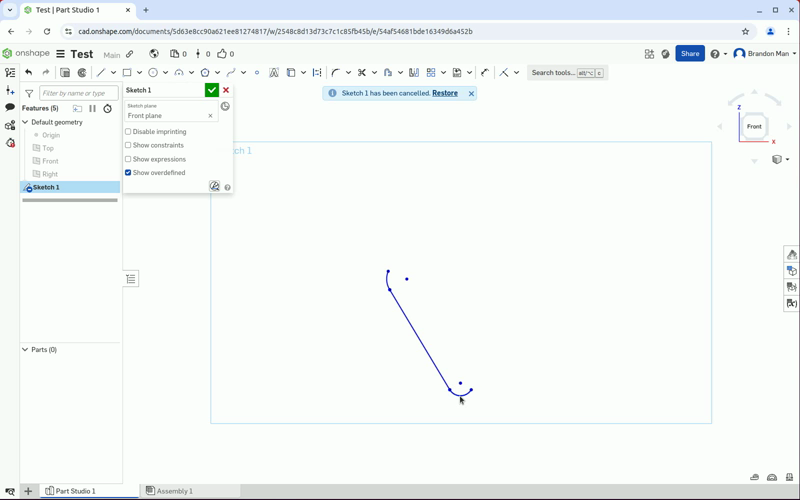
key(l)
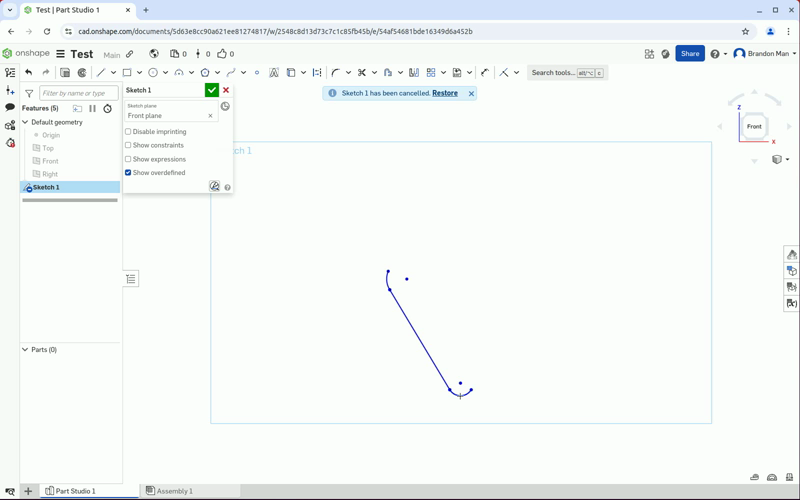
mouse_move(471, 389)
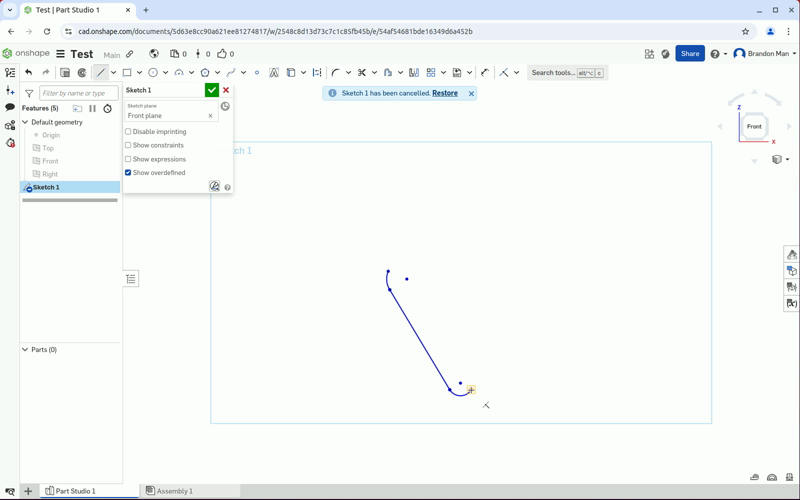
click(471, 389)
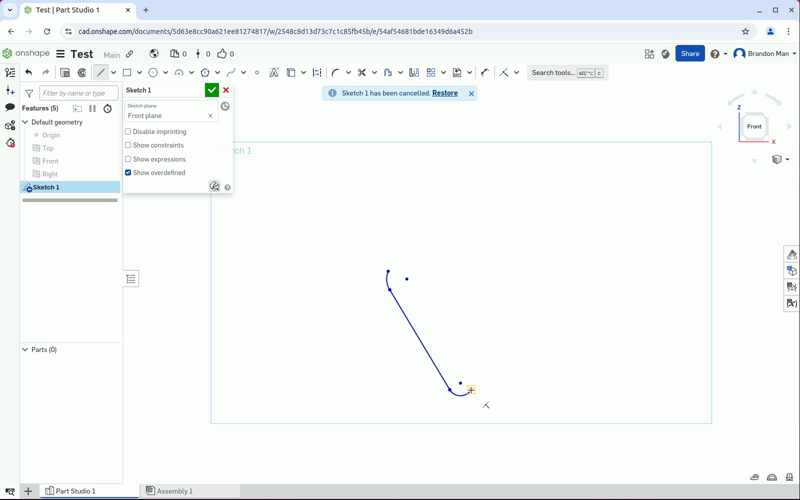
key_down(shift)
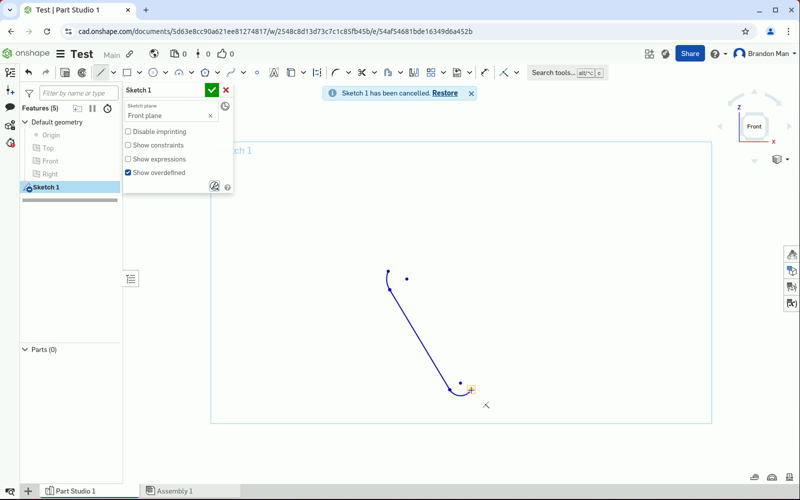
mouse_move(531, 289)
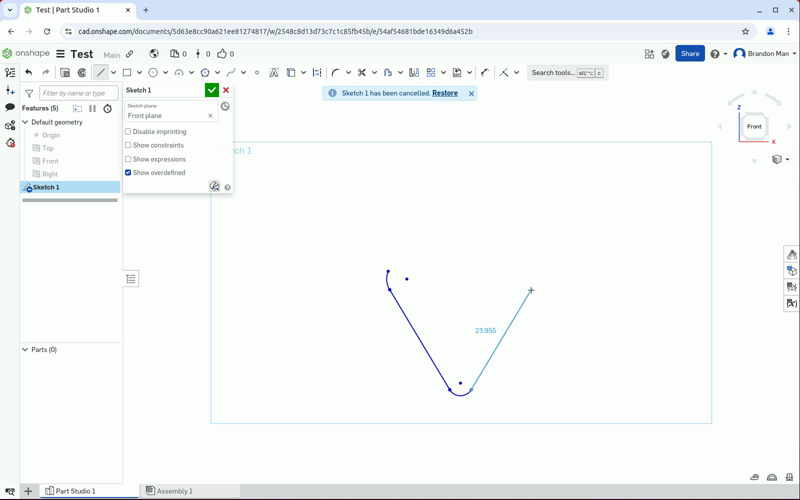
click(531, 289)
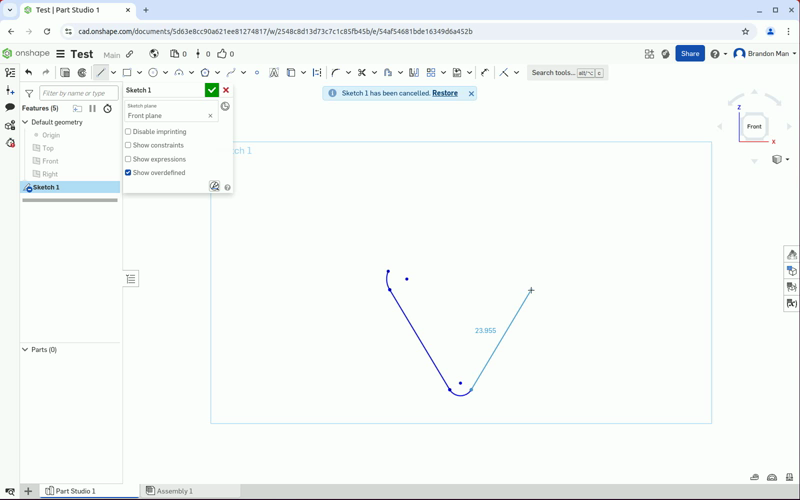
key_up(shift)
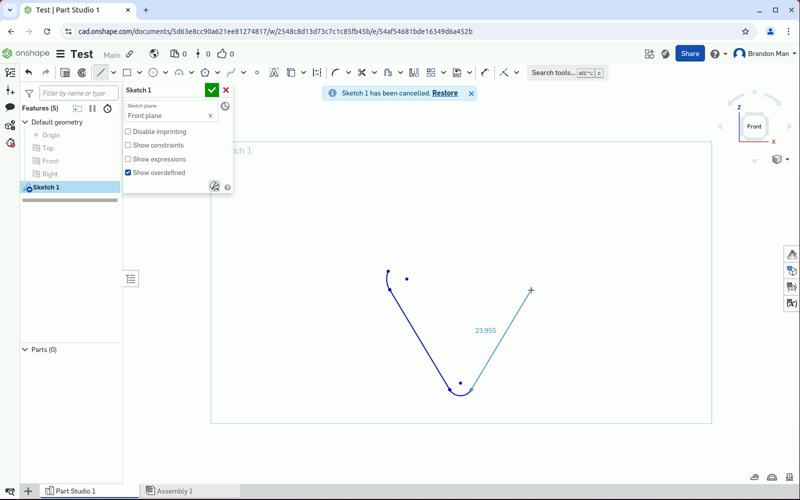
key(esc)
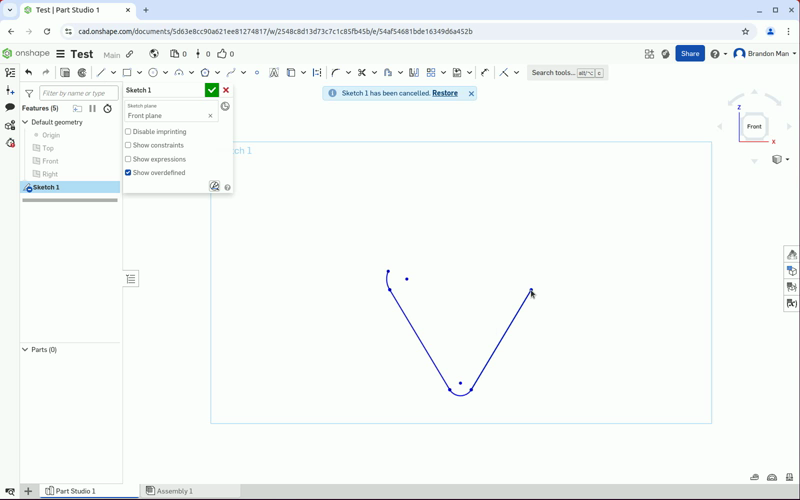
key(a)
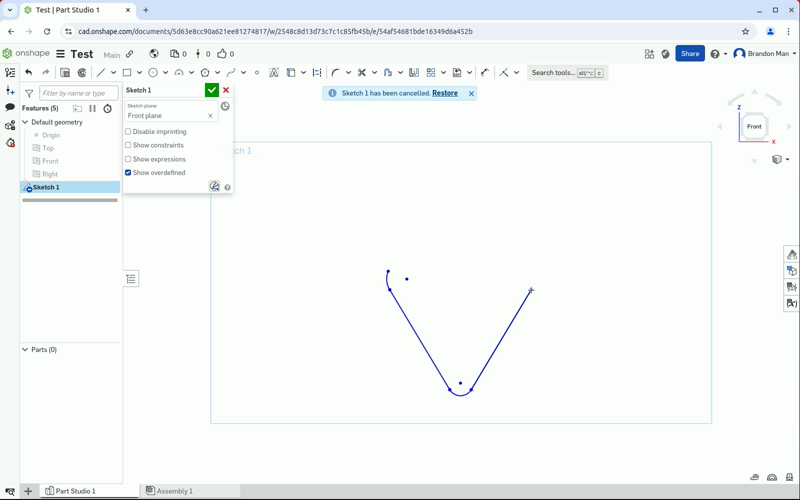
mouse_move(531, 289)
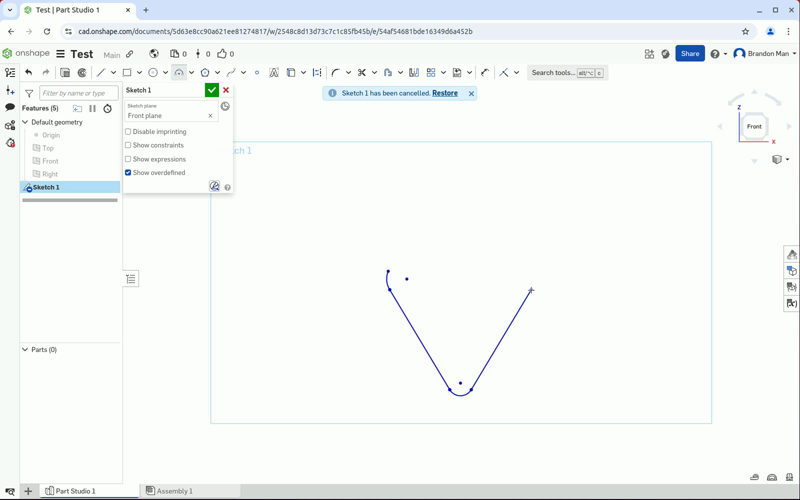
click(531, 289)
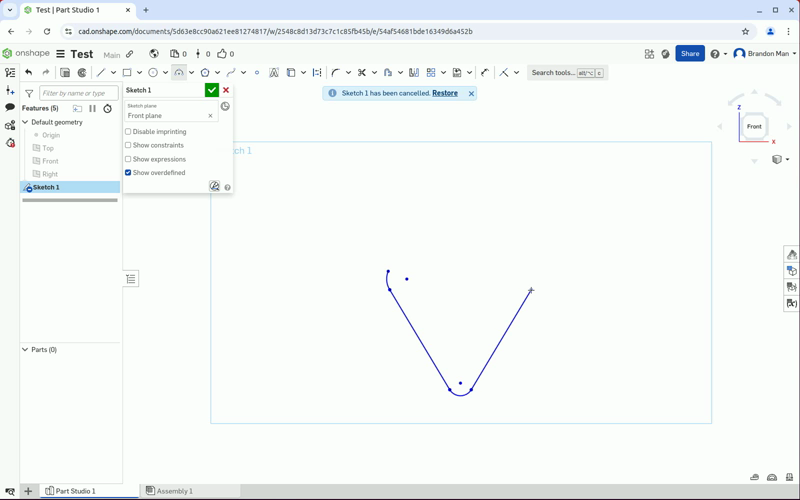
key_down(shift)
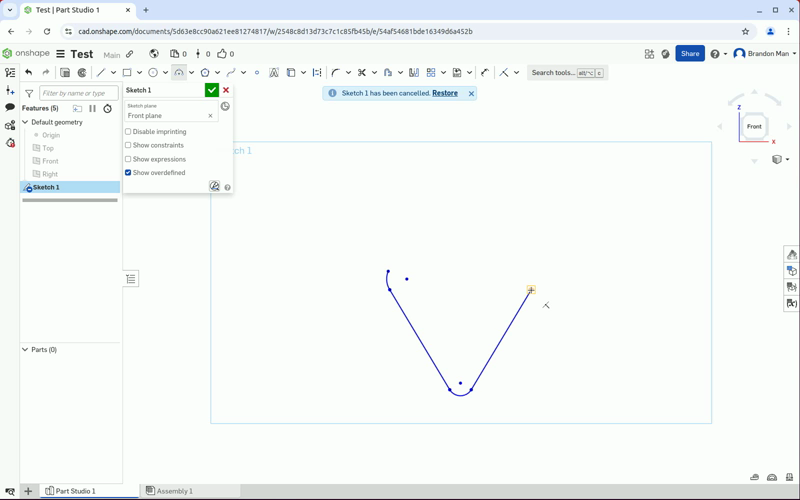
mouse_move(532, 271)
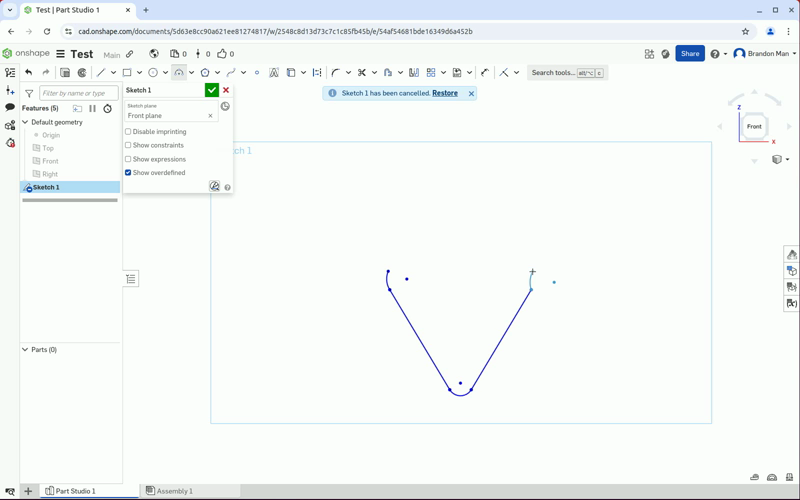
click(532, 271)
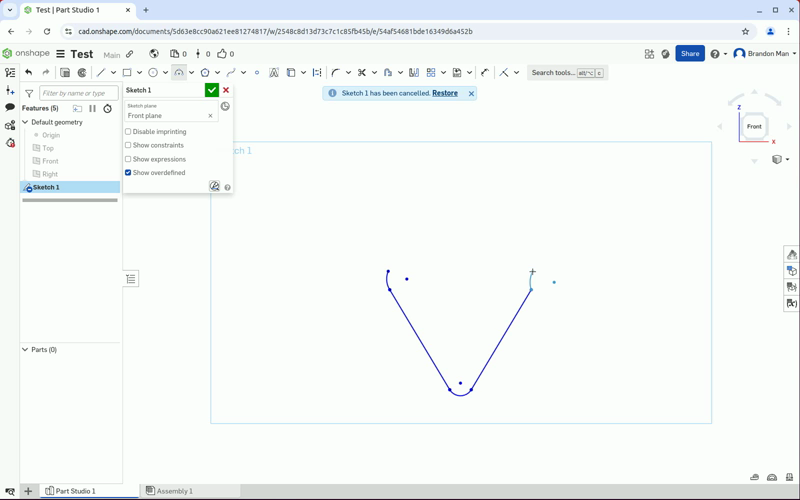
mouse_move(534, 280)
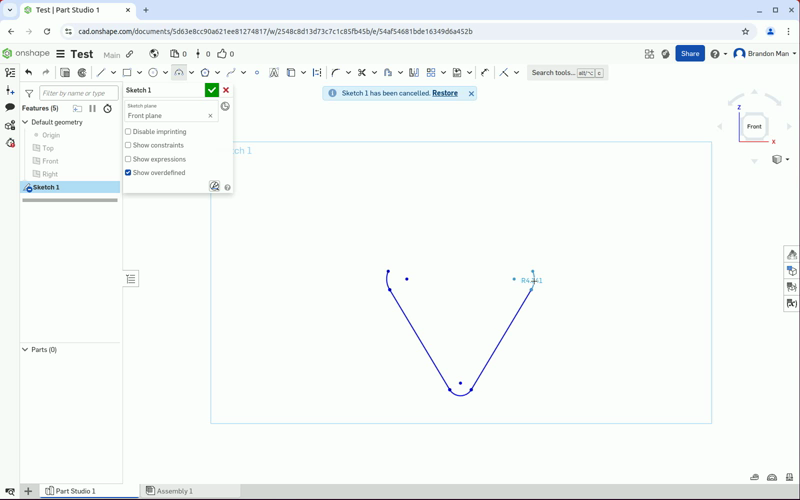
click(534, 280)
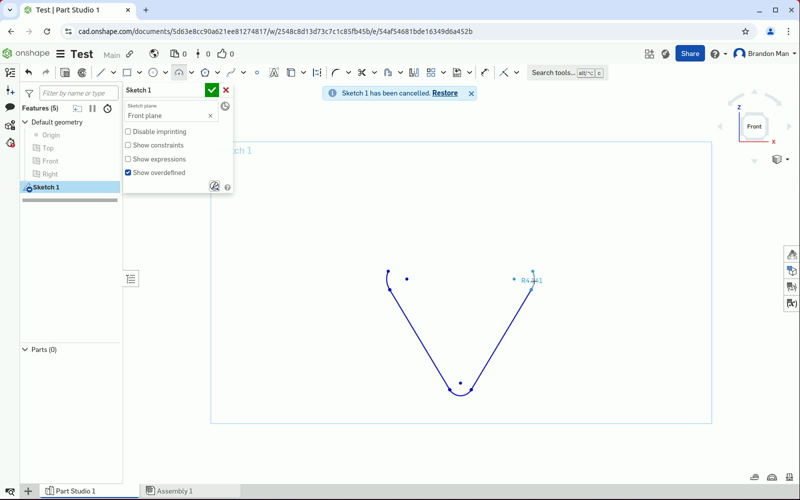
key_up(shift)
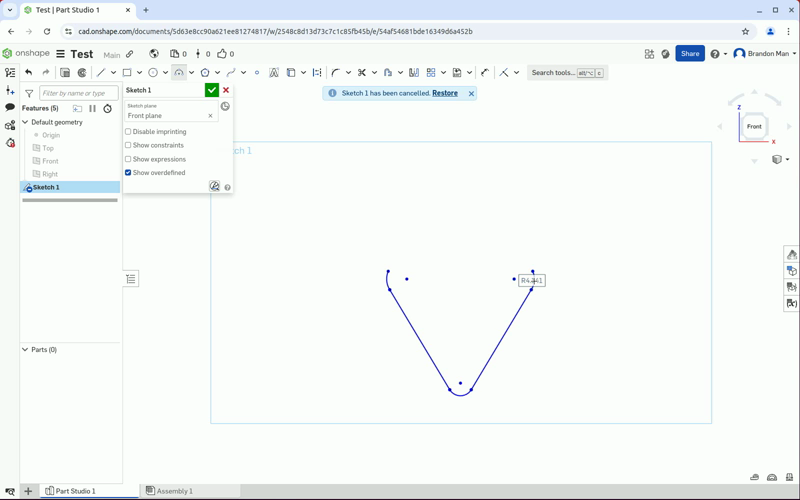
mouse_move(532, 271)
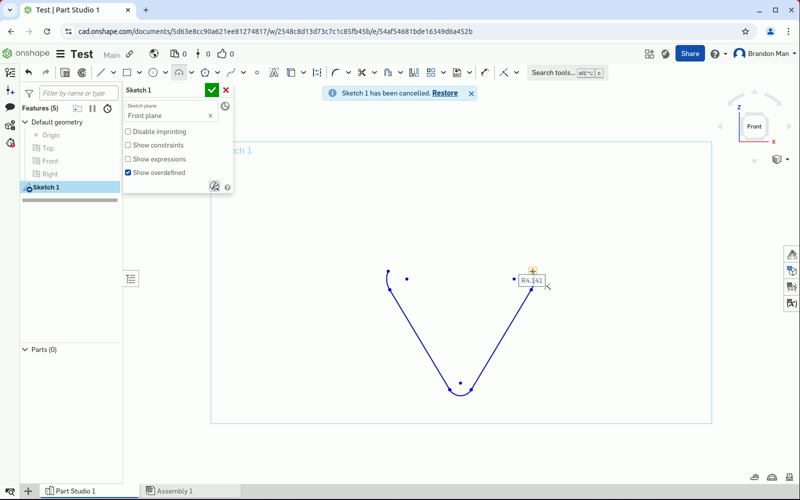
click(532, 271)
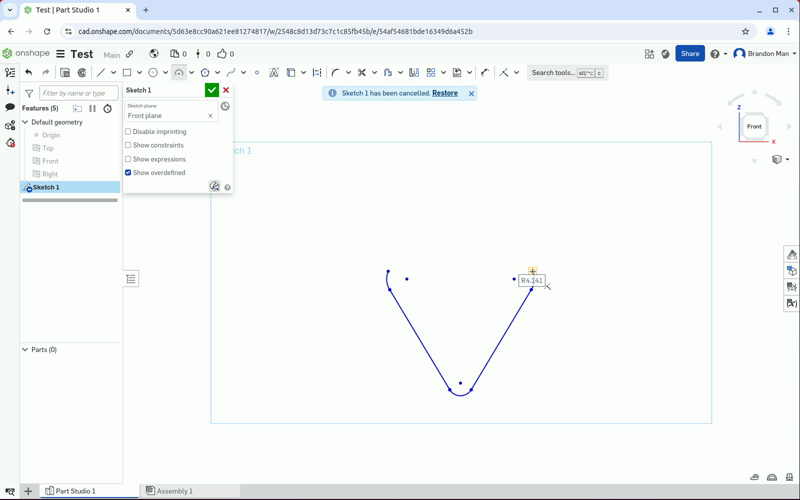
key_down(shift)
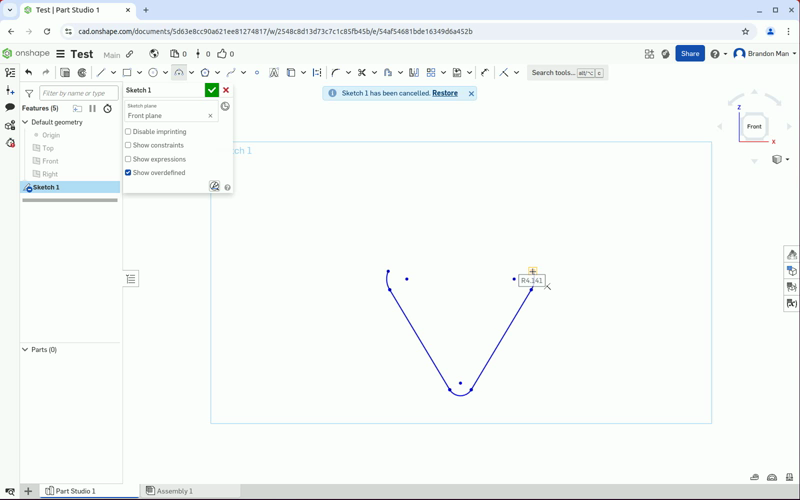
mouse_move(460, 283)
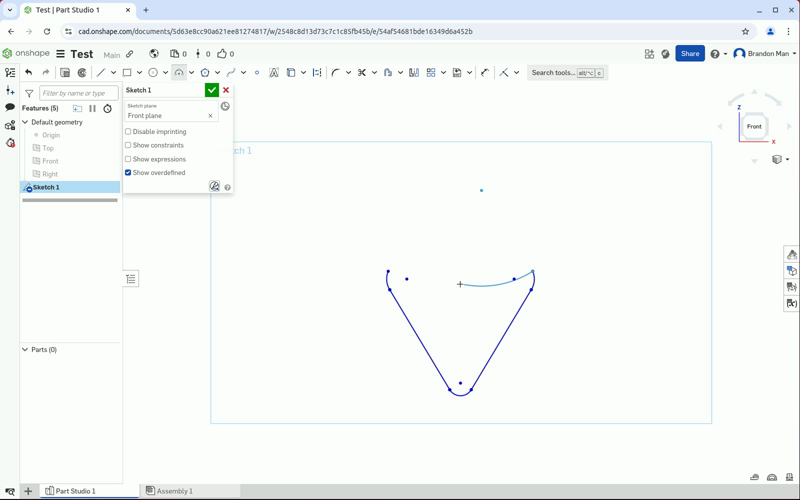
click(460, 283)
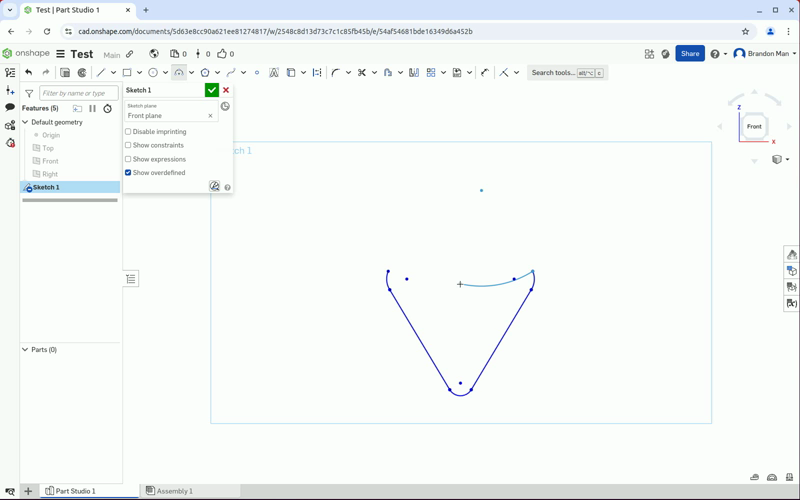
mouse_move(491, 246)
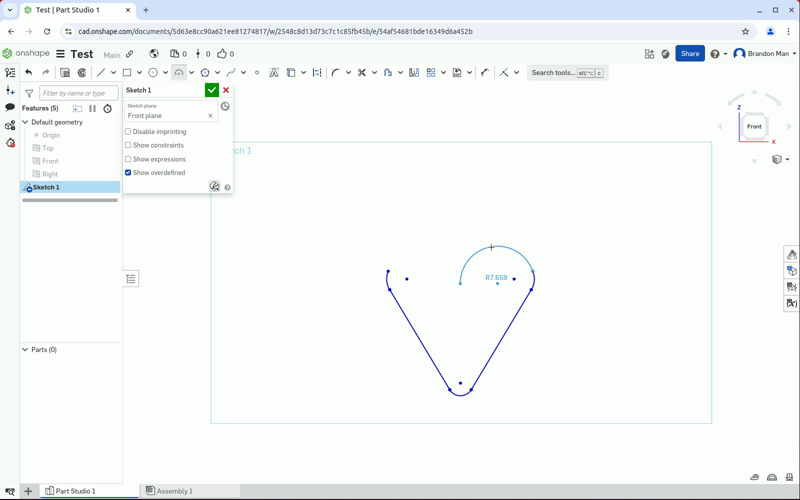
click(491, 246)
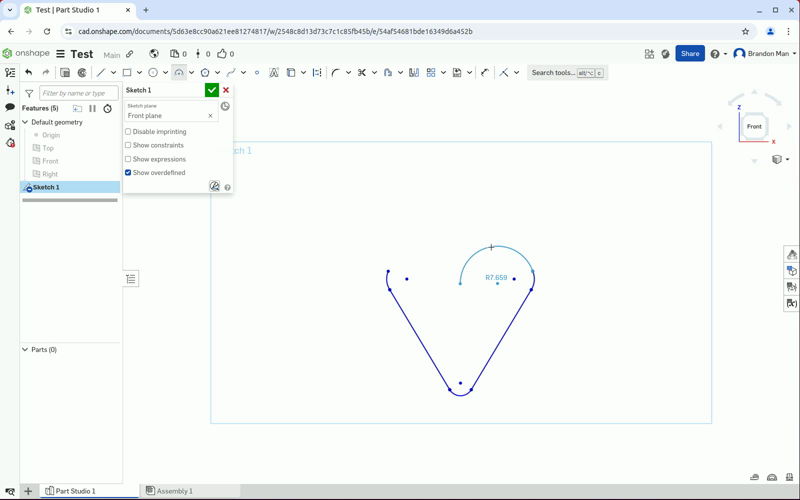
key_up(shift)
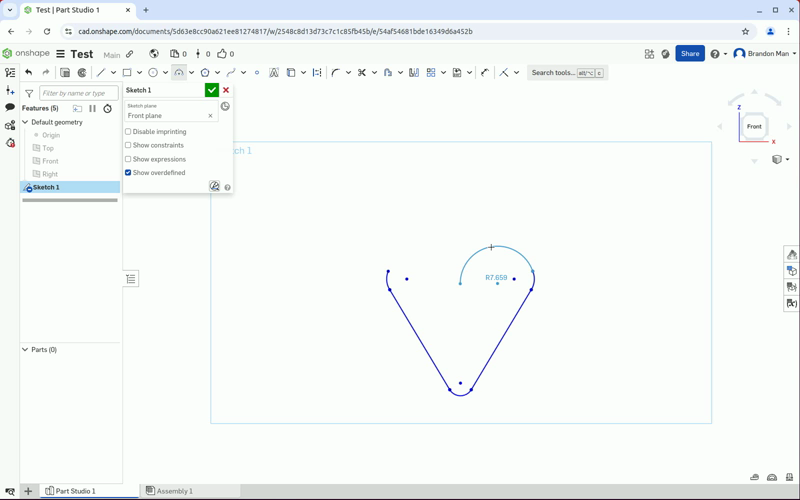
mouse_move(460, 283)
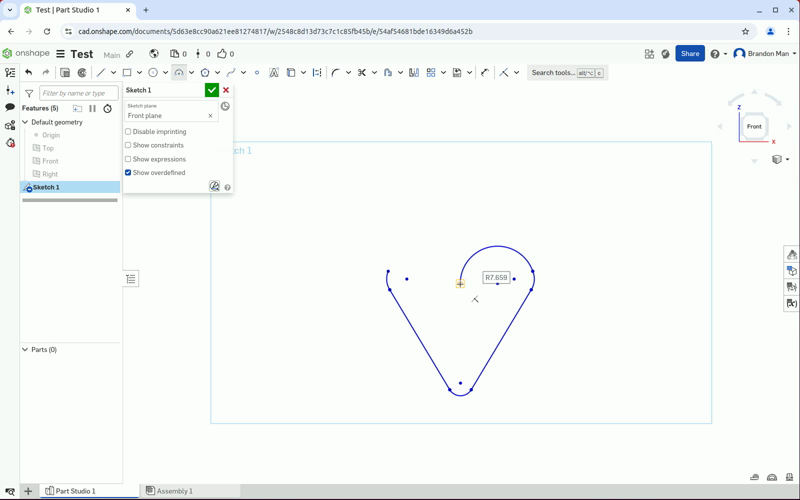
click(460, 283)
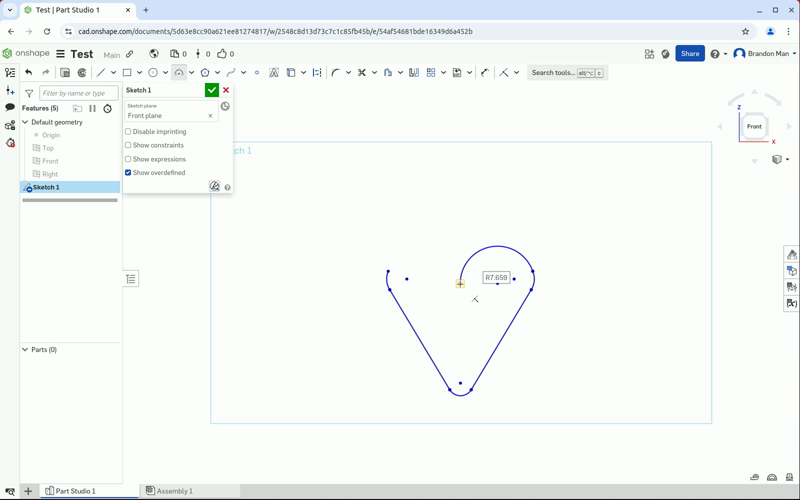
mouse_move(388, 271)
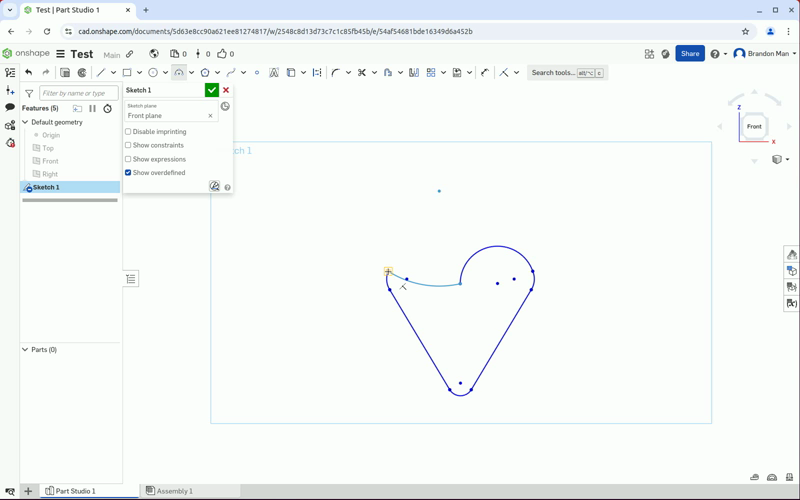
click(388, 271)
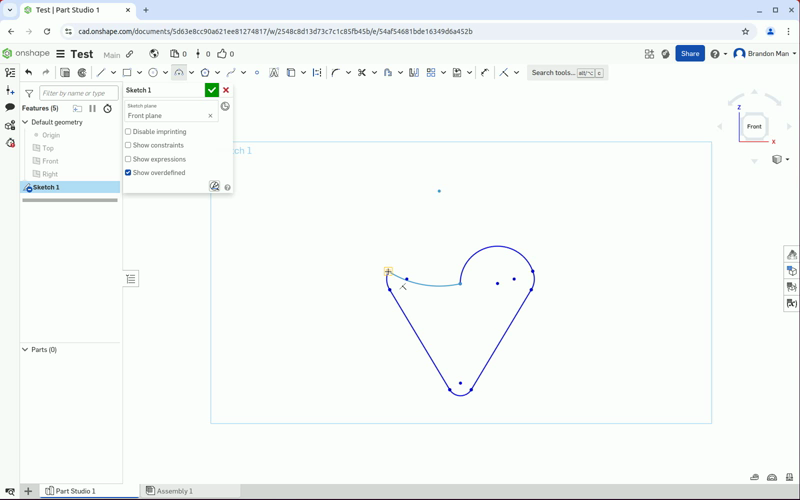
key_down(shift)
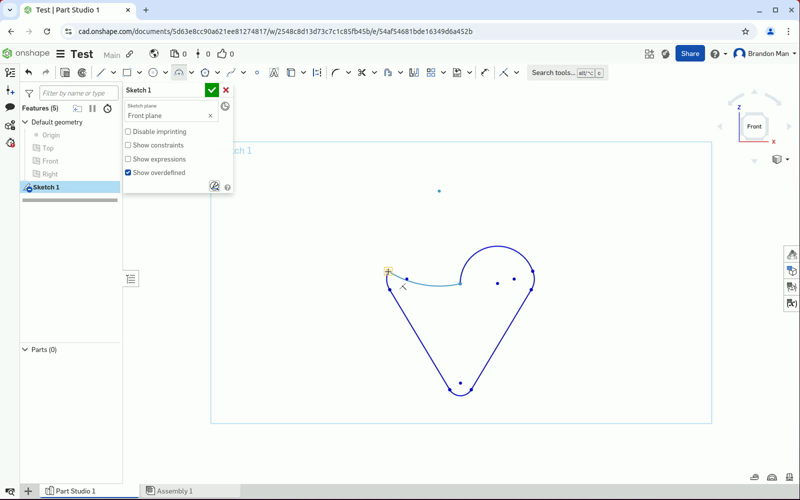
mouse_move(429, 246)
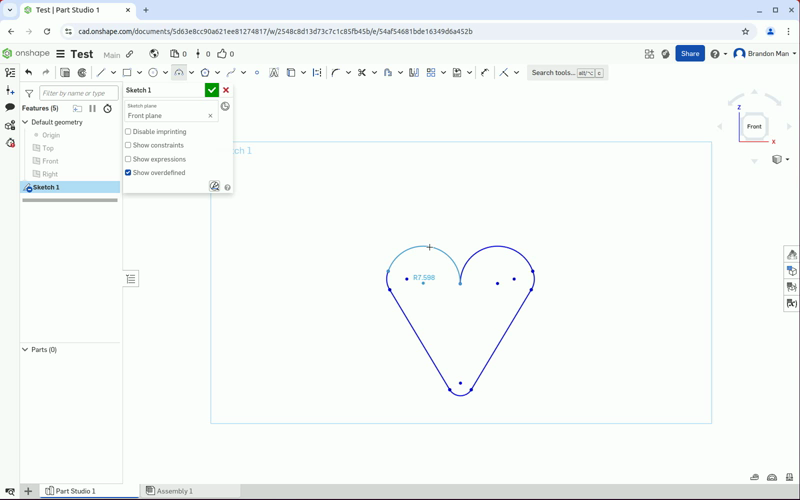
click(429, 246)
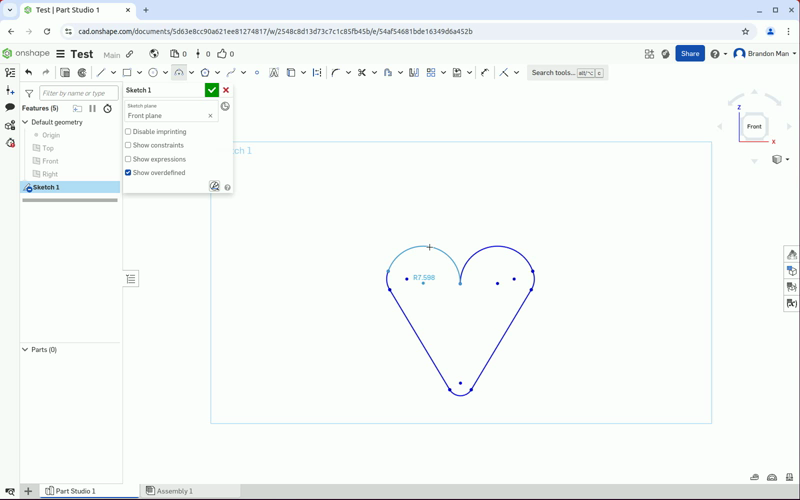
key_up(shift)
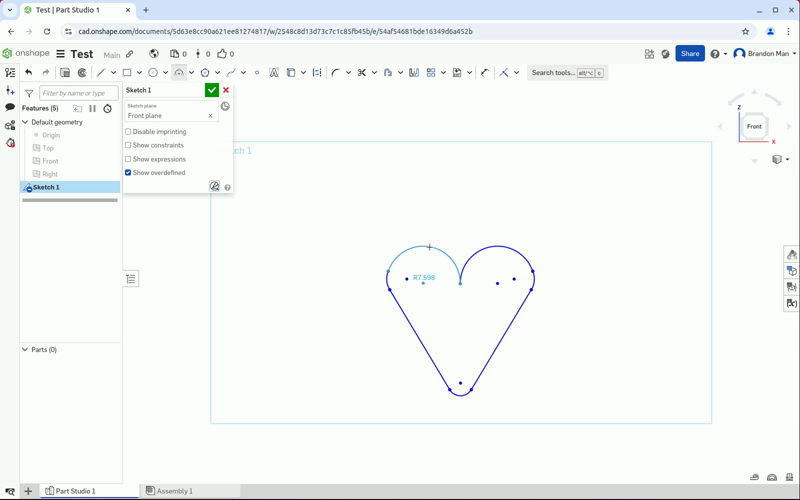
key(esc)
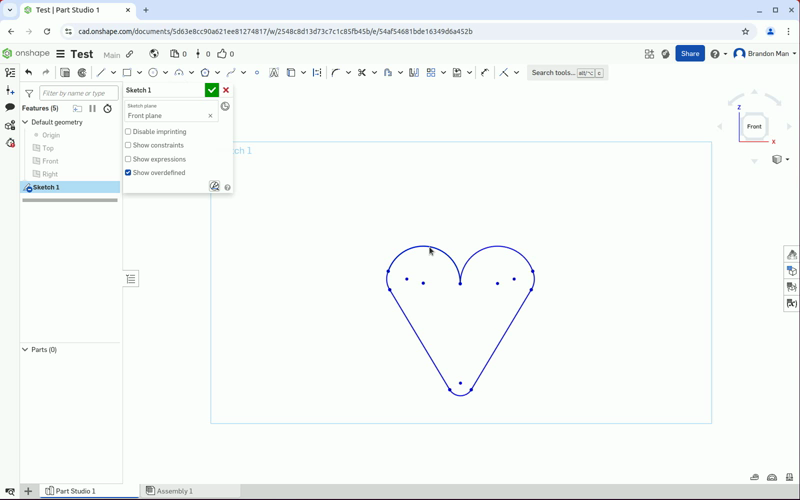
key(l)
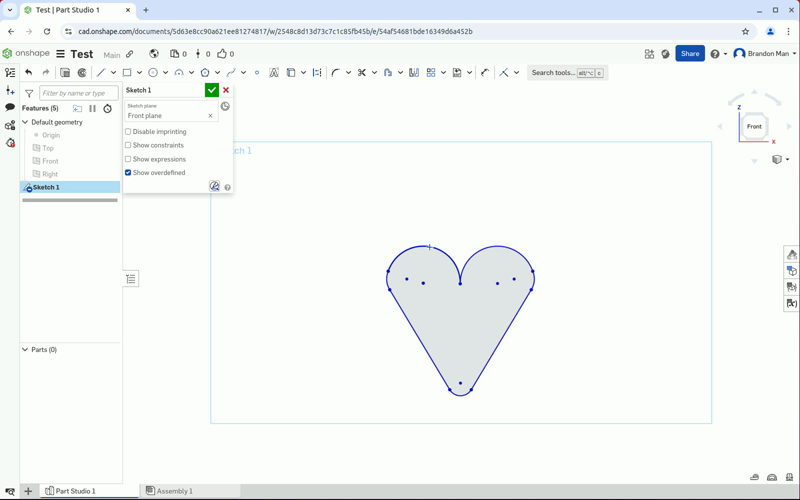
key_down(shift)
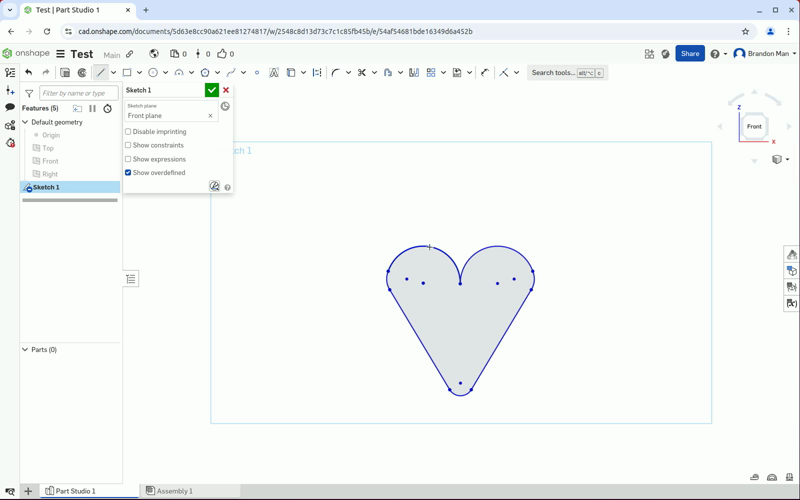
mouse_move(443, 343)
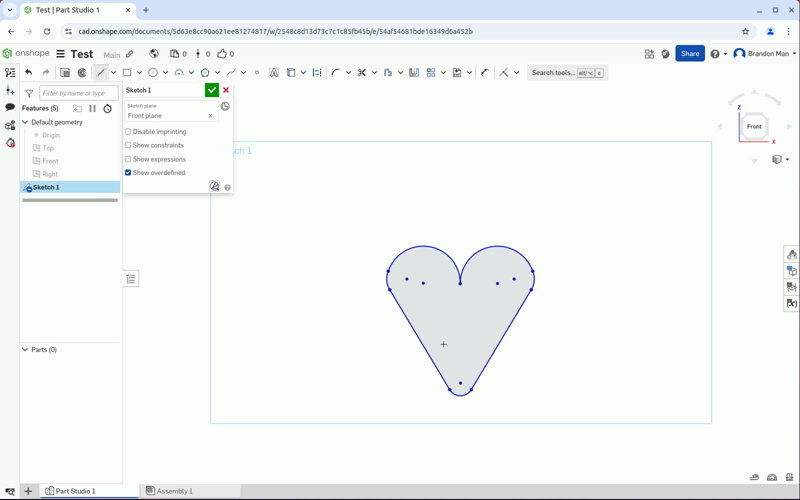
click(443, 343)
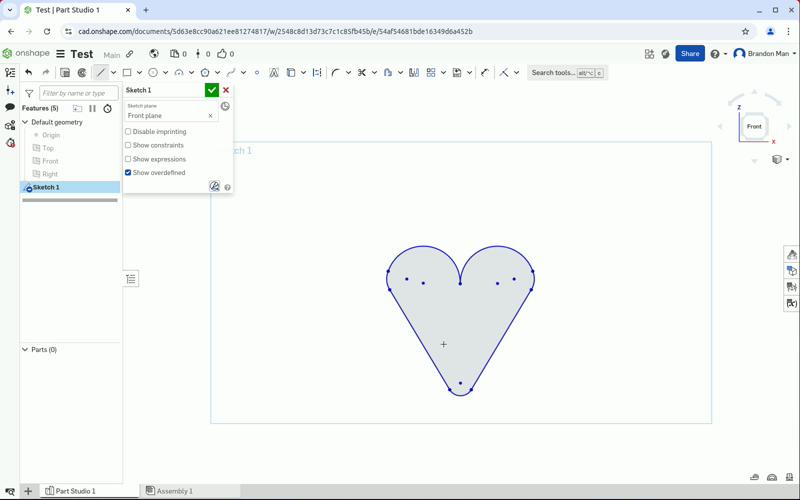
key_up(shift)
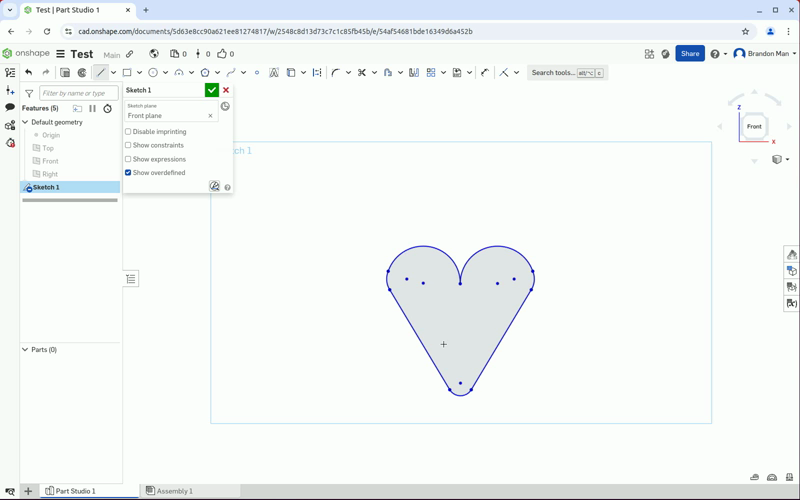
key_down(shift)
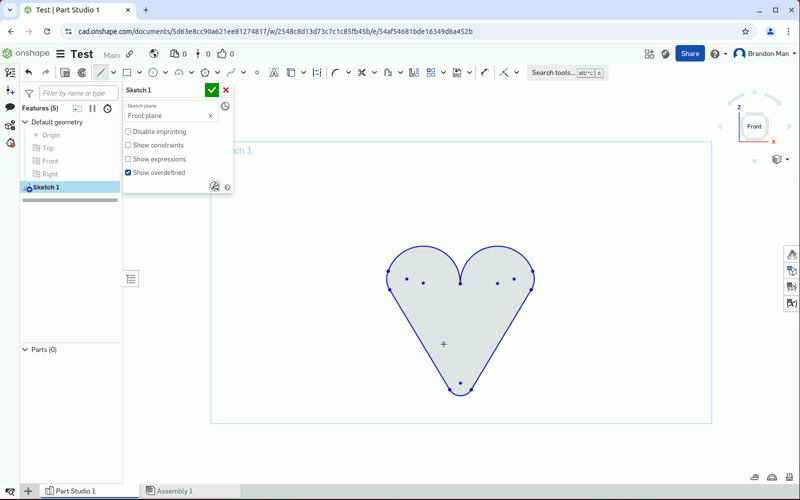
mouse_move(473, 343)
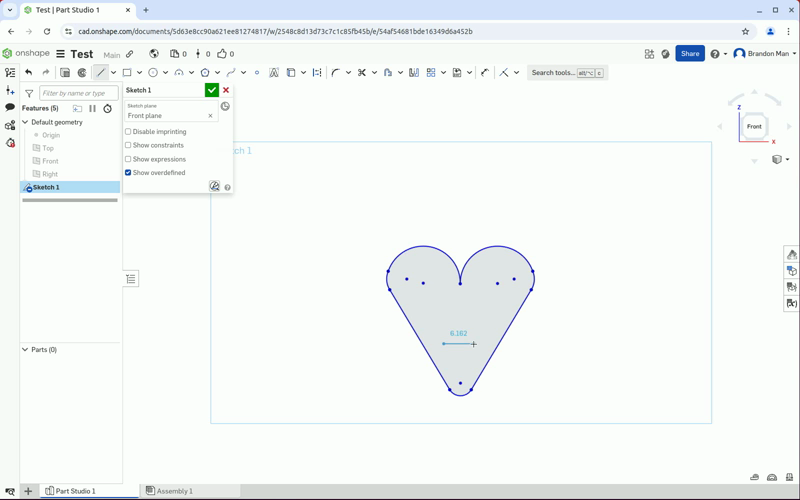
mouse_move(449, 343)
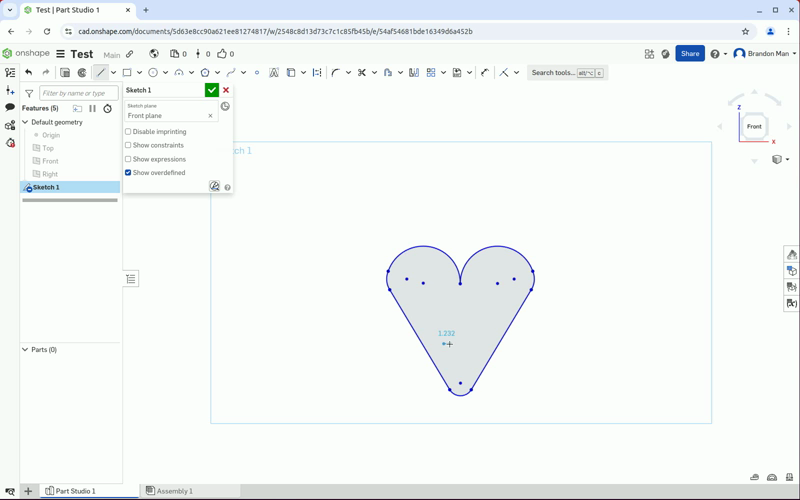
scroll(6)
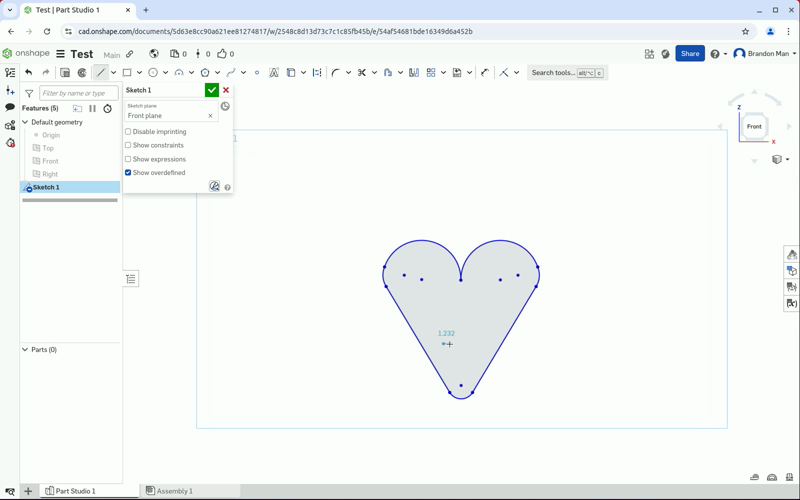
scroll(6)
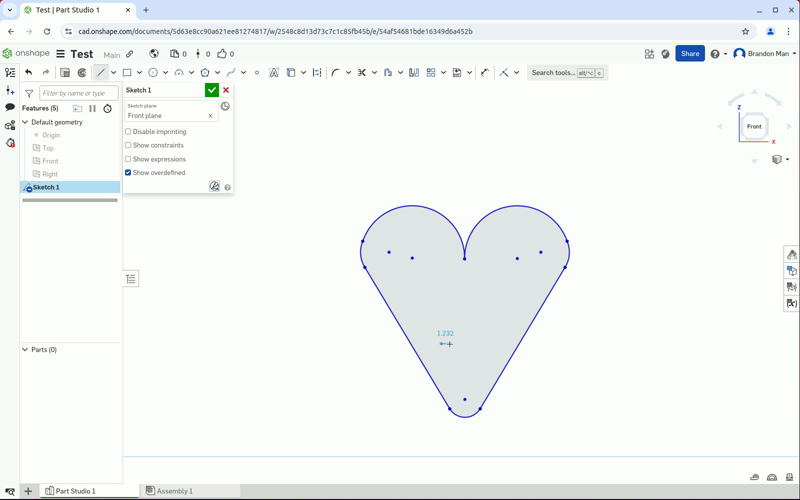
scroll(6)
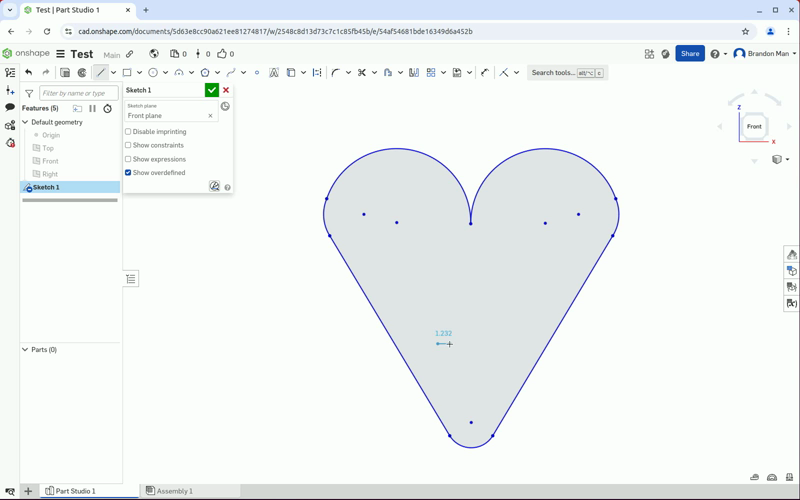
scroll(6)
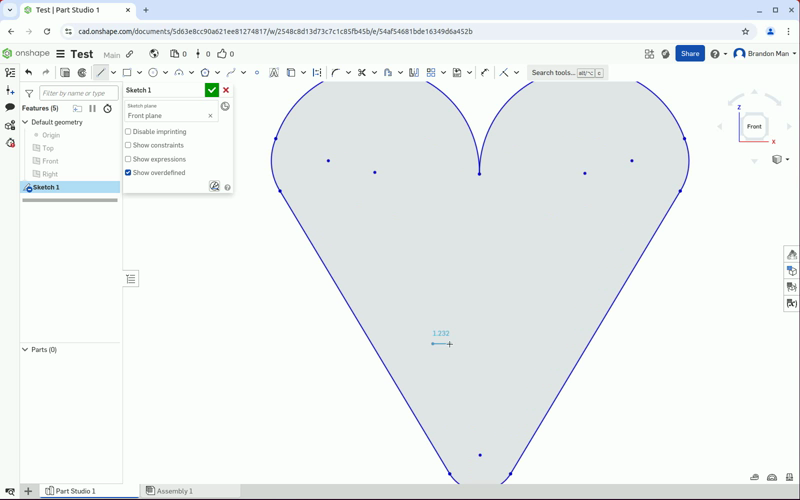
scroll(6)
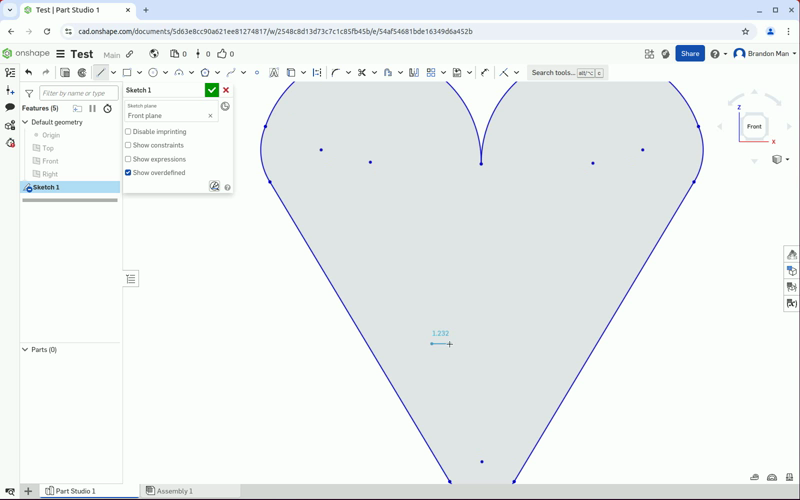
scroll(6)
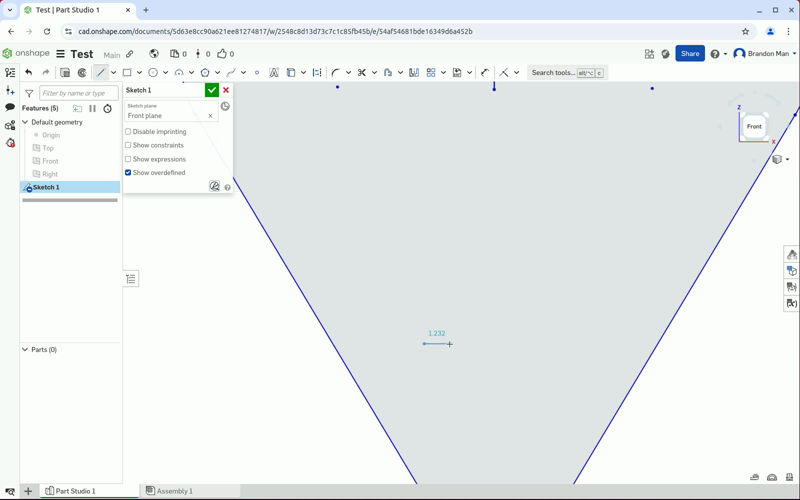
scroll(6)
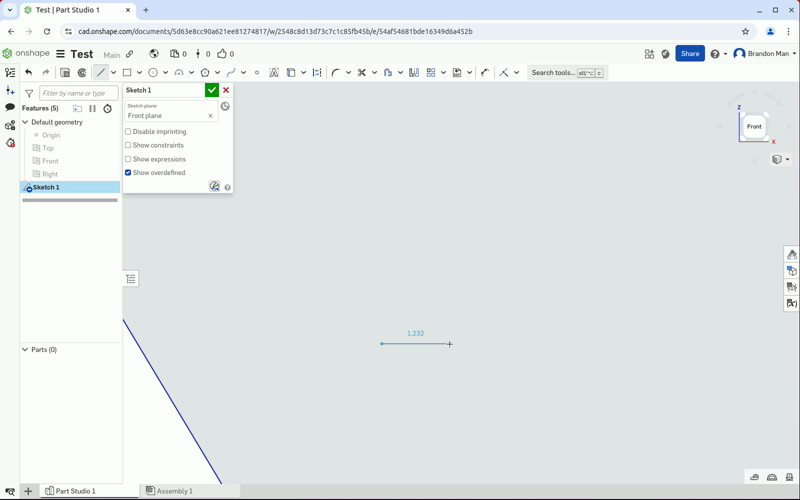
click(449, 343)
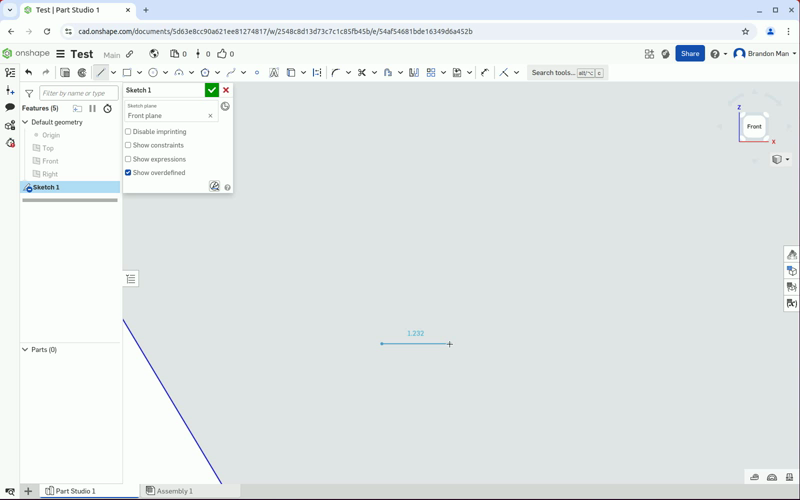
scroll(-6)
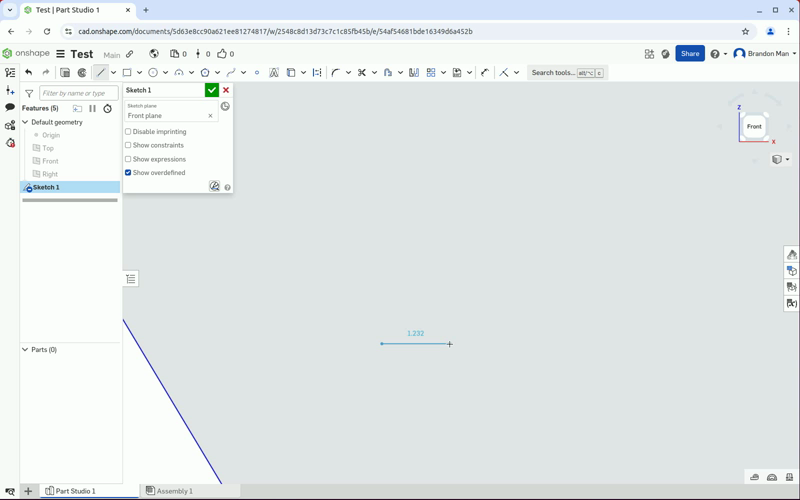
scroll(-6)
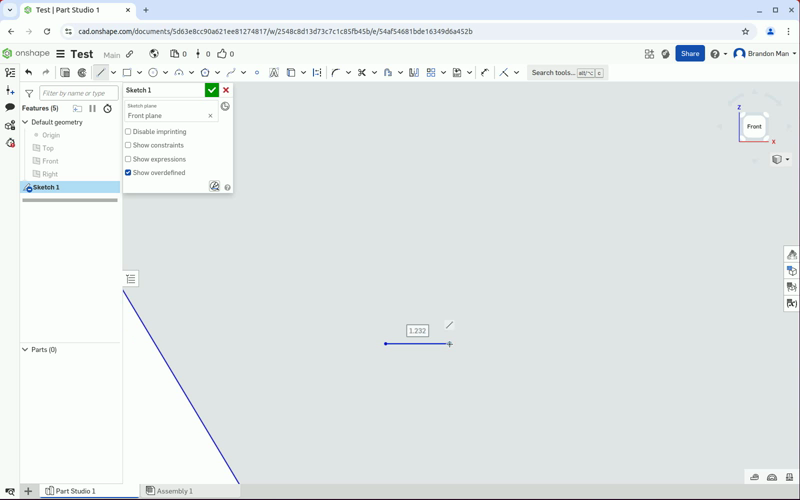
scroll(-6)
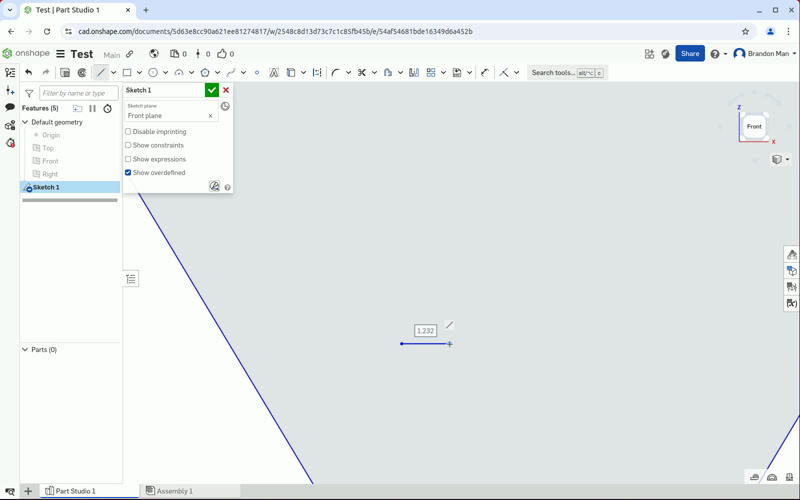
scroll(-6)
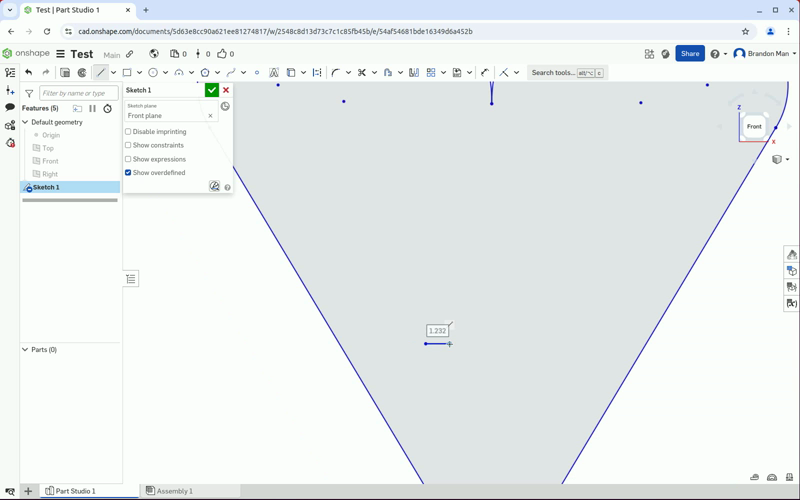
scroll(-6)
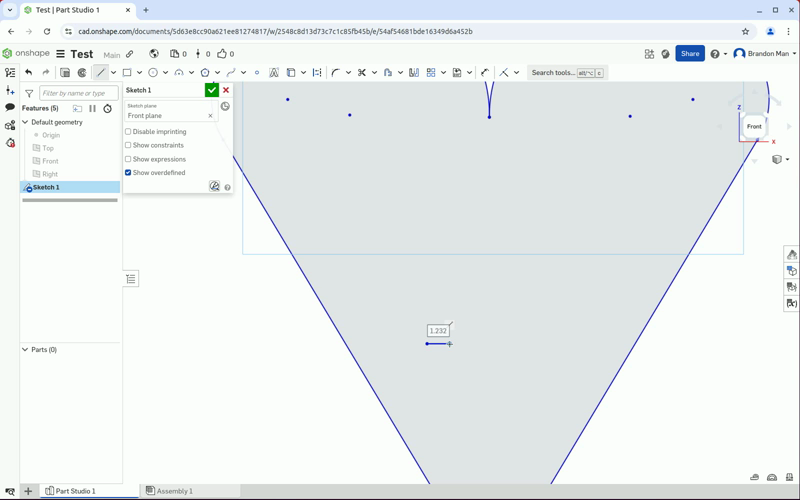
scroll(-6)
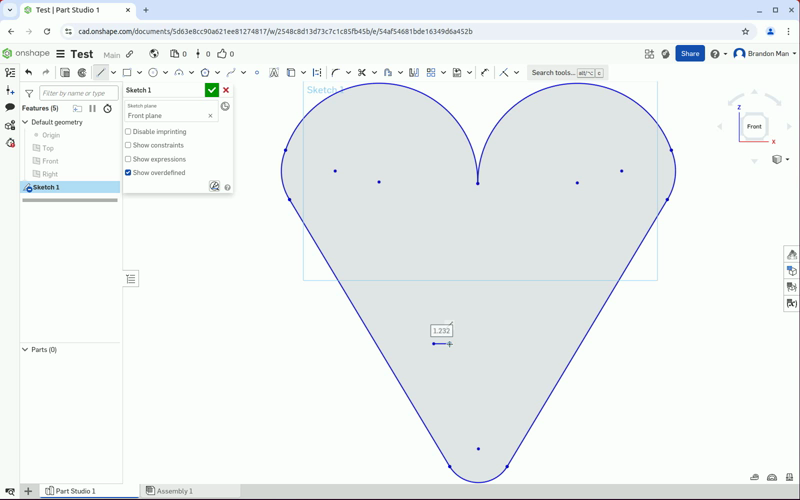
scroll(-6)
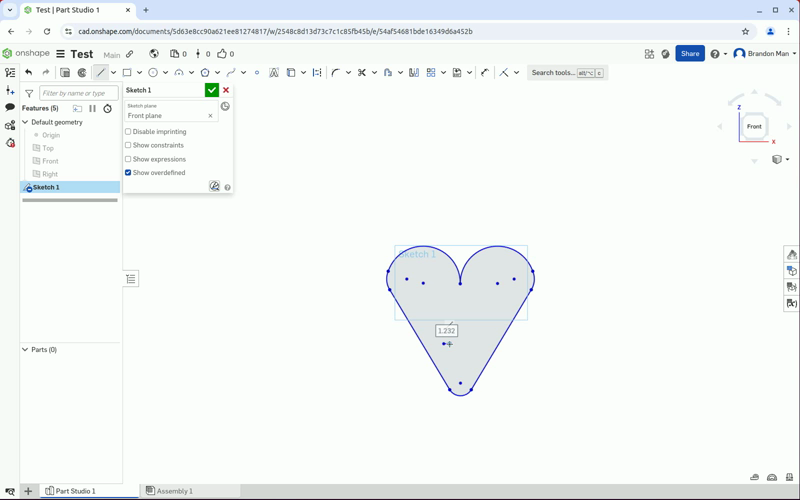
key_up(shift)
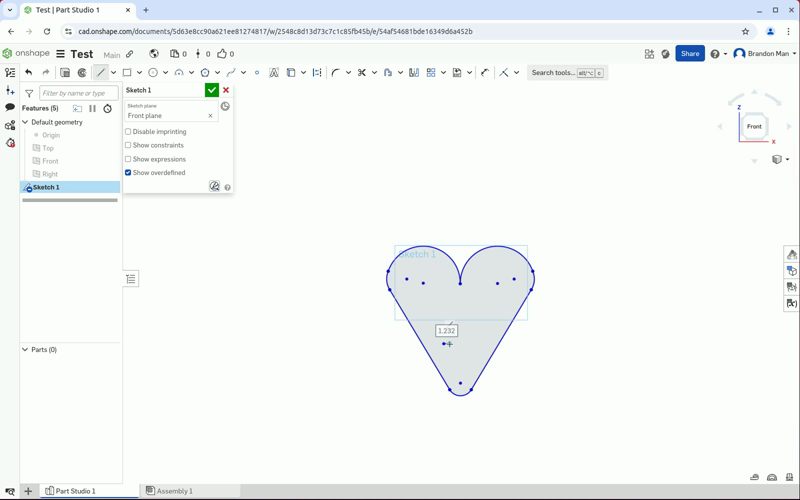
key_down(shift)
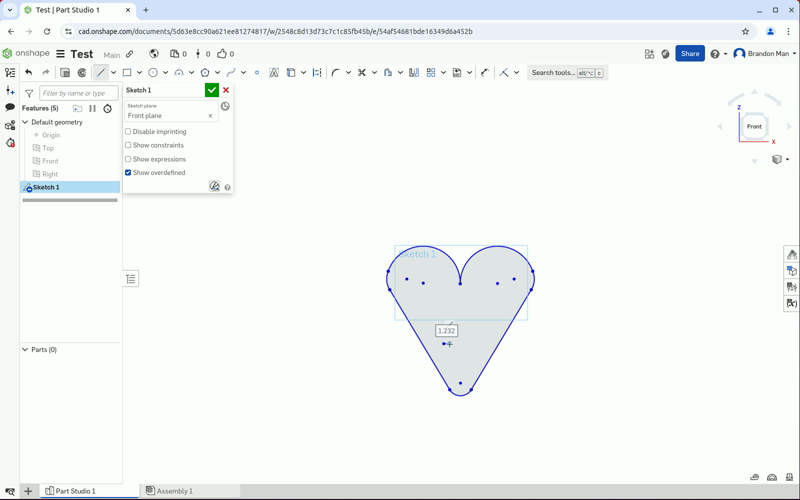
mouse_move(479, 343)
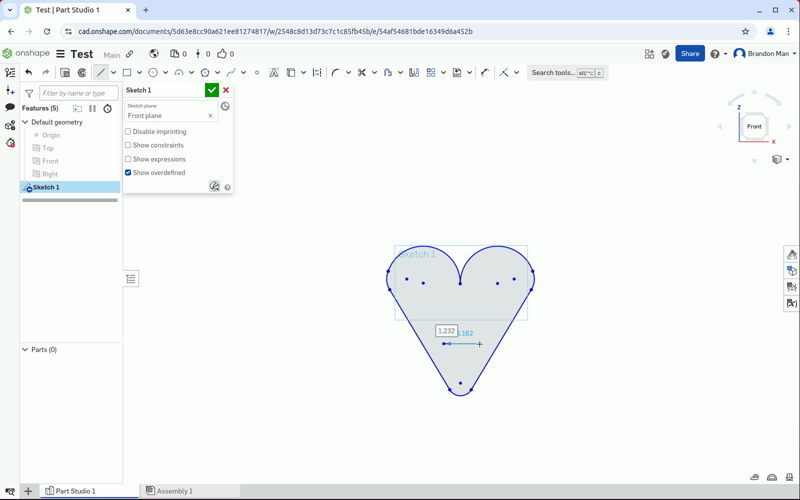
mouse_move(449, 321)
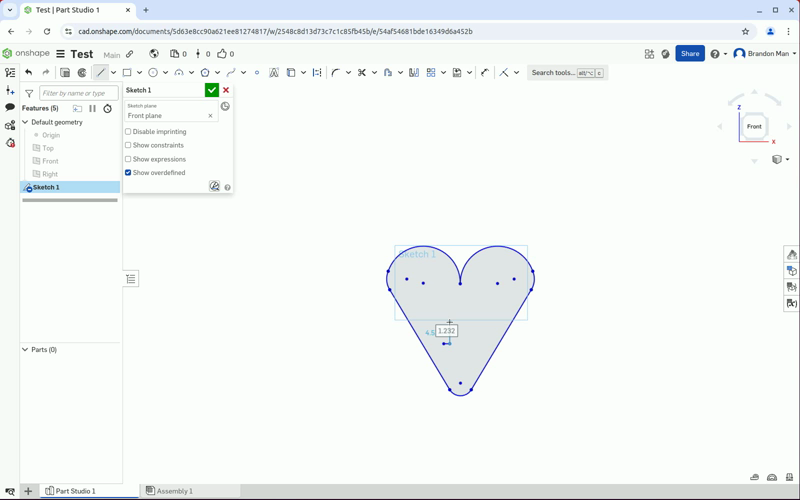
click(449, 321)
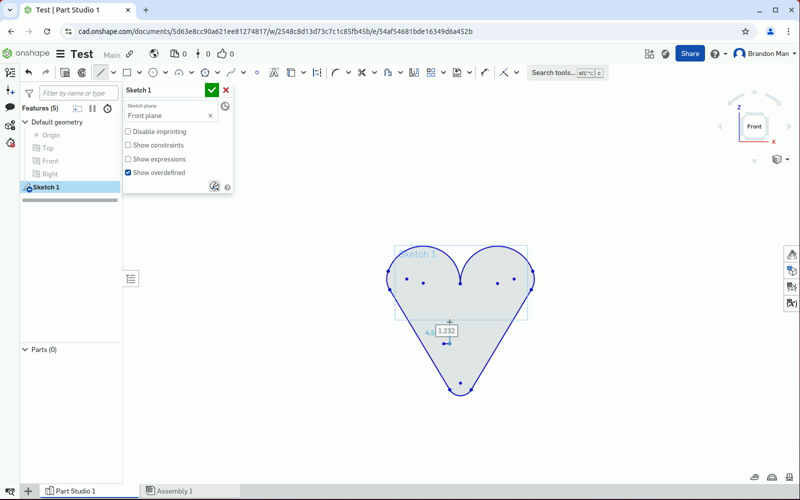
key_up(shift)
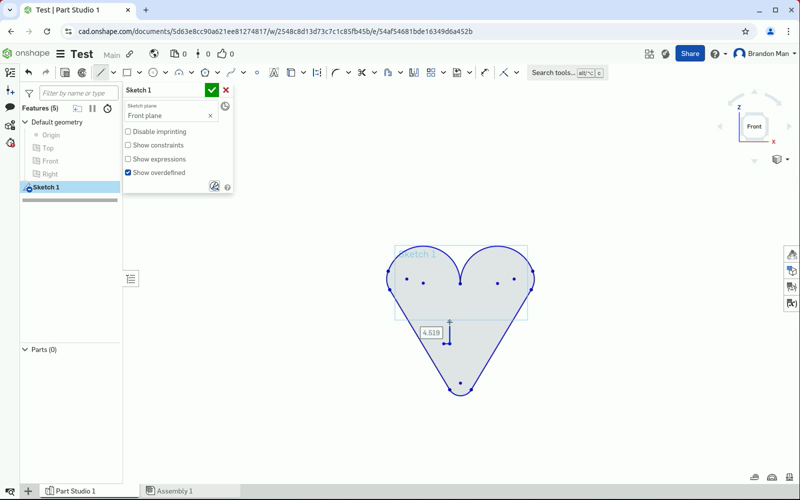
key_down(shift)
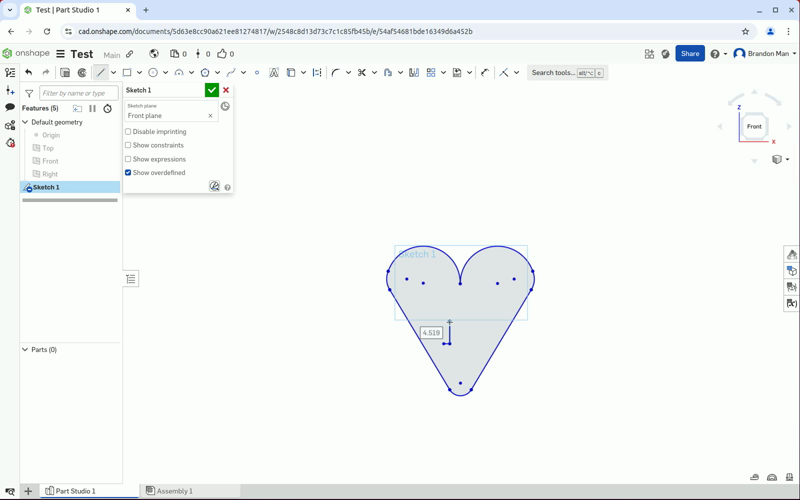
mouse_move(479, 321)
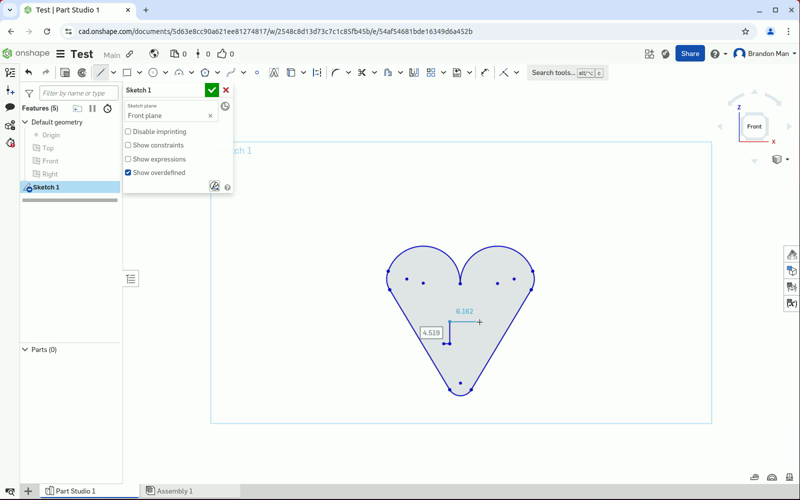
mouse_move(472, 321)
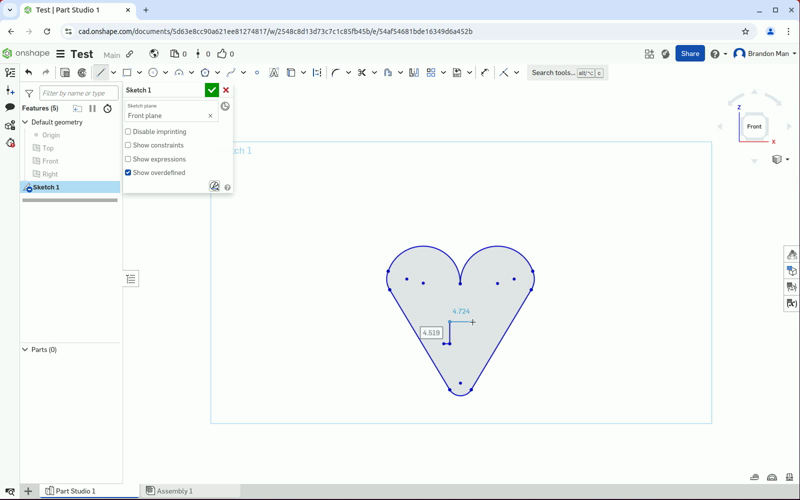
click(472, 321)
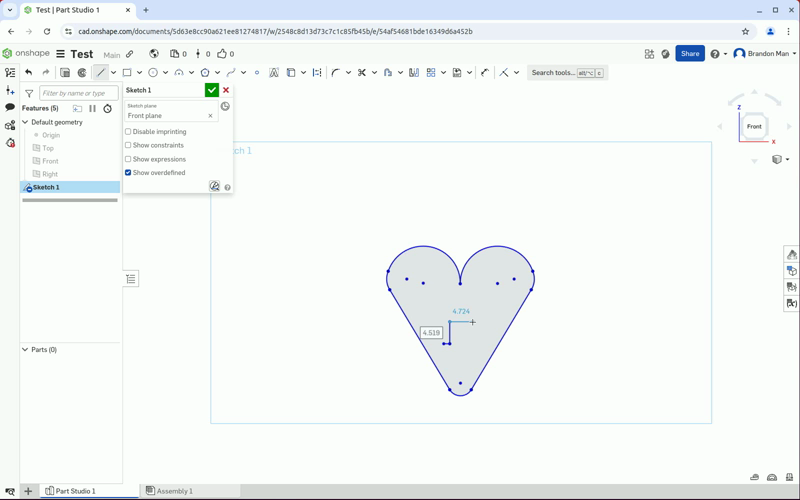
key_up(shift)
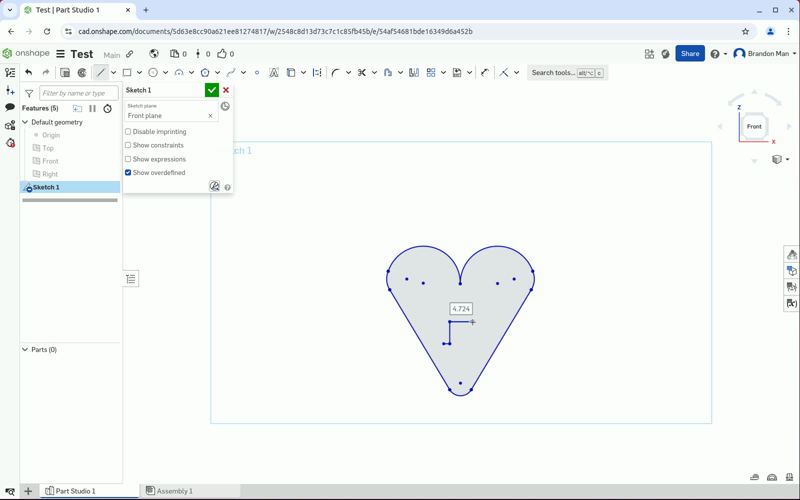
key_down(shift)
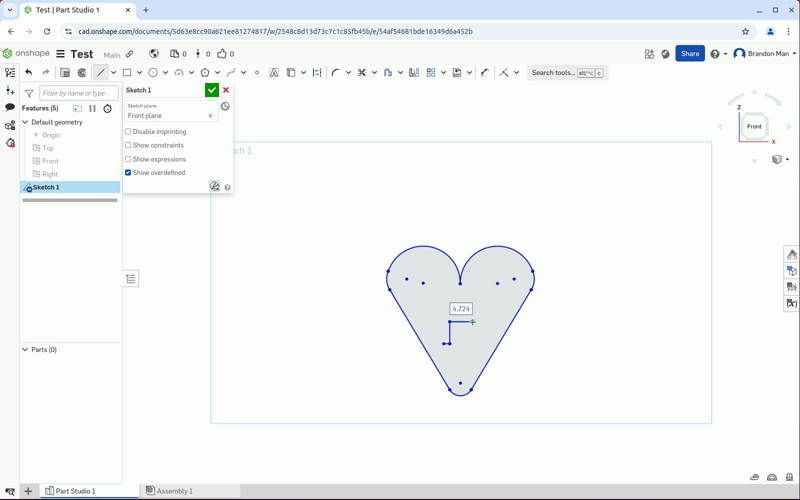
mouse_move(502, 321)
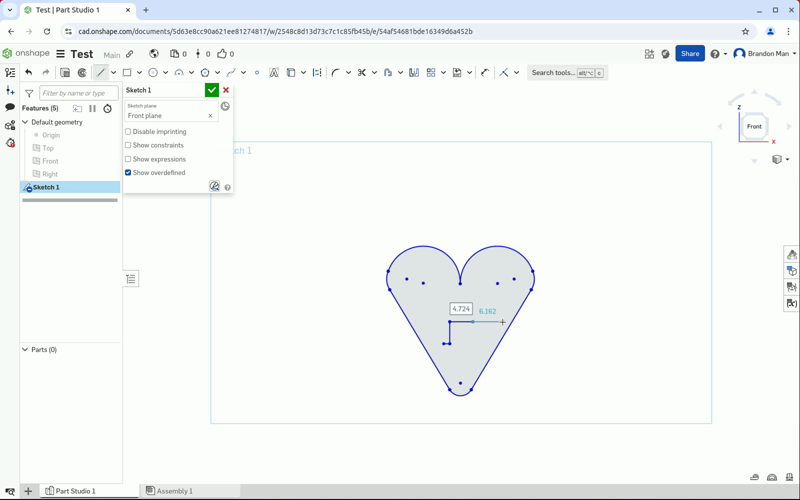
mouse_move(472, 343)
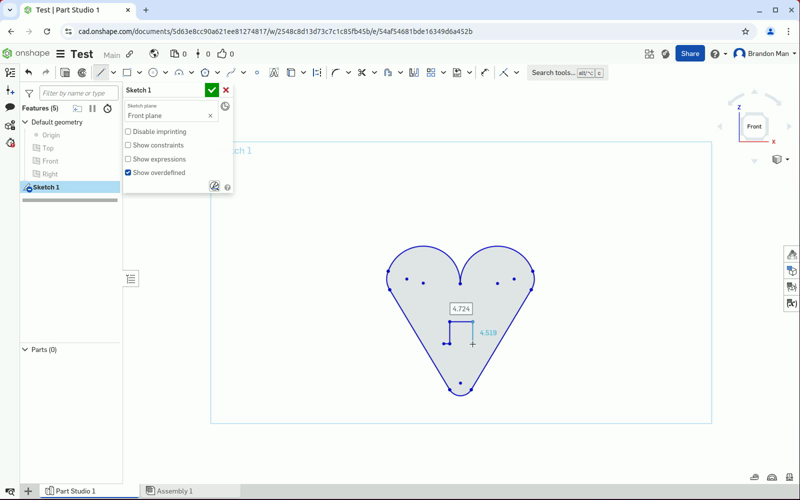
click(472, 343)
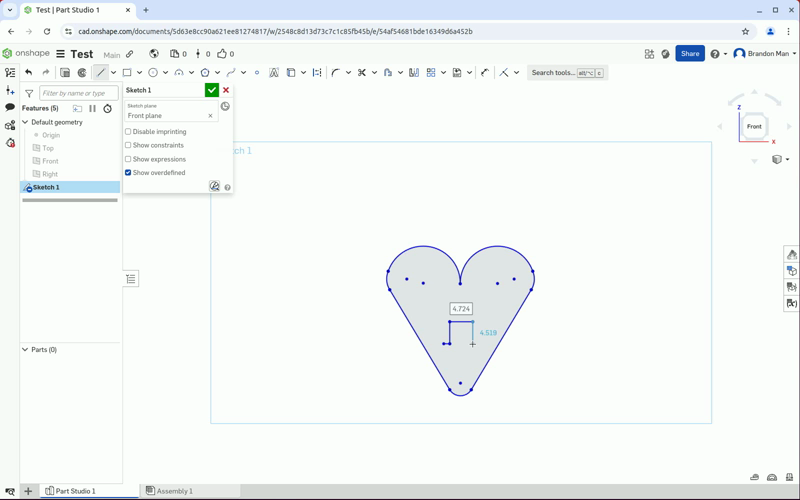
key_up(shift)
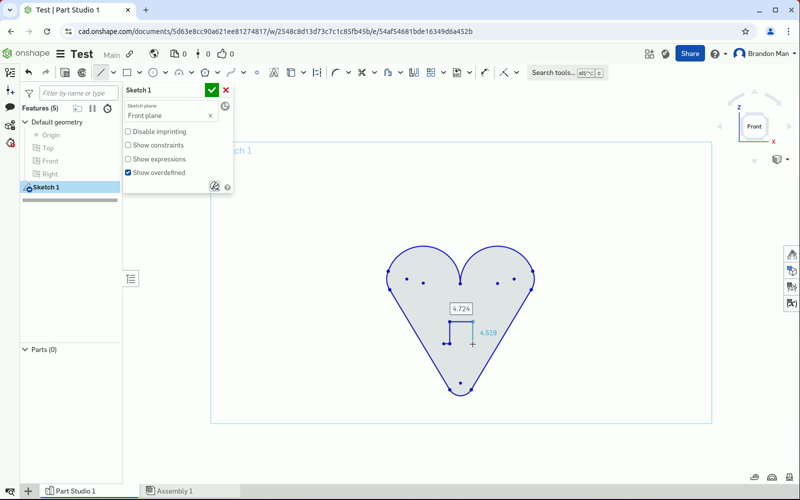
key_down(shift)
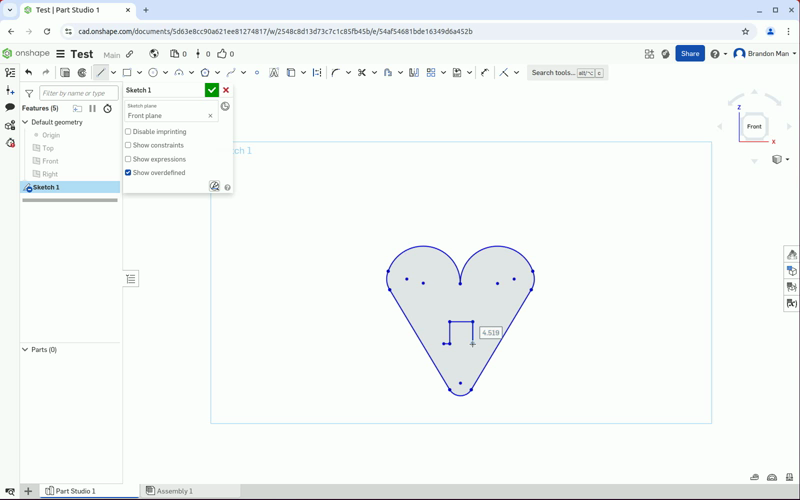
mouse_move(502, 343)
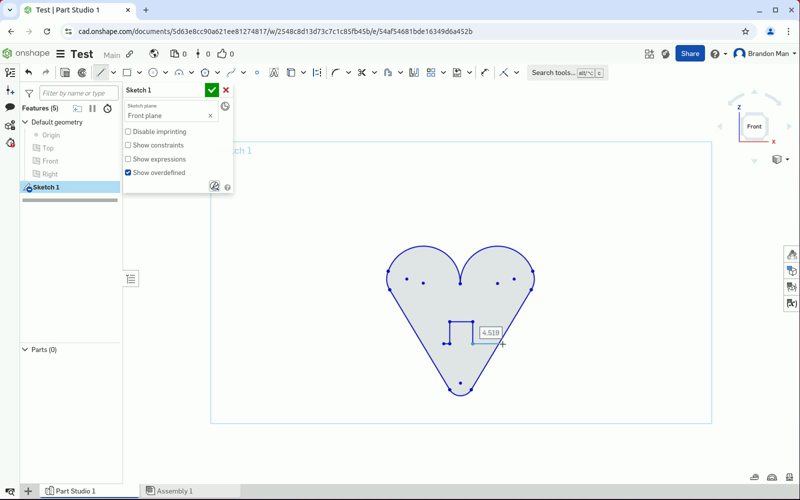
mouse_move(477, 343)
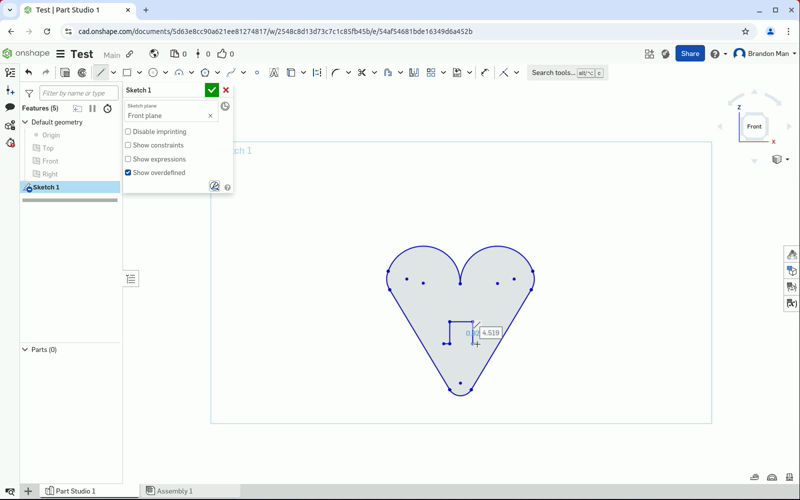
scroll(6)
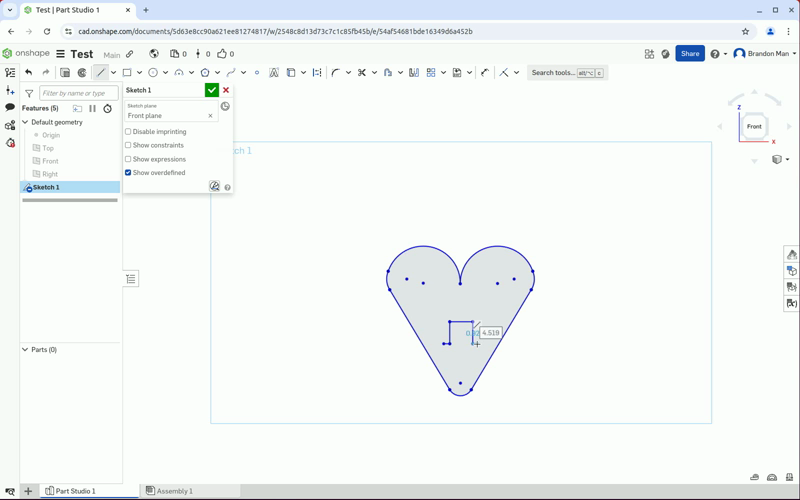
scroll(6)
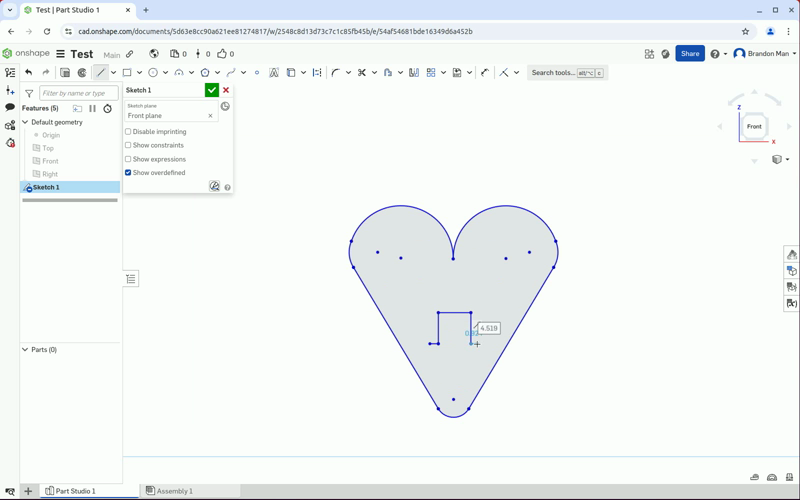
scroll(6)
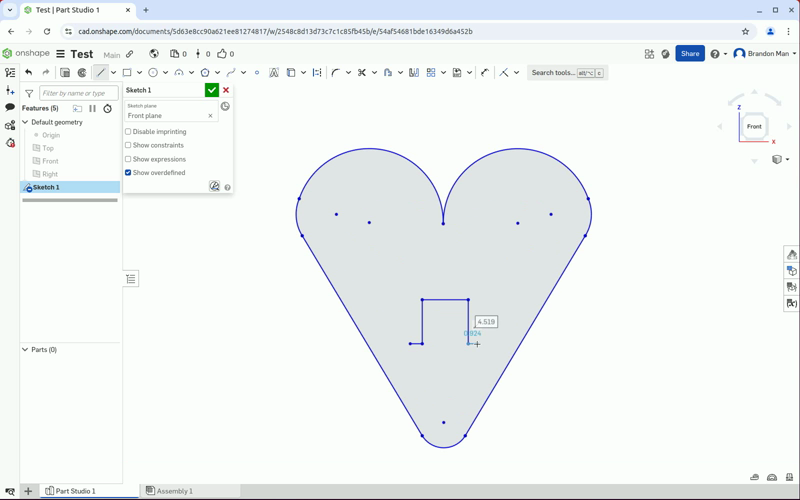
scroll(6)
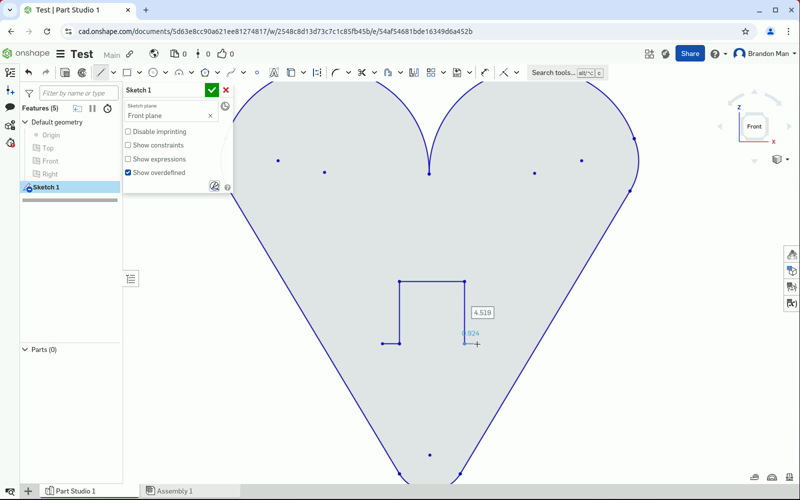
scroll(6)
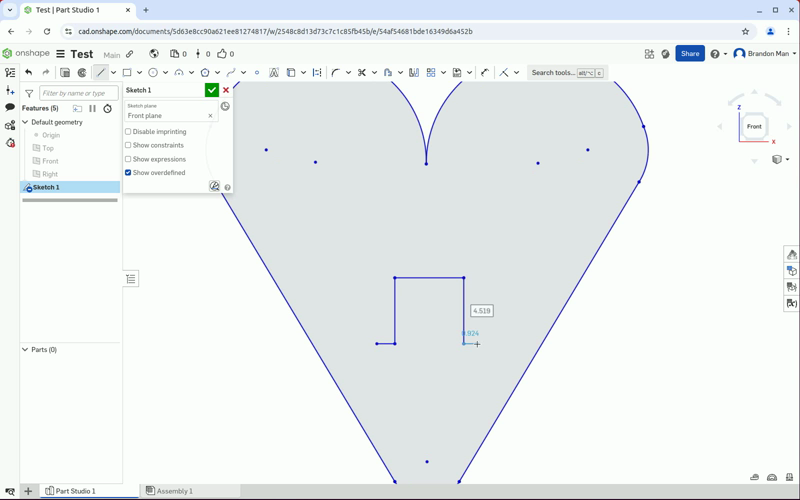
scroll(6)
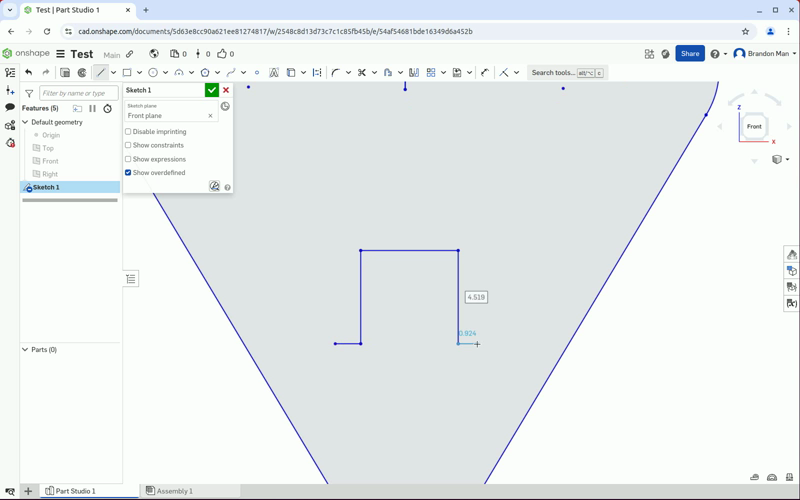
scroll(6)
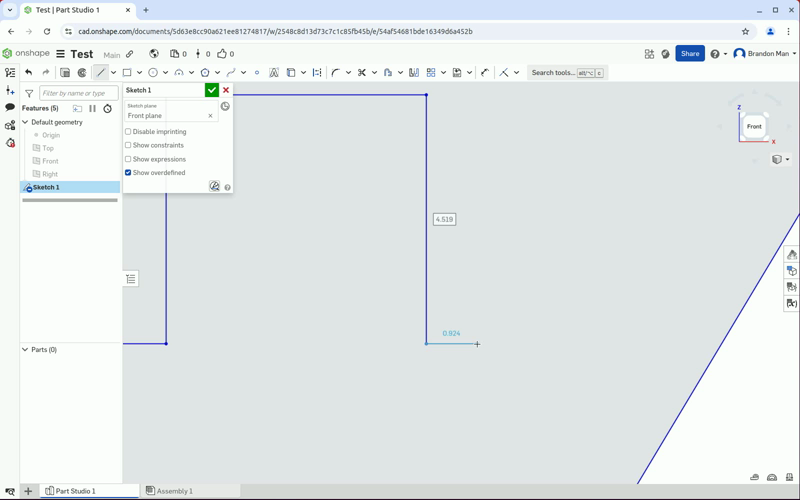
click(477, 343)
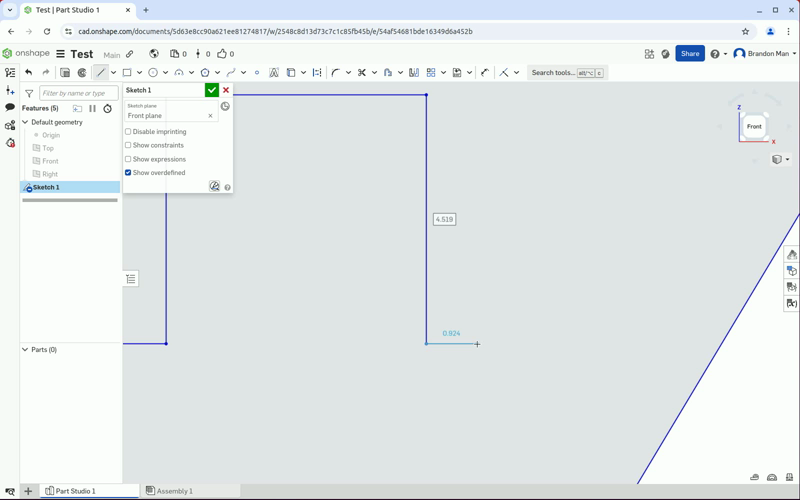
scroll(-6)
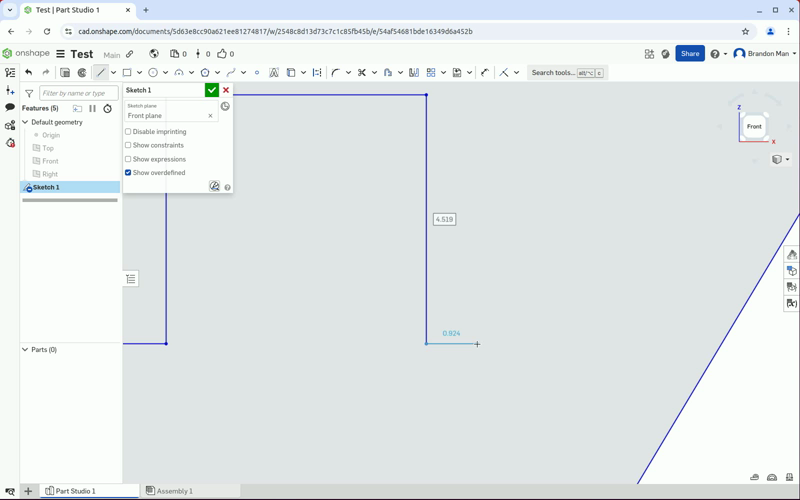
scroll(-6)
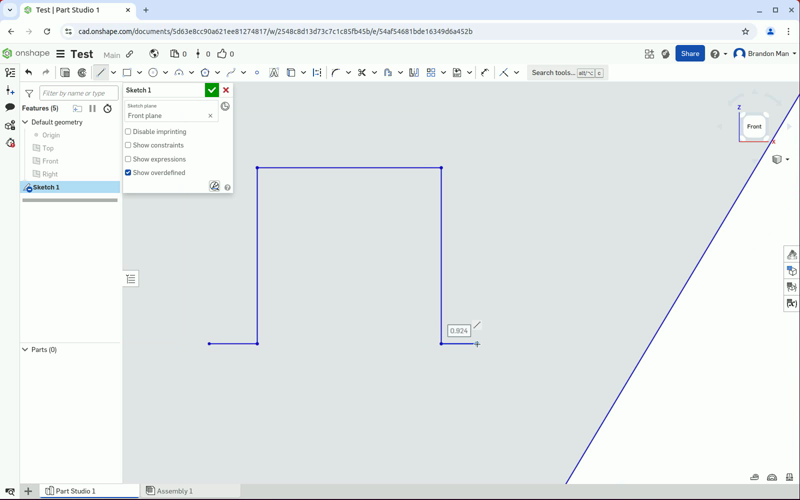
scroll(-6)
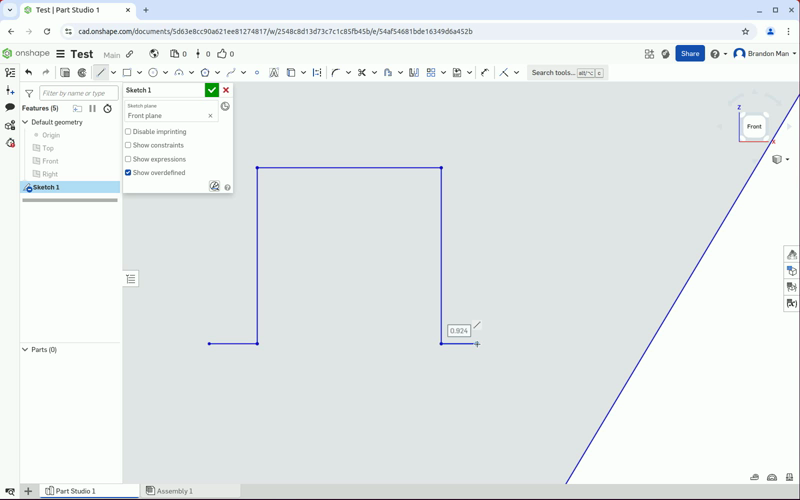
scroll(-6)
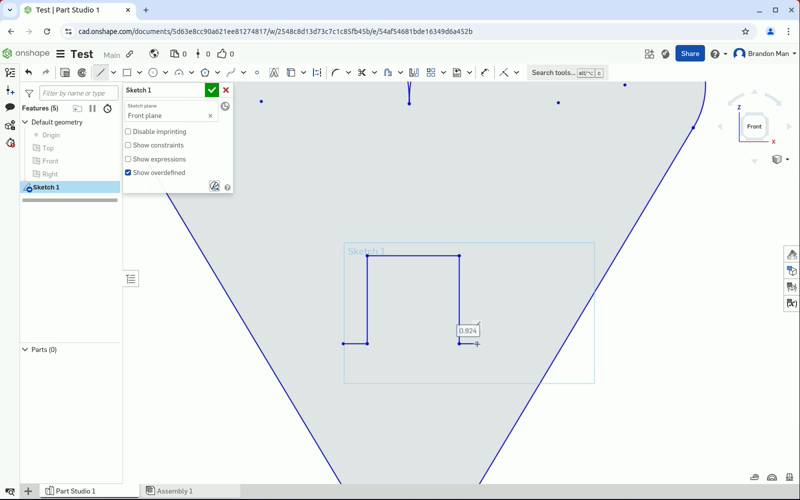
scroll(-6)
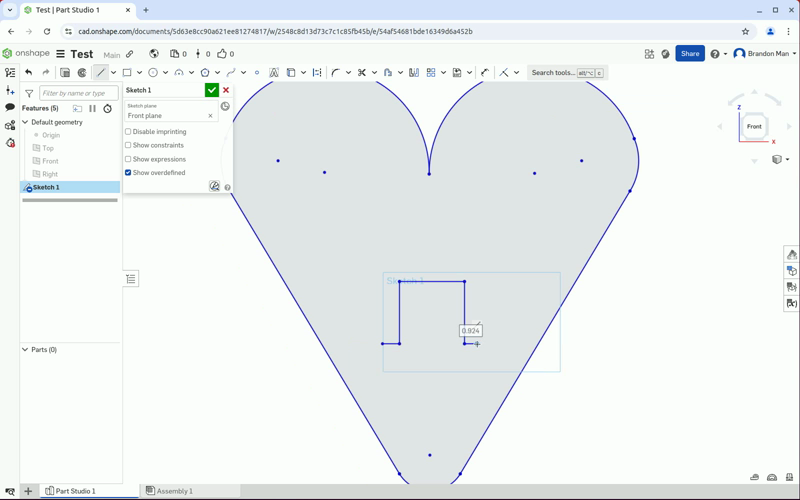
scroll(-6)
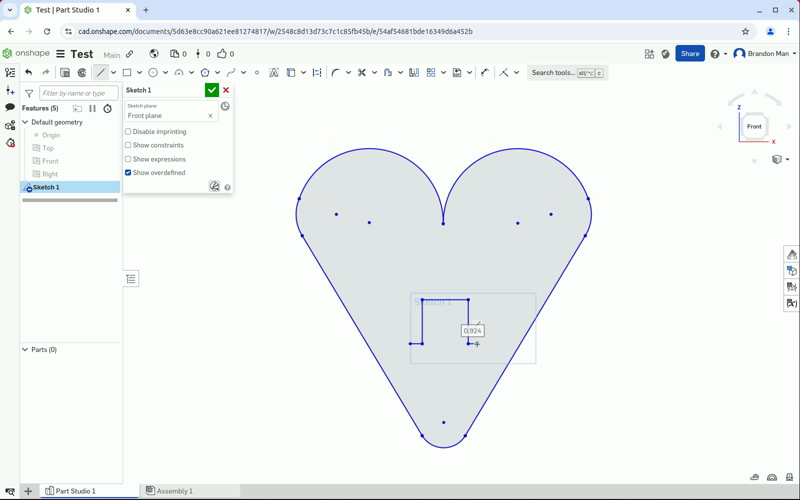
scroll(-6)
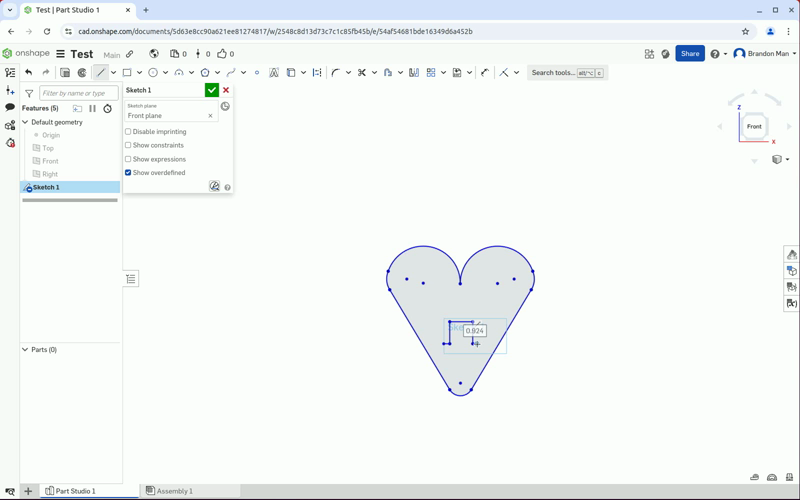
key_up(shift)
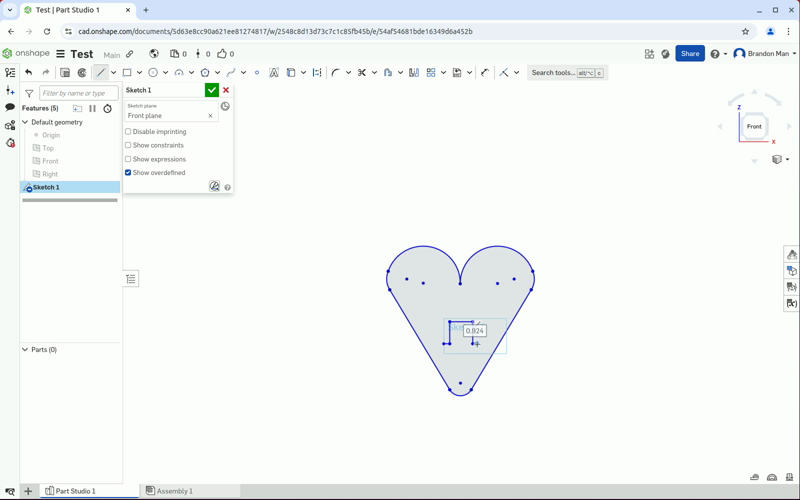
key_down(shift)
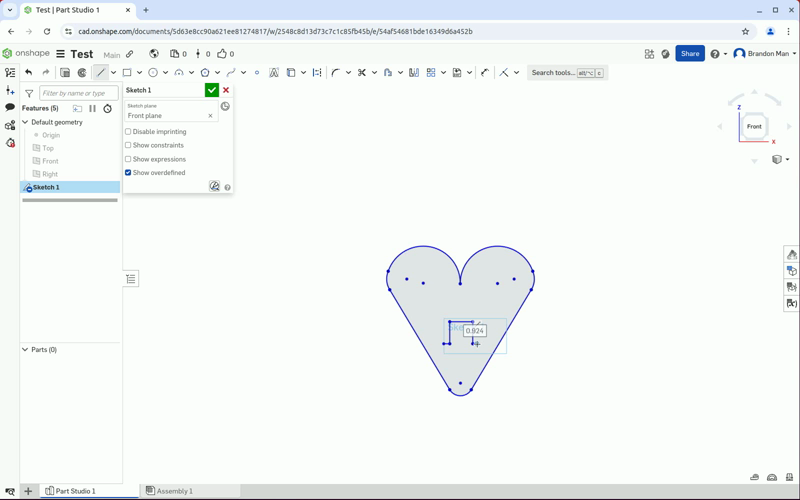
mouse_move(507, 343)
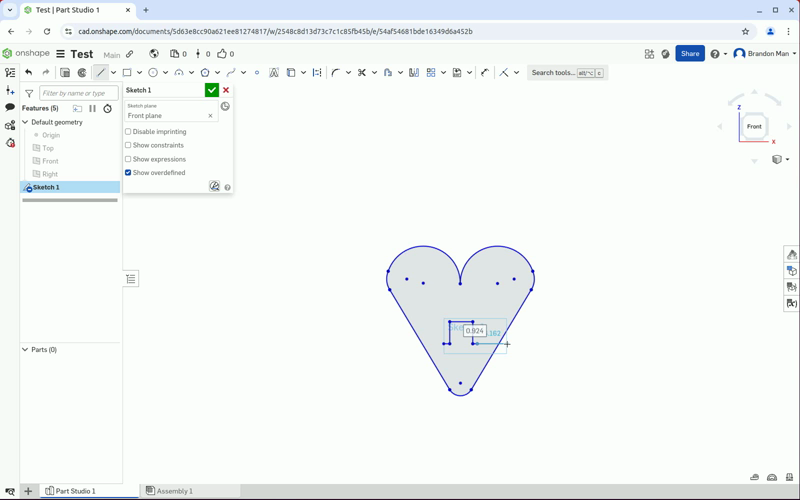
mouse_move(477, 298)
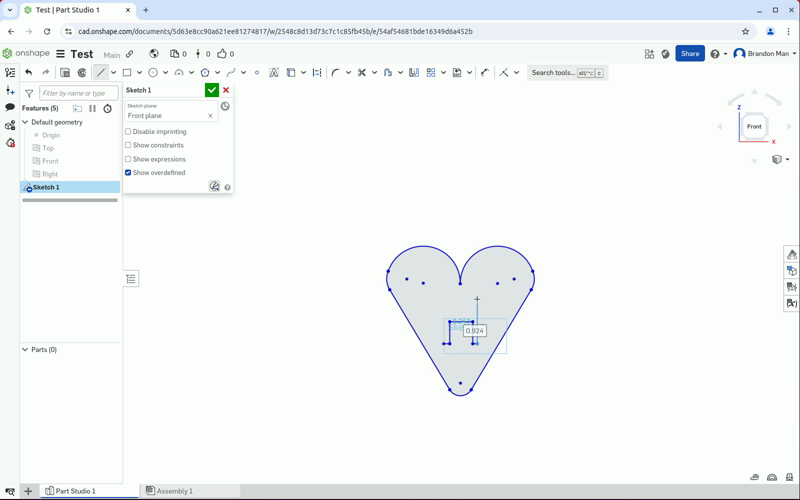
click(477, 298)
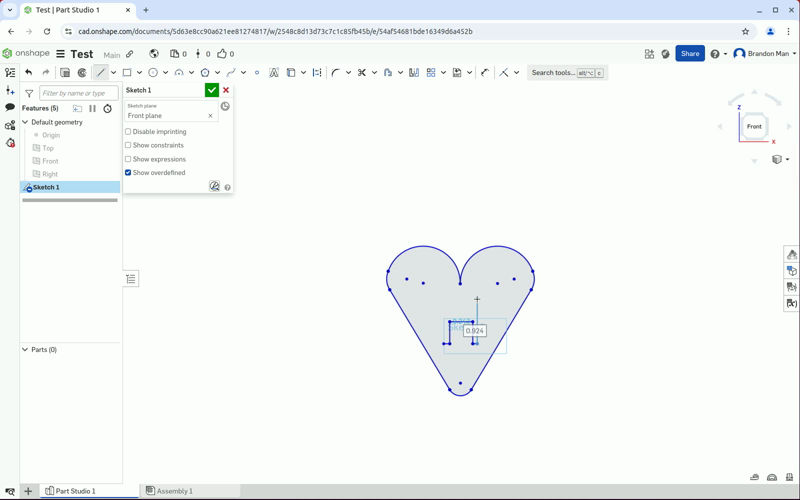
key_up(shift)
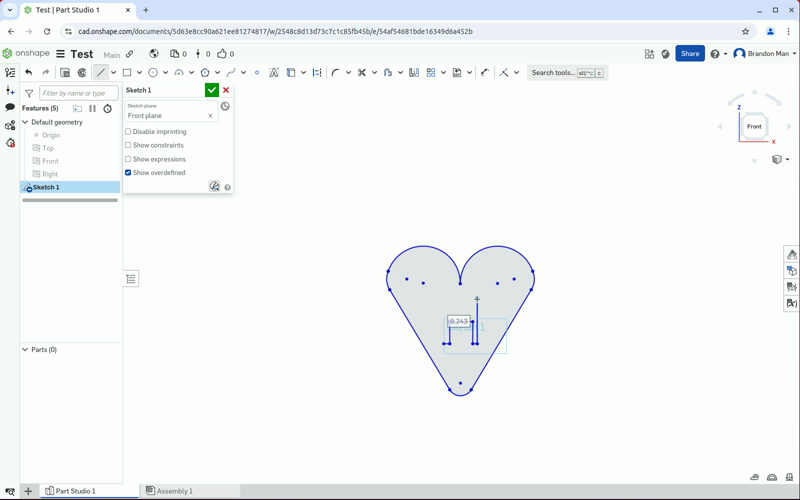
key_down(shift)
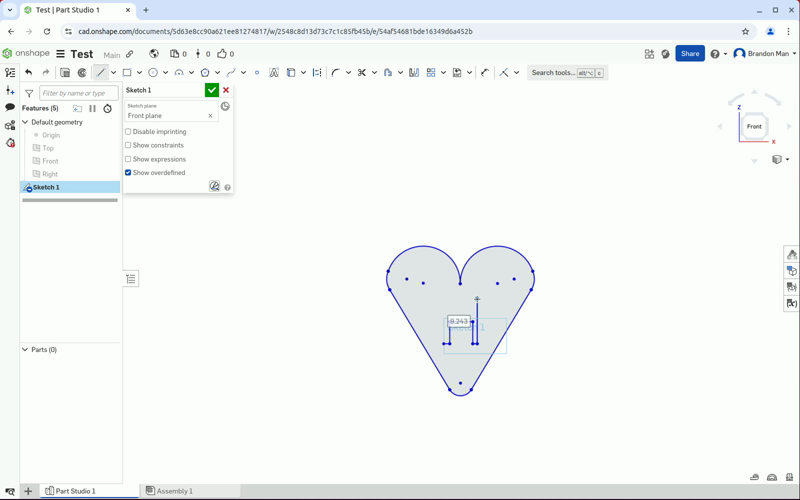
mouse_move(507, 298)
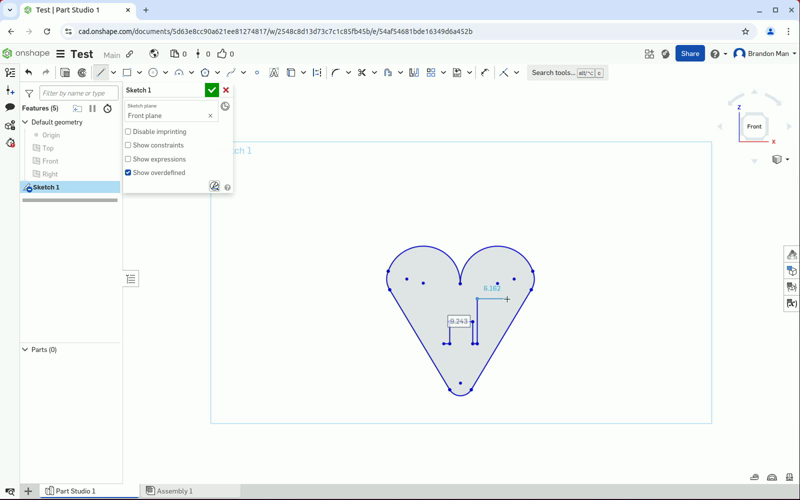
mouse_move(472, 298)
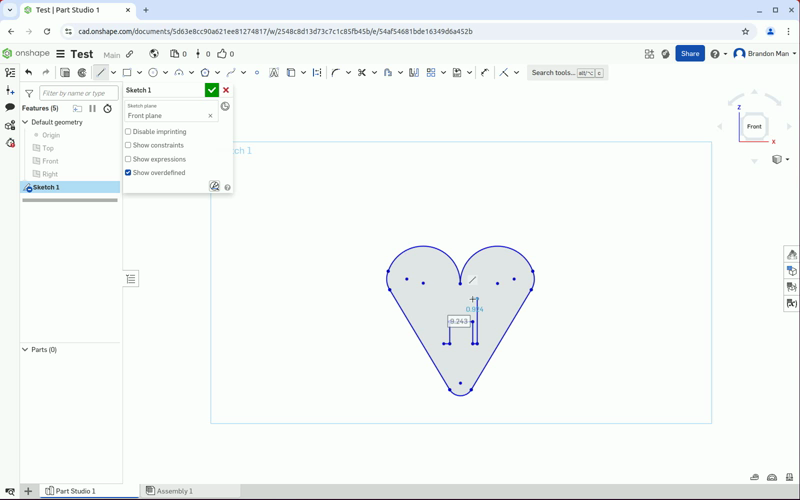
scroll(6)
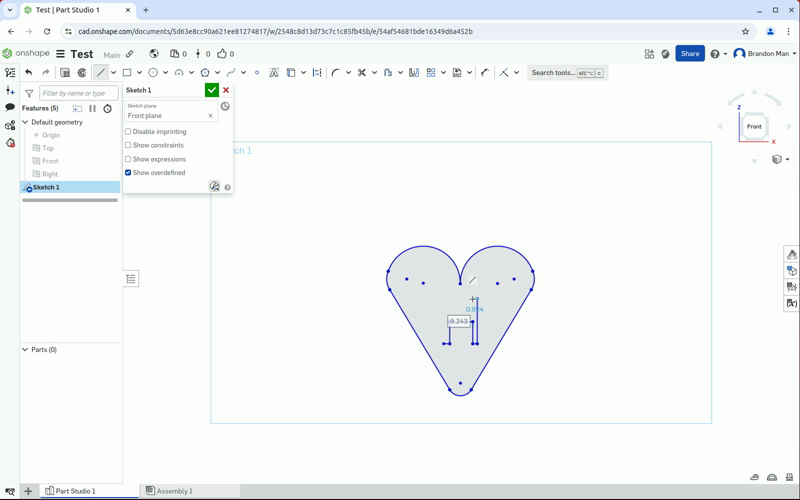
scroll(6)
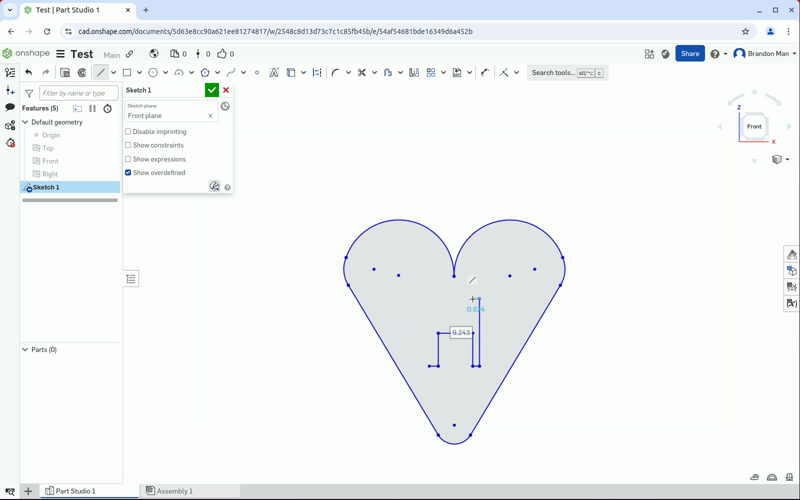
scroll(6)
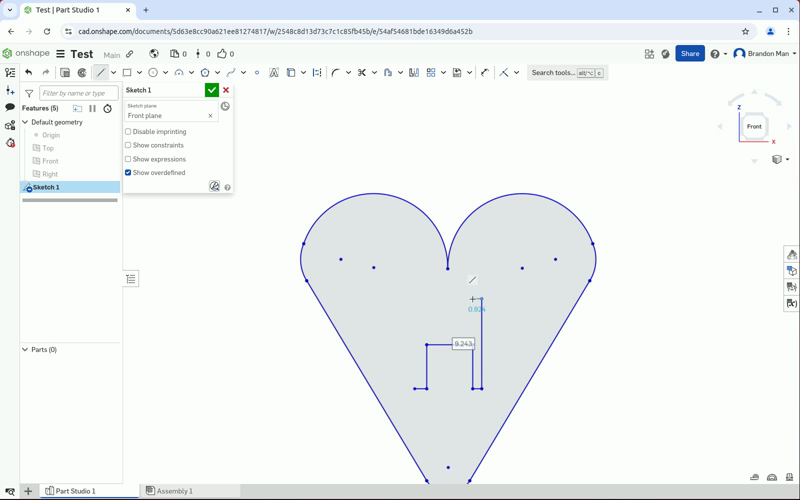
scroll(6)
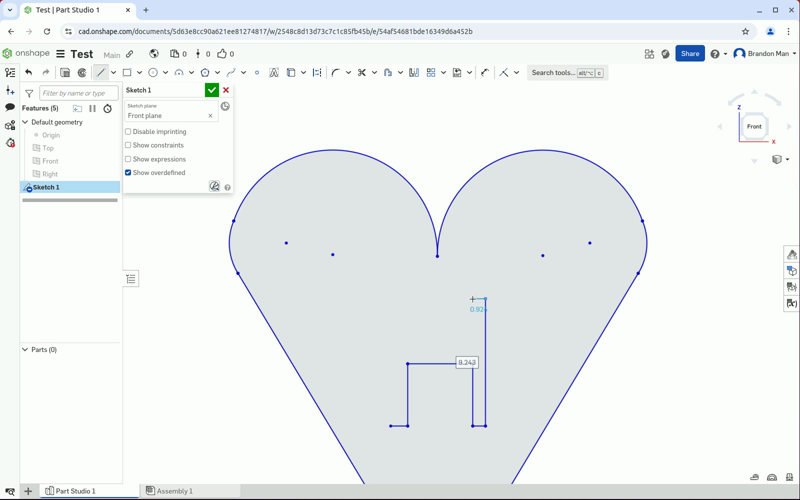
scroll(6)
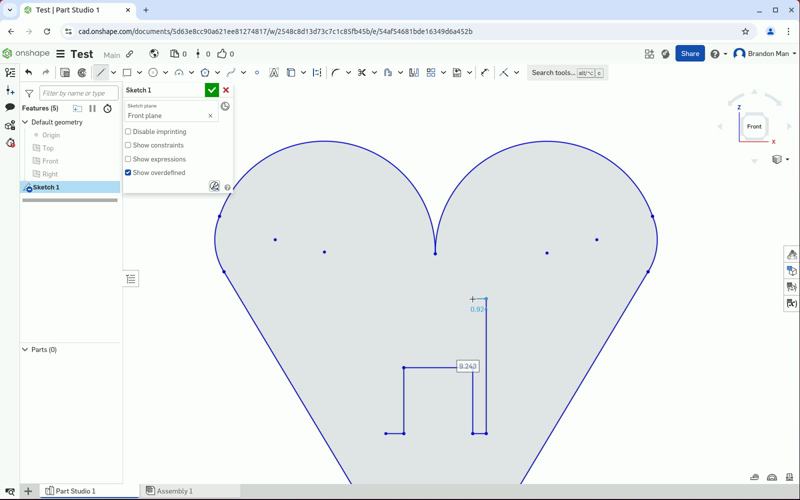
scroll(6)
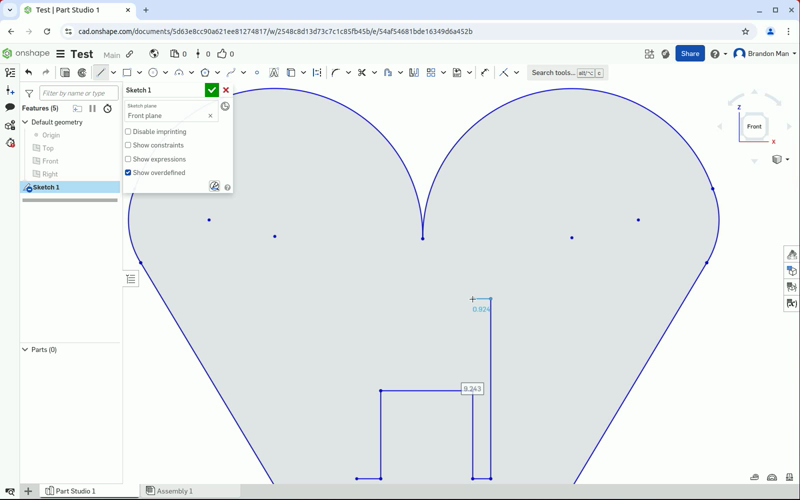
scroll(6)
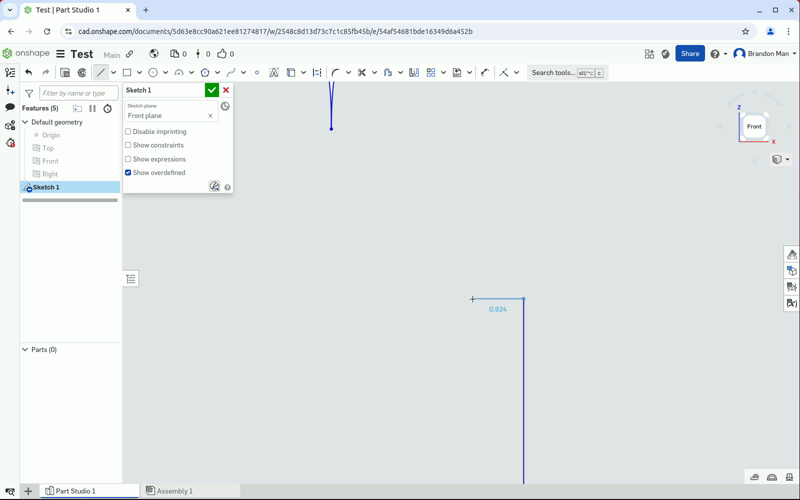
click(472, 298)
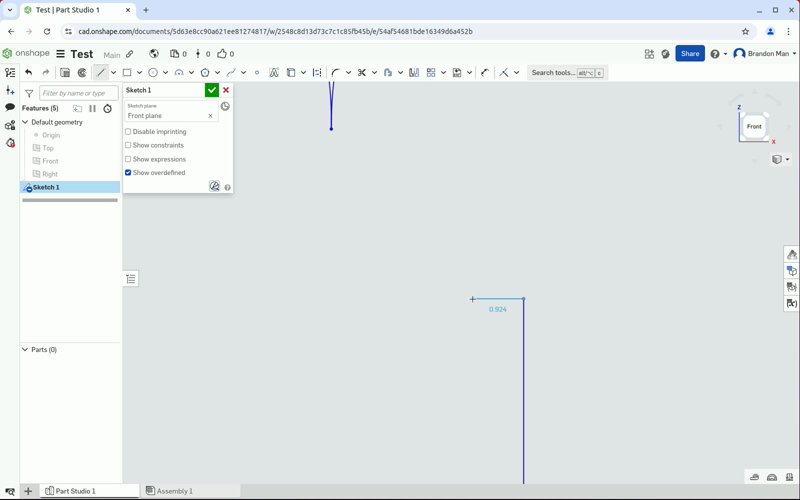
scroll(-6)
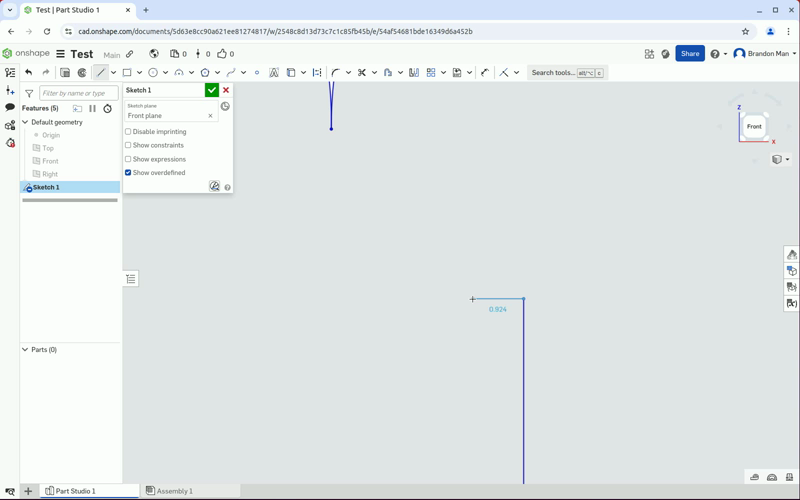
scroll(-6)
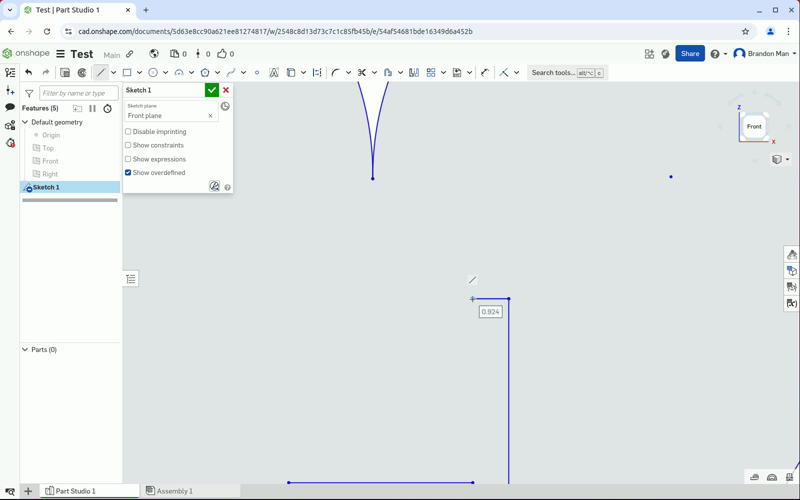
scroll(-6)
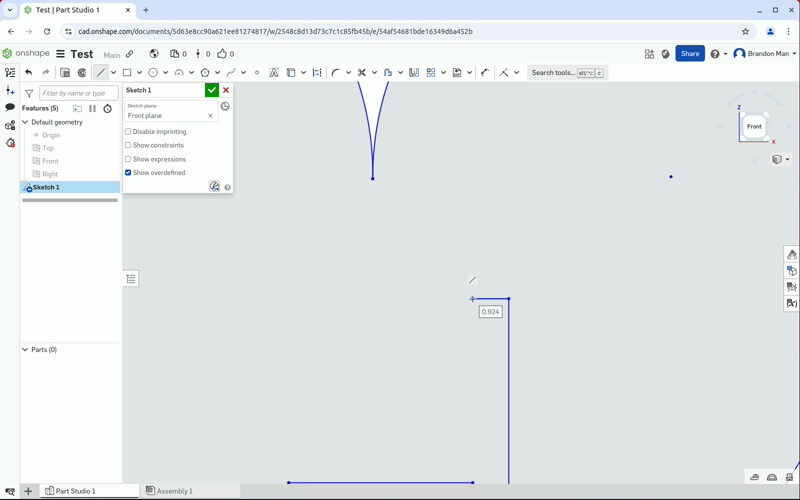
scroll(-6)
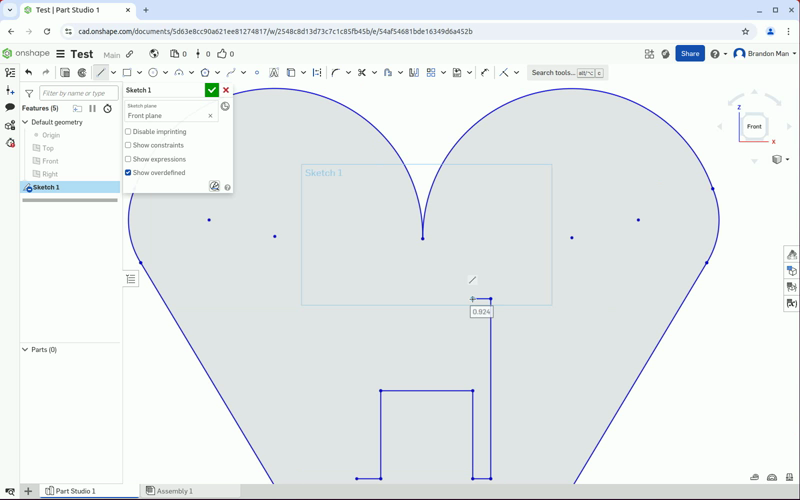
scroll(-6)
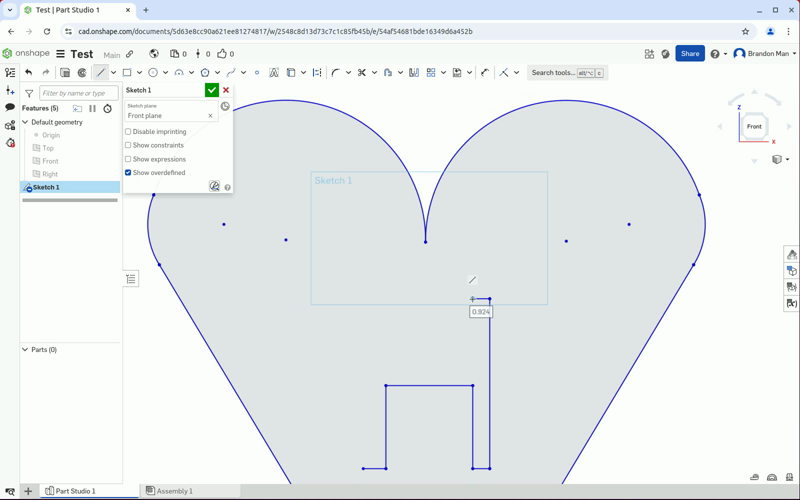
scroll(-6)
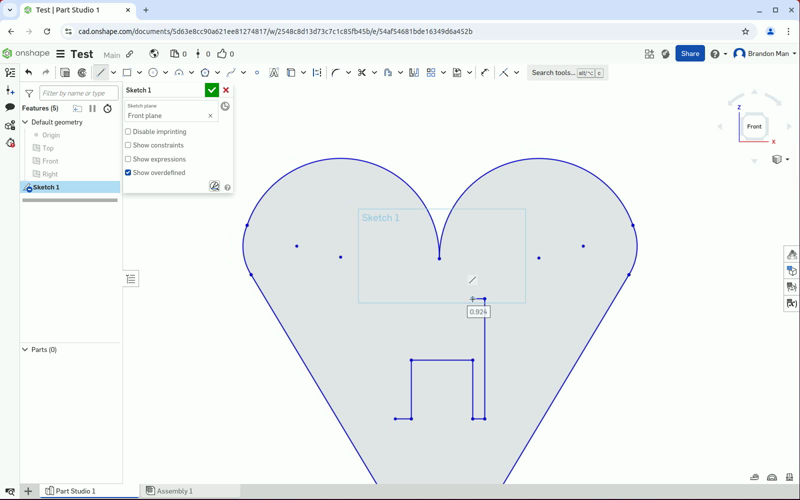
scroll(-6)
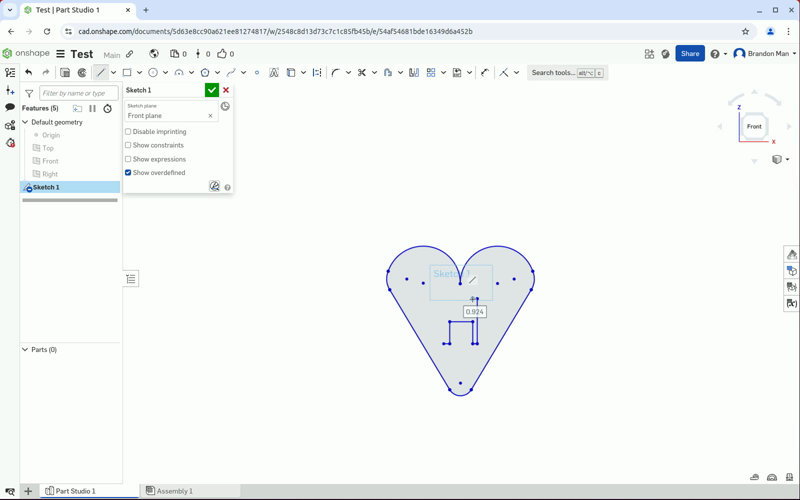
key_up(shift)
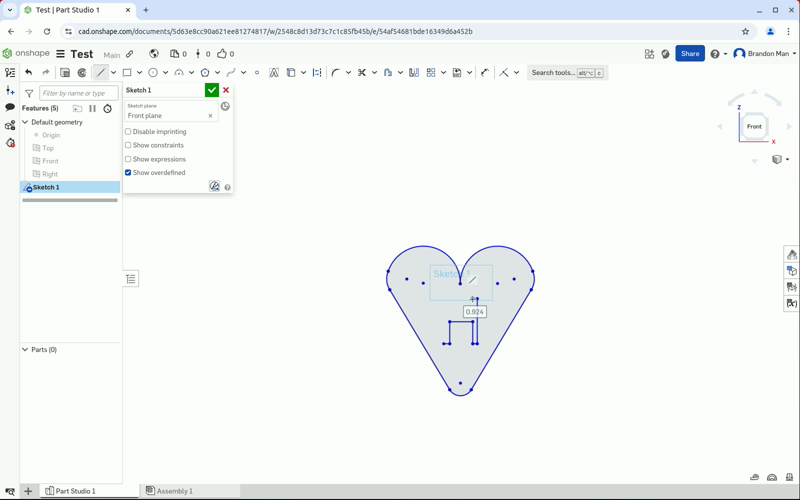
key_down(shift)
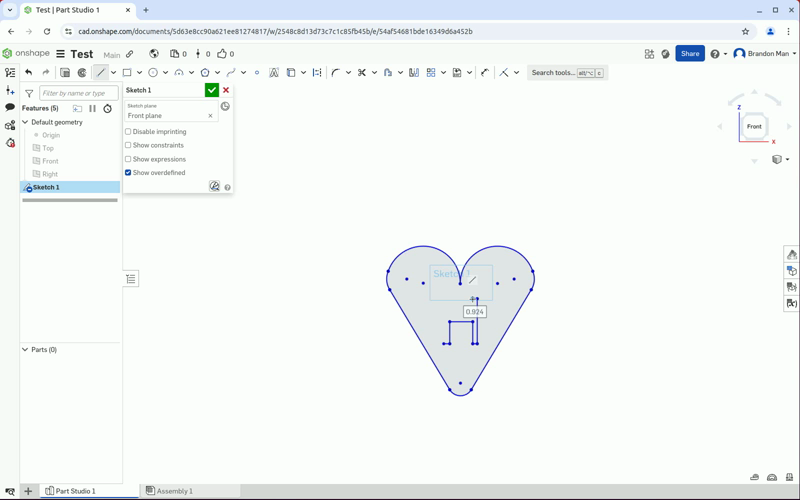
mouse_move(502, 298)
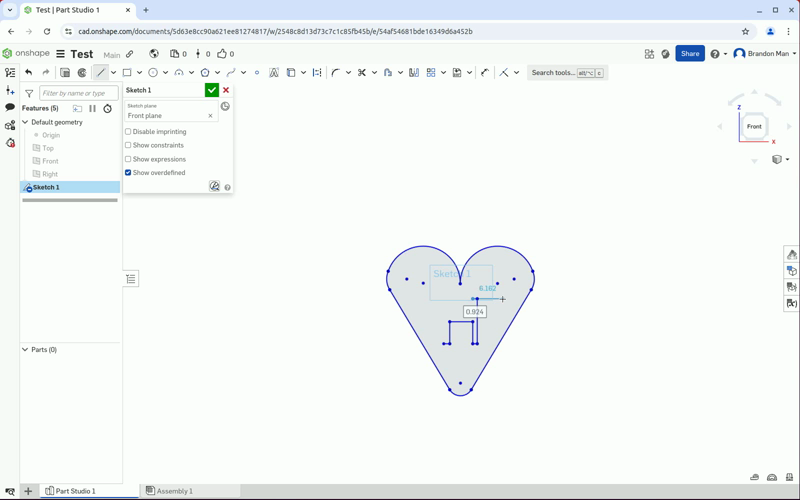
mouse_move(472, 317)
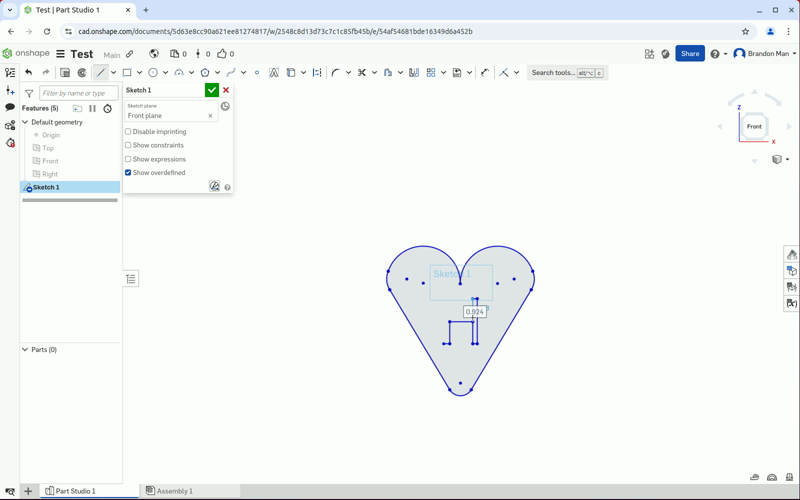
click(472, 317)
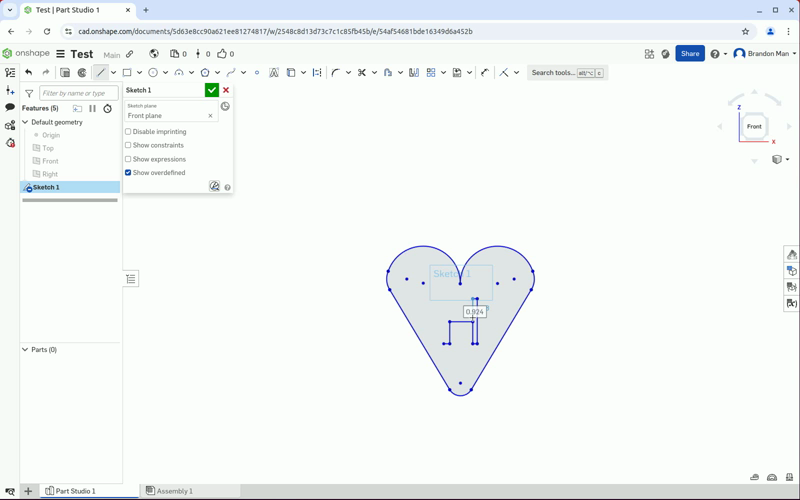
key_up(shift)
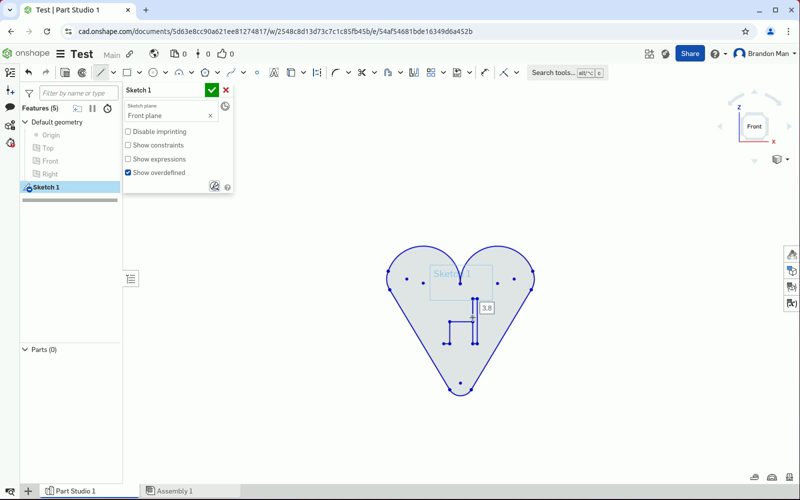
key_down(shift)
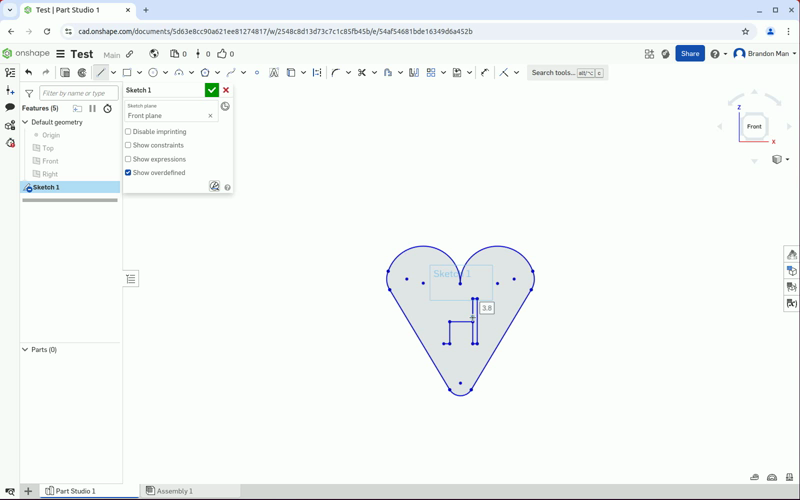
mouse_move(502, 317)
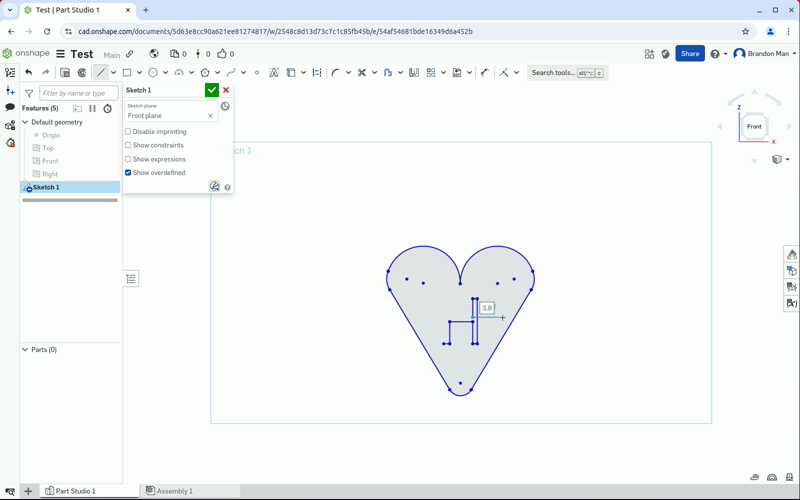
mouse_move(449, 317)
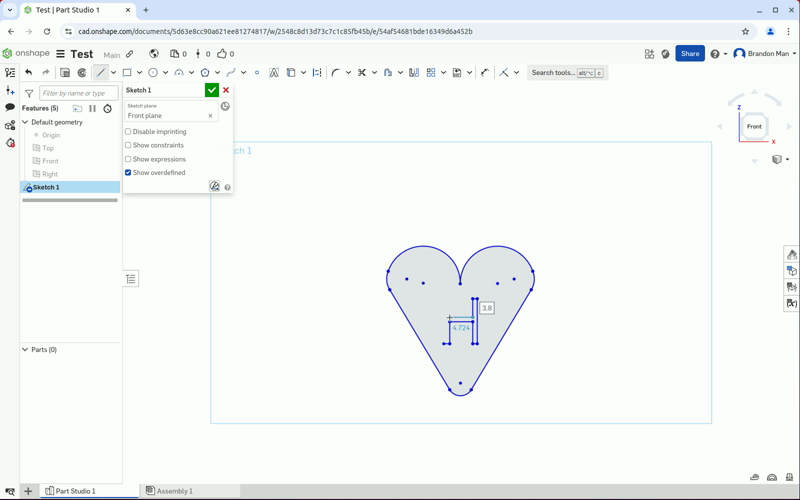
click(449, 317)
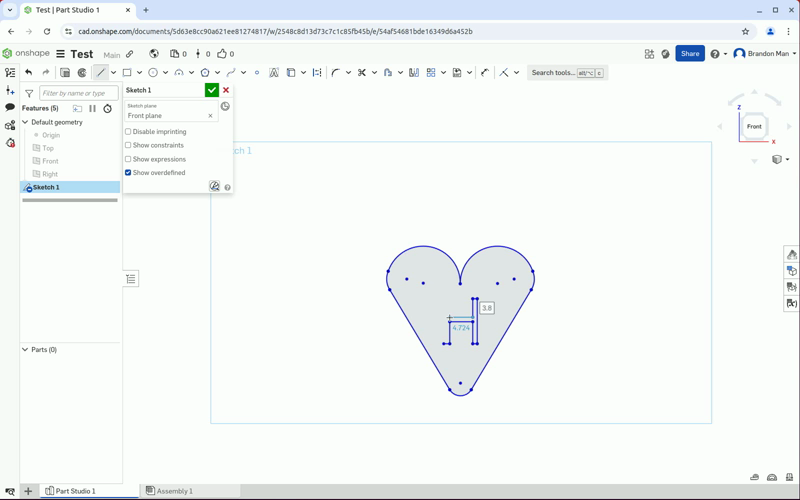
key_up(shift)
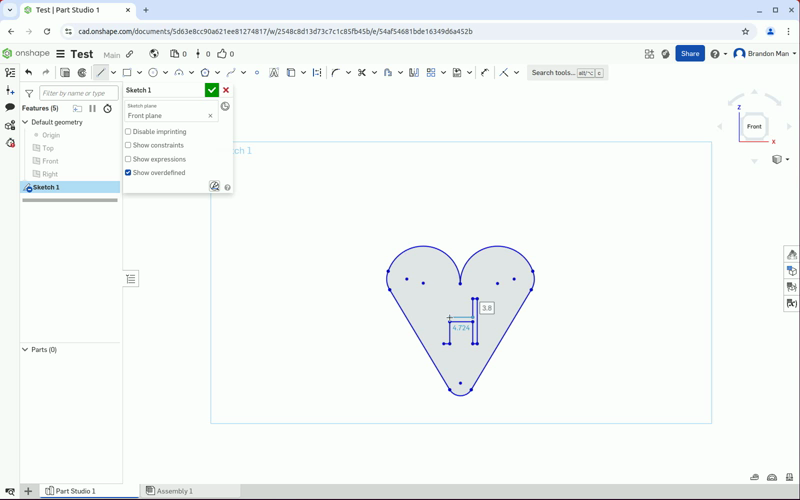
key_down(shift)
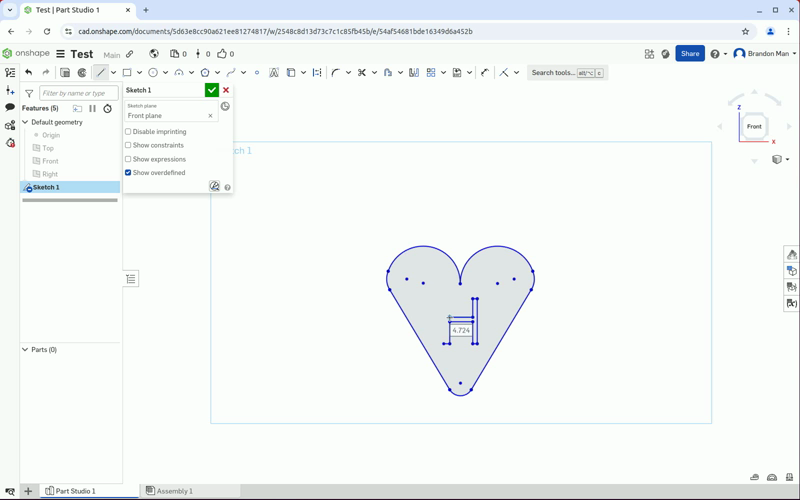
mouse_move(479, 317)
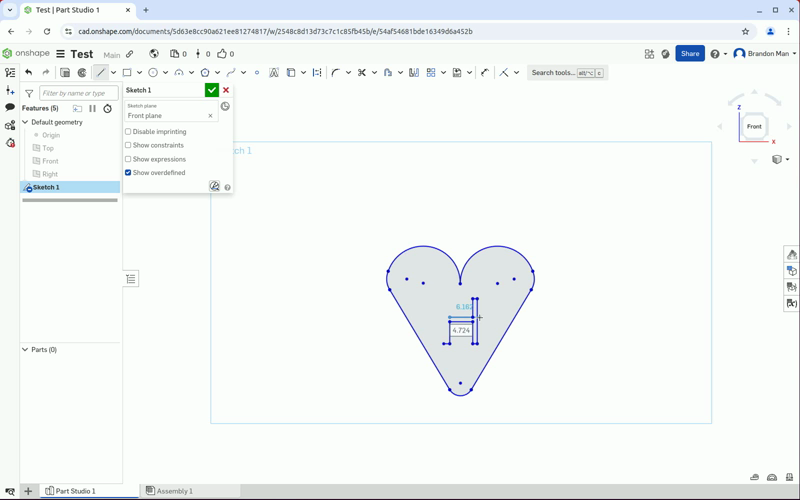
mouse_move(449, 298)
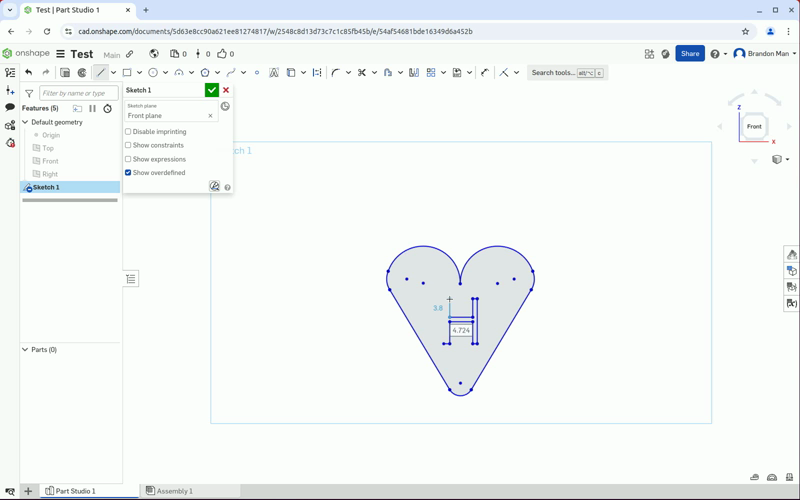
click(449, 298)
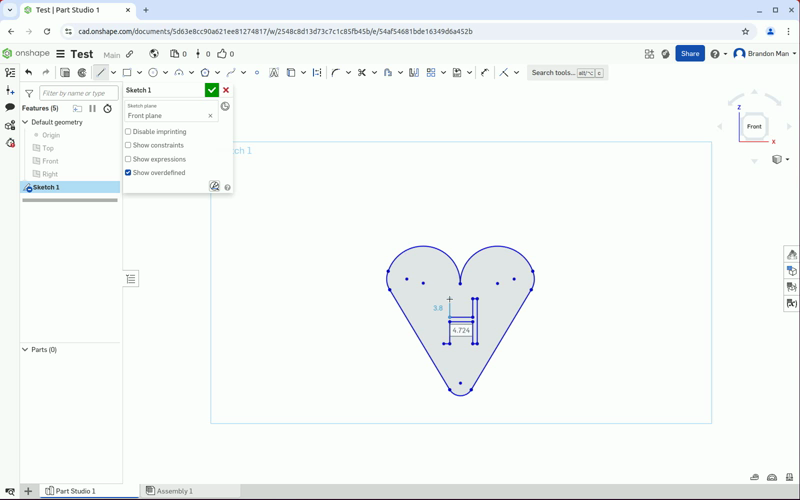
key_up(shift)
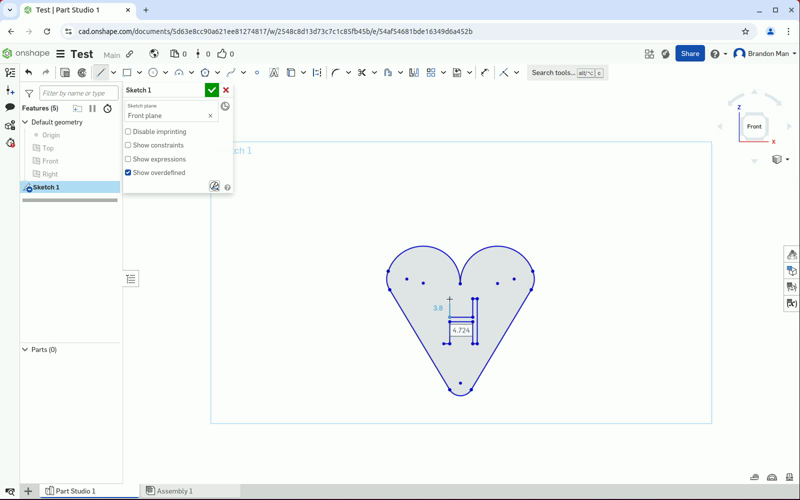
key_down(shift)
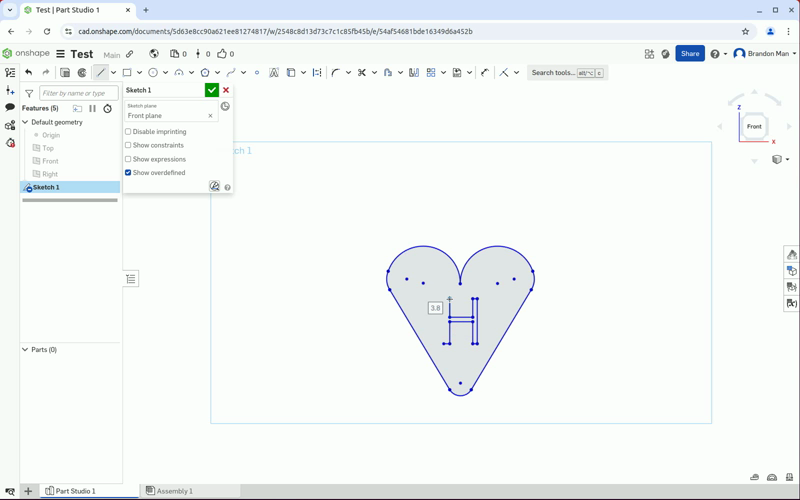
mouse_move(479, 298)
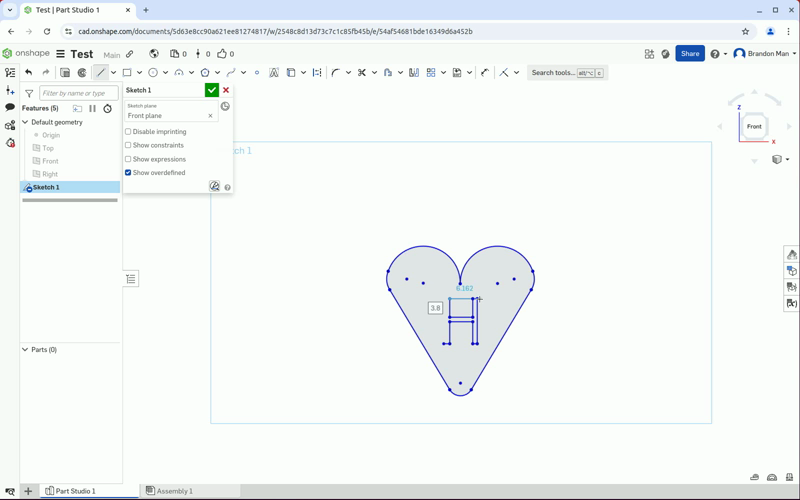
mouse_move(443, 298)
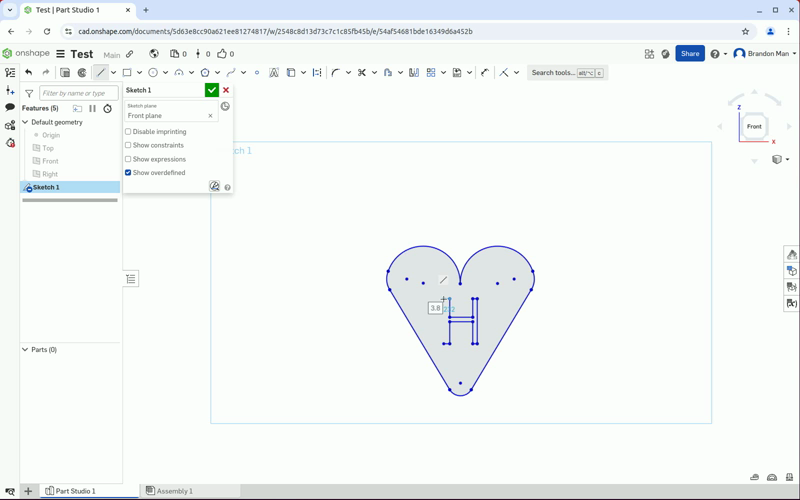
scroll(6)
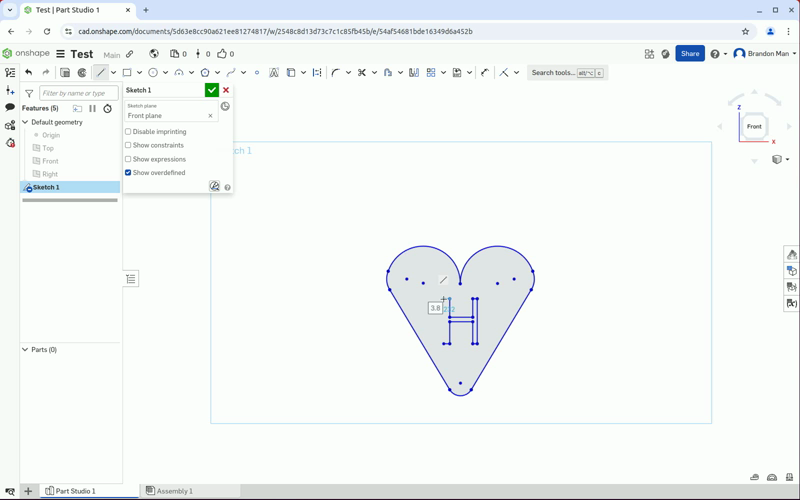
scroll(6)
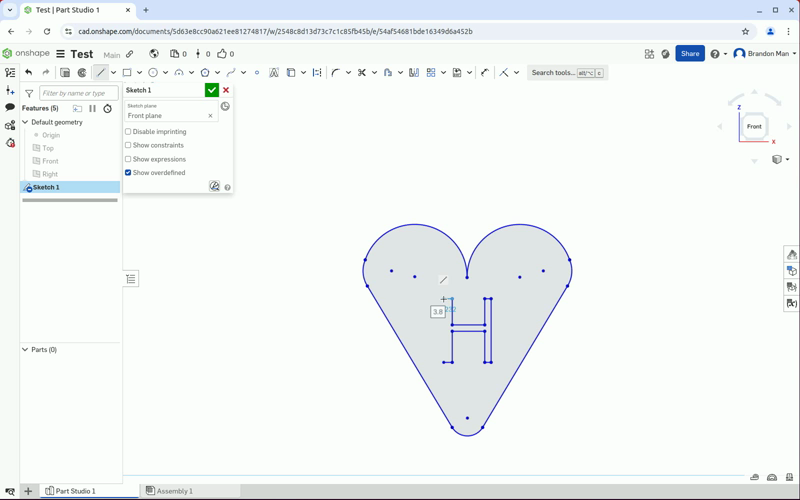
scroll(6)
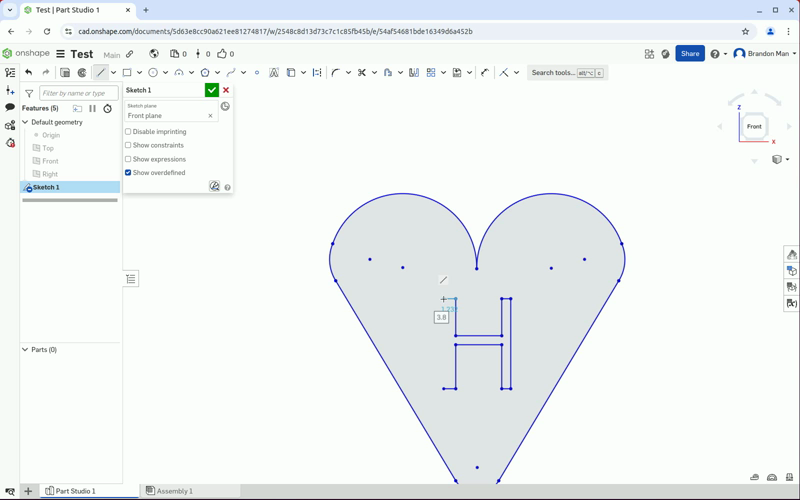
scroll(6)
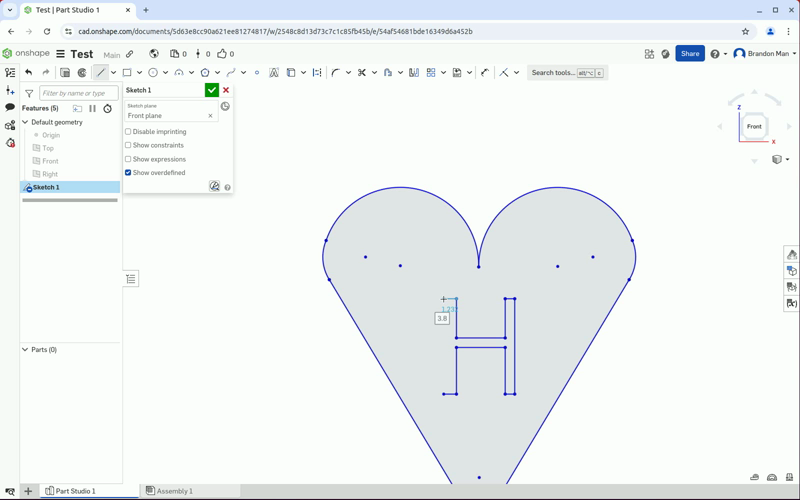
scroll(6)
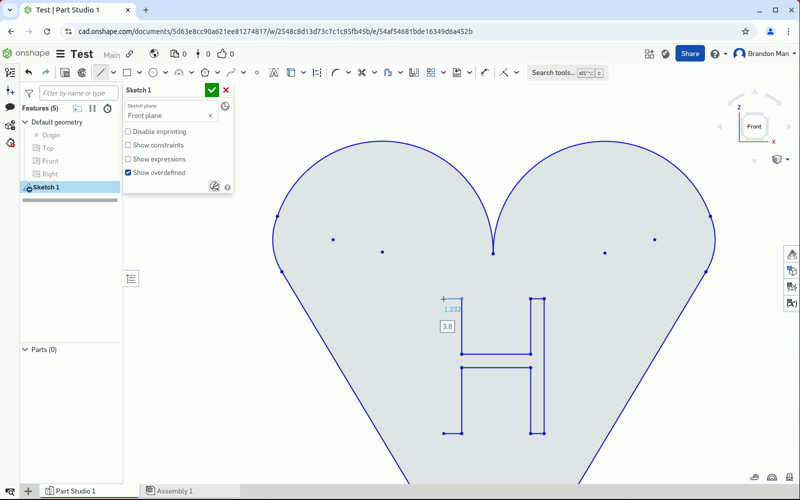
scroll(6)
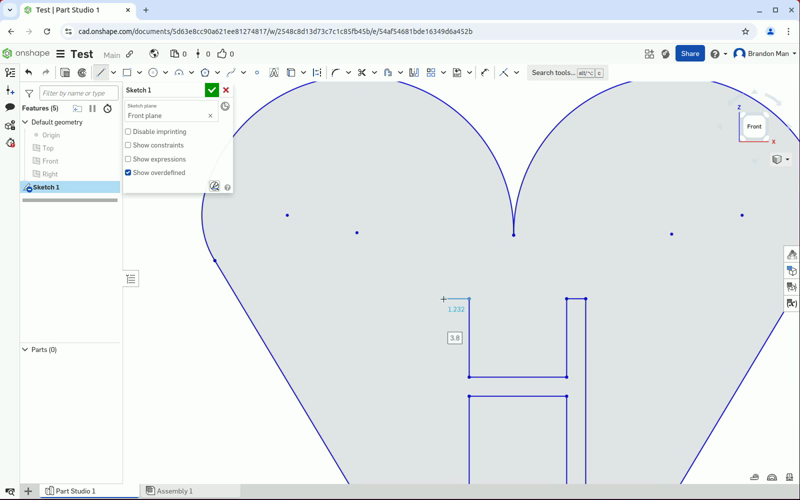
scroll(6)
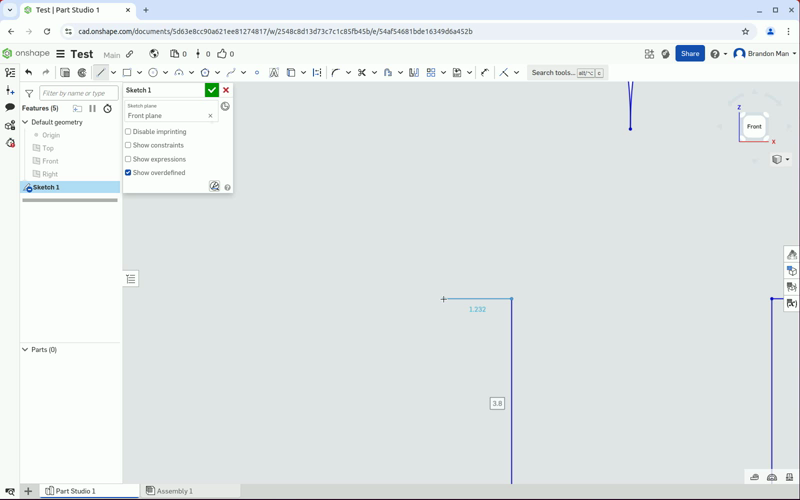
click(443, 298)
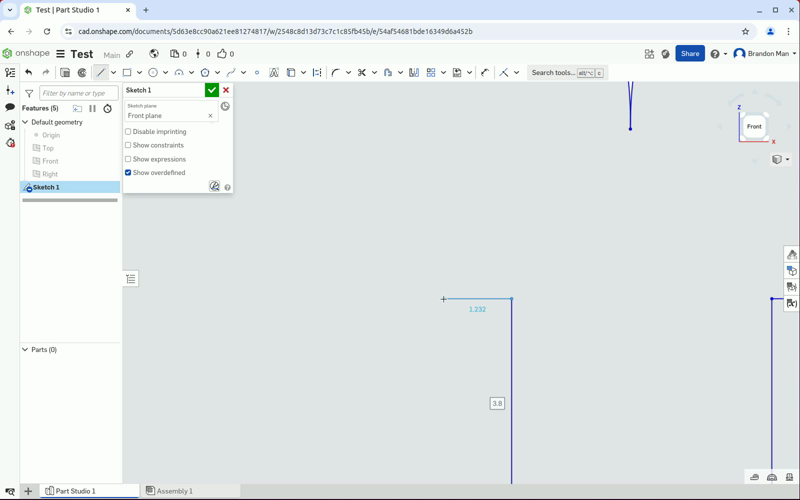
scroll(-6)
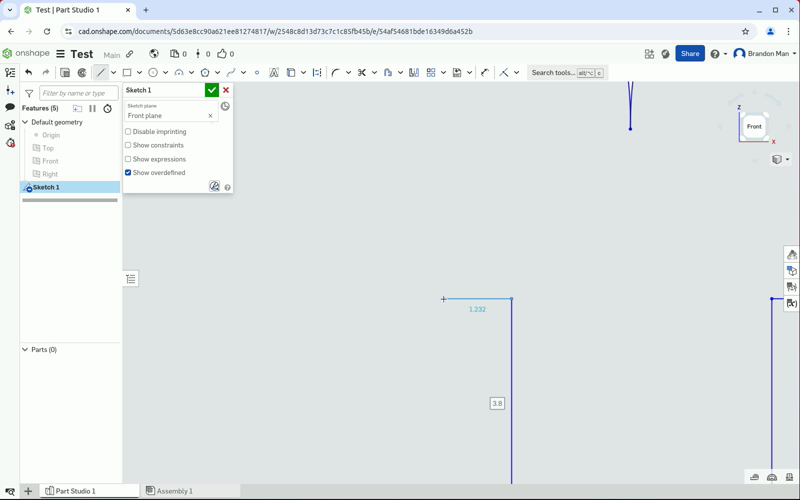
scroll(-6)
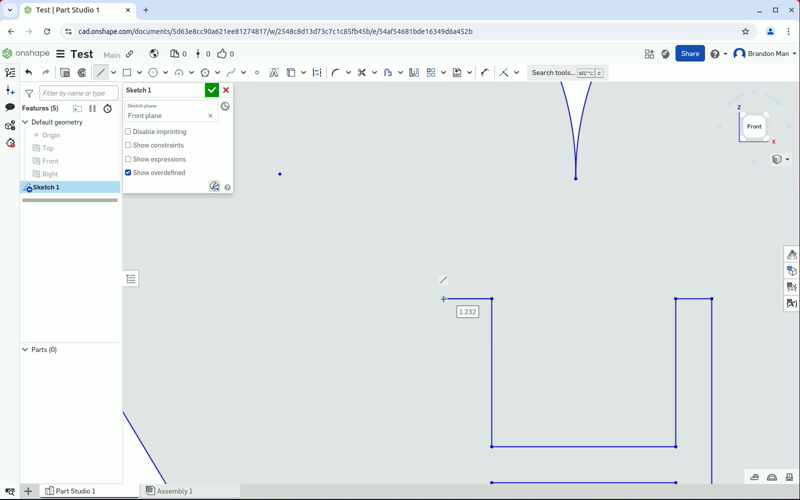
scroll(-6)
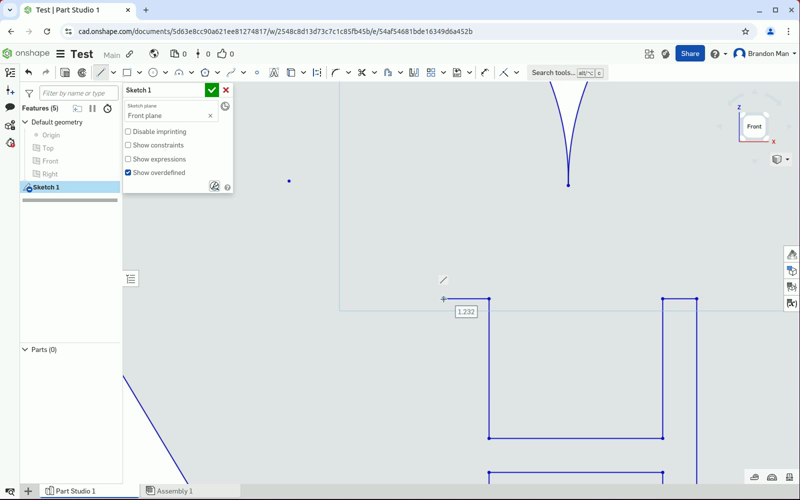
scroll(-6)
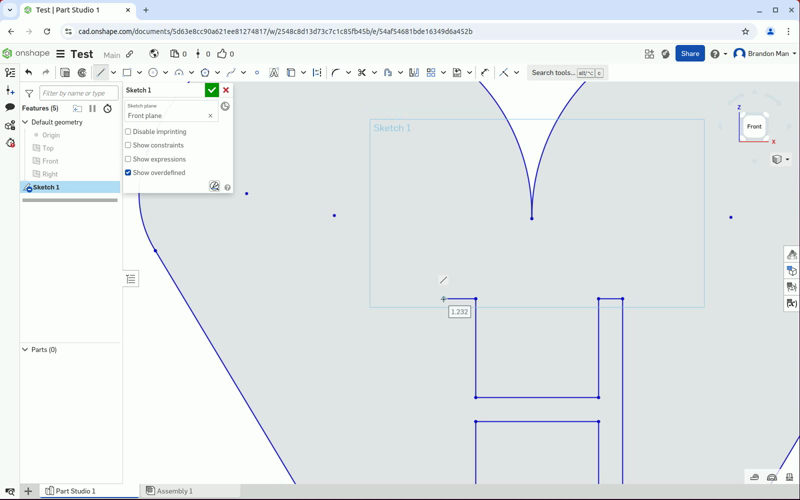
scroll(-6)
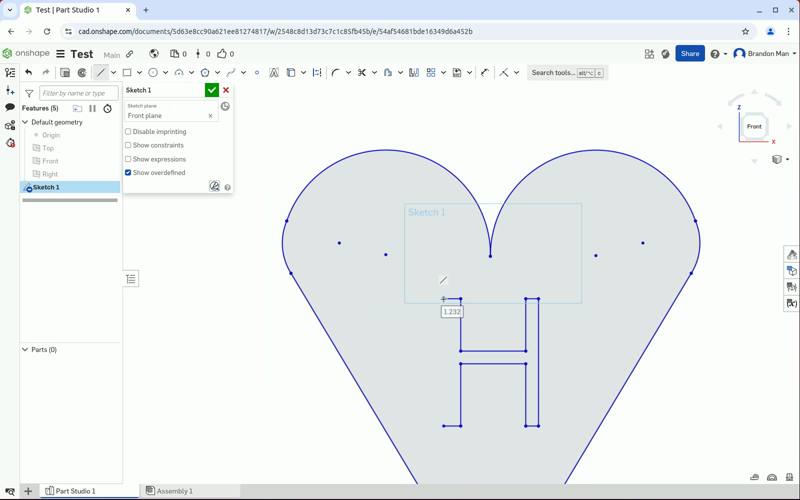
scroll(-6)
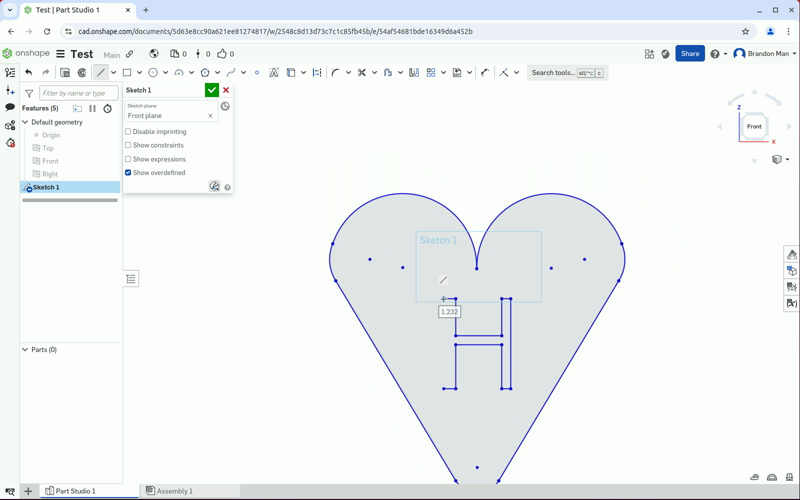
scroll(-6)
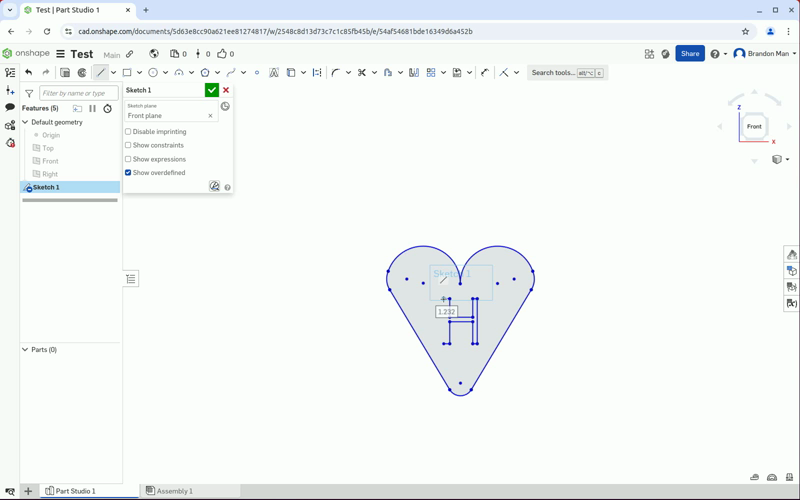
key_up(shift)
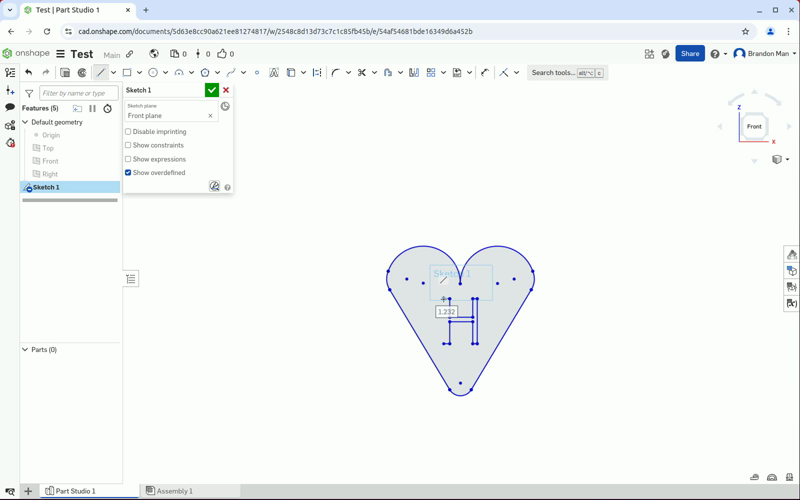
mouse_move(473, 298)
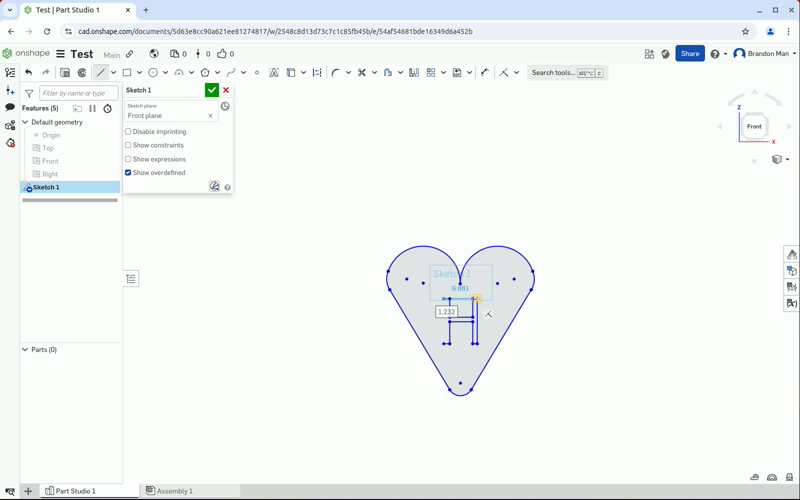
key_down(shift)
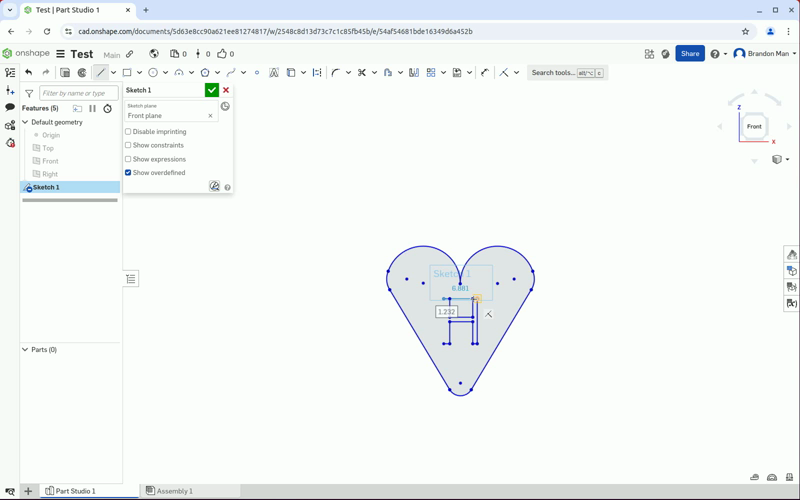
mouse_move(443, 343)
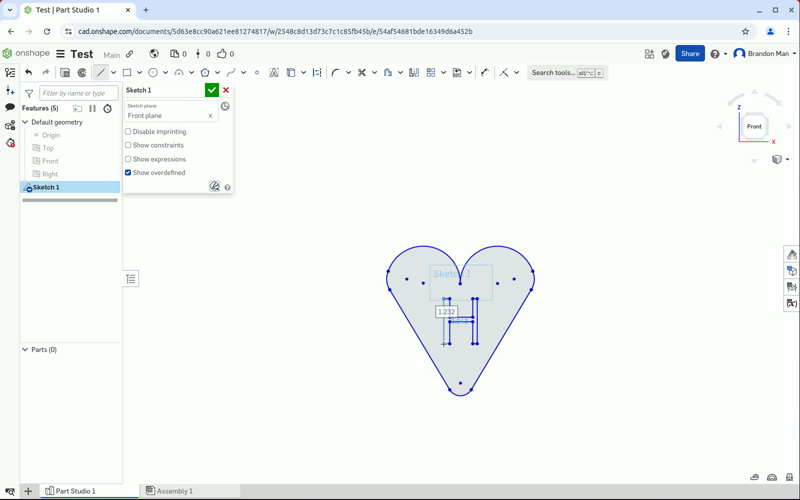
key_up(shift)
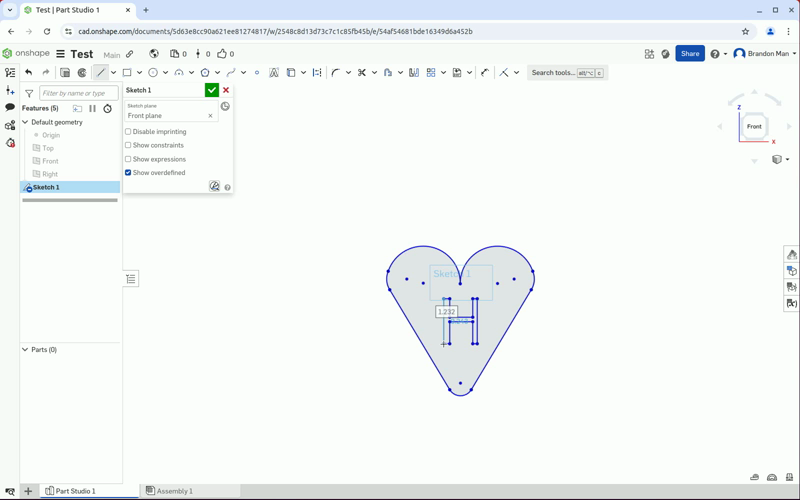
click(443, 343)
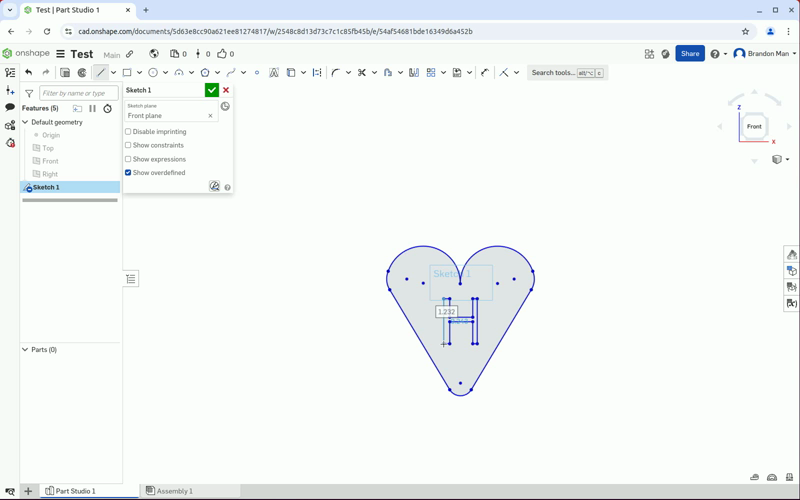
key(esc)
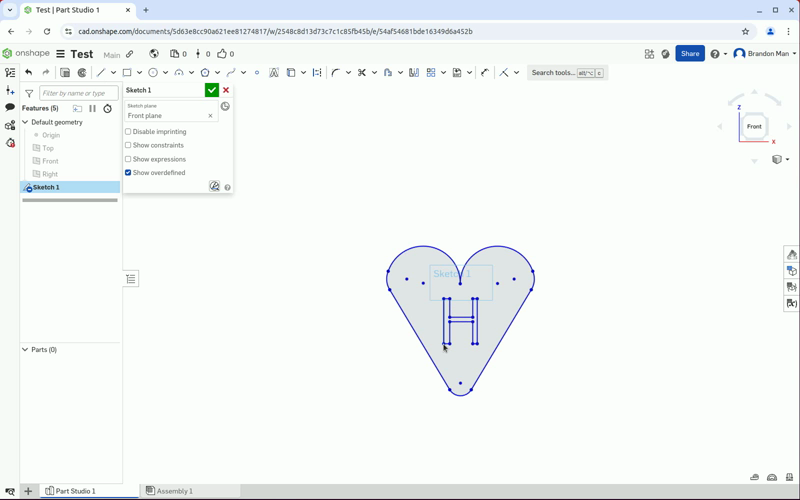
mouse_move(503, 274)
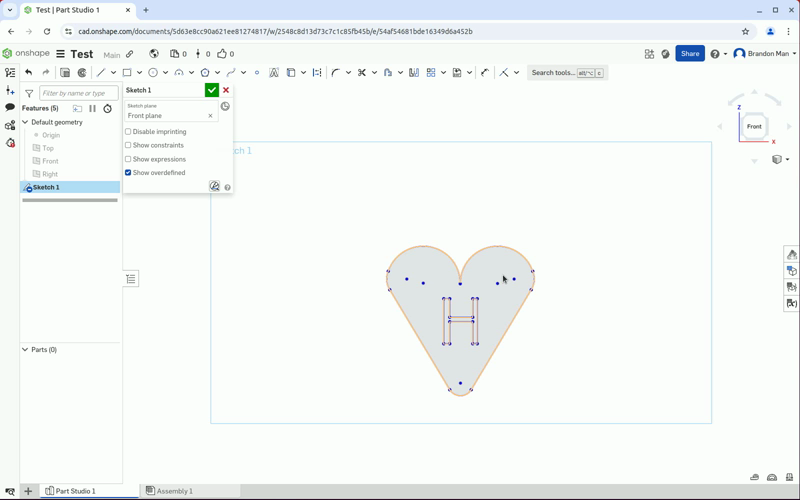
click(503, 274)
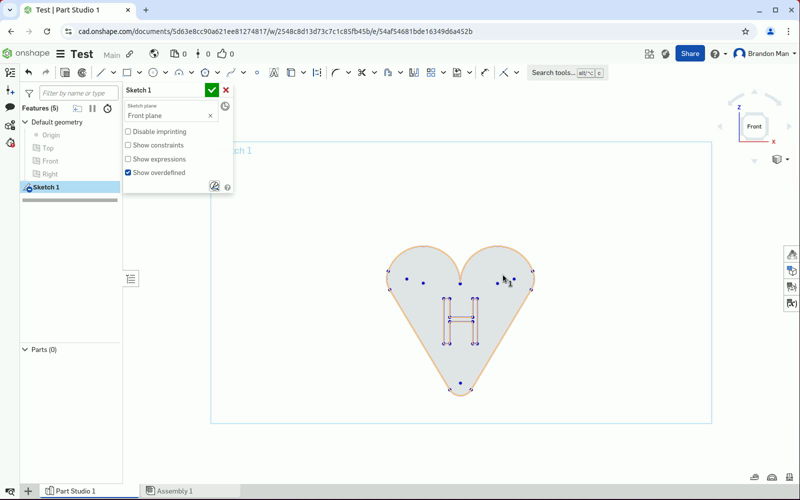
mouse_move(73, 352)
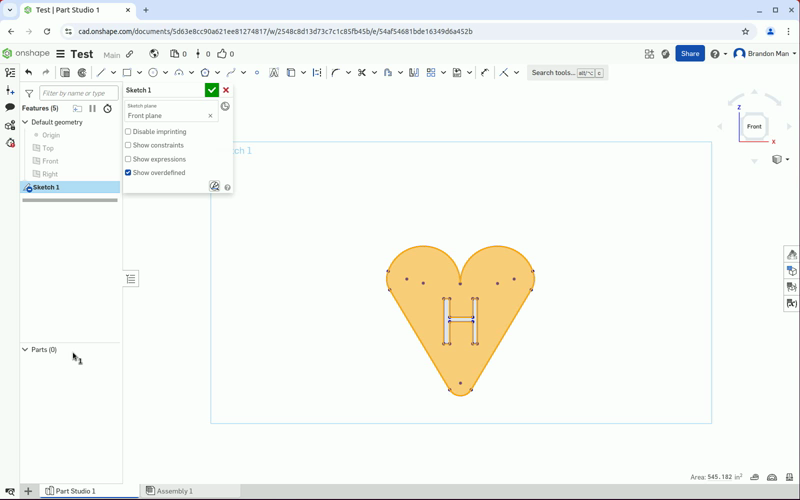
key(shift+y)
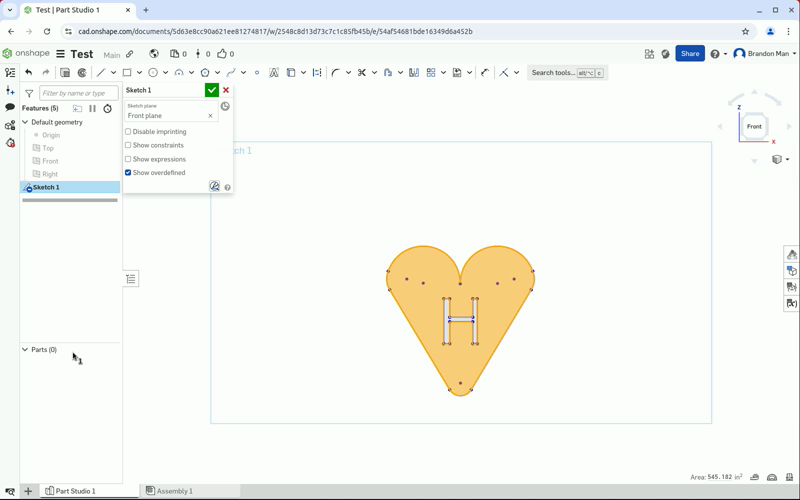
key(shift+e)
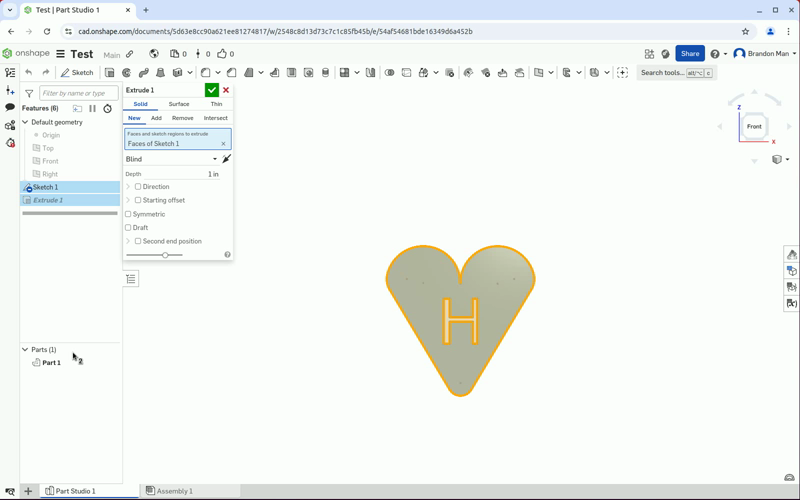
mouse_move(143, 106)
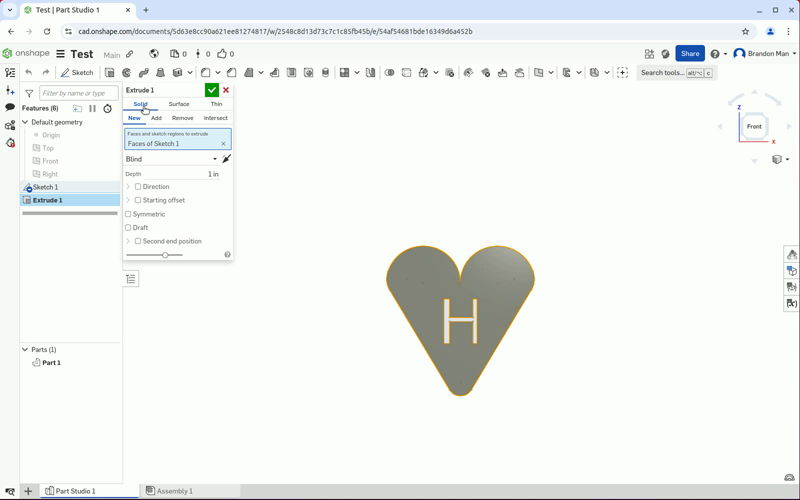
click(143, 106)
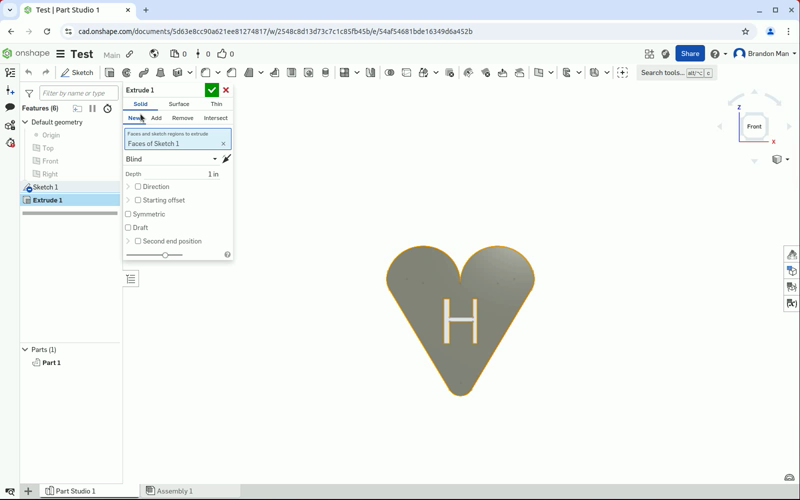
mouse_move(137, 120)
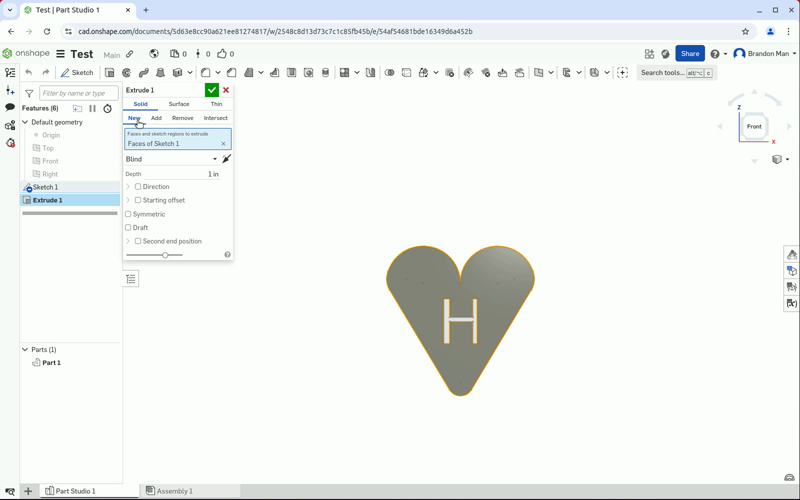
click(137, 120)
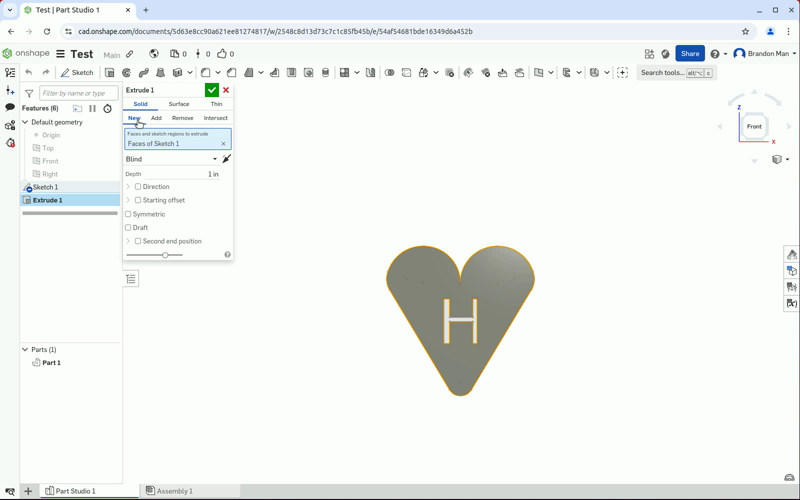
key(tab, 4)
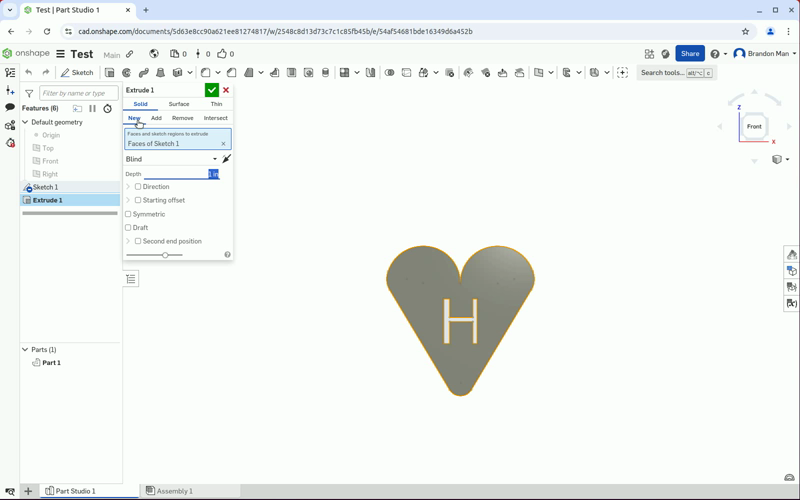
text(1.926)
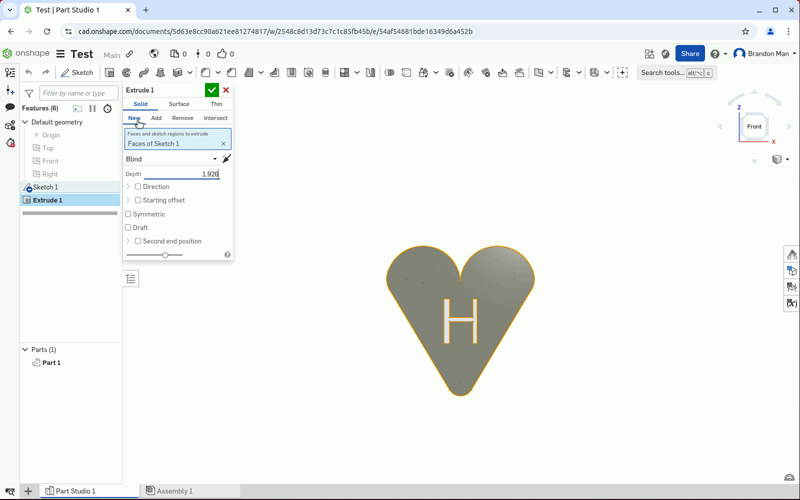
key(enter)
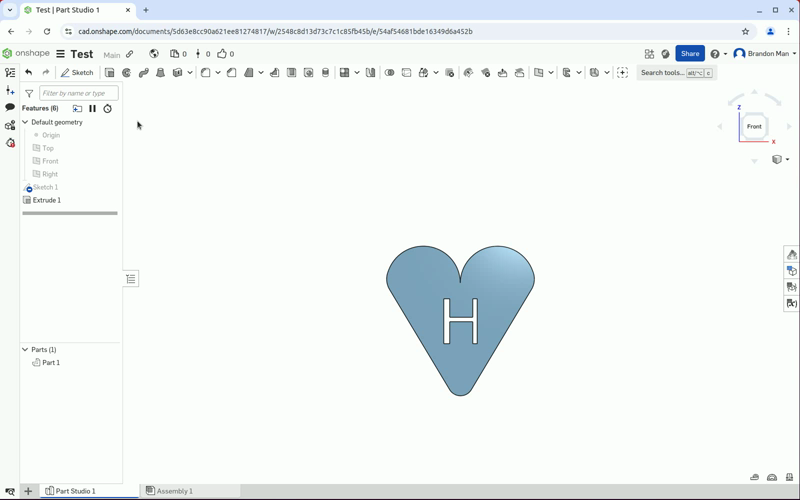
key(shift+h)
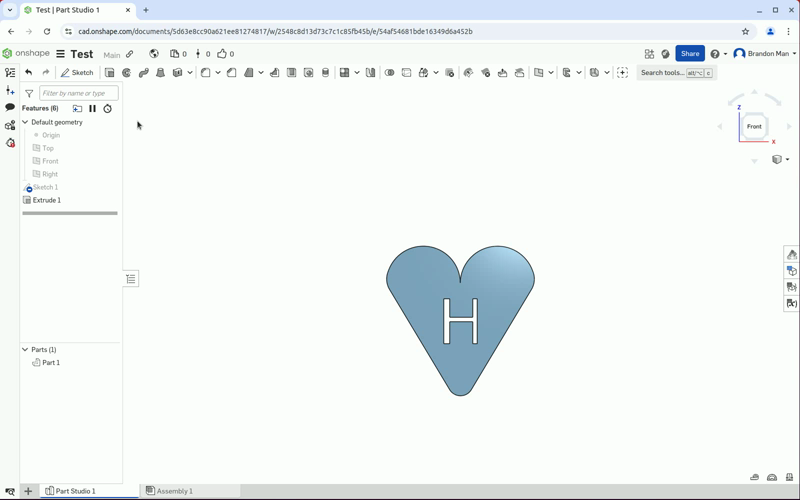
key(shift+h)
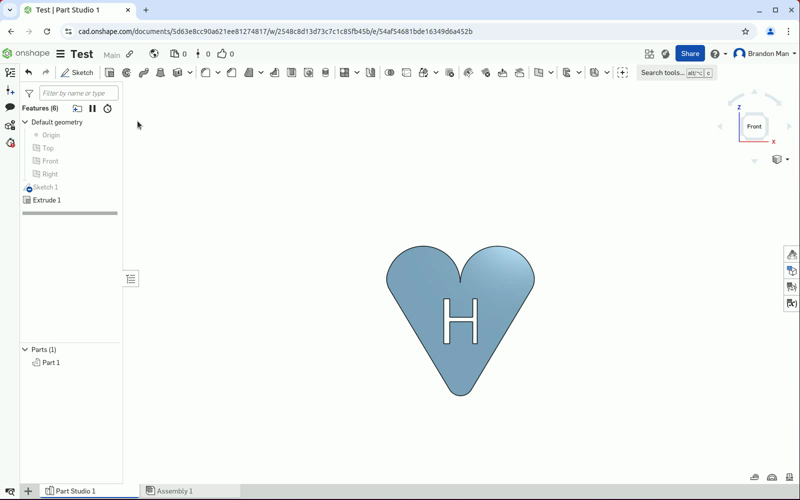
mouse_move(73, 189)
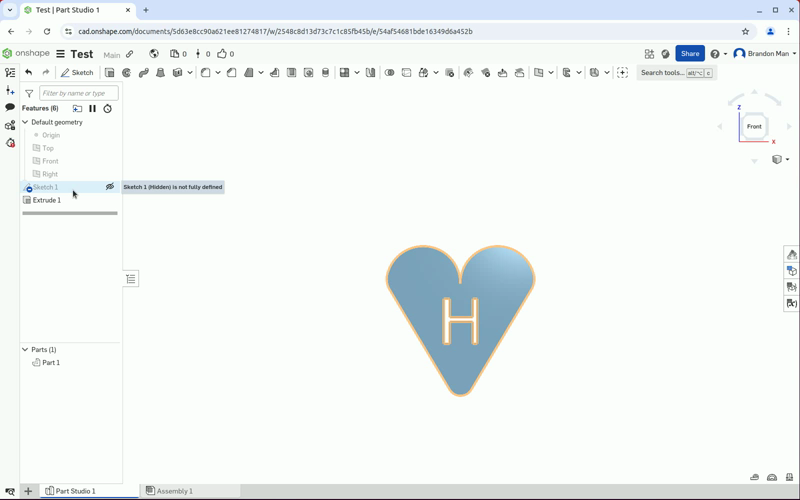
click(73, 189)
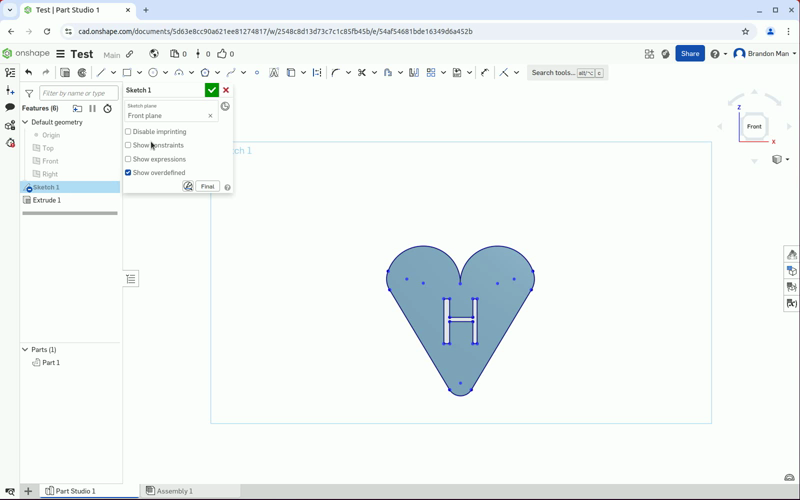
mouse_move(229, 92)
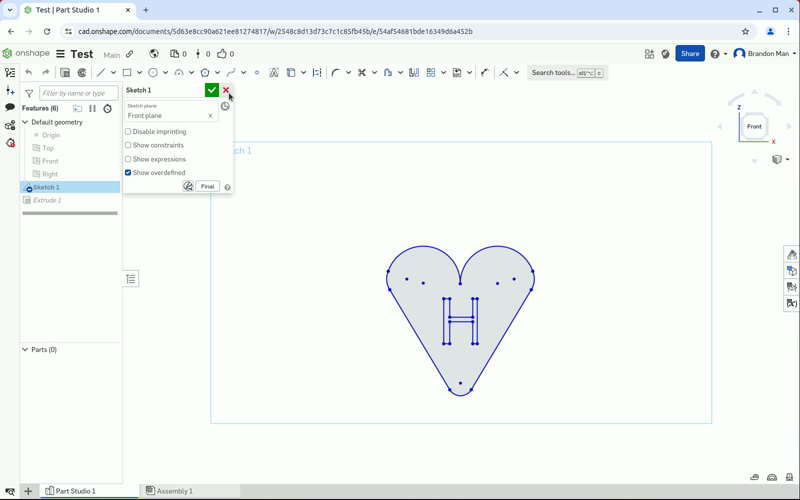
click(229, 92)
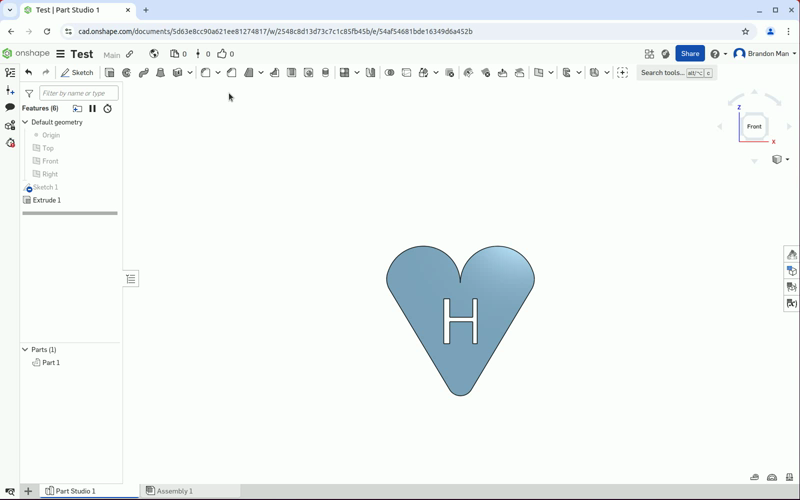
mouse_move(541, 75)
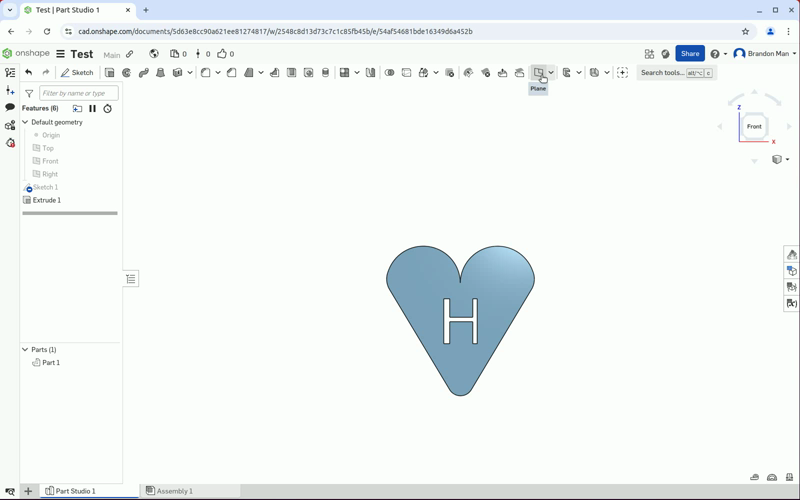
click(541, 75)
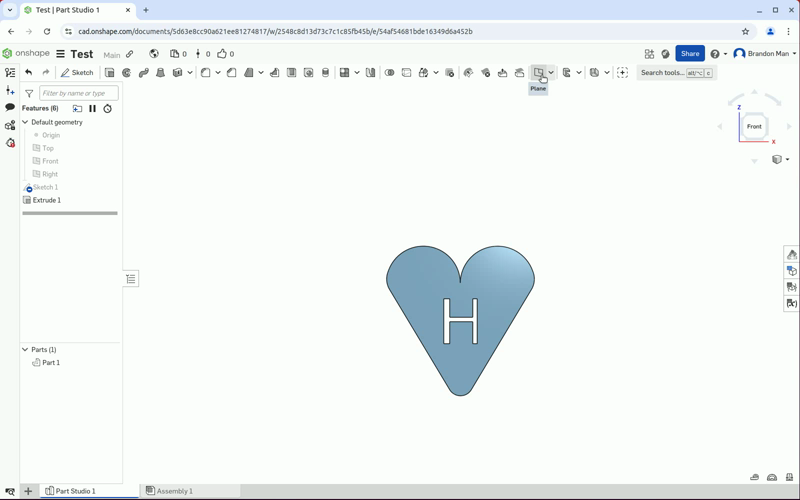
mouse_move(73, 163)
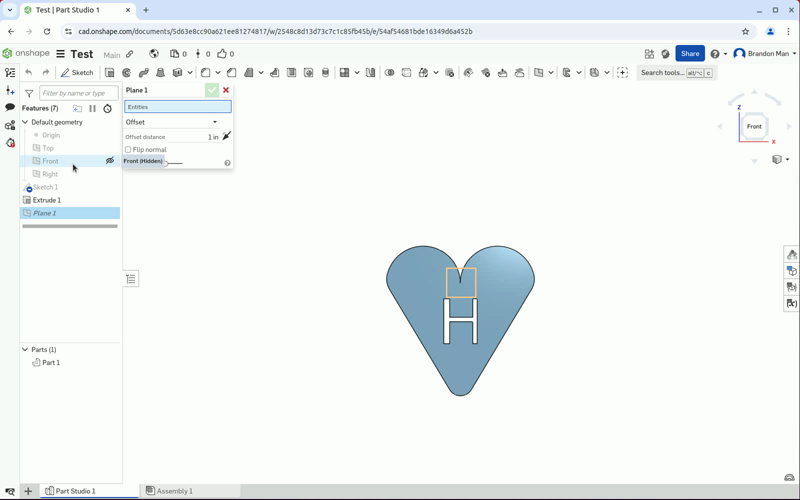
click(73, 163)
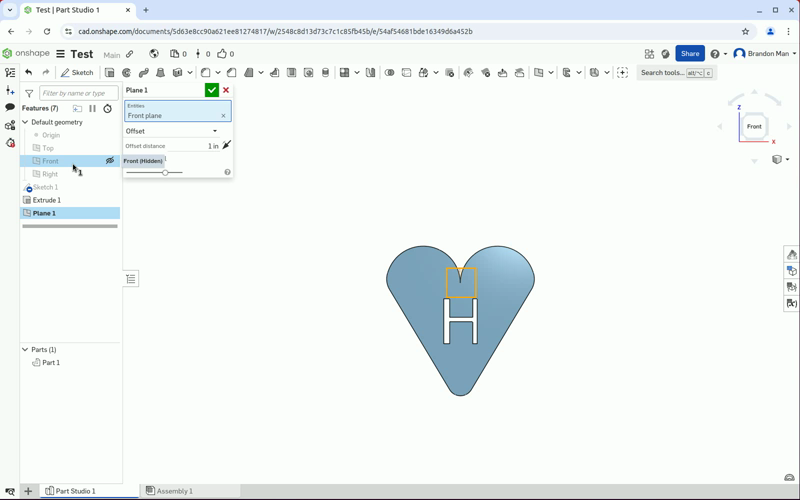
key(tab, 2)
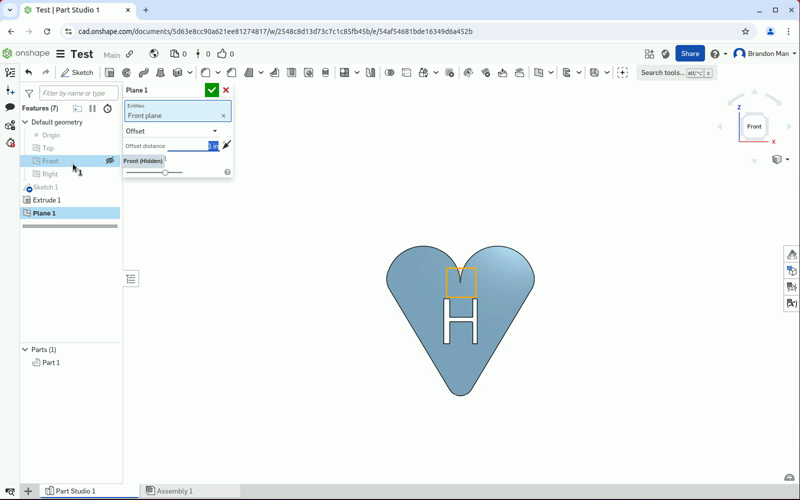
text(1.91)
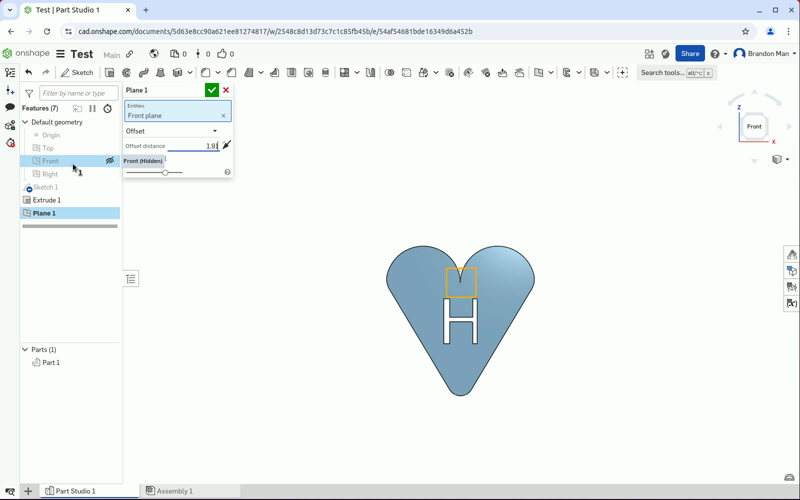
key(enter, 2)
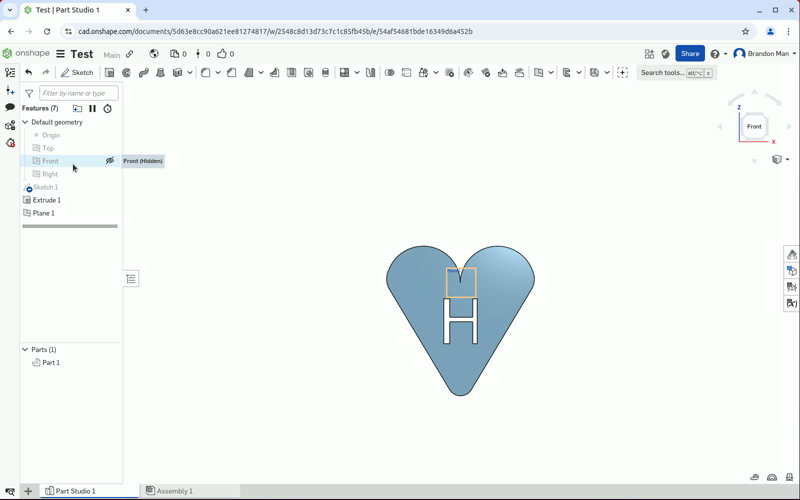
key(shift+s)
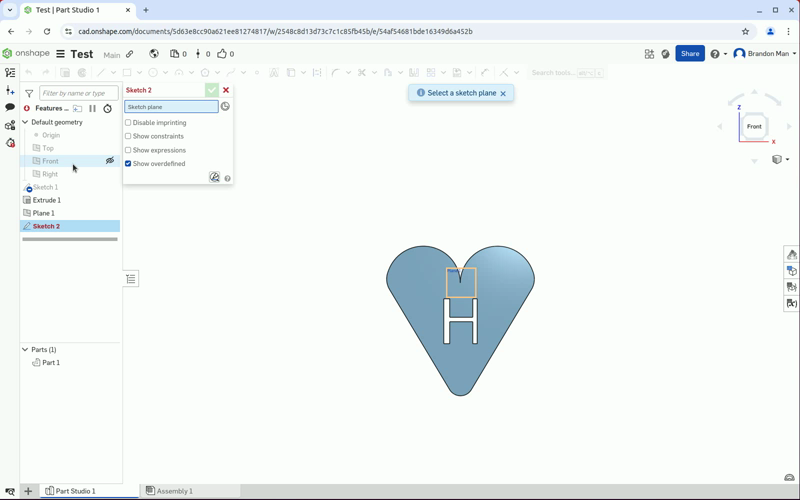
mouse_move(73, 215)
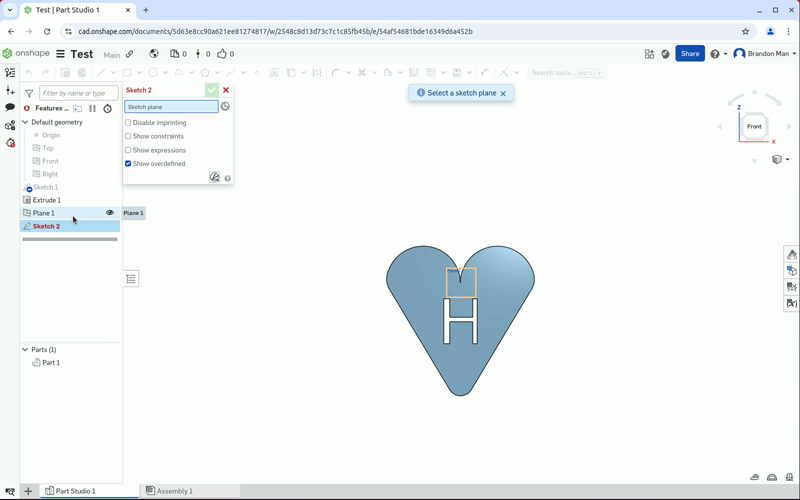
click(73, 215)
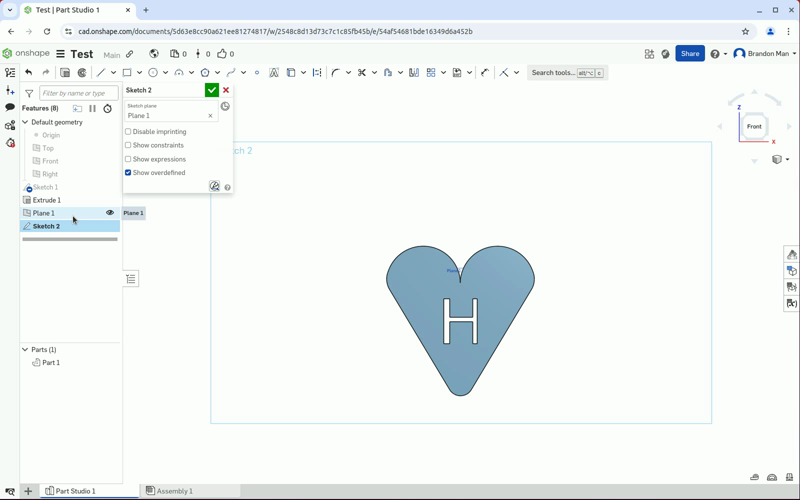
mouse_move(73, 352)
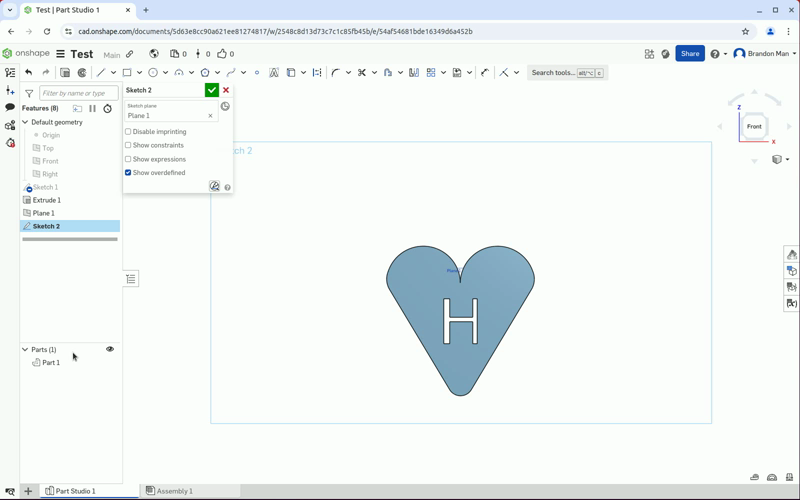
key(y)
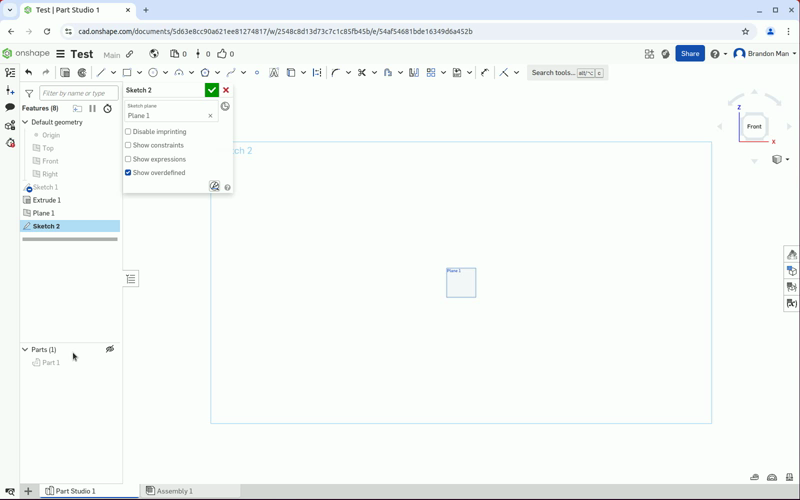
key(l)
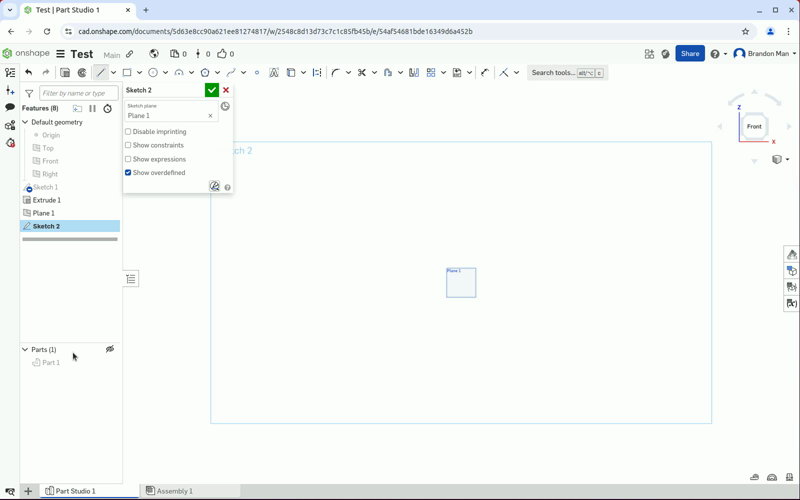
key_down(shift)
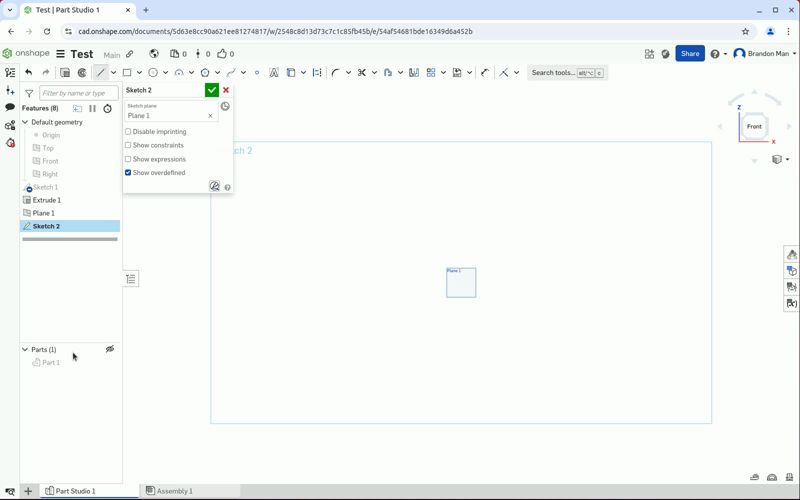
mouse_move(451, 367)
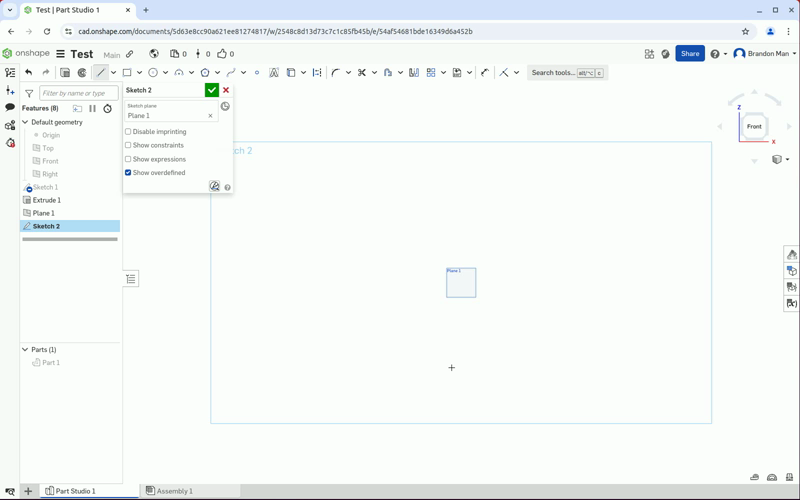
click(451, 367)
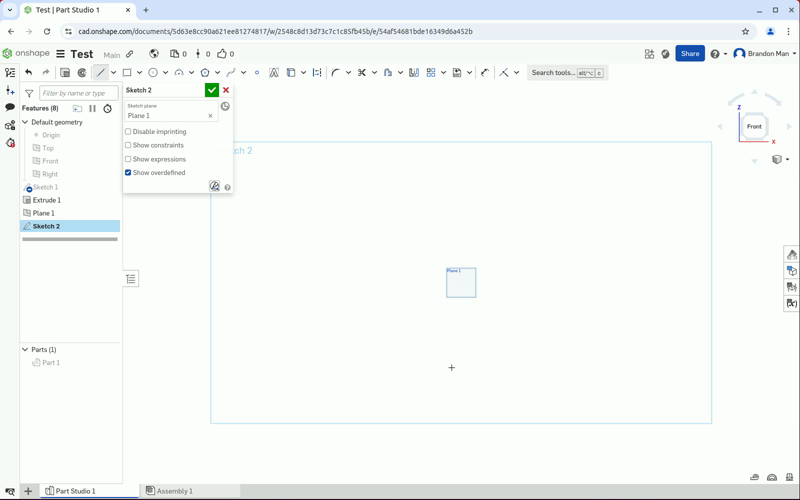
key_up(shift)
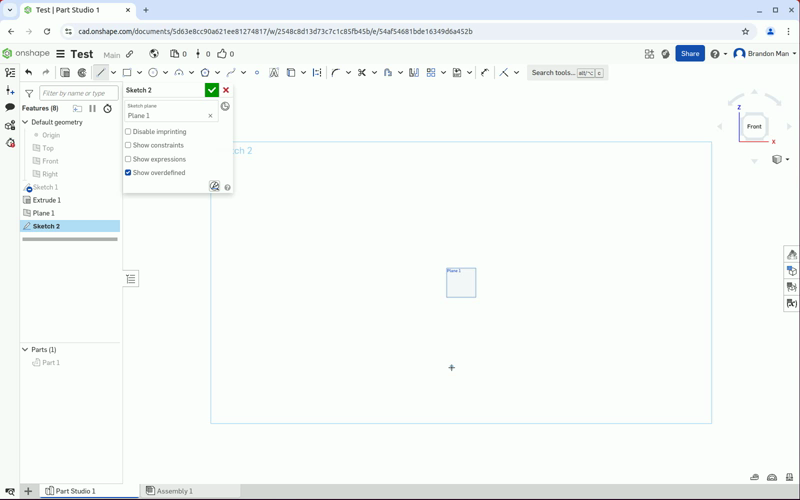
key_down(shift)
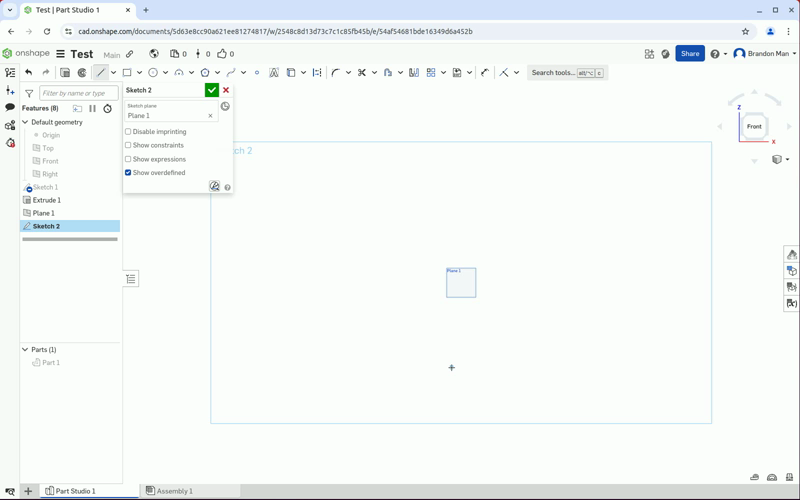
mouse_move(481, 367)
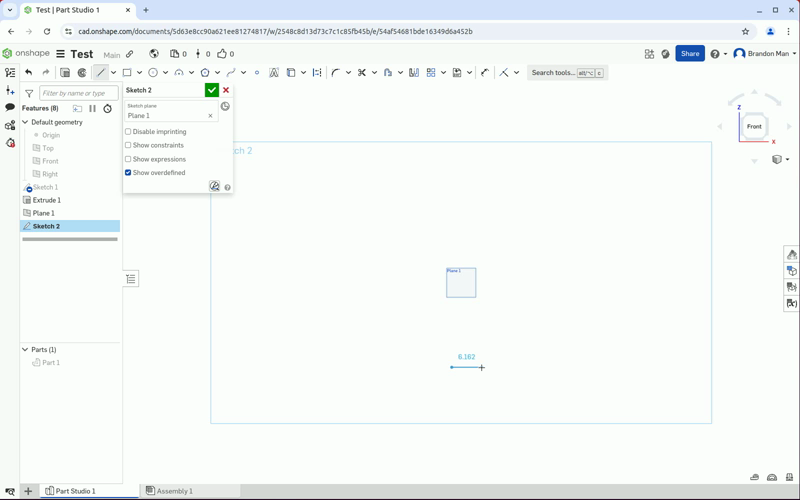
mouse_move(459, 375)
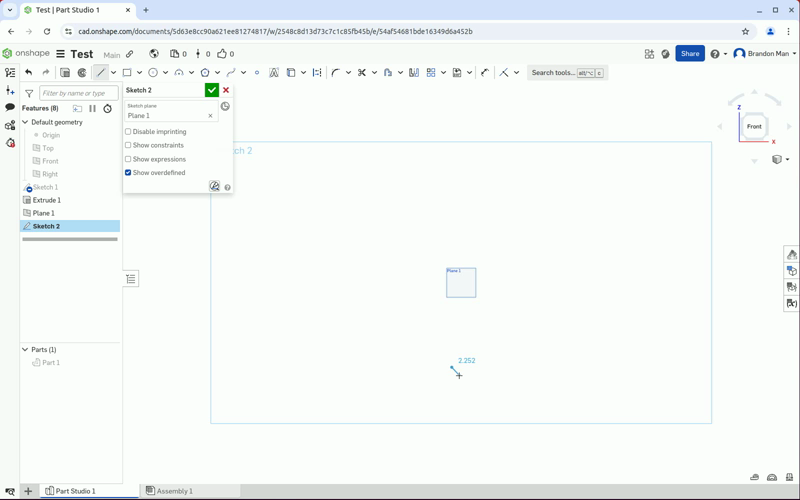
click(459, 375)
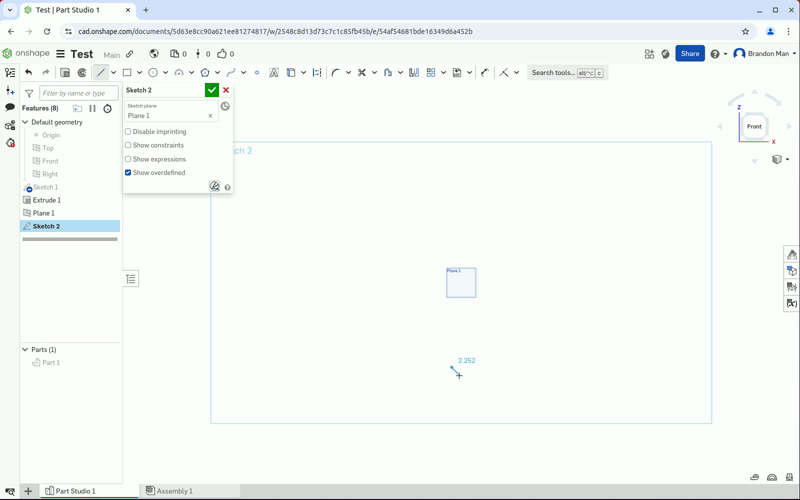
key_up(shift)
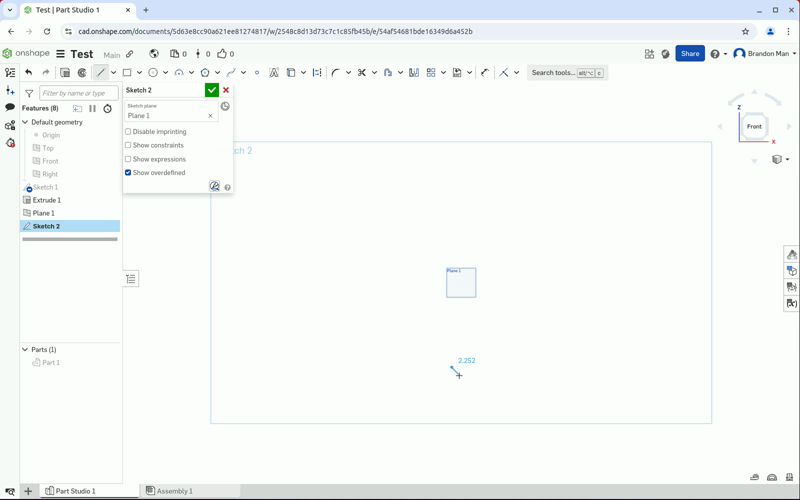
key(esc)
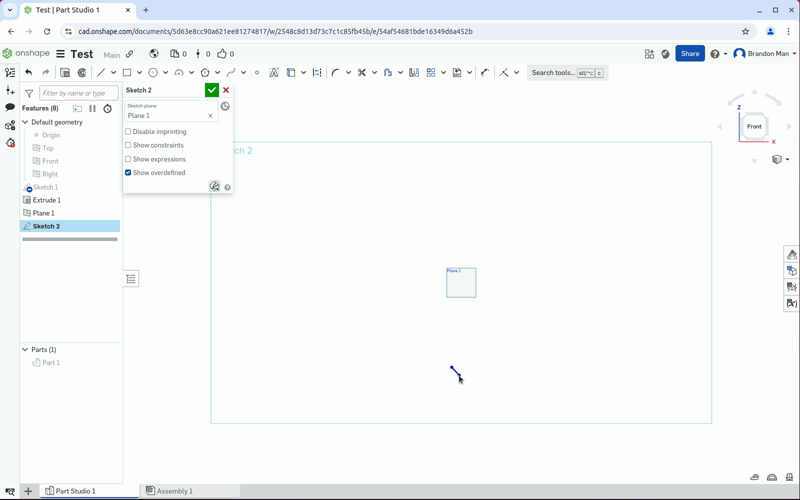
key(a)
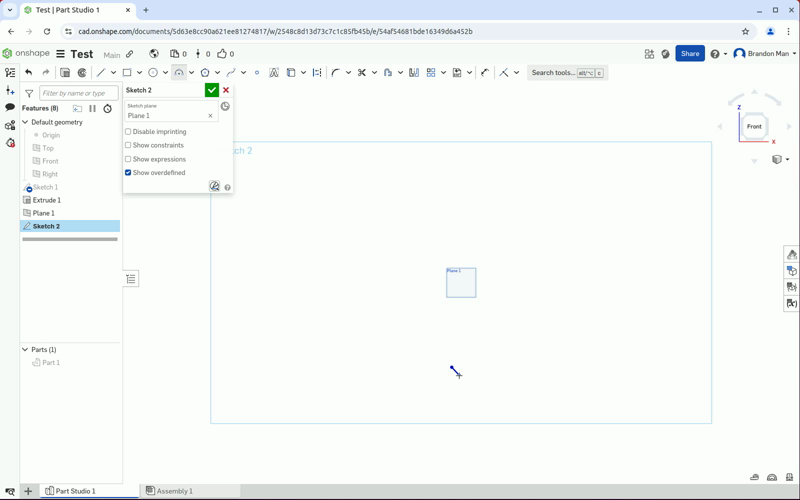
mouse_move(459, 375)
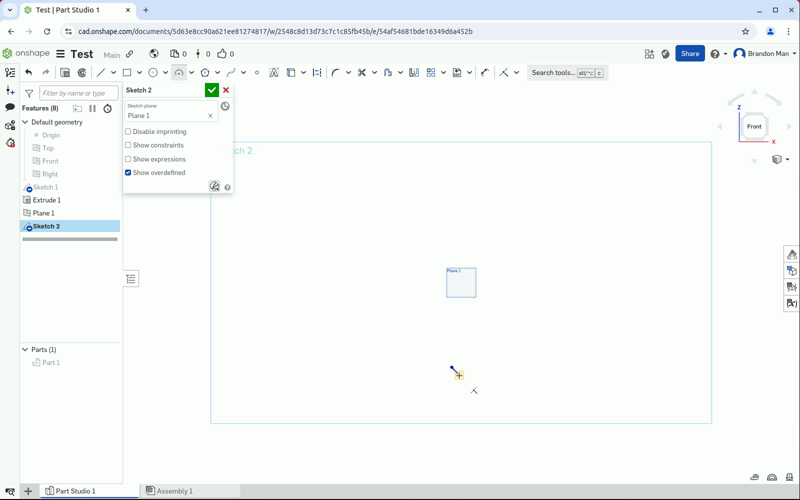
click(459, 375)
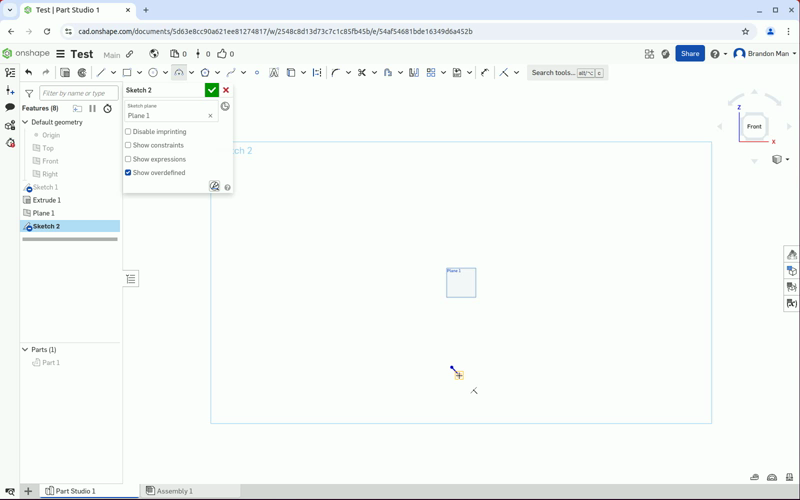
key_down(shift)
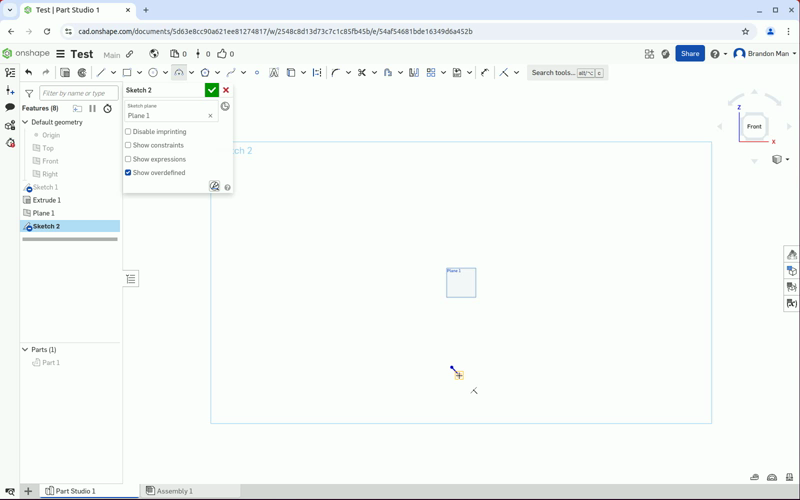
mouse_move(463, 374)
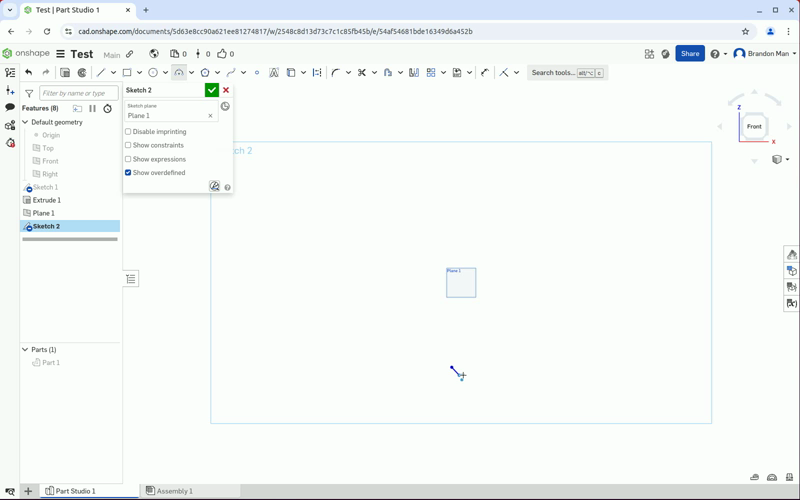
scroll(6)
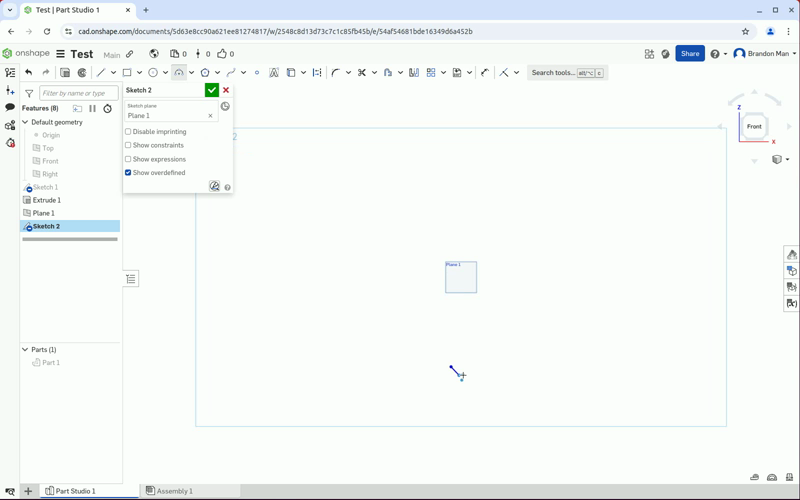
scroll(6)
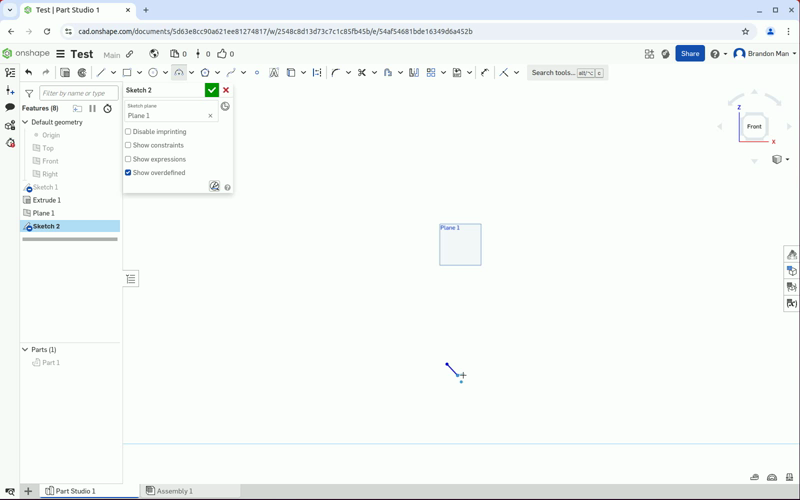
scroll(6)
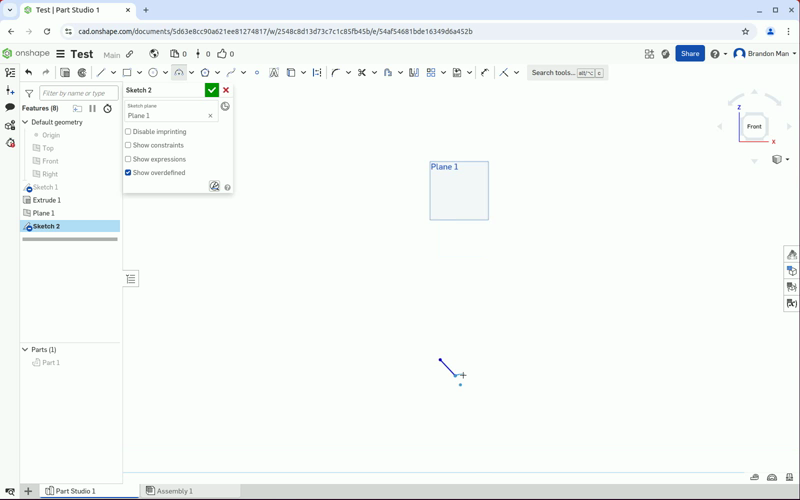
scroll(6)
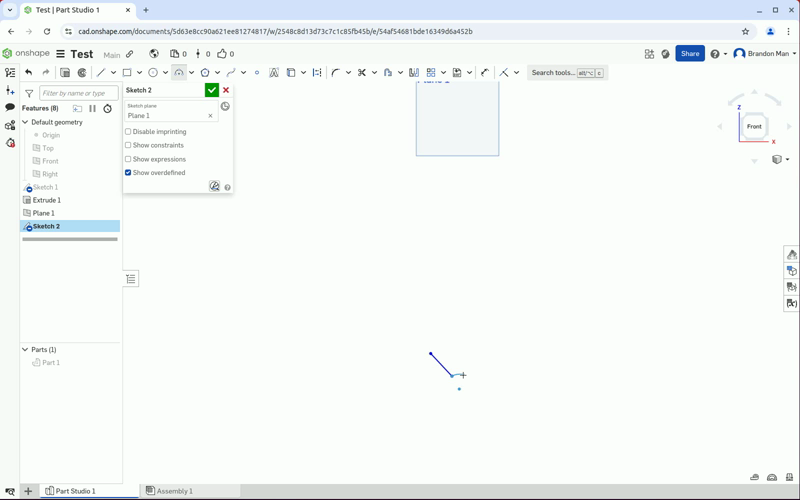
scroll(6)
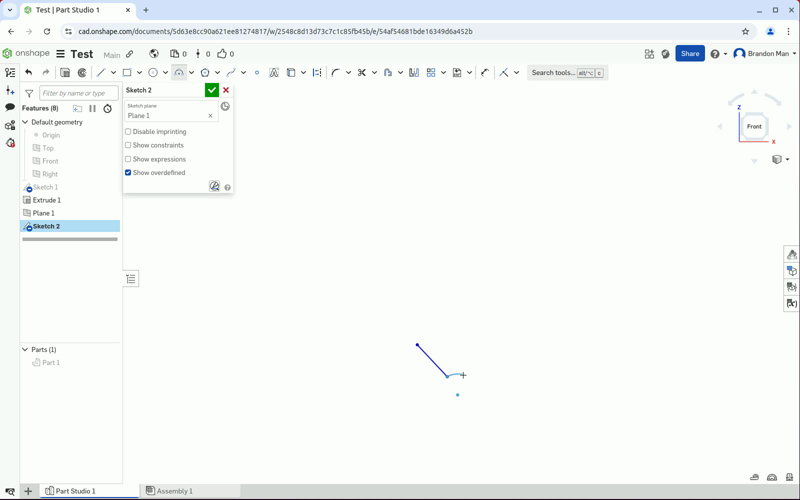
scroll(6)
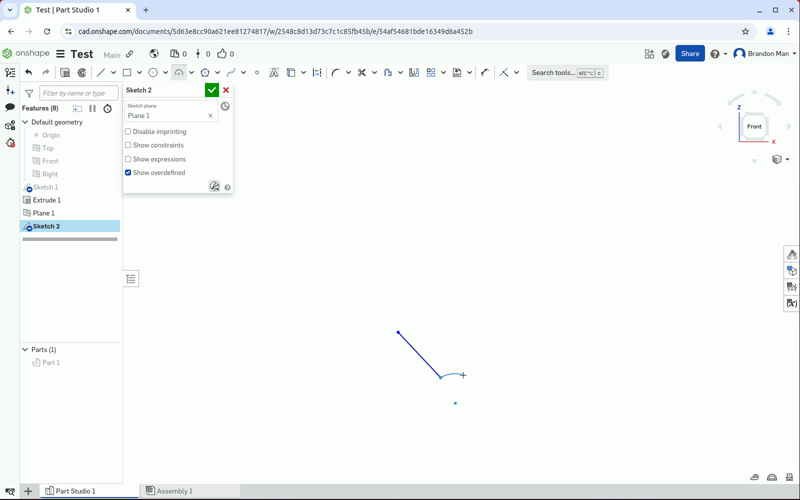
scroll(6)
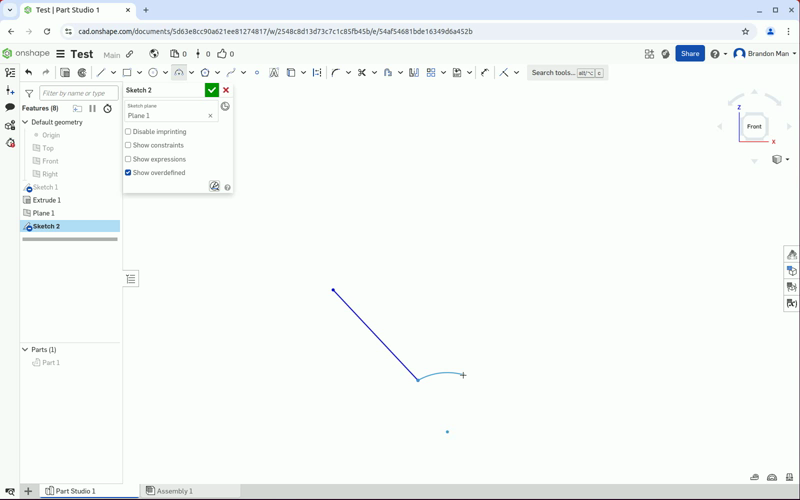
click(463, 374)
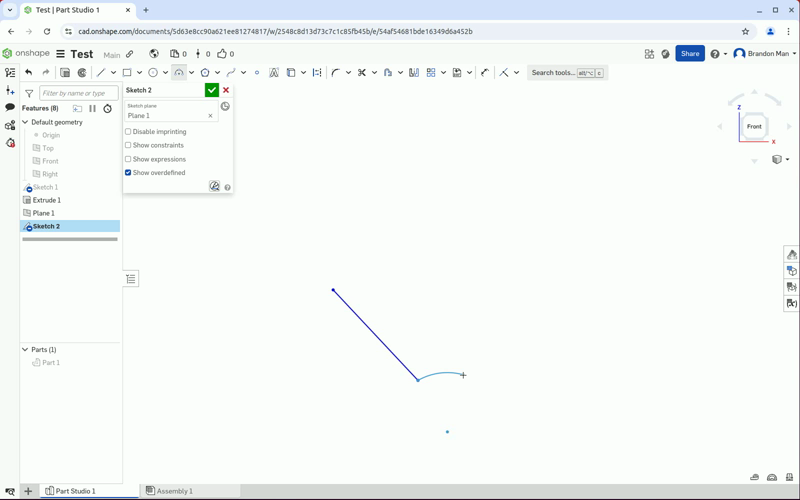
scroll(-6)
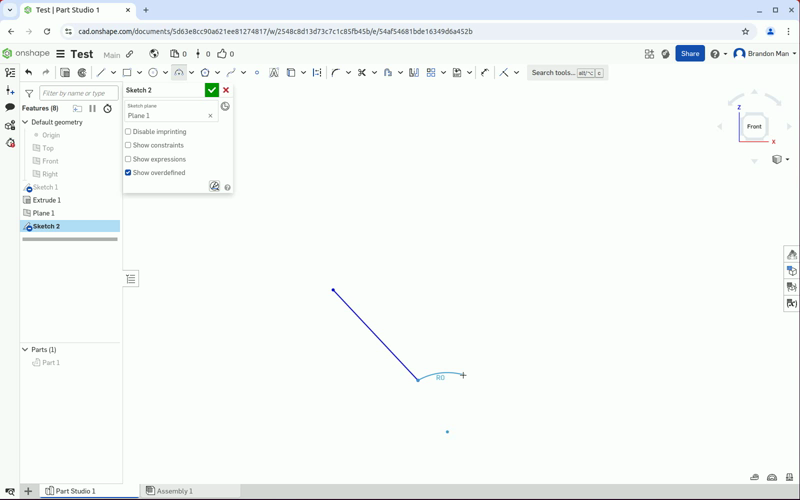
scroll(-6)
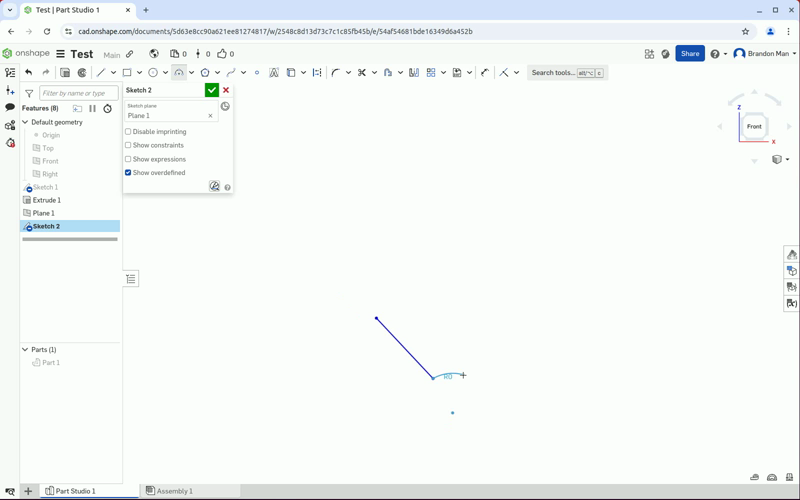
scroll(-6)
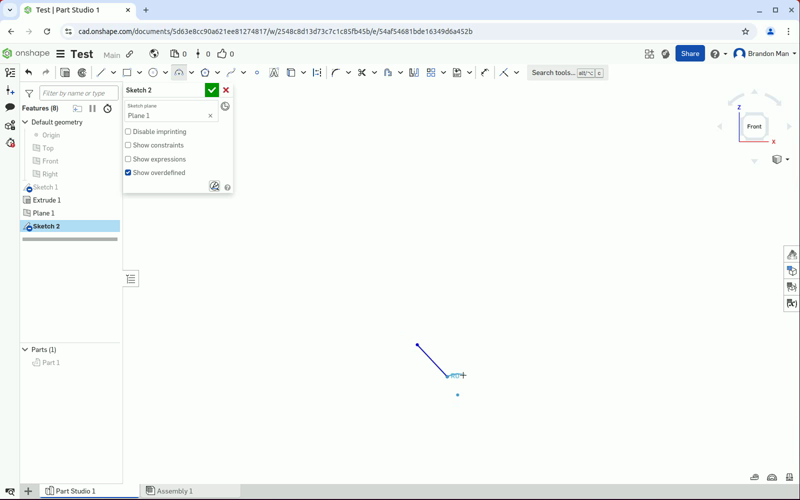
scroll(-6)
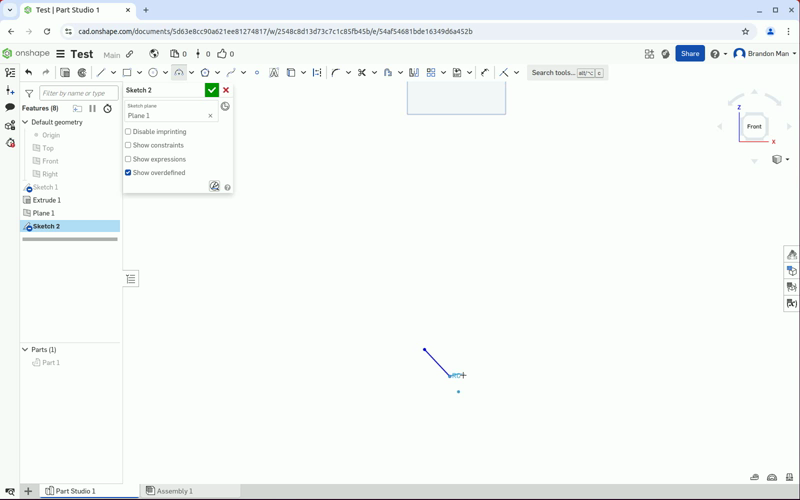
scroll(-6)
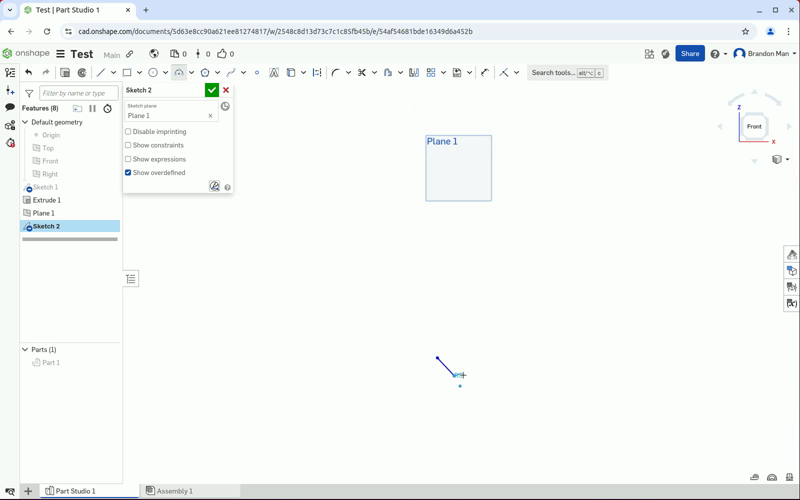
scroll(-6)
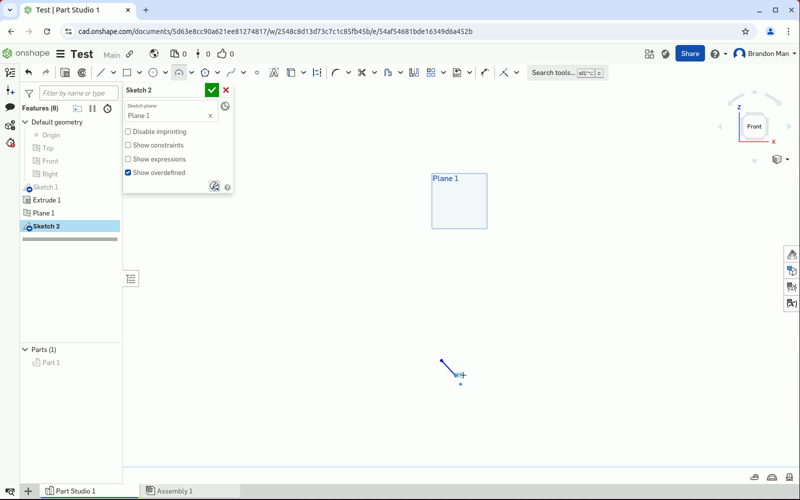
scroll(-6)
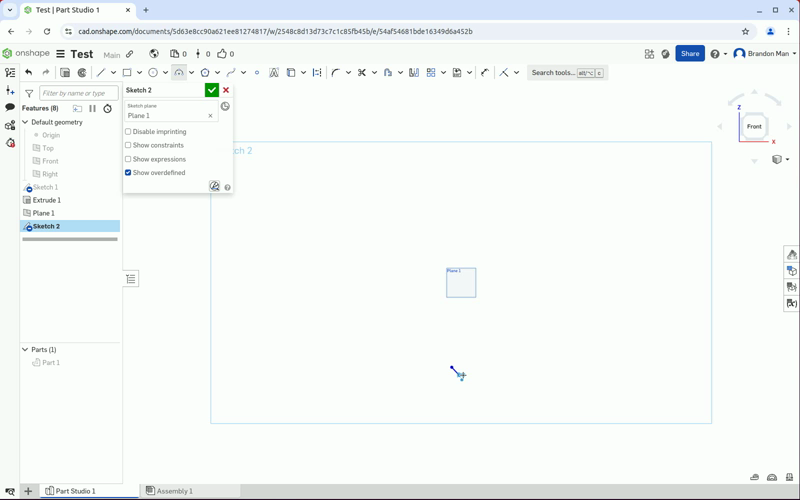
mouse_move(461, 375)
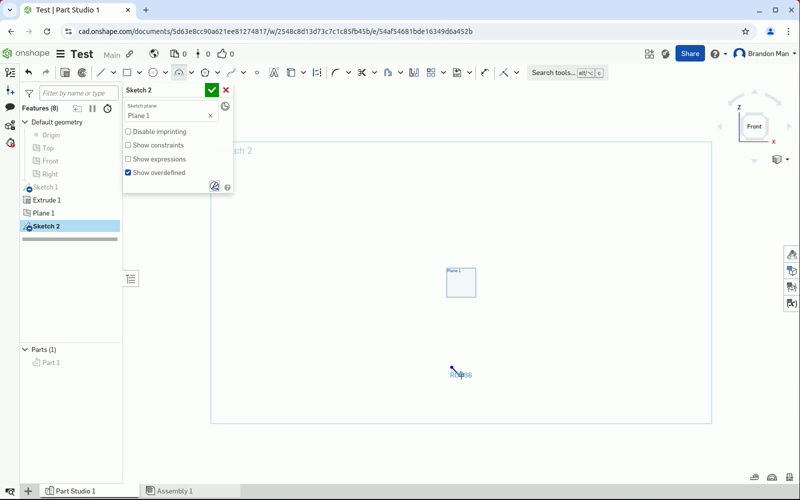
scroll(6)
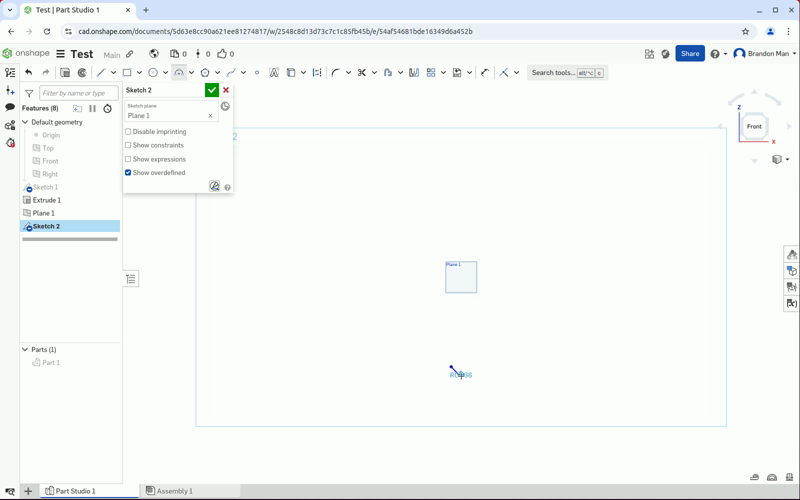
scroll(6)
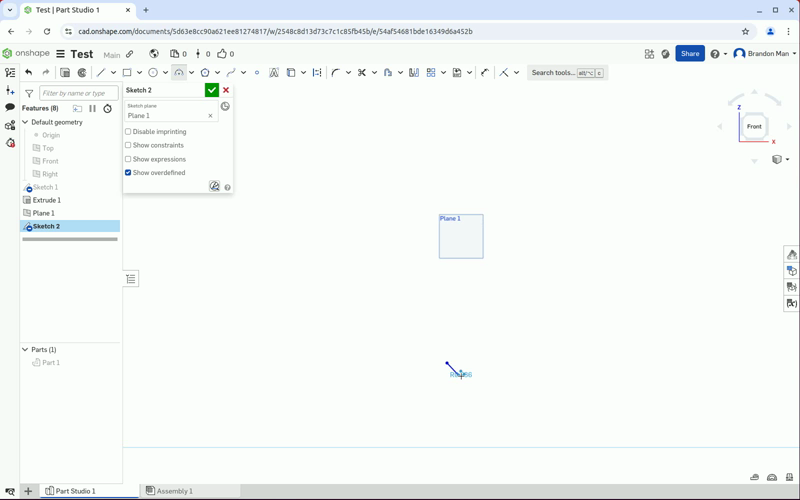
scroll(6)
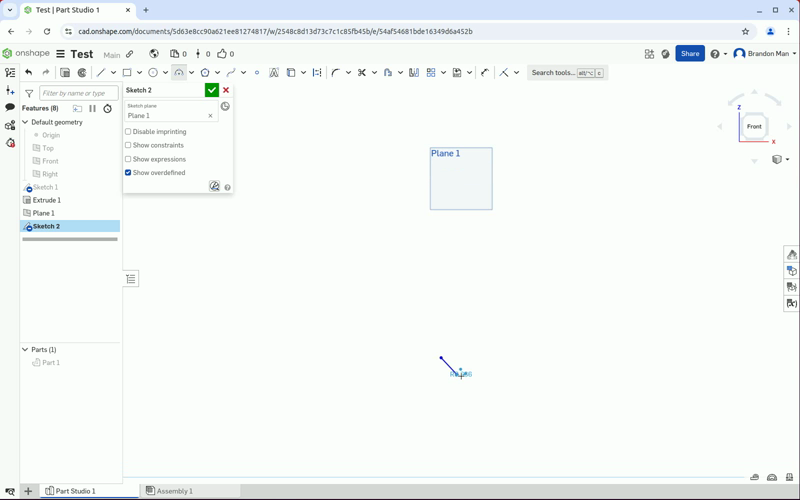
scroll(6)
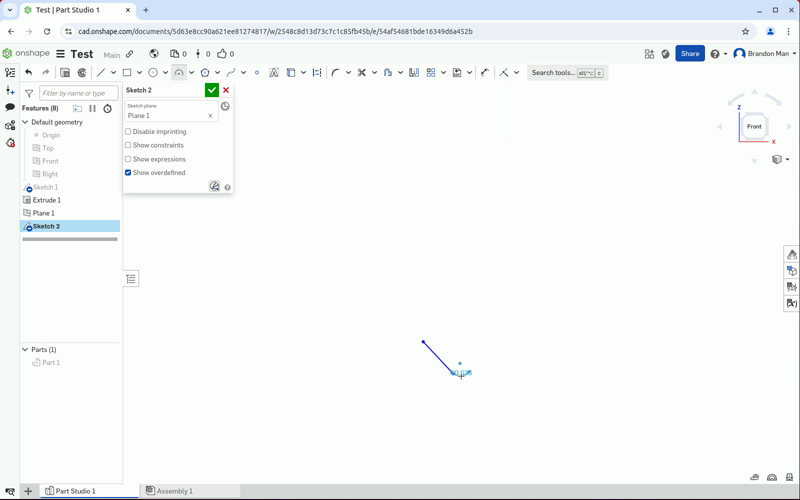
scroll(6)
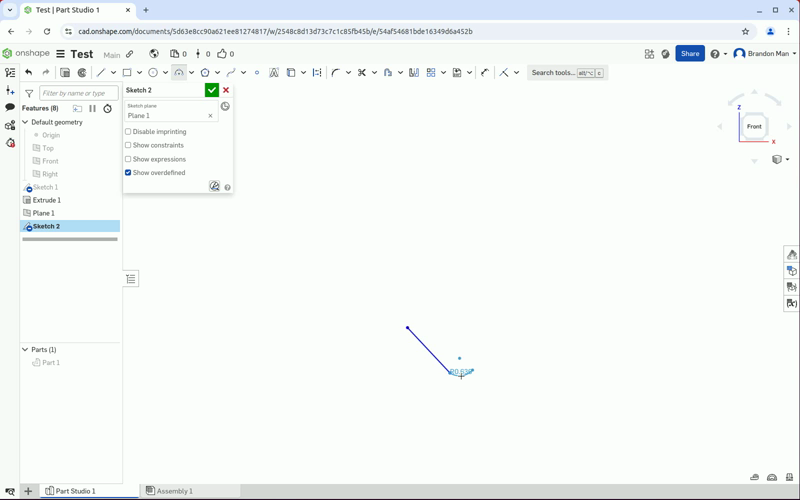
scroll(6)
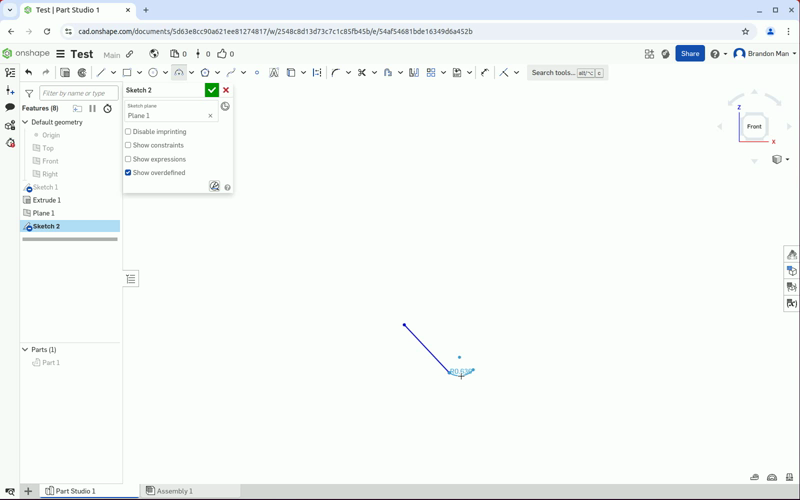
scroll(6)
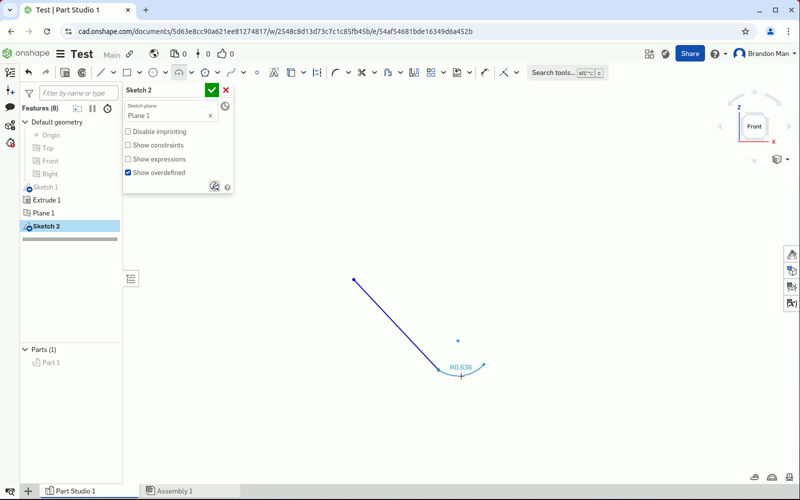
click(461, 375)
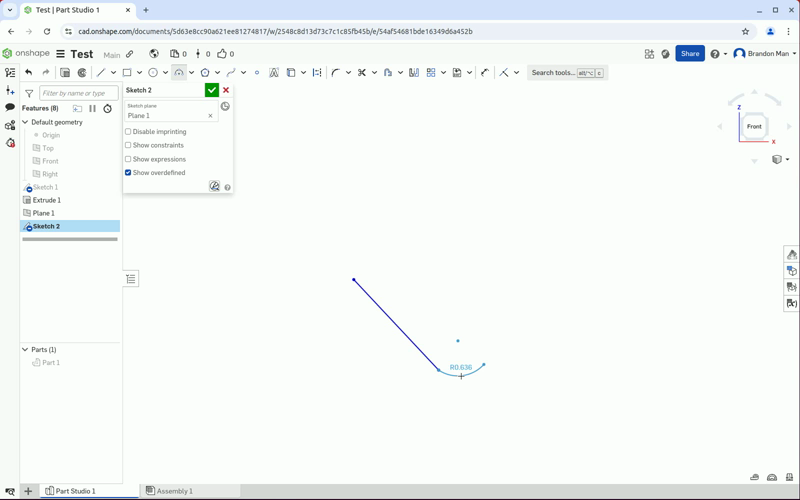
scroll(-6)
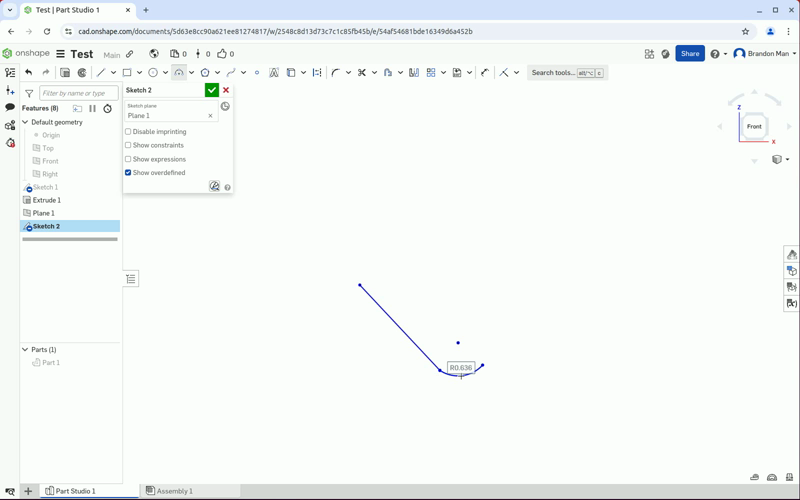
scroll(-6)
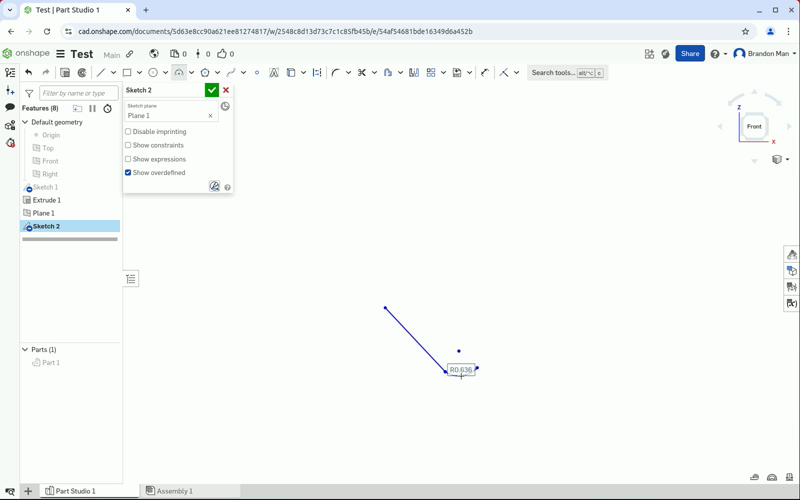
scroll(-6)
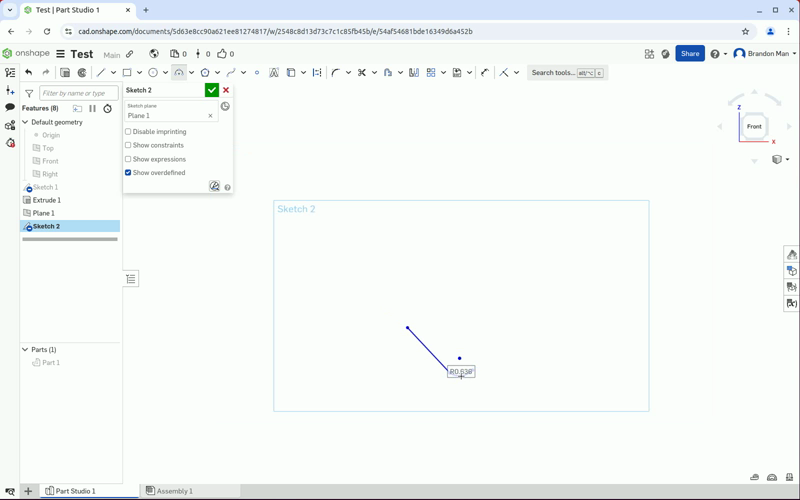
scroll(-6)
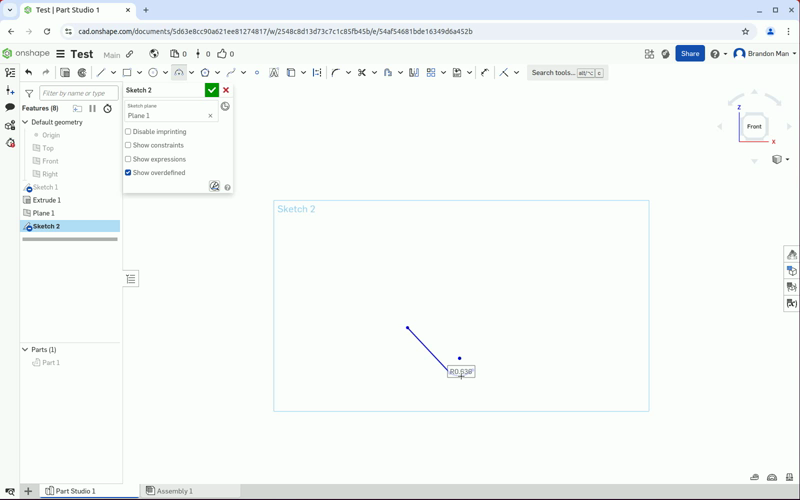
scroll(-6)
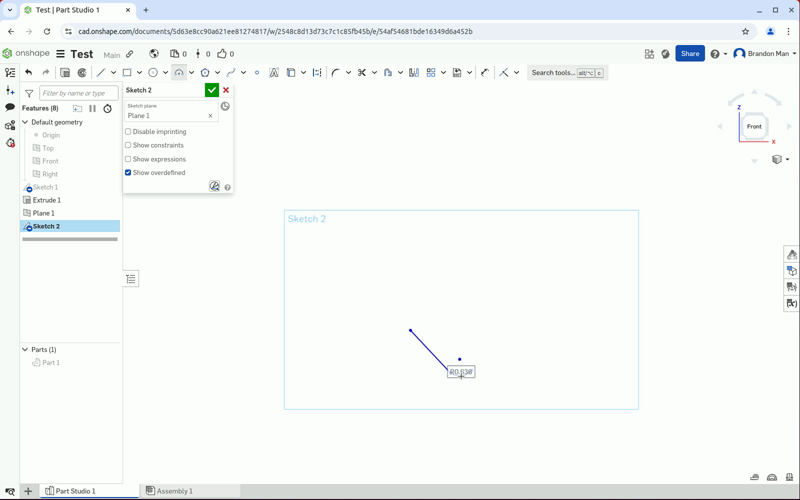
scroll(-6)
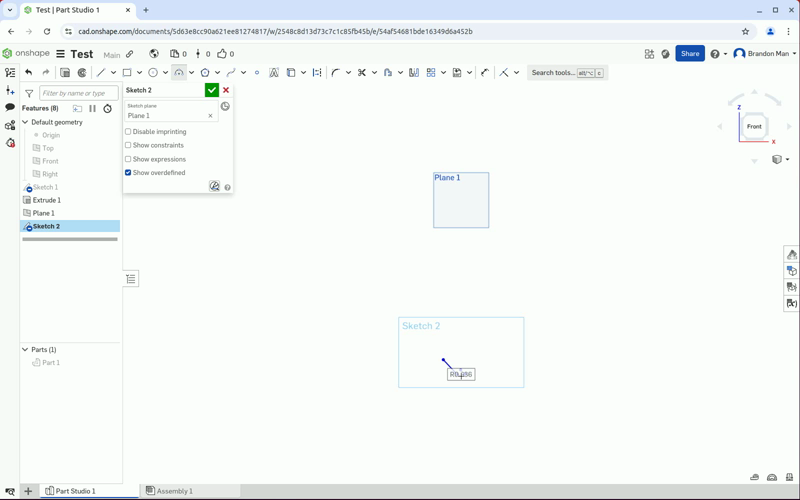
scroll(-6)
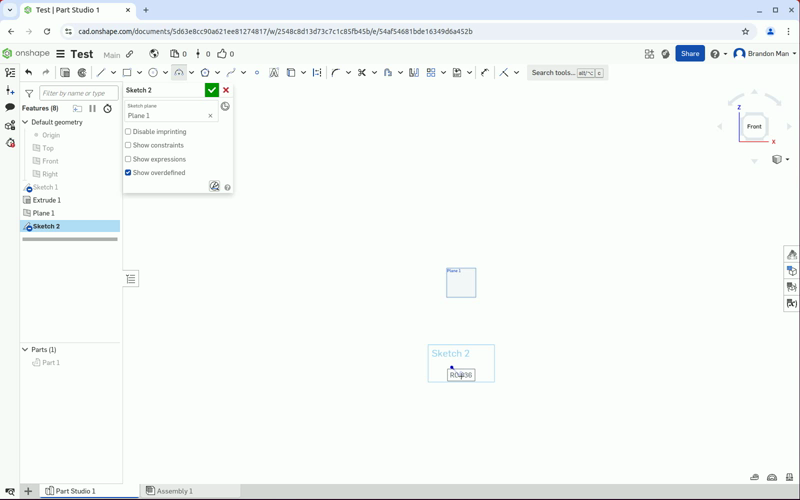
key_up(shift)
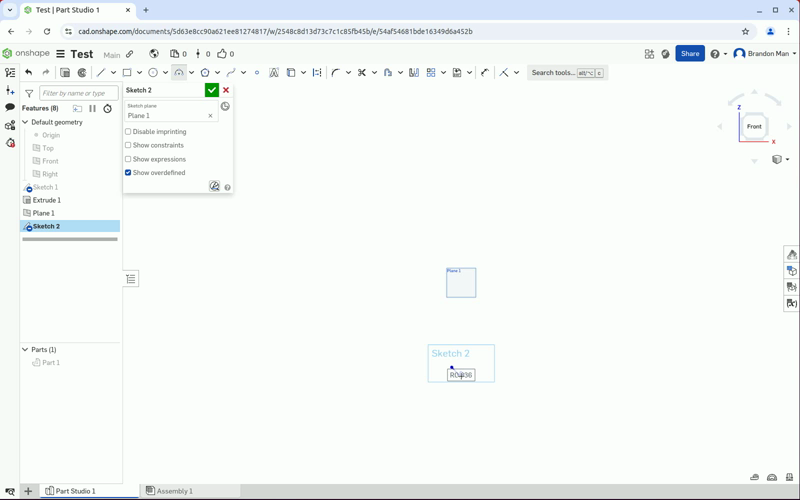
key(esc)
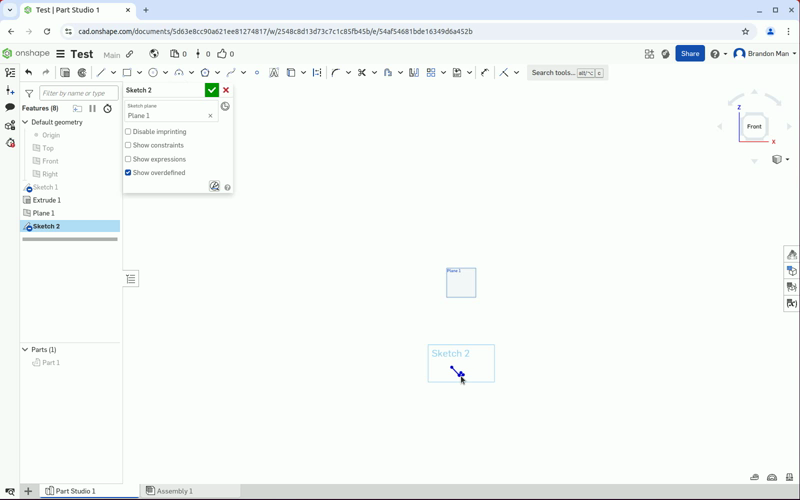
key(l)
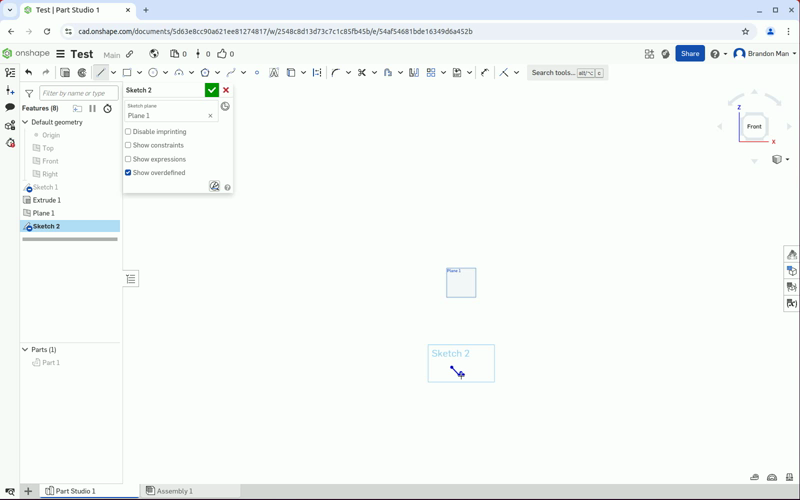
mouse_move(463, 374)
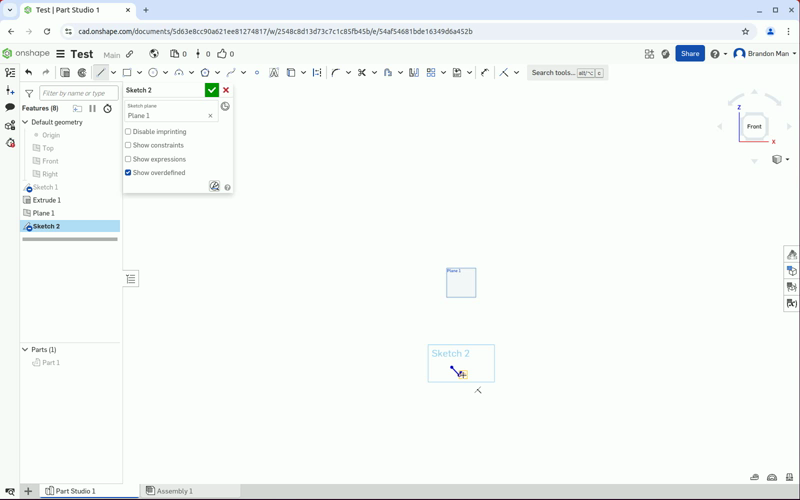
scroll(6)
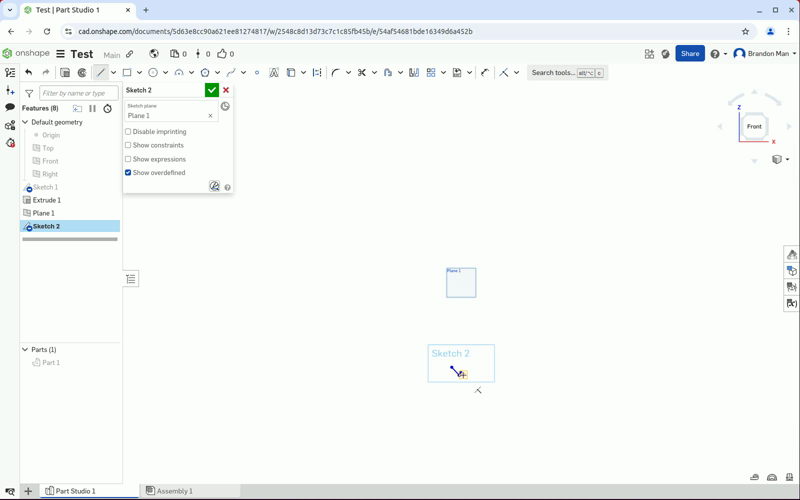
scroll(6)
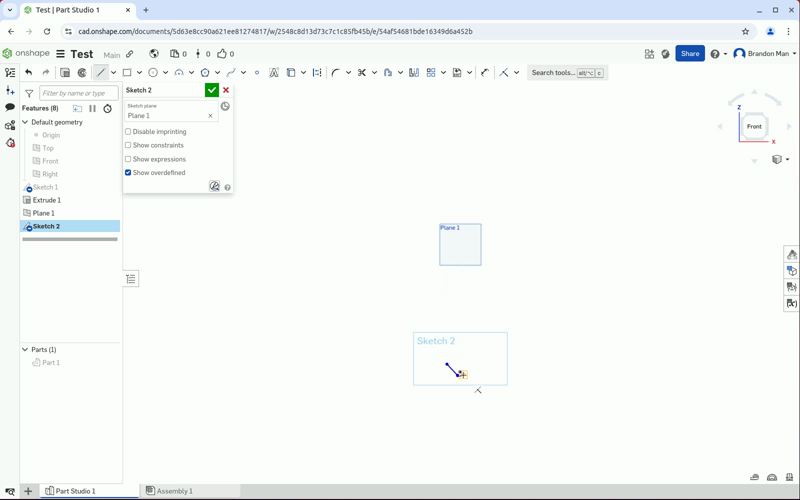
scroll(6)
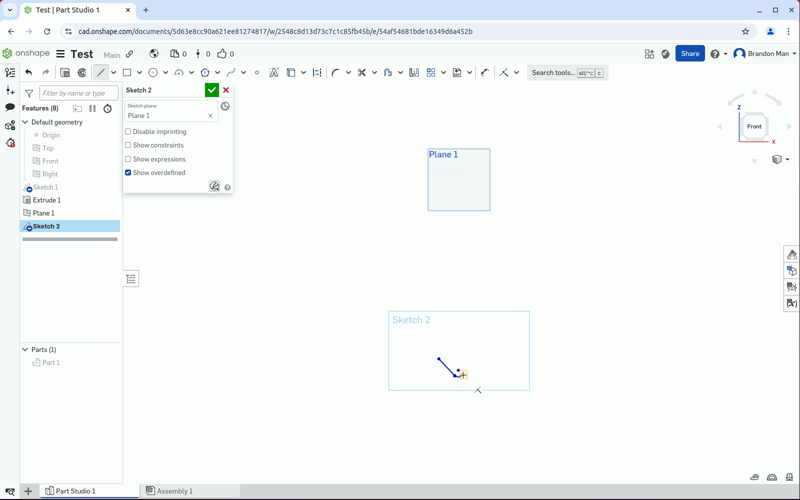
scroll(6)
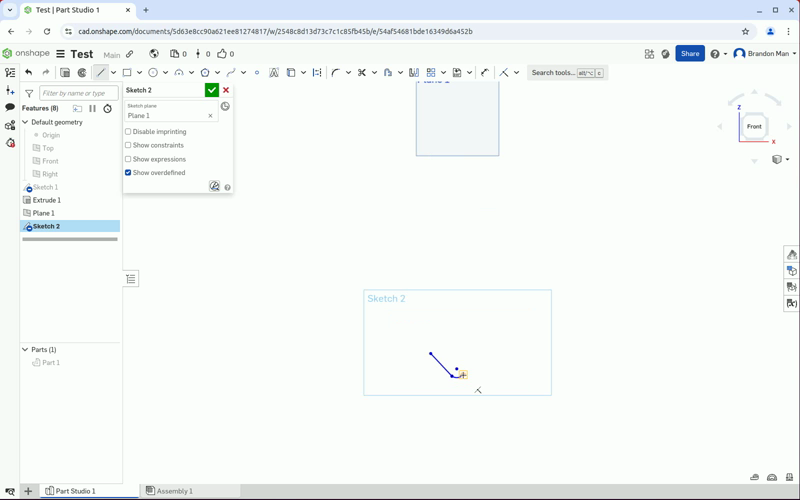
scroll(6)
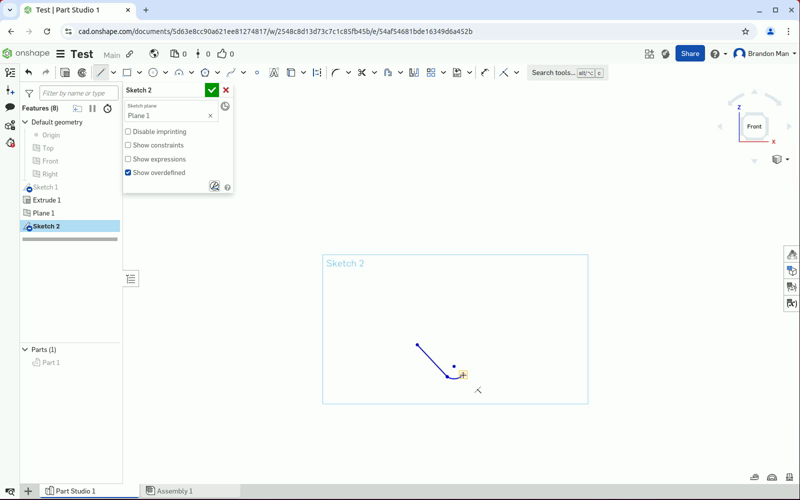
scroll(6)
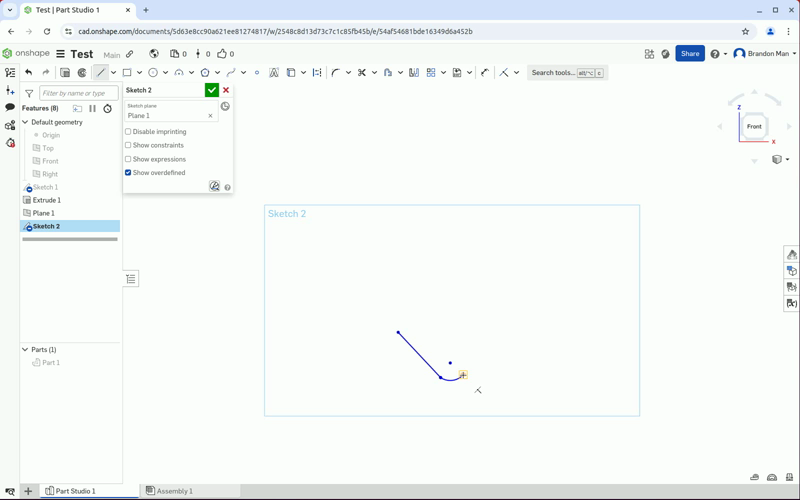
scroll(6)
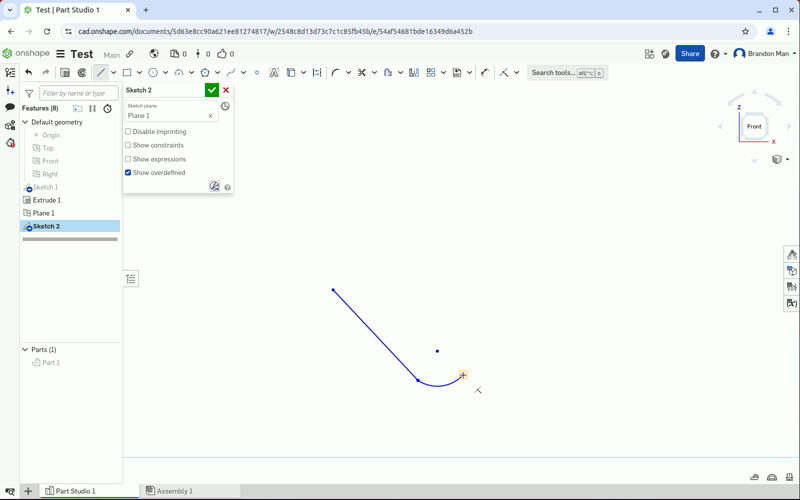
click(463, 374)
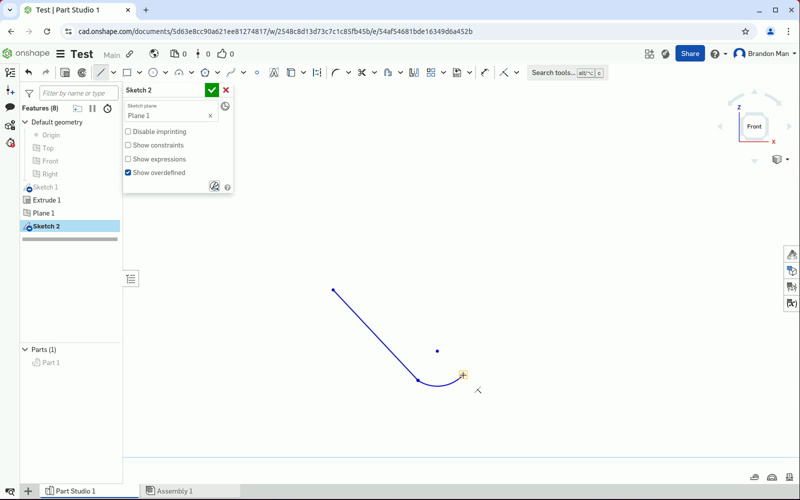
scroll(-6)
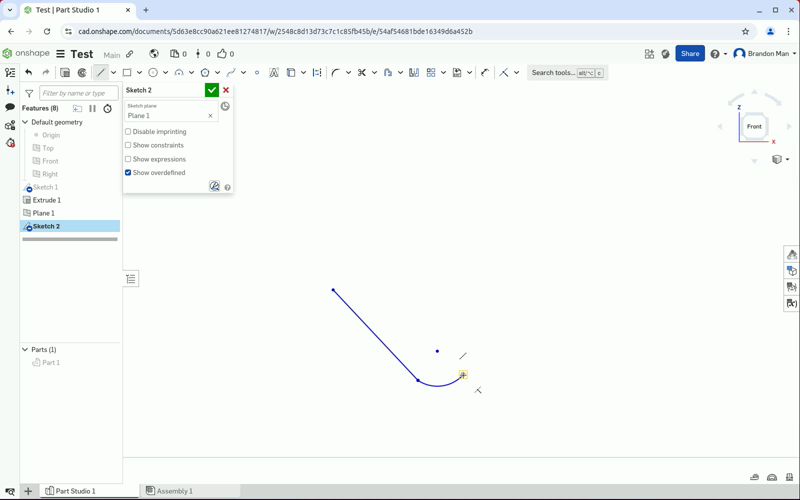
scroll(-6)
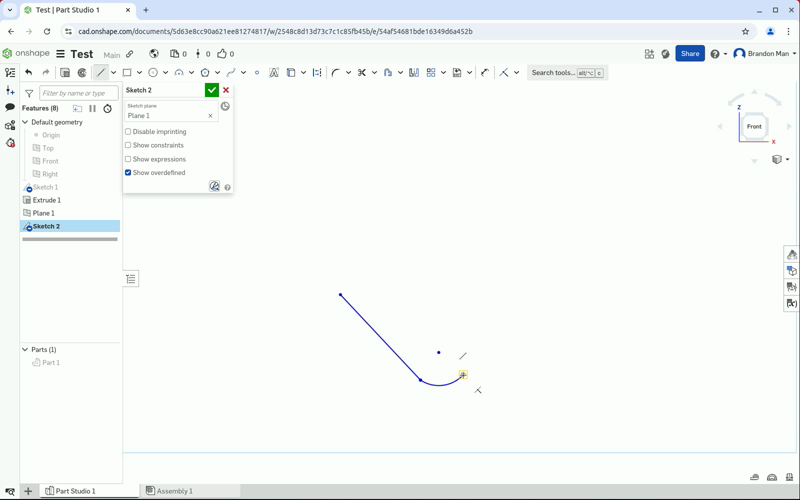
scroll(-6)
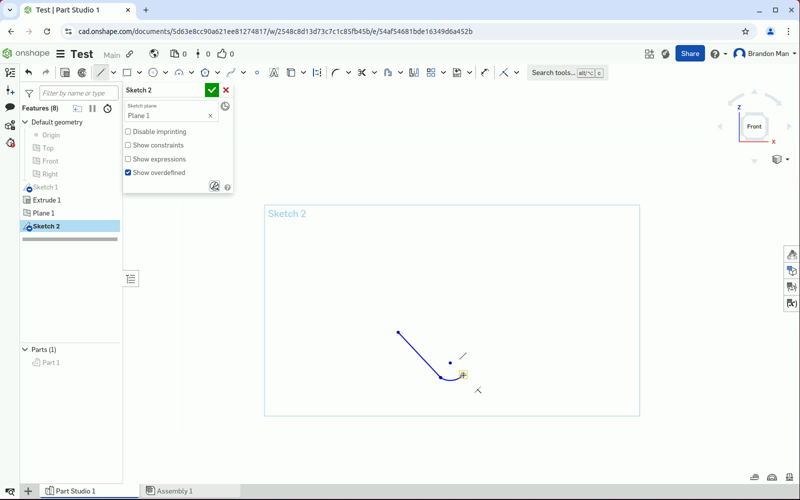
scroll(-6)
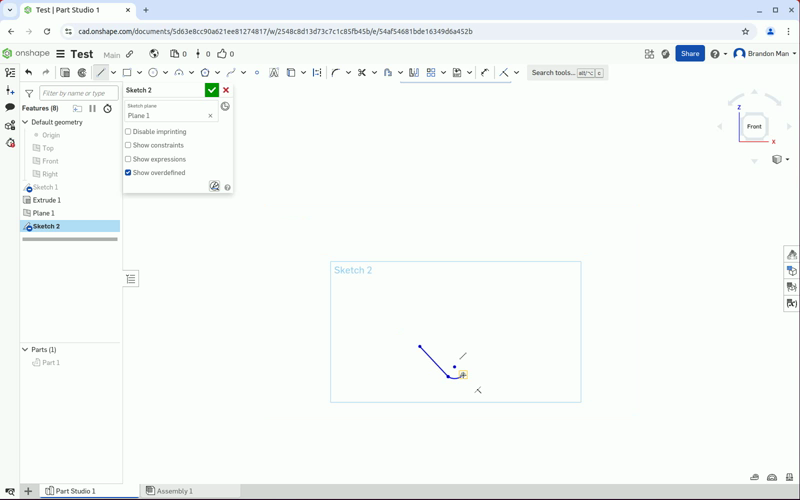
scroll(-6)
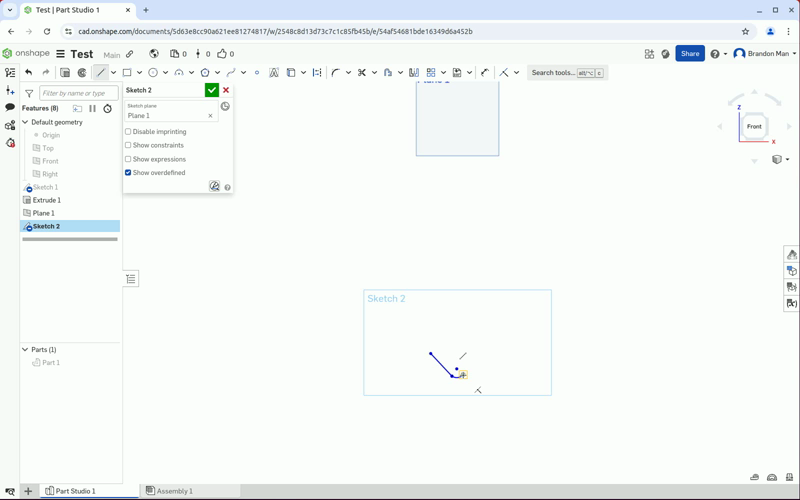
scroll(-6)
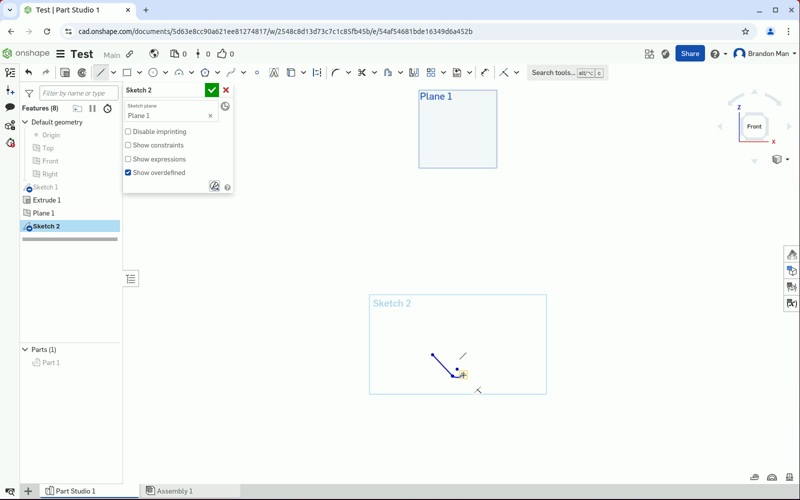
scroll(-6)
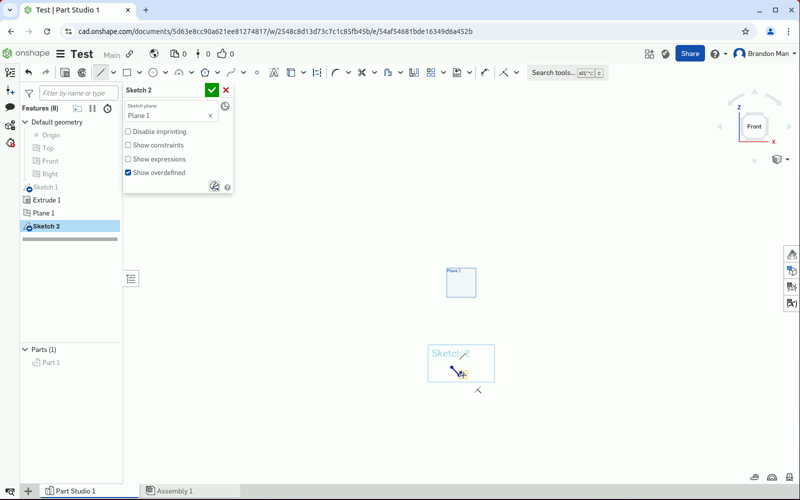
key_down(shift)
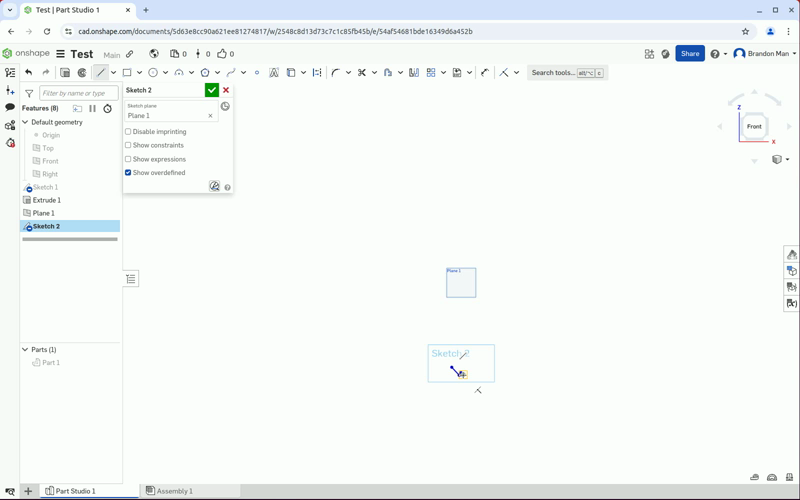
mouse_move(493, 374)
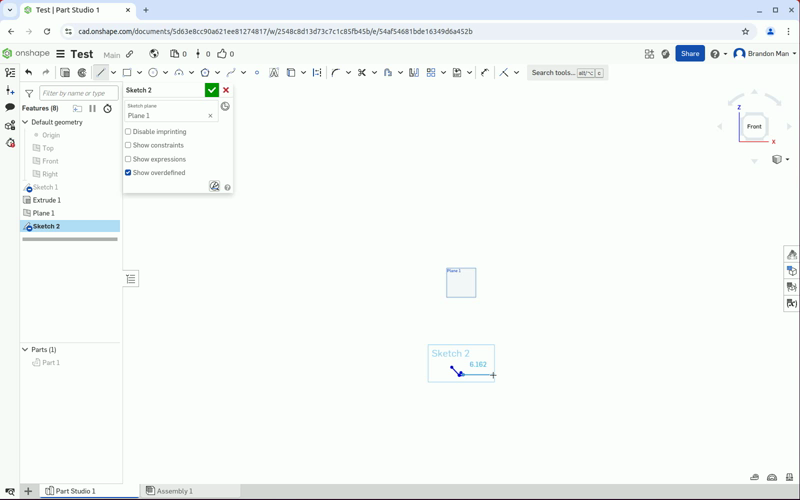
mouse_move(469, 366)
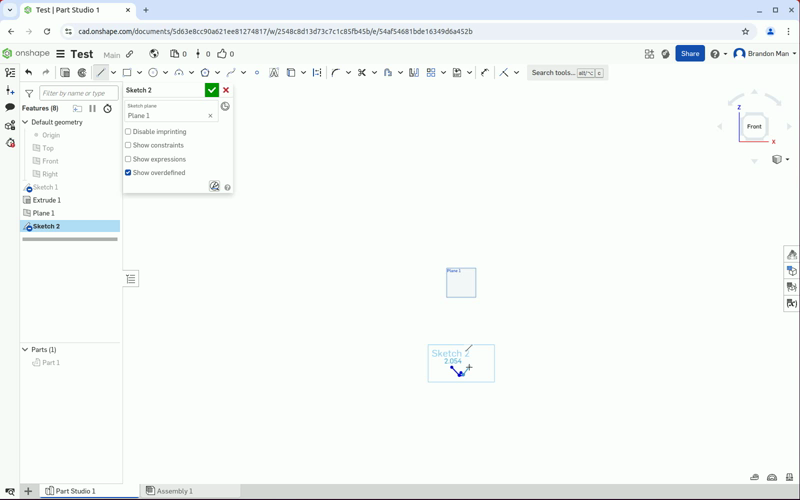
click(469, 366)
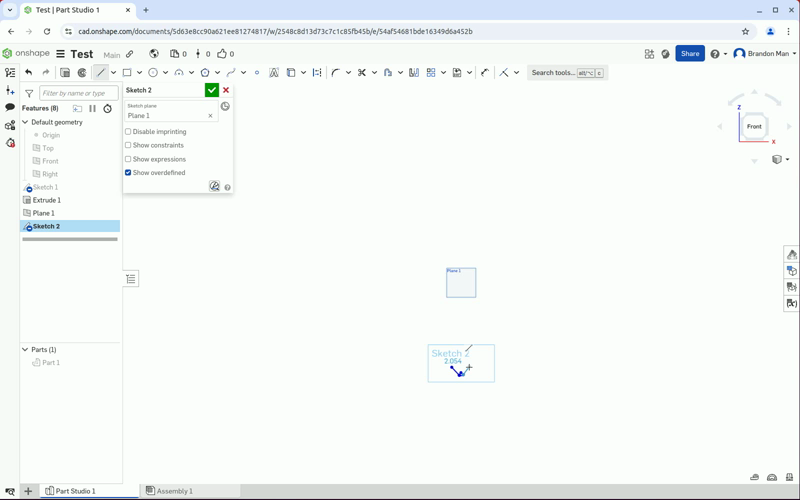
key_up(shift)
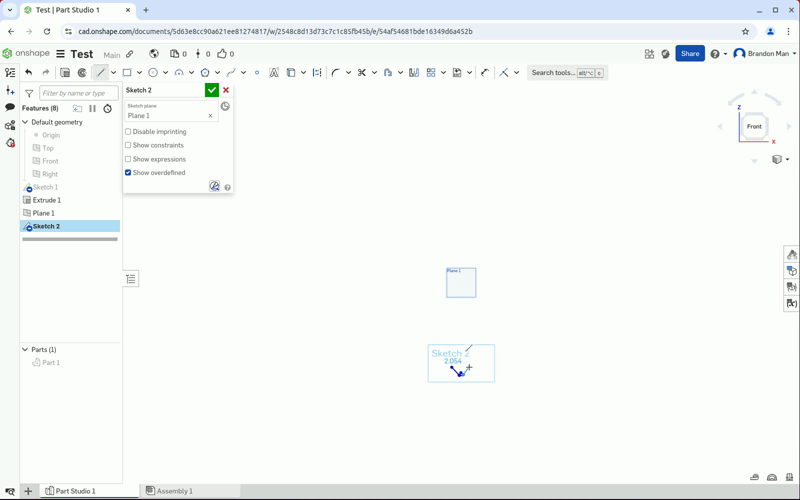
key(esc)
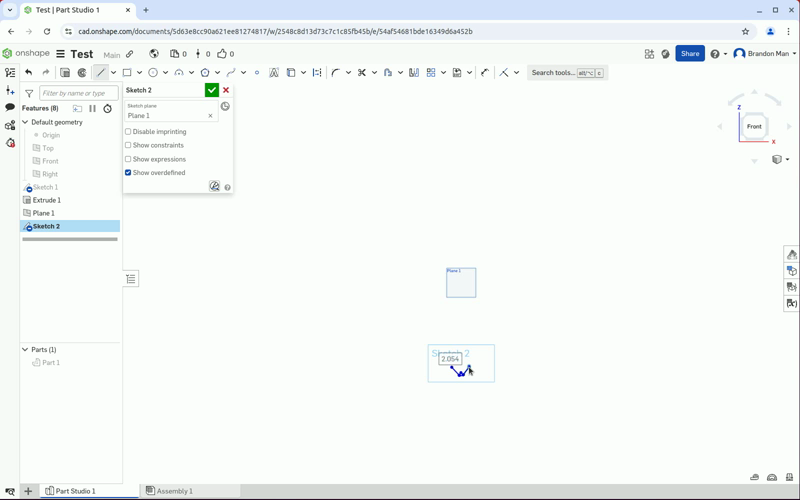
key(a)
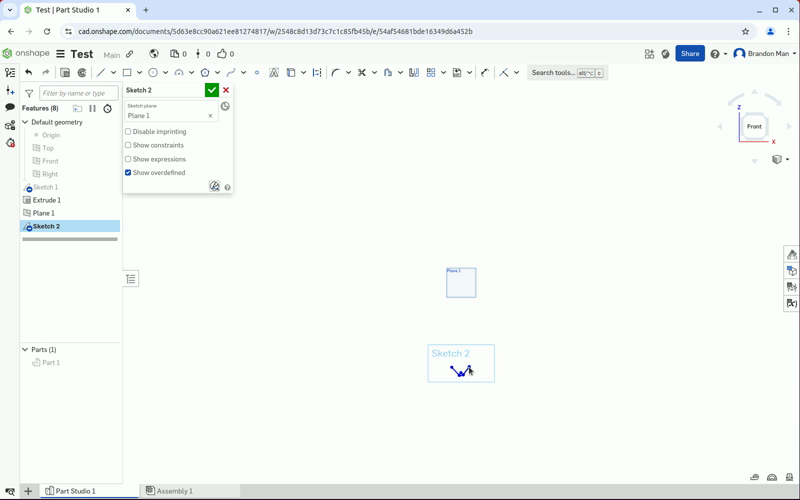
mouse_move(469, 366)
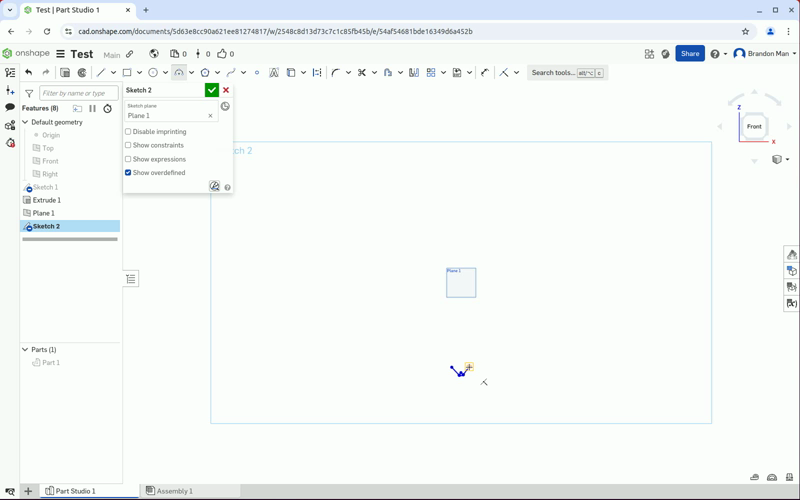
click(469, 366)
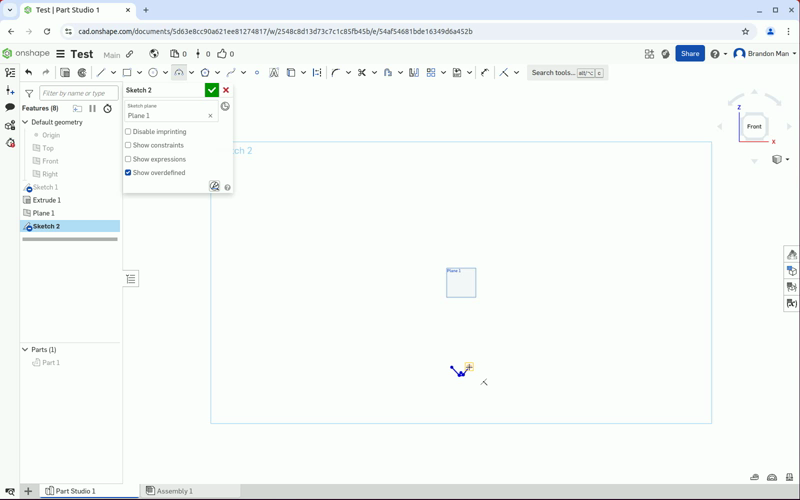
key_down(shift)
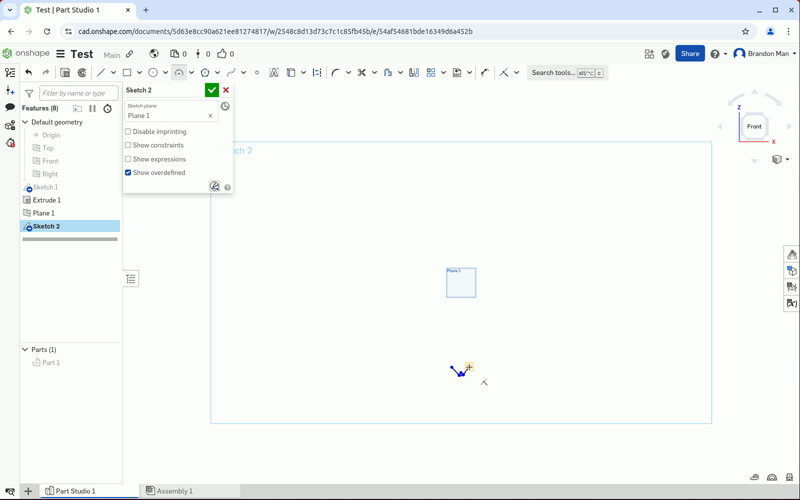
mouse_move(460, 361)
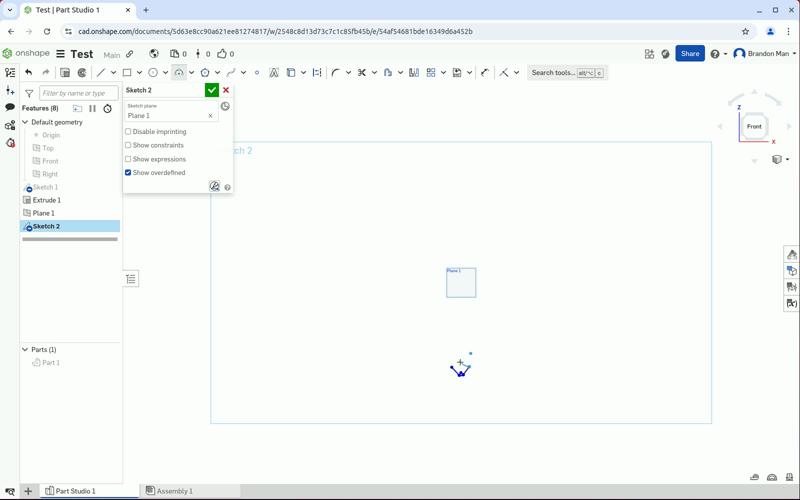
click(460, 361)
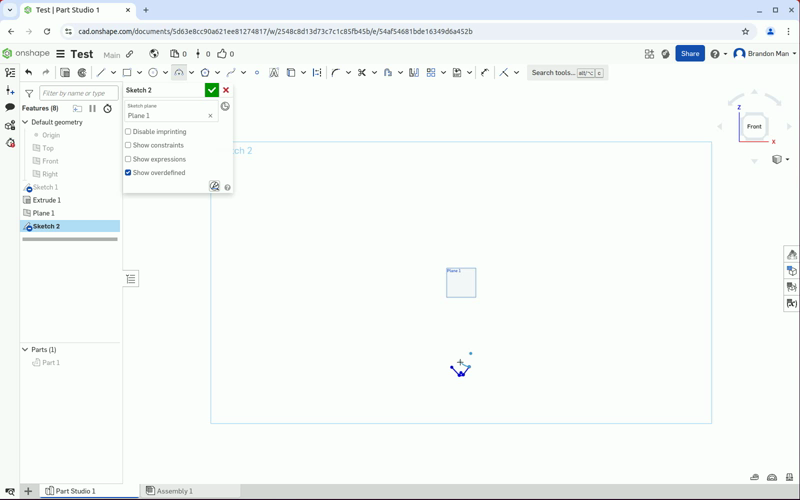
mouse_move(468, 357)
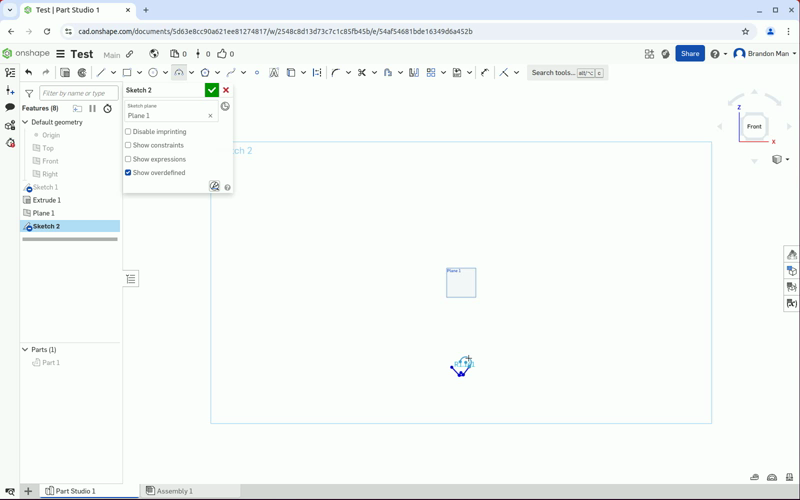
click(468, 357)
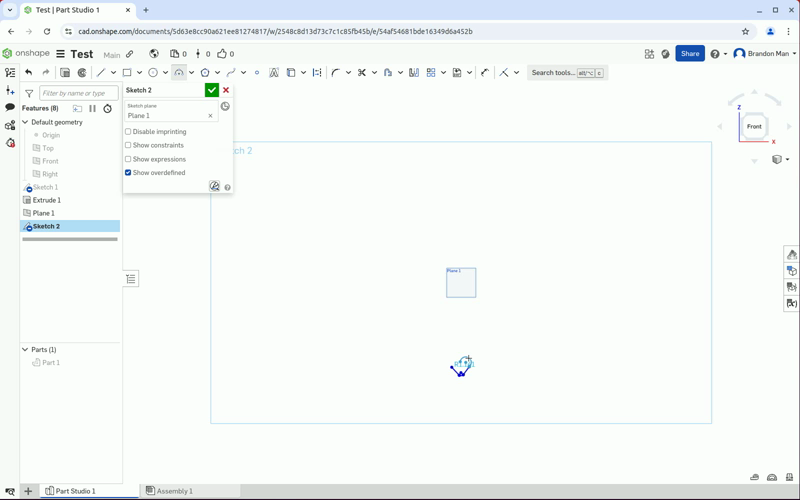
key_up(shift)
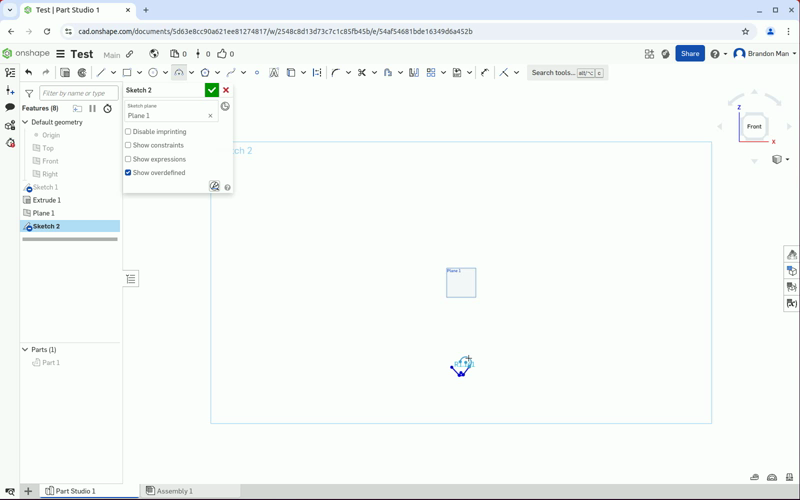
mouse_move(460, 361)
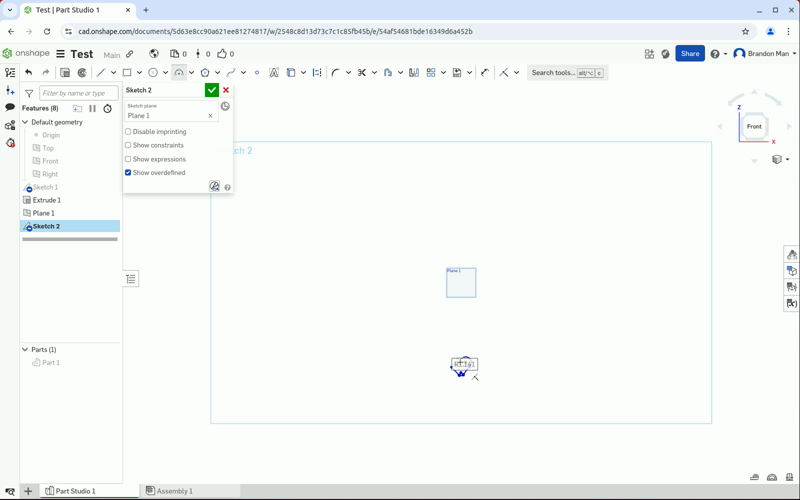
click(460, 361)
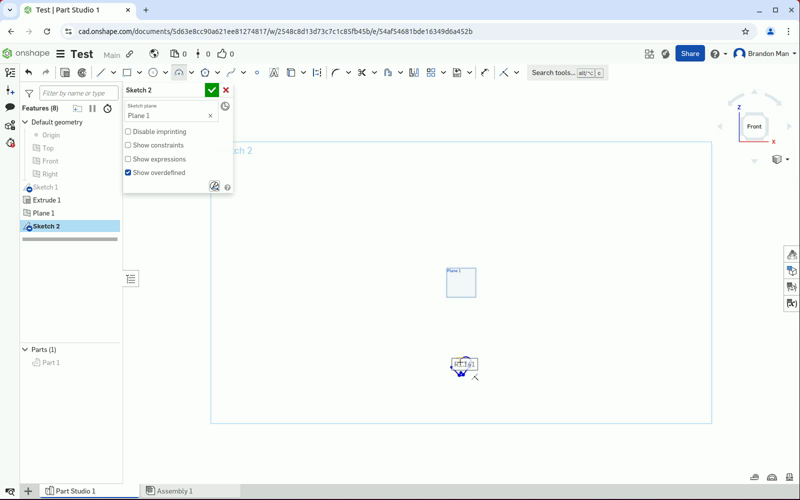
mouse_move(451, 367)
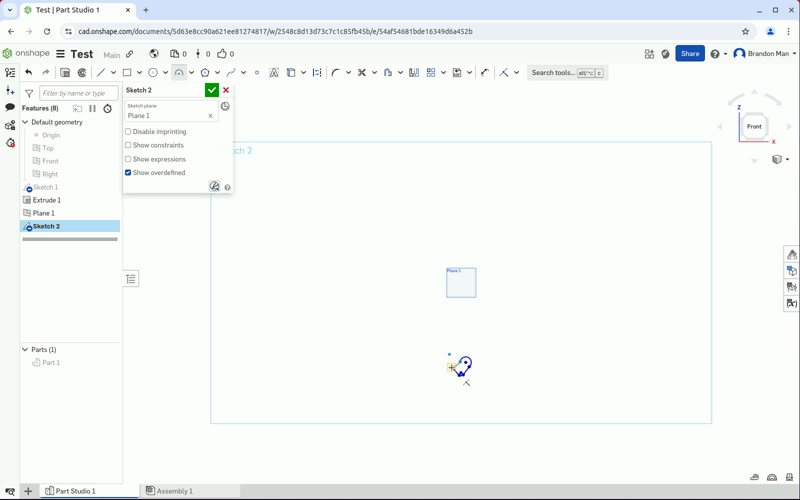
click(451, 367)
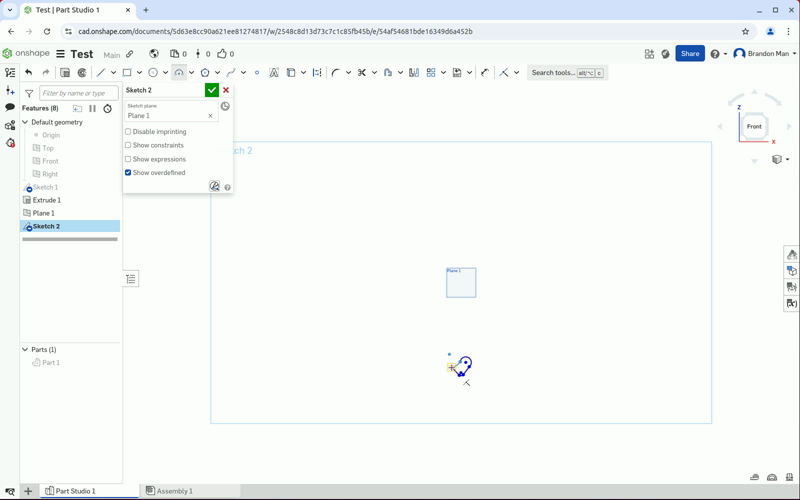
key_down(shift)
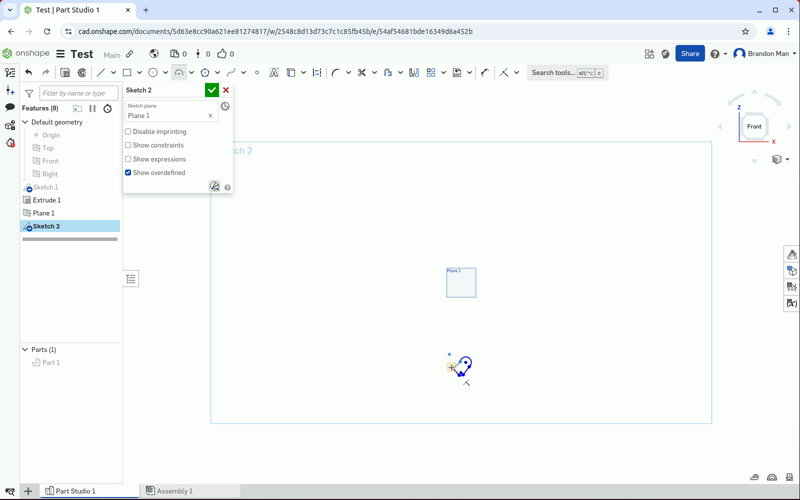
mouse_move(452, 357)
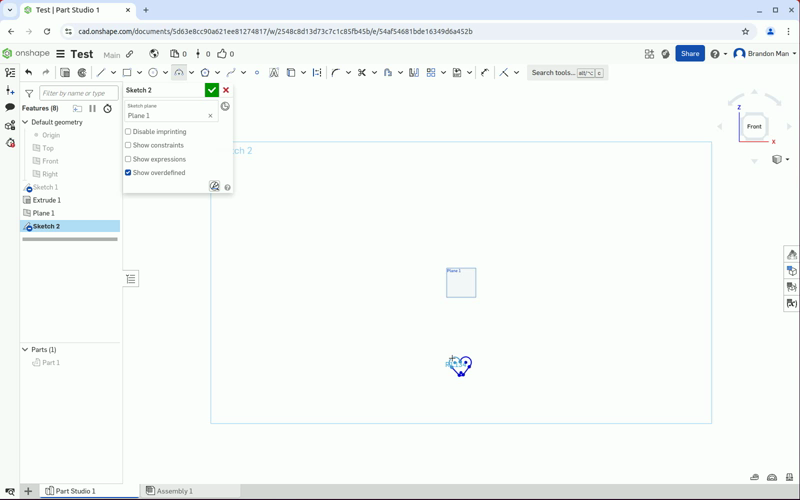
click(452, 357)
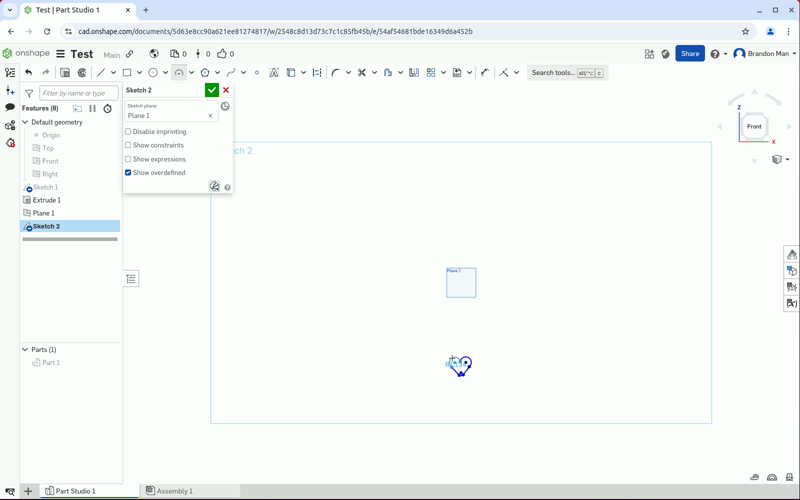
key_up(shift)
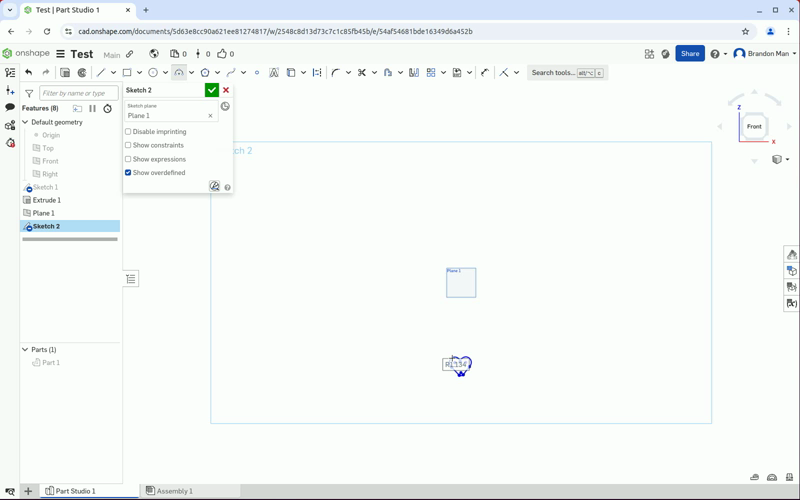
key(esc)
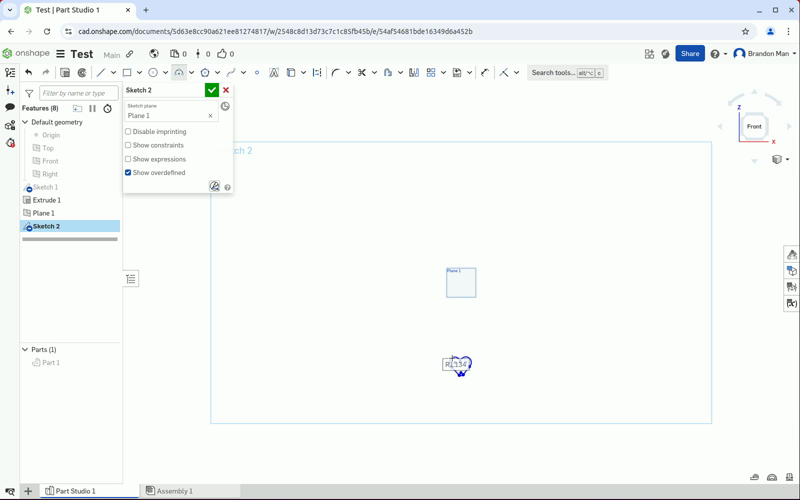
mouse_move(459, 365)
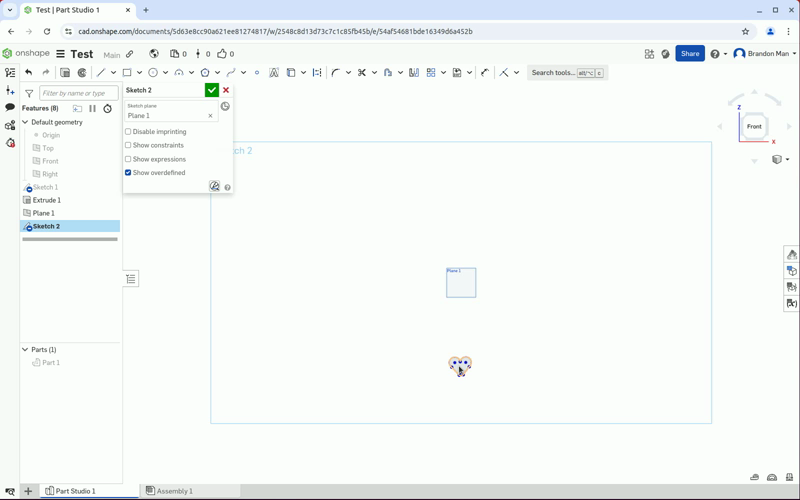
scroll(6)
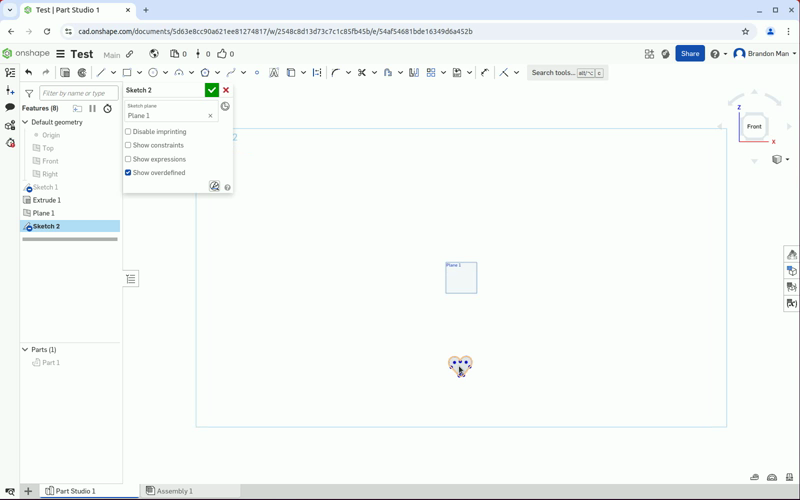
scroll(6)
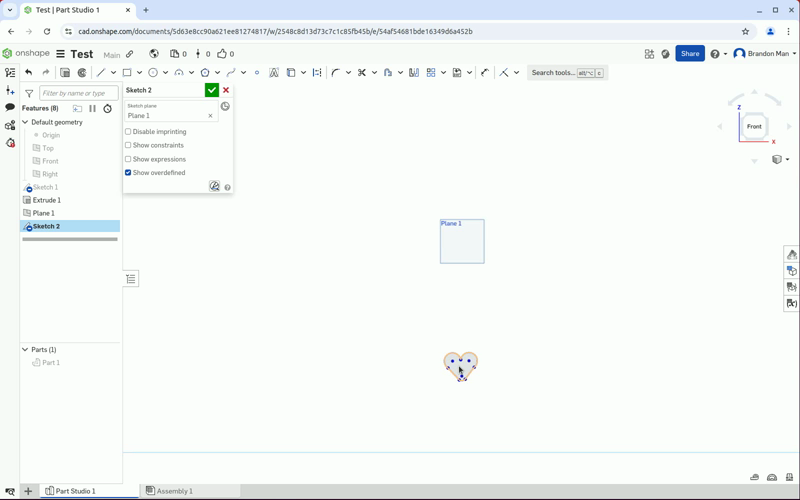
scroll(6)
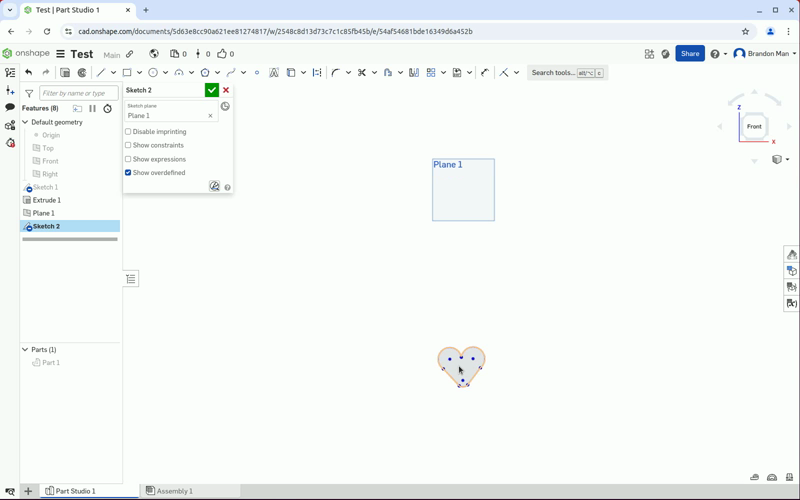
scroll(6)
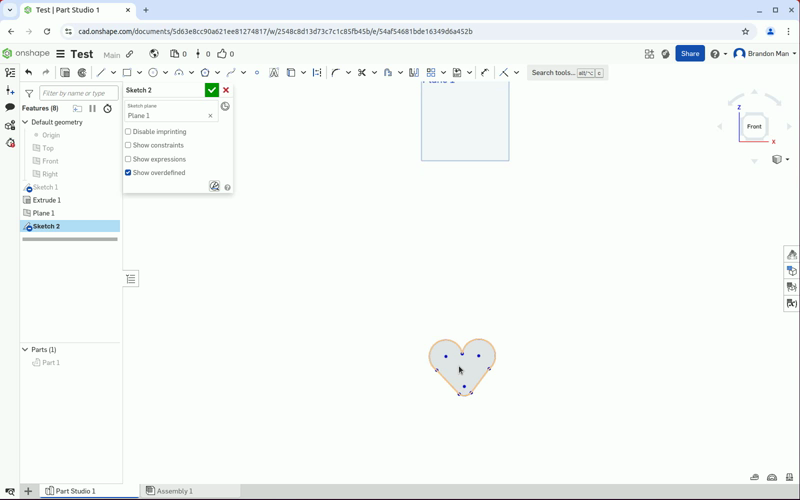
scroll(6)
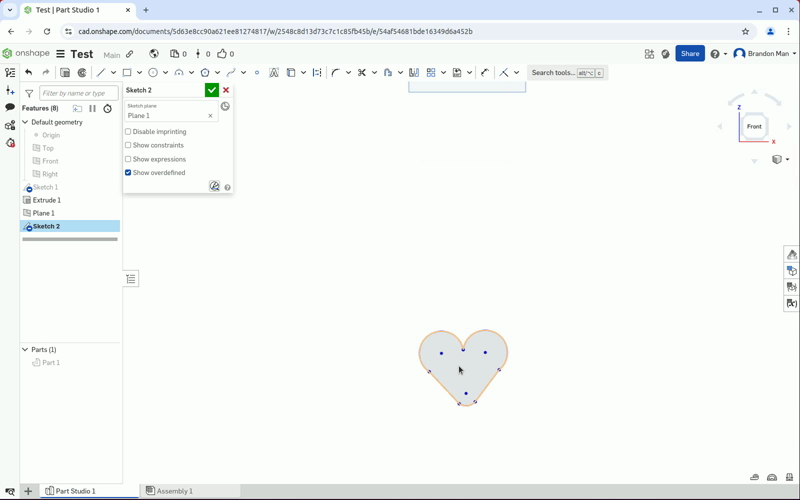
scroll(6)
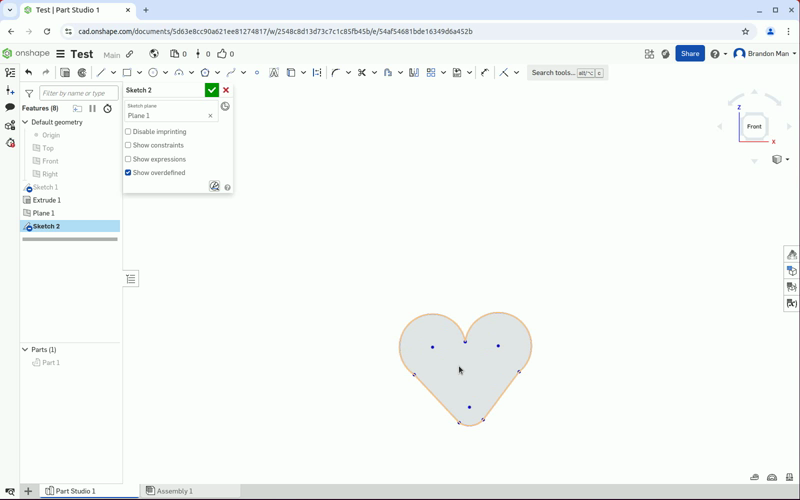
scroll(6)
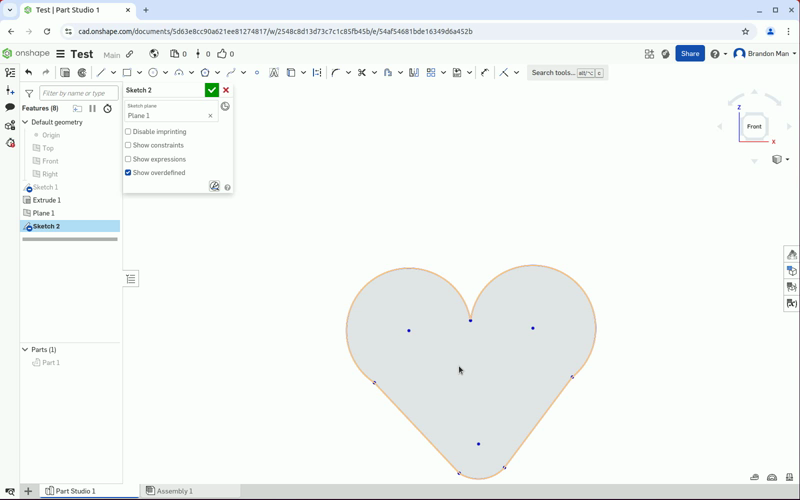
click(459, 365)
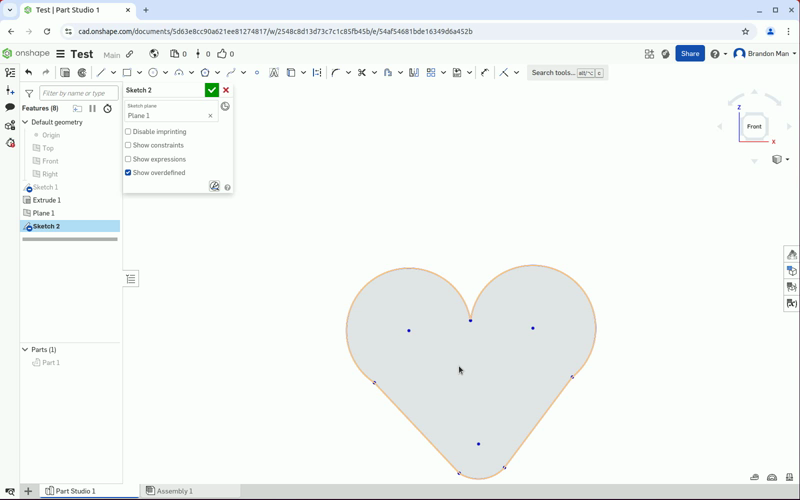
scroll(-6)
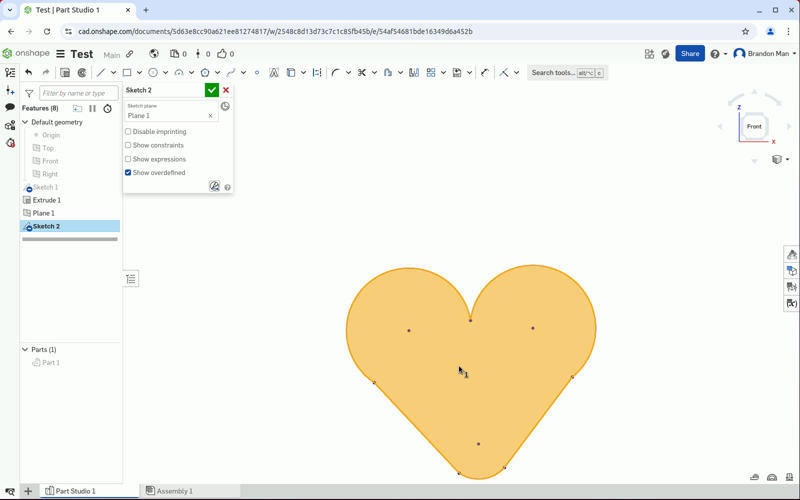
scroll(-6)
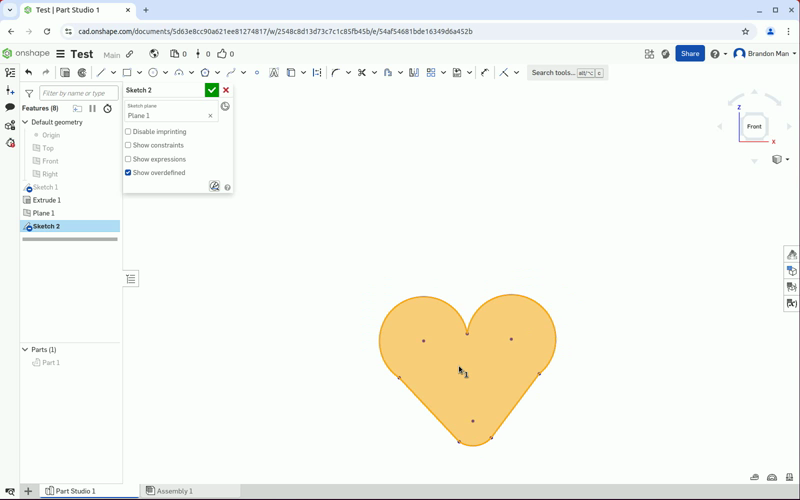
scroll(-6)
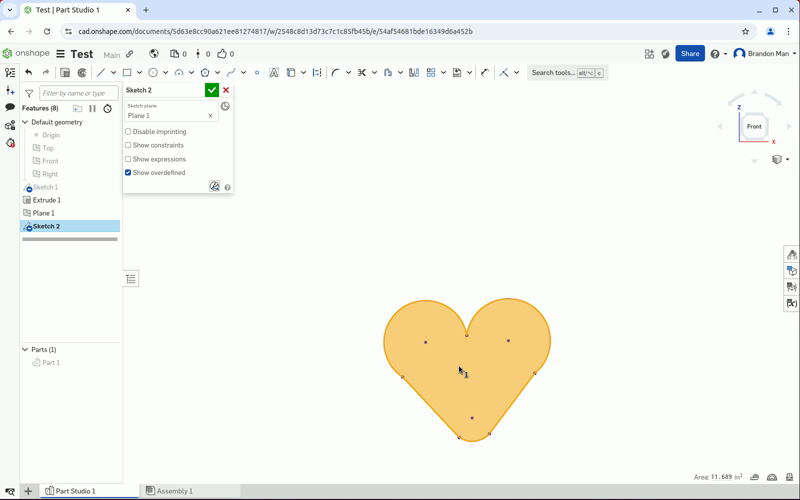
scroll(-6)
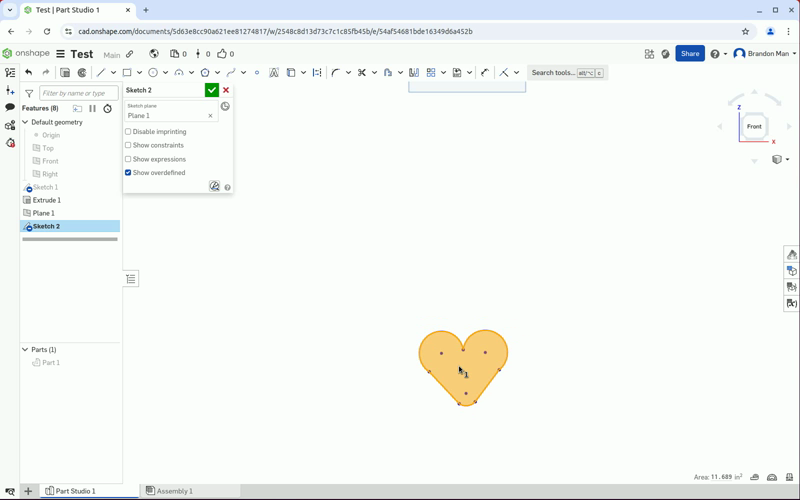
scroll(-6)
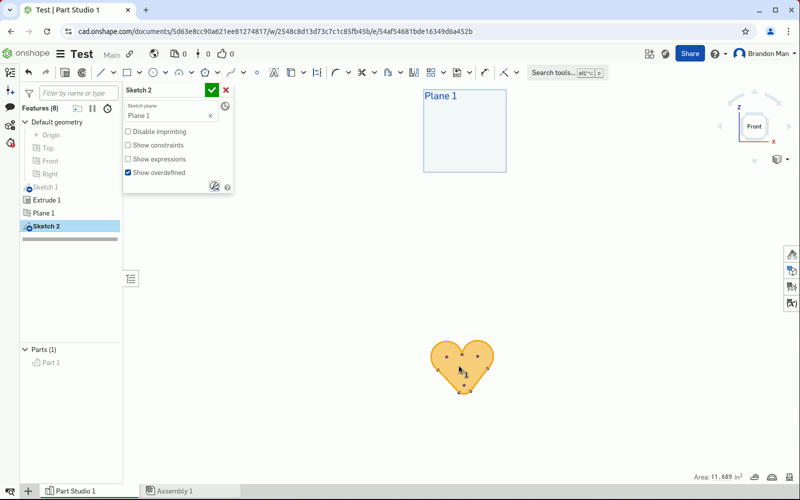
scroll(-6)
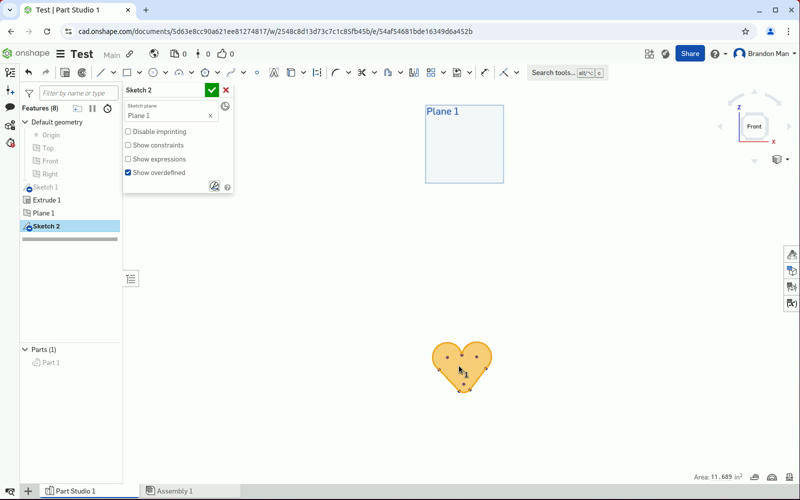
scroll(-6)
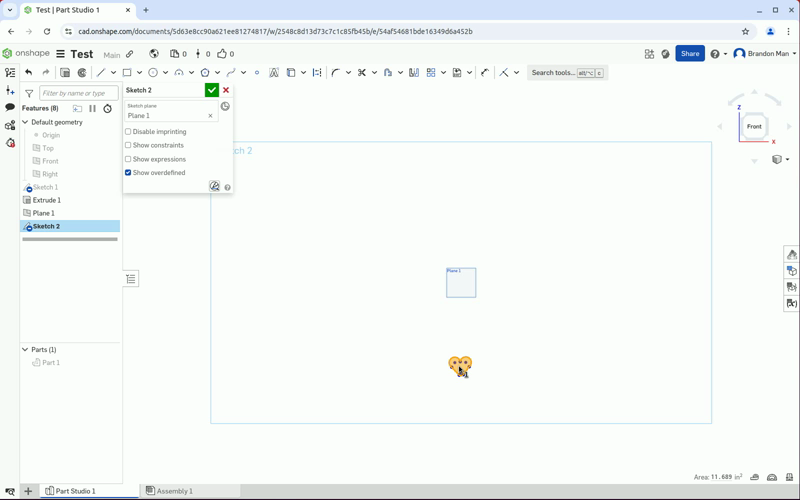
mouse_move(73, 352)
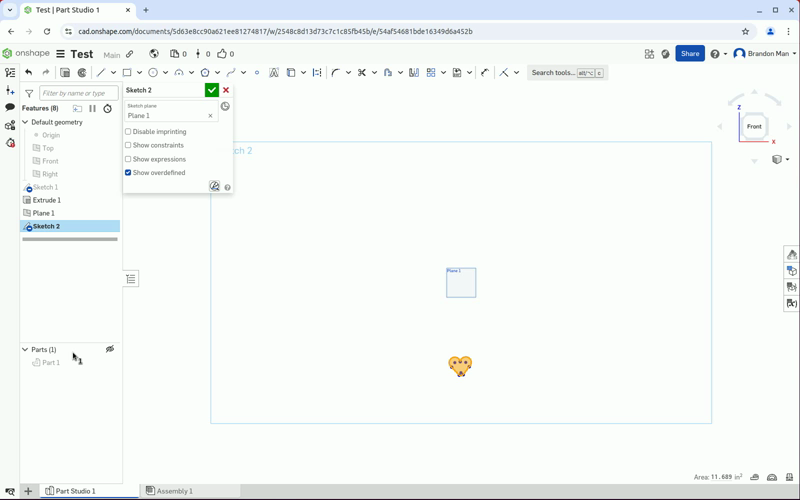
key(shift+y)
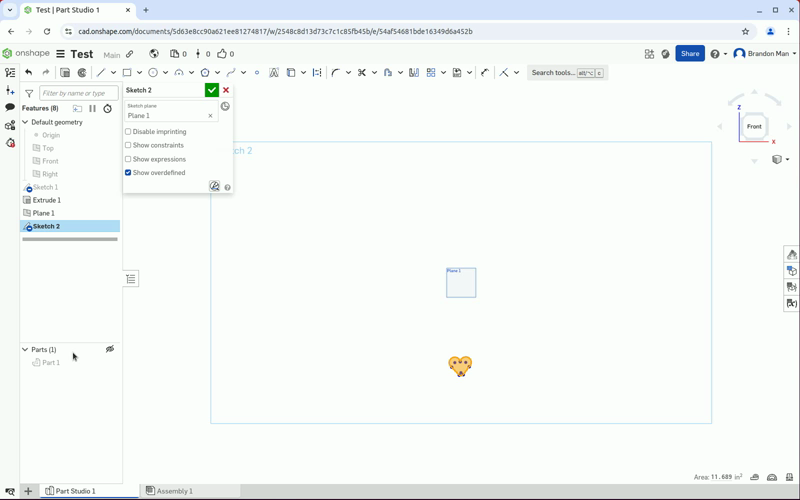
key(shift+e)
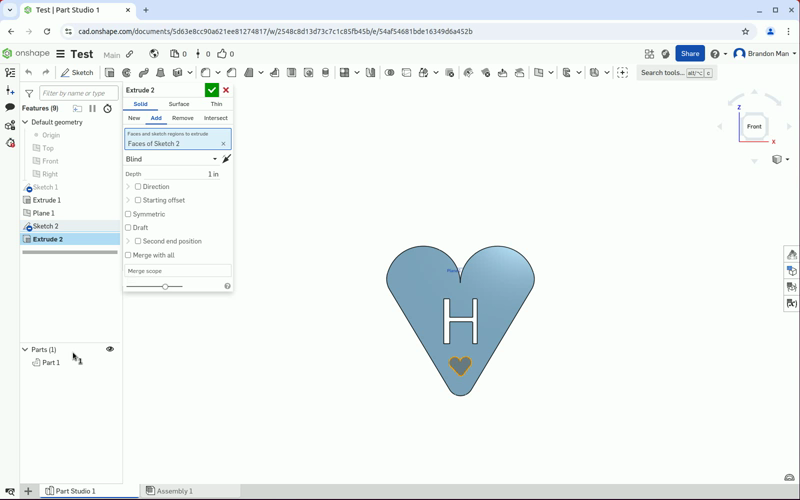
mouse_move(143, 106)
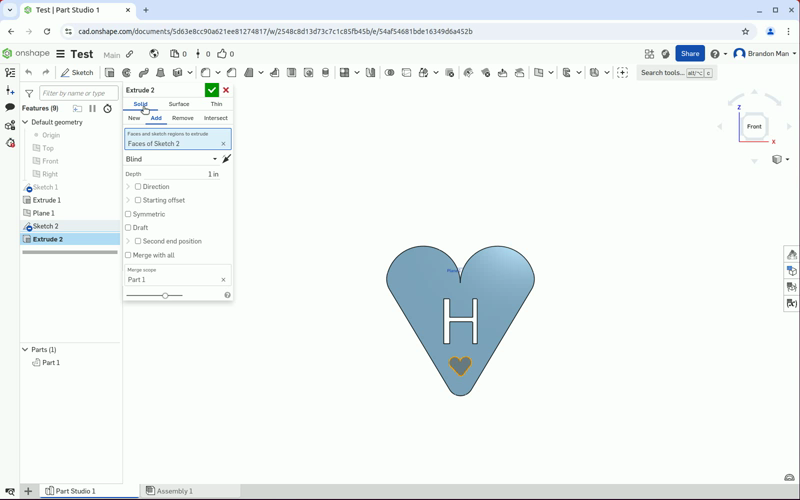
click(143, 106)
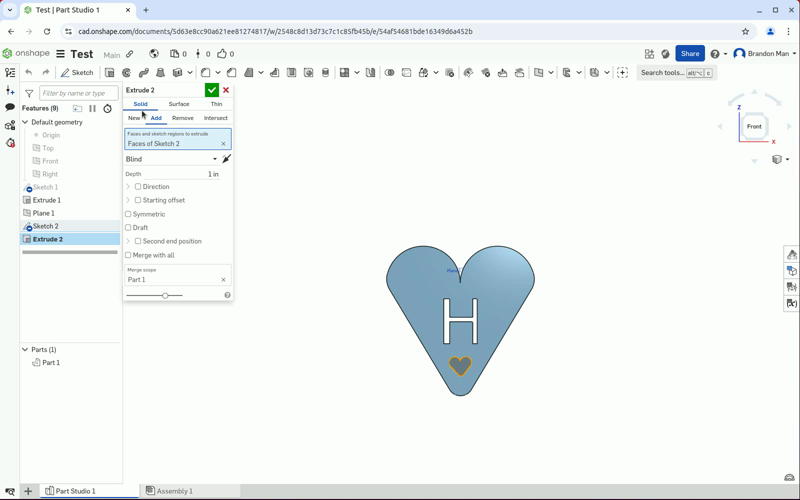
mouse_move(137, 120)
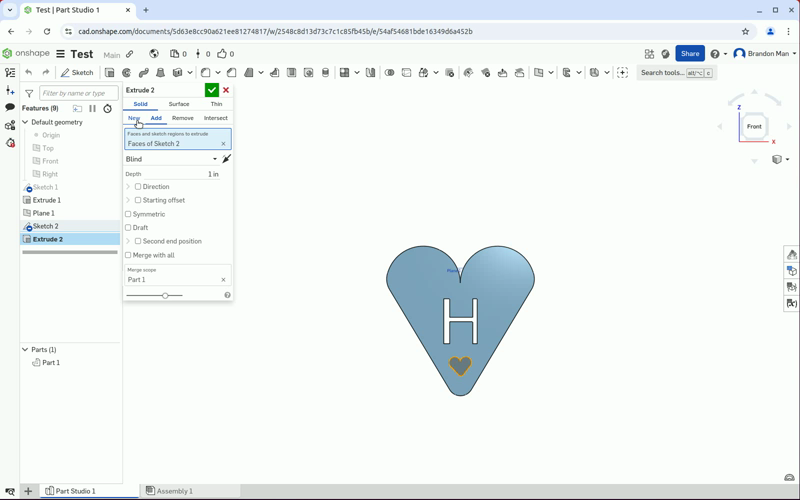
click(137, 120)
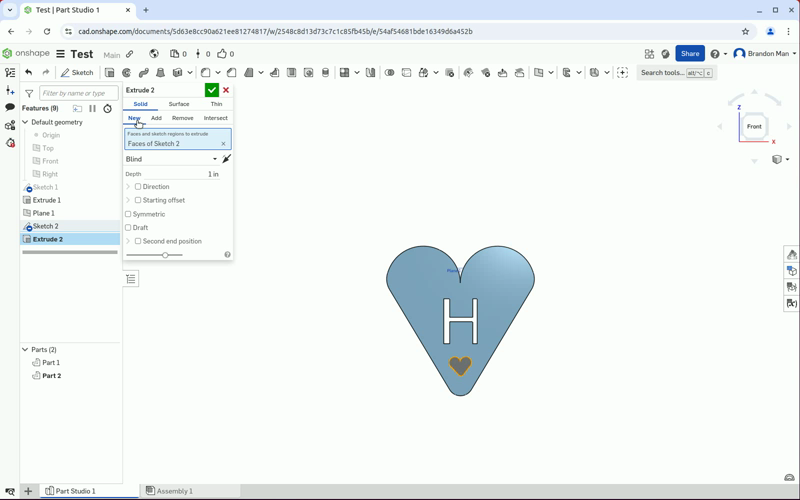
key(tab, 4)
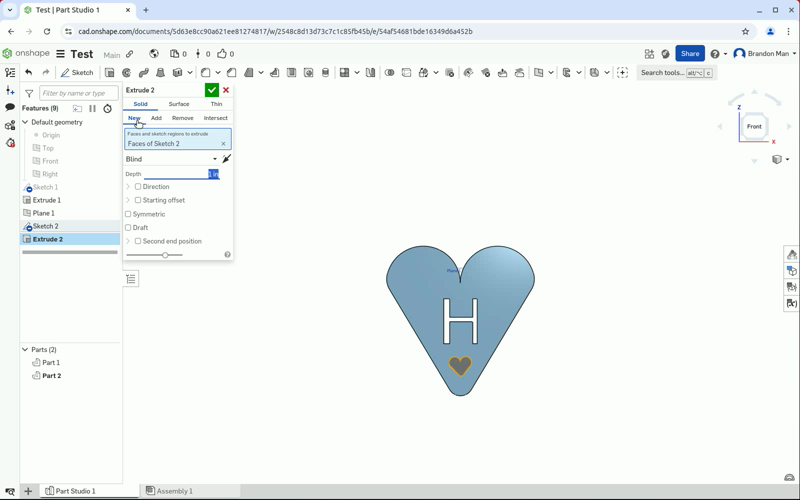
text(0.963)
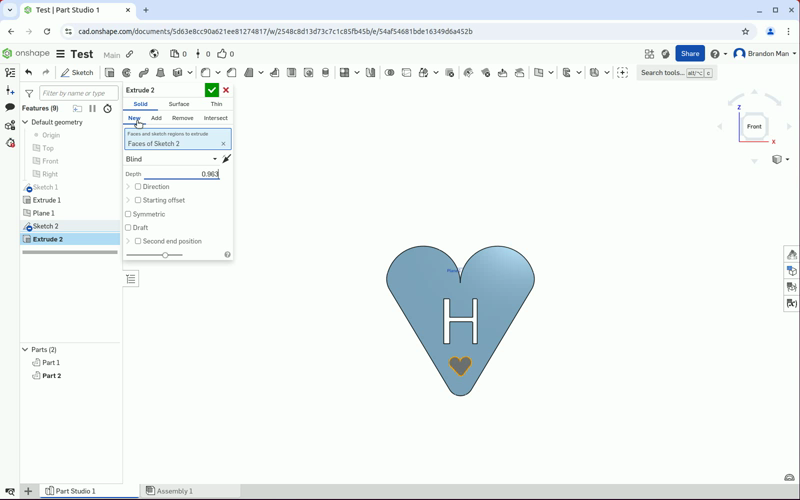
key(enter)
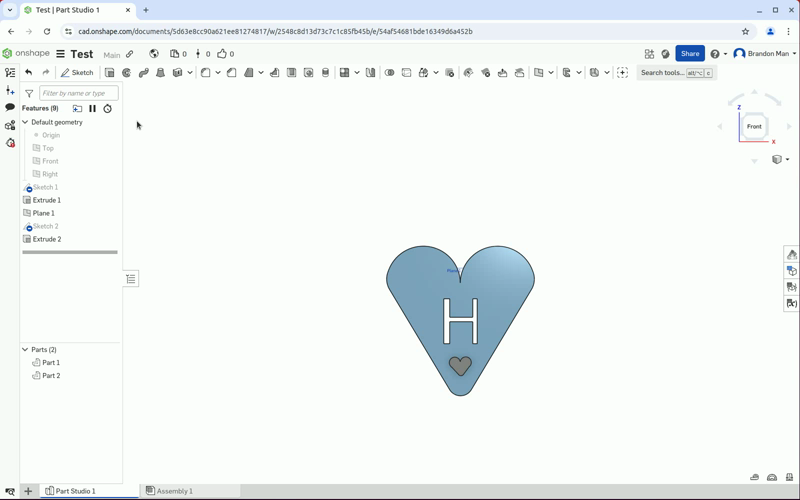
key(shift+h)
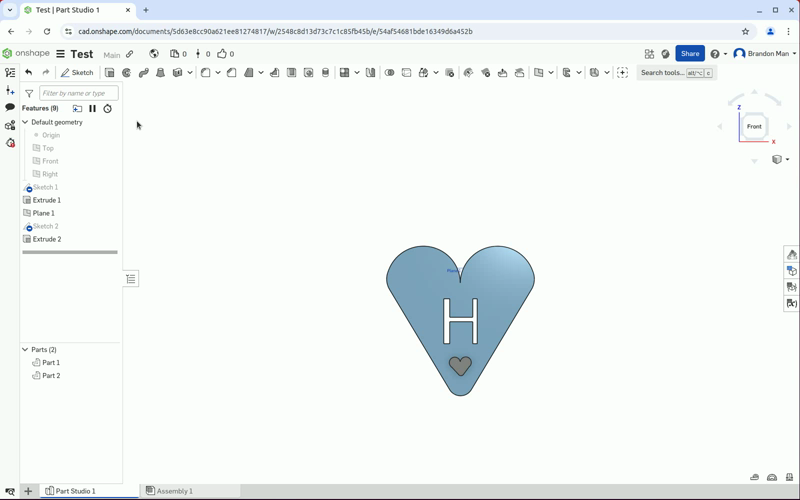
key(shift+h)
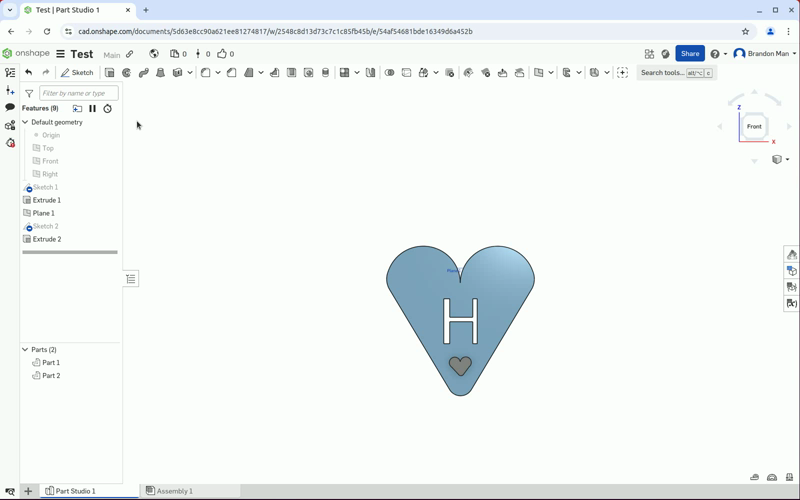
mouse_move(73, 189)
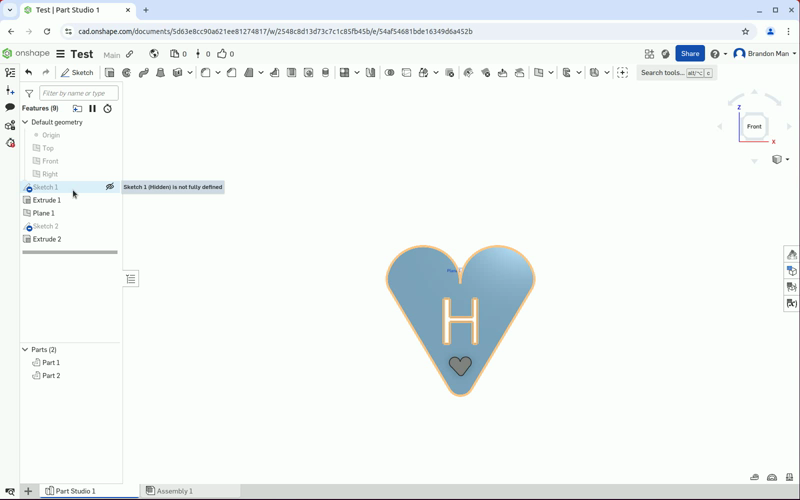
click(73, 189)
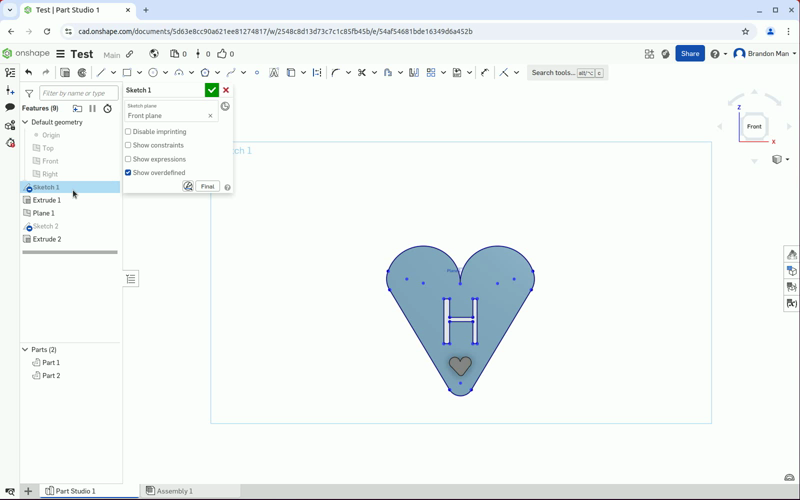
mouse_move(229, 92)
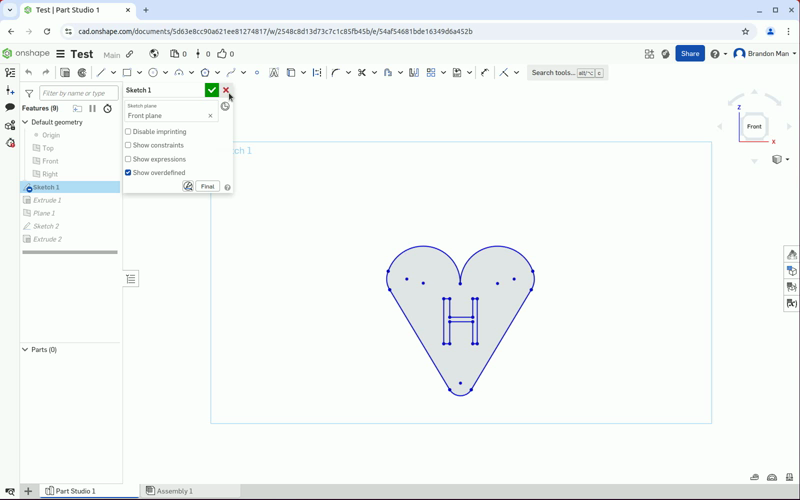
click(229, 92)
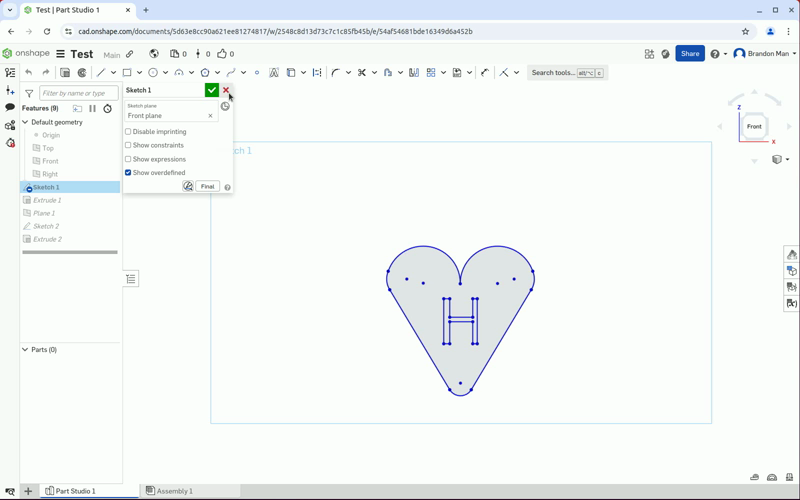
key(shift+s)
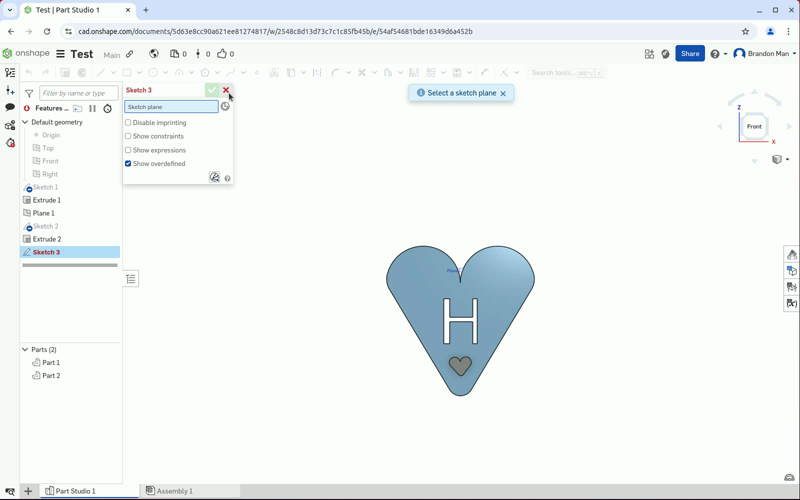
mouse_move(73, 215)
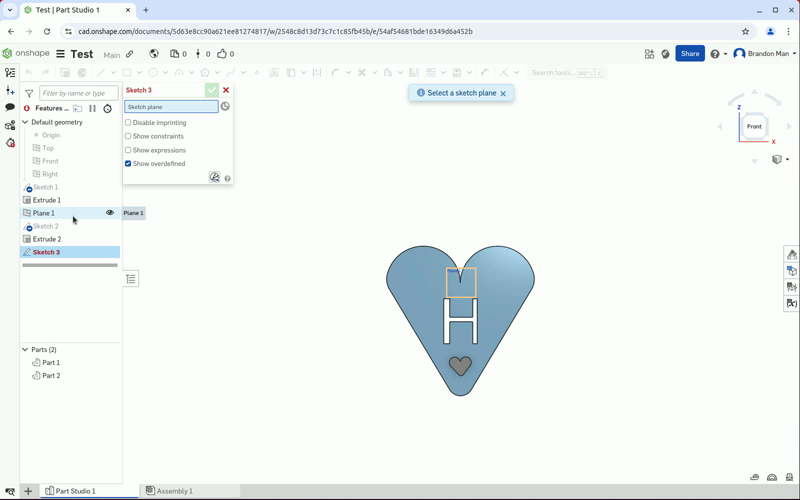
click(73, 215)
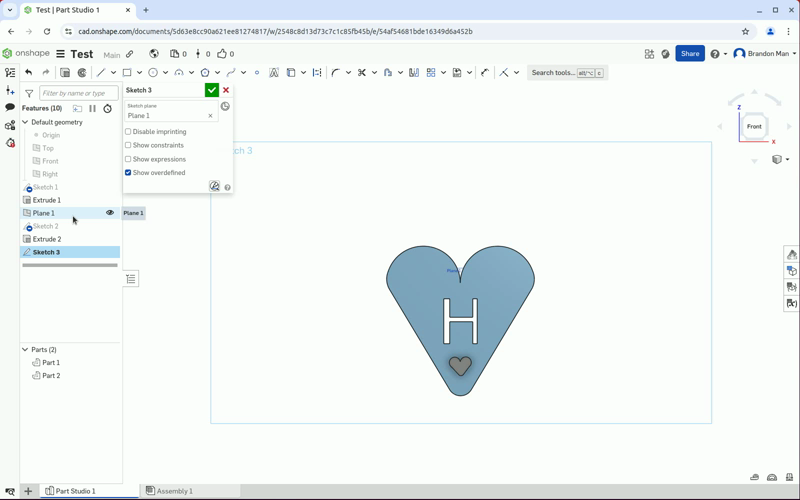
mouse_move(73, 352)
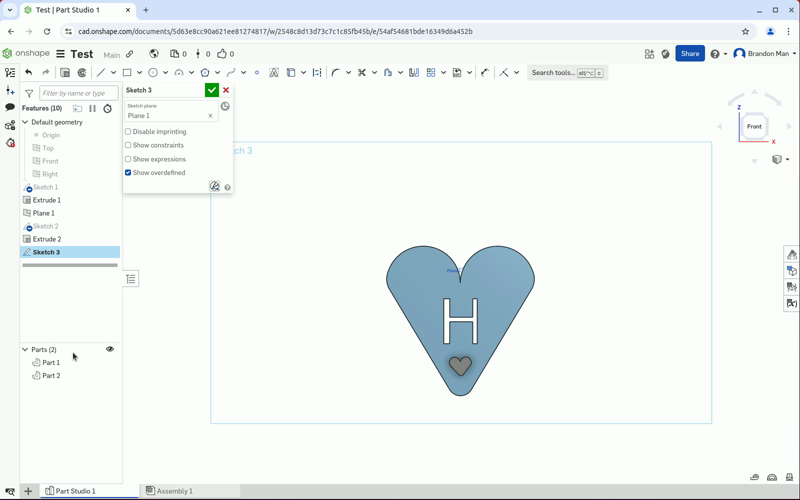
key(y)
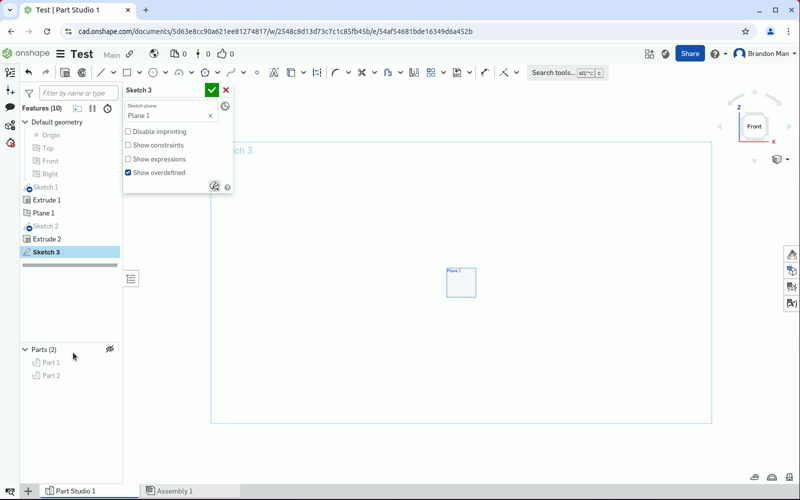
key(l)
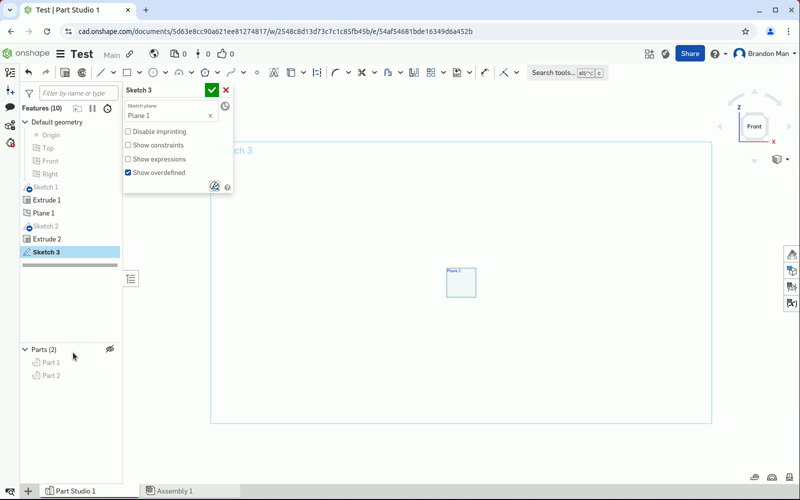
key_down(shift)
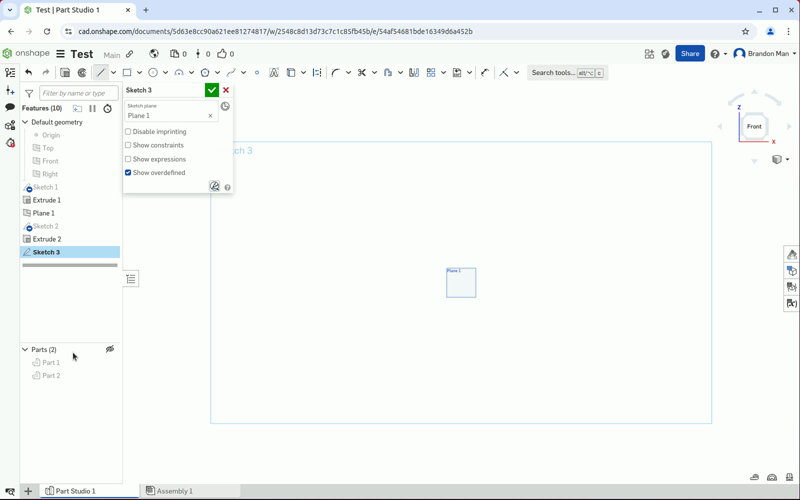
mouse_move(480, 268)
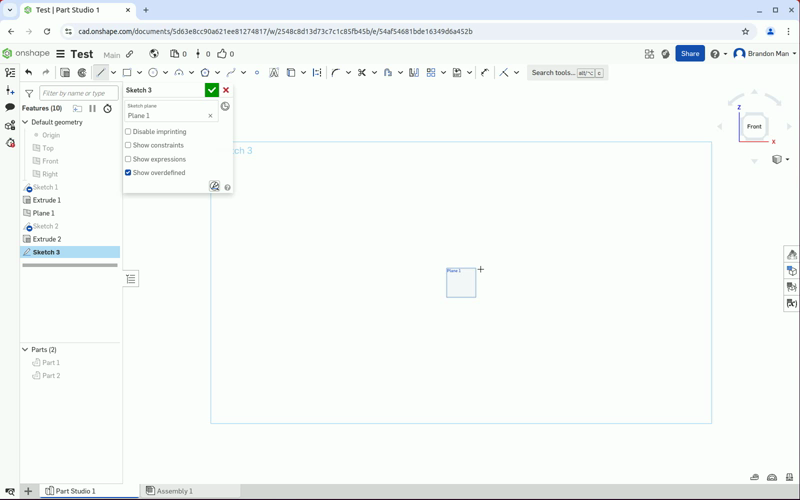
click(480, 268)
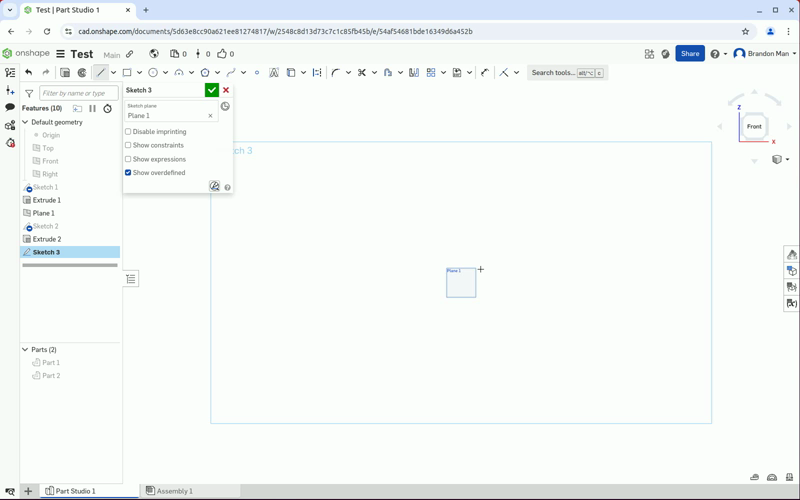
key_up(shift)
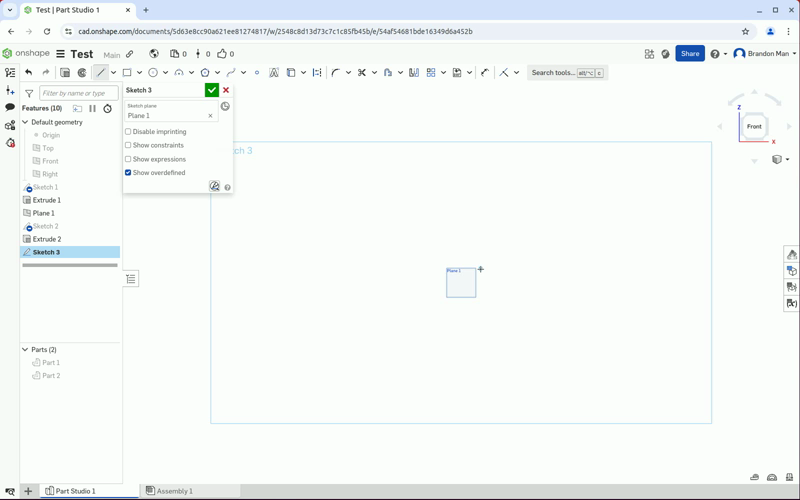
key_down(shift)
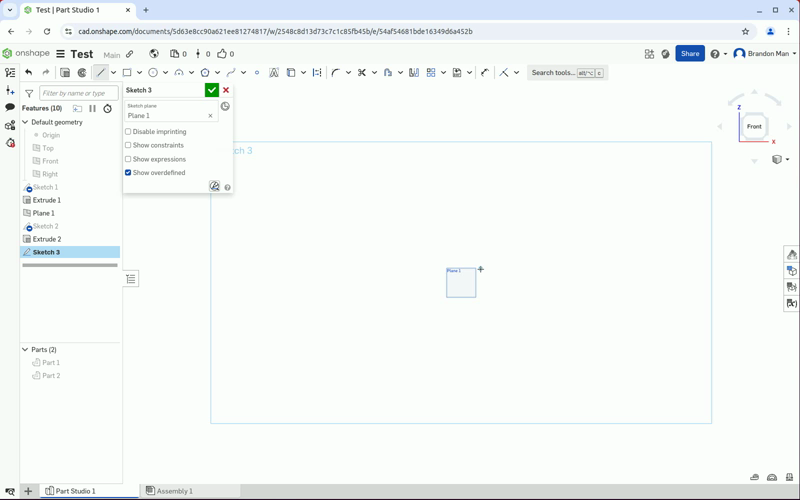
mouse_move(510, 268)
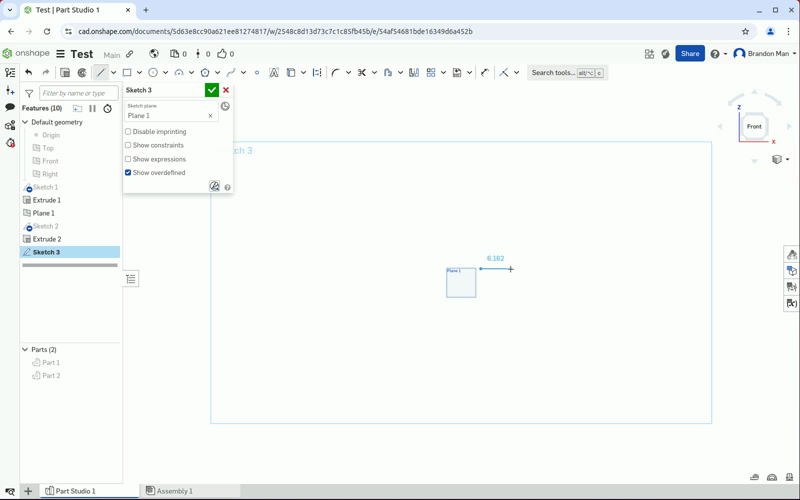
mouse_move(489, 279)
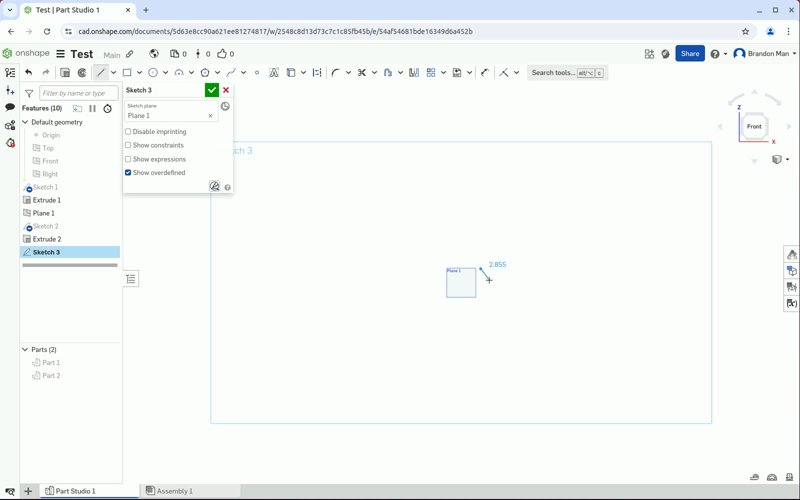
click(489, 279)
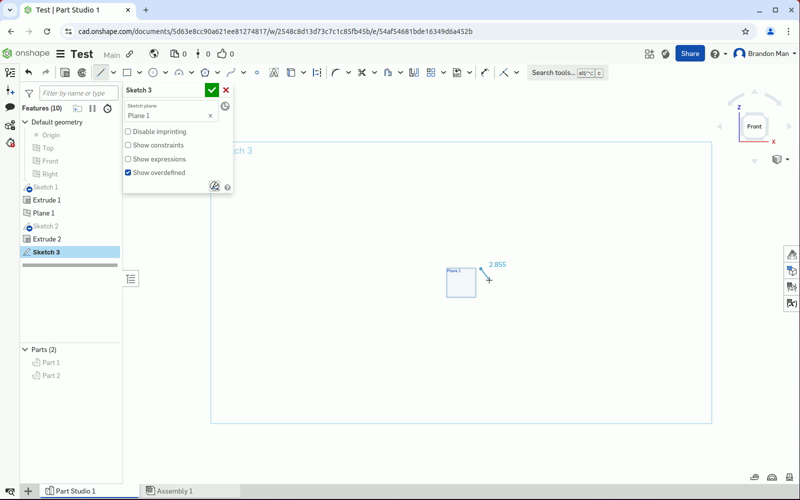
key_up(shift)
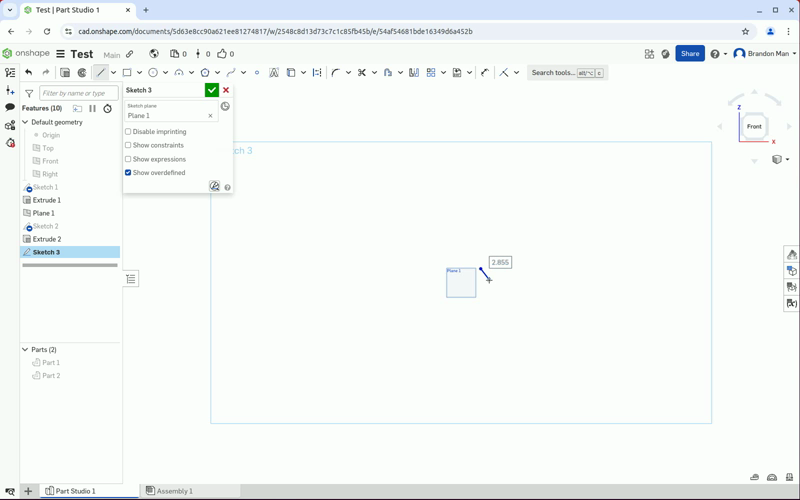
key(esc)
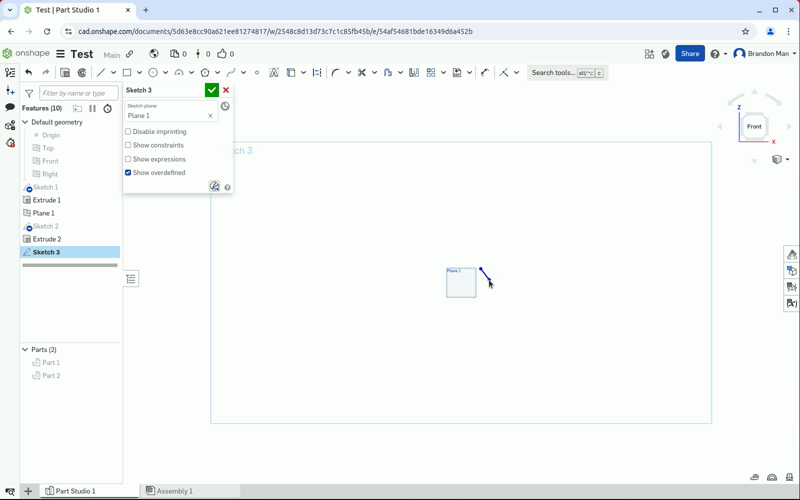
key(a)
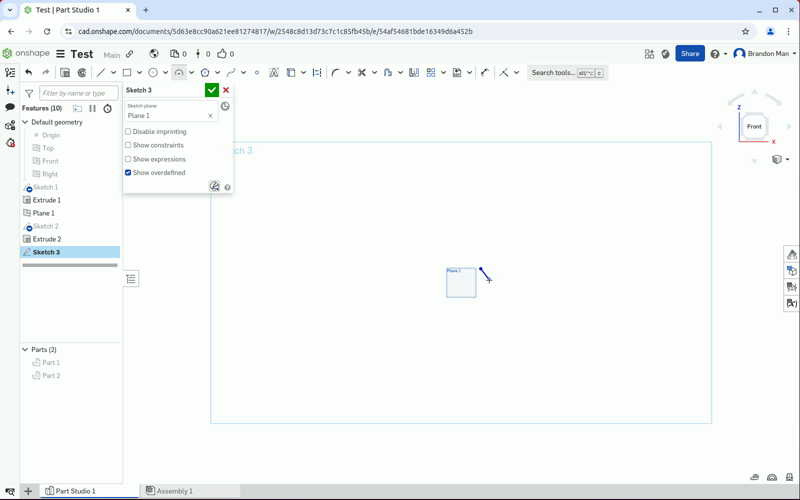
mouse_move(489, 279)
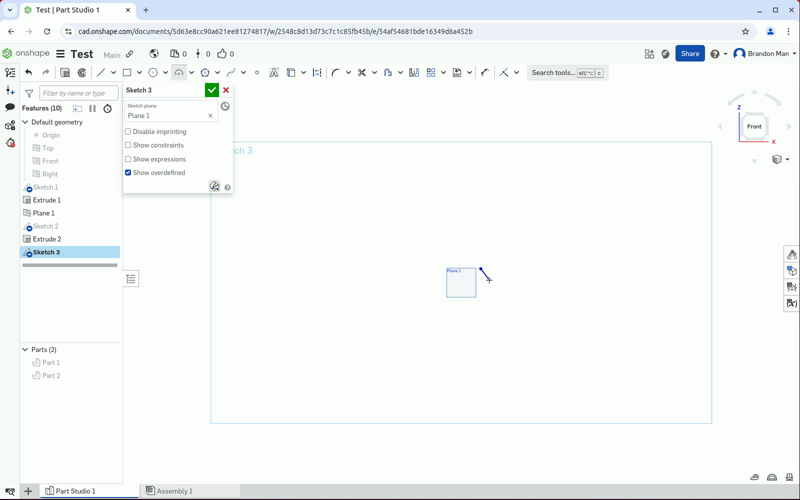
click(489, 279)
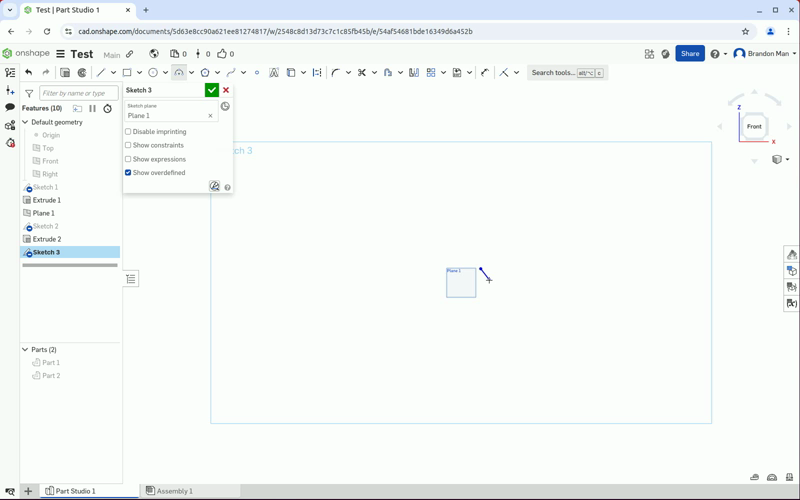
key_down(shift)
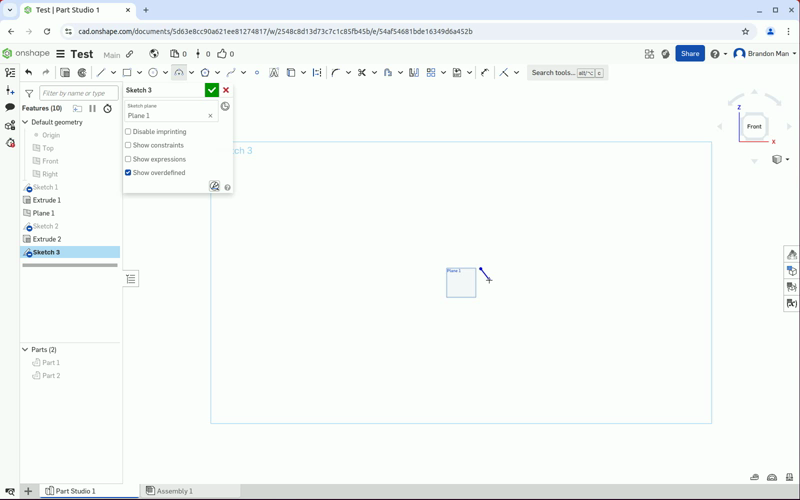
mouse_move(495, 278)
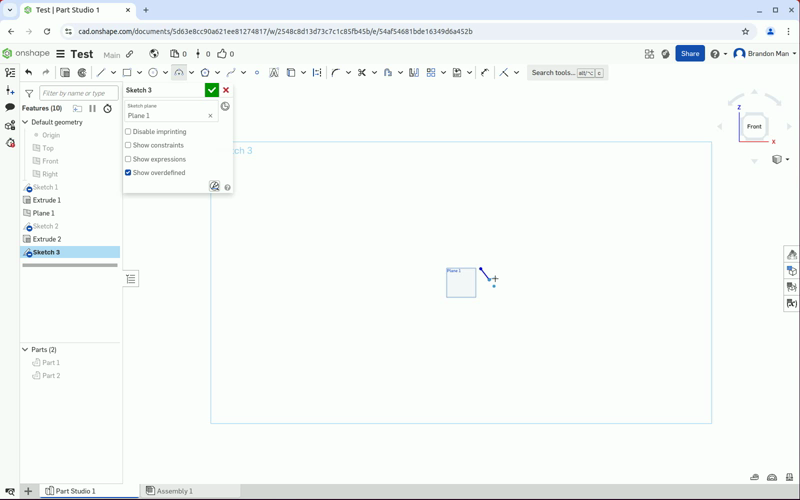
scroll(6)
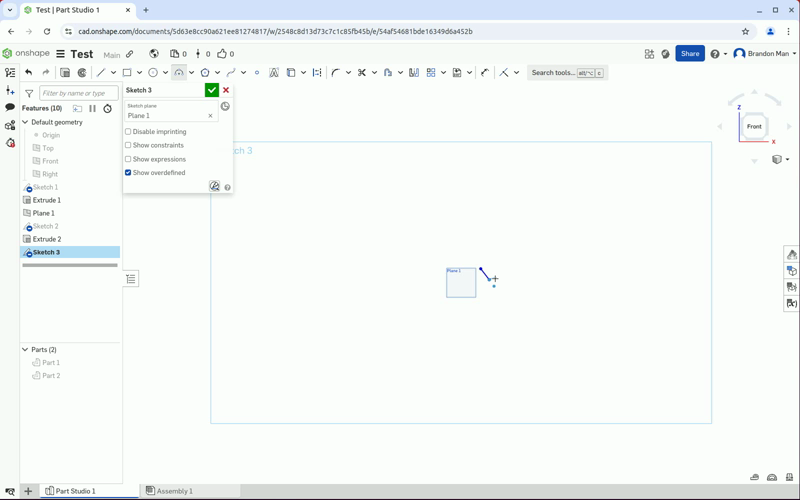
scroll(6)
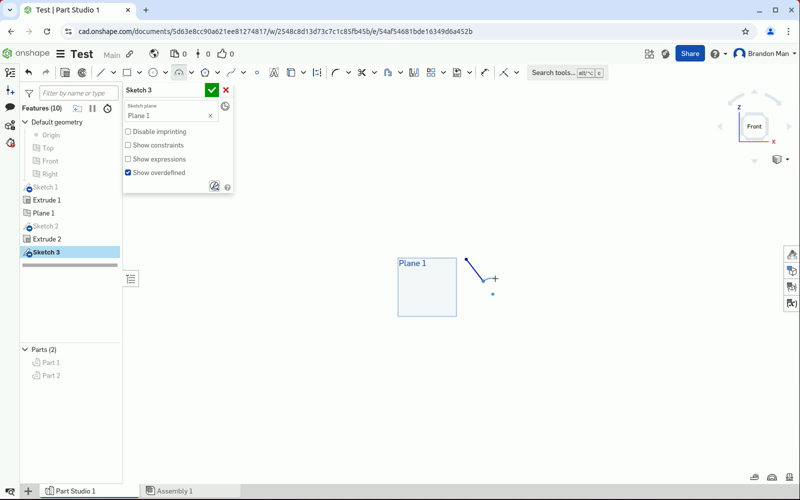
scroll(6)
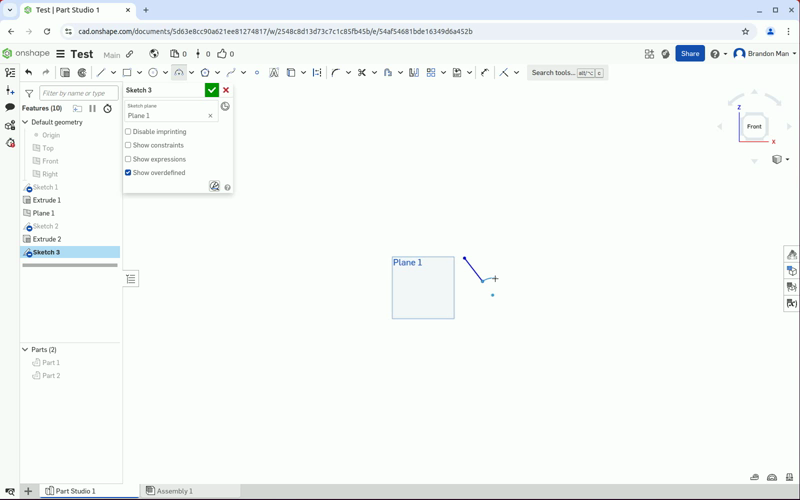
scroll(6)
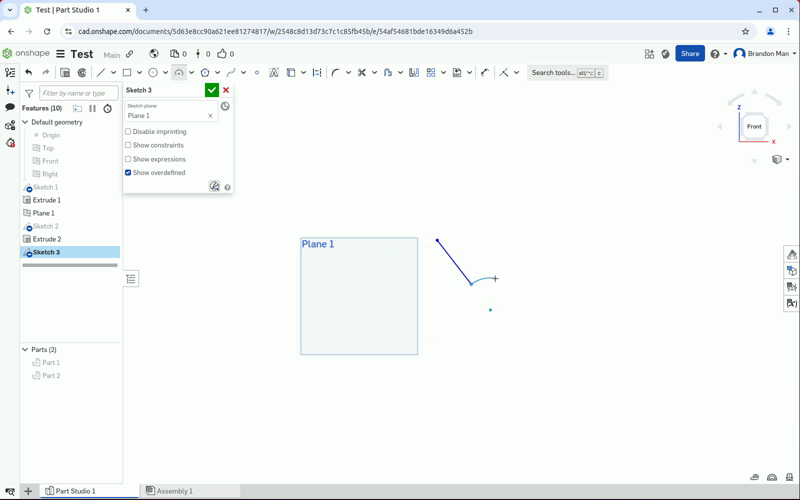
scroll(6)
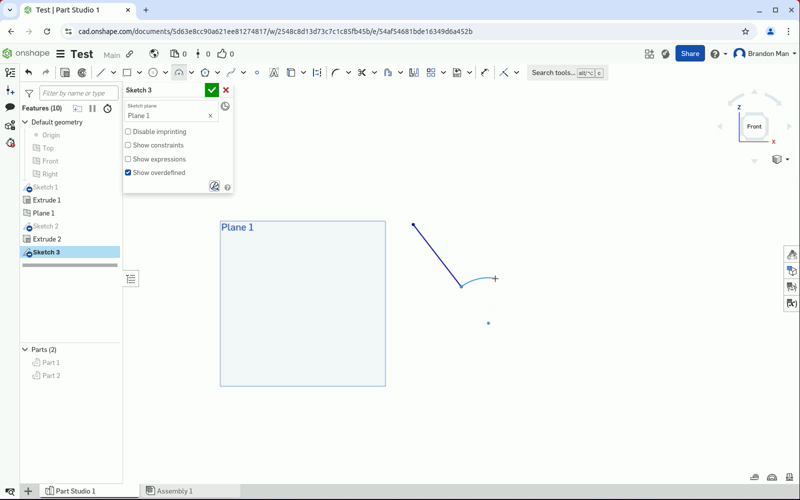
scroll(6)
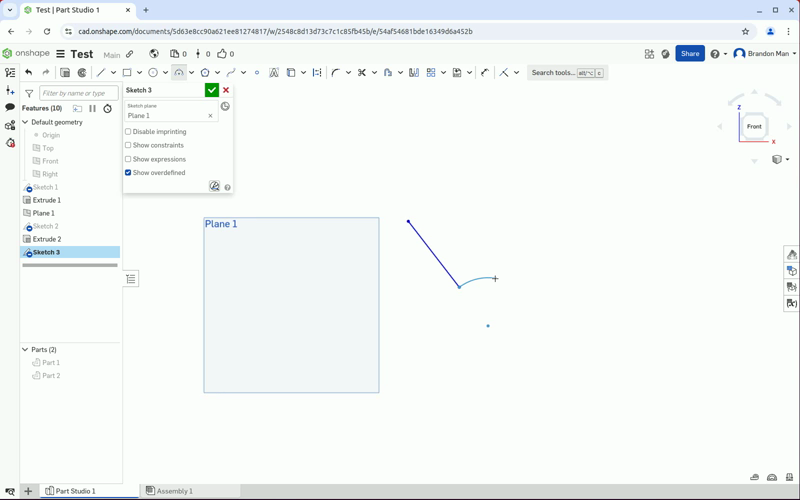
scroll(6)
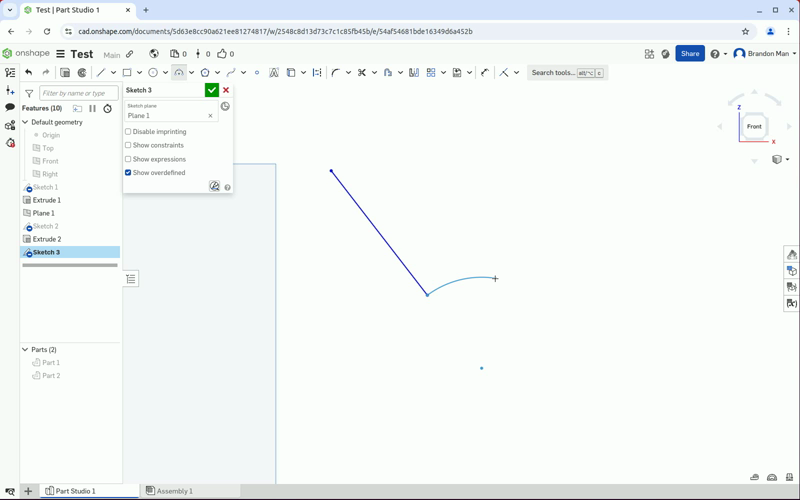
click(495, 278)
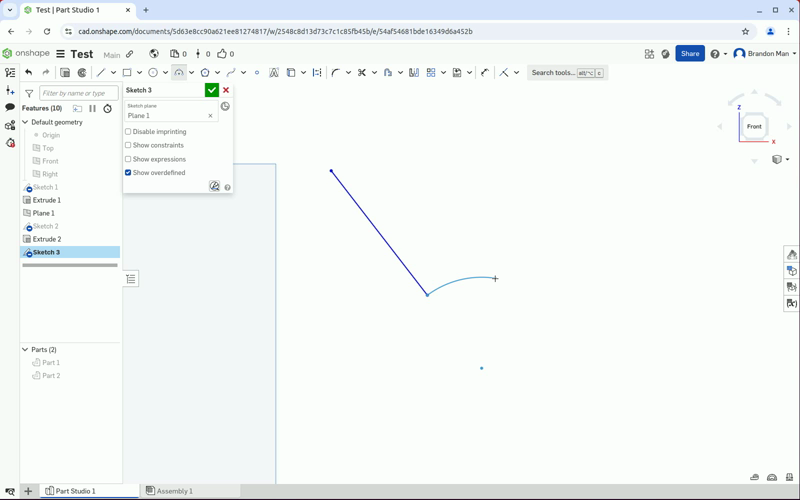
scroll(-6)
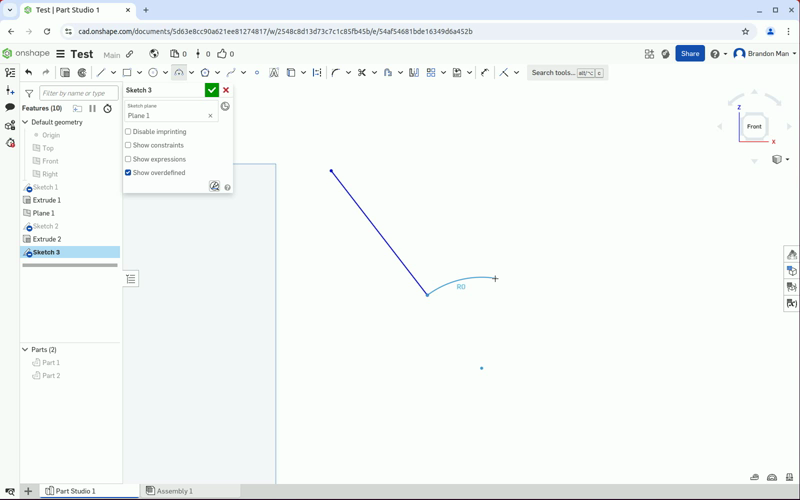
scroll(-6)
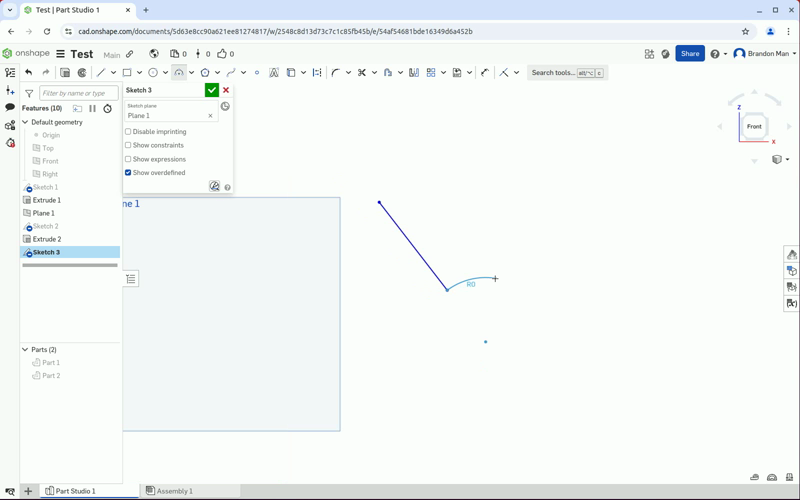
scroll(-6)
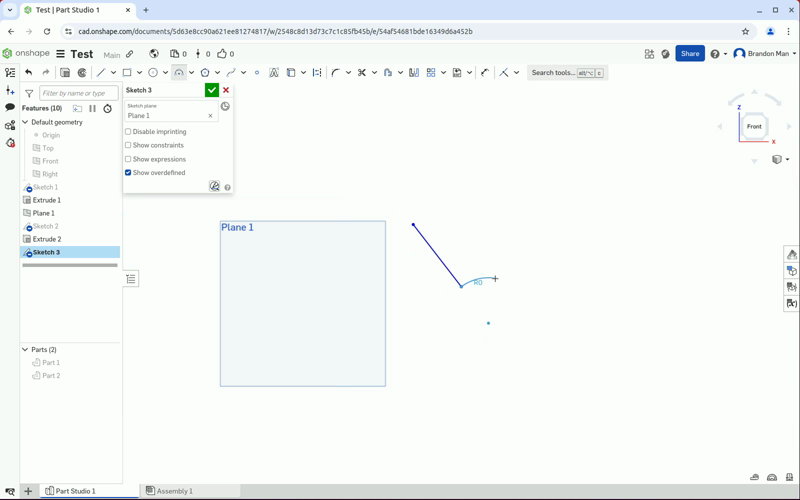
scroll(-6)
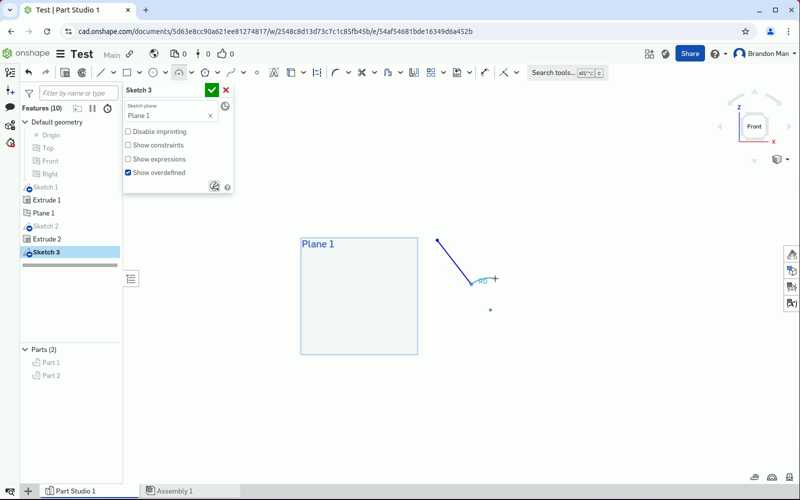
scroll(-6)
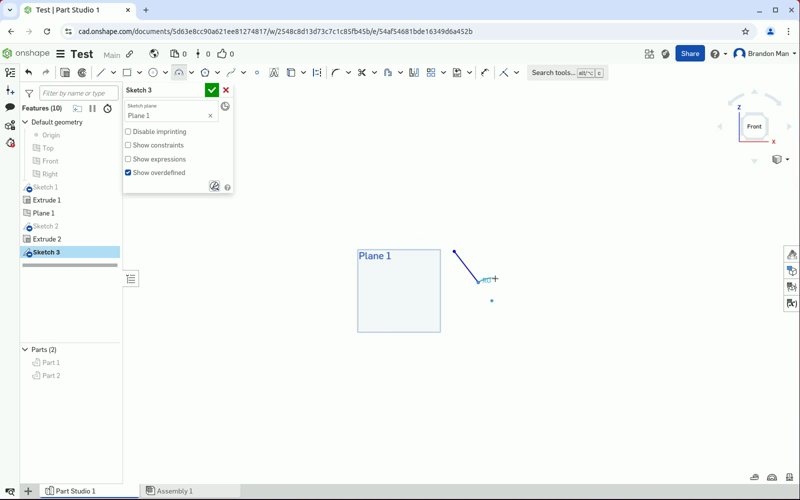
scroll(-6)
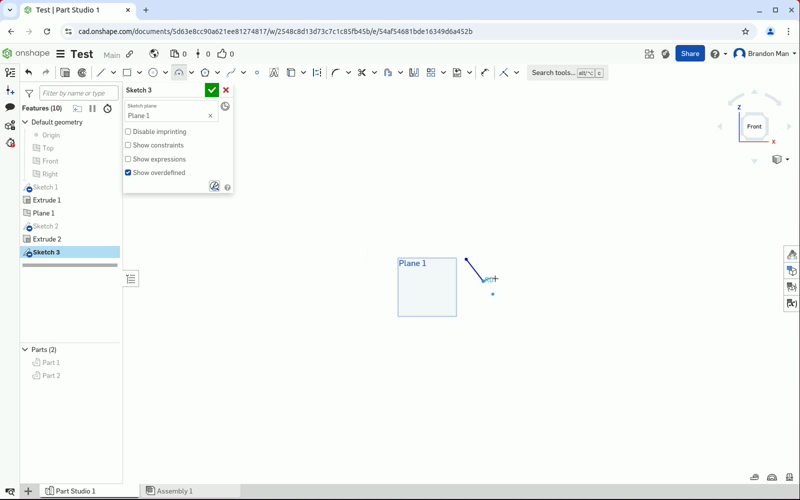
scroll(-6)
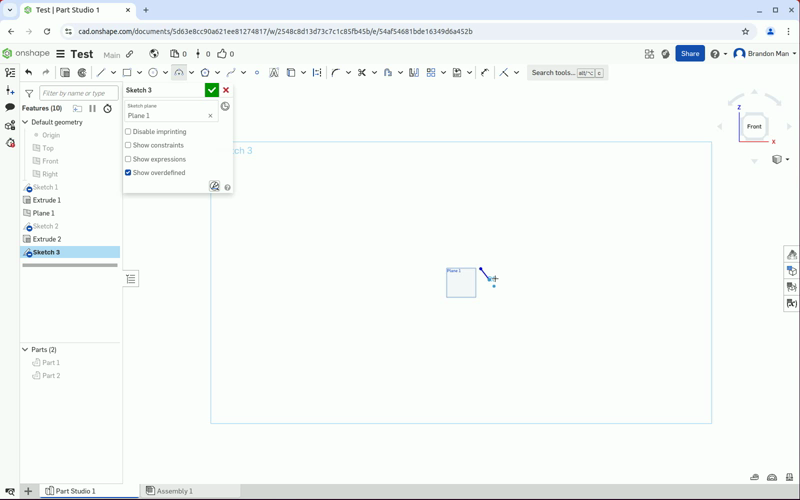
mouse_move(492, 281)
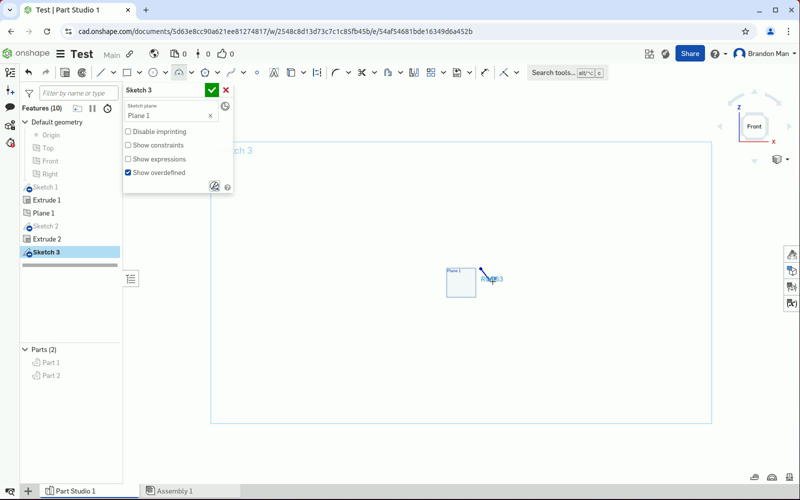
scroll(6)
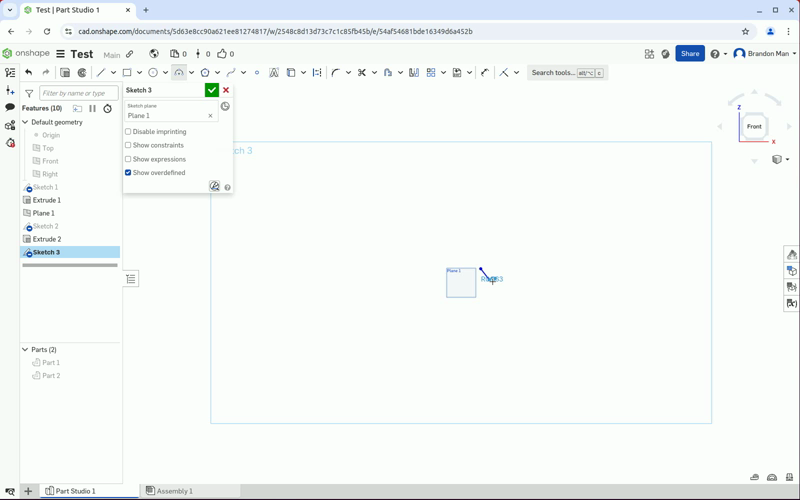
scroll(6)
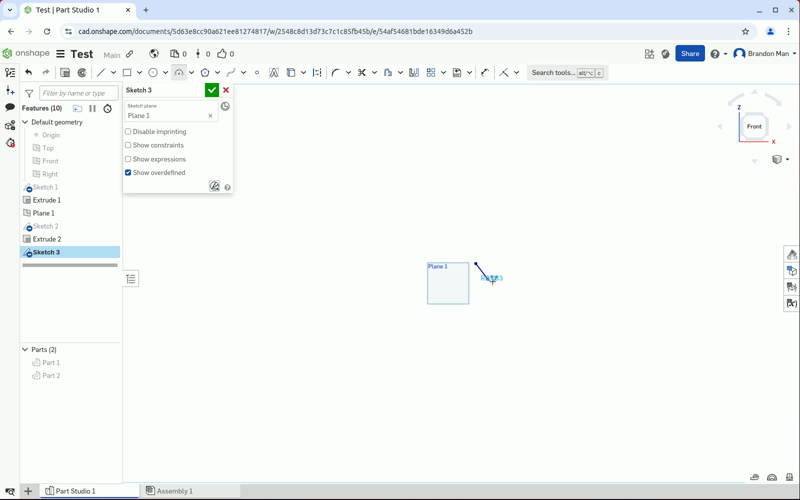
scroll(6)
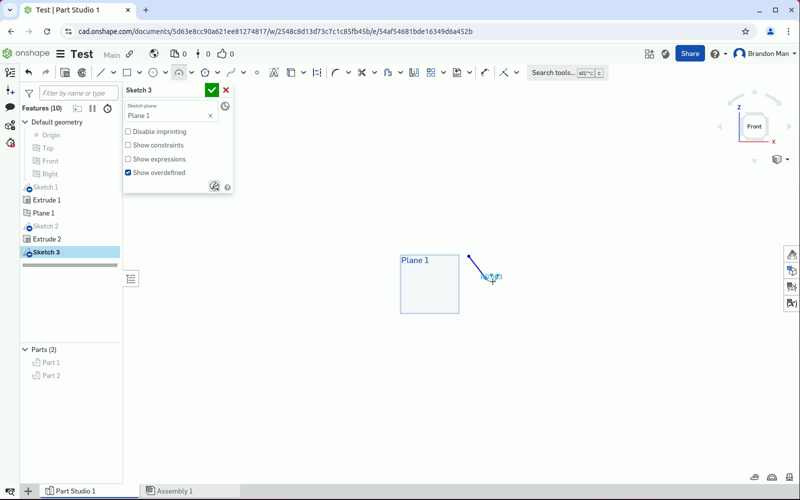
scroll(6)
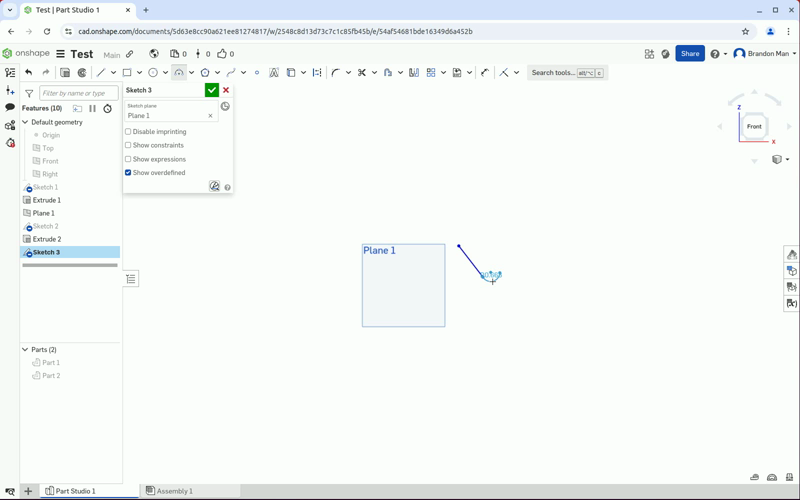
scroll(6)
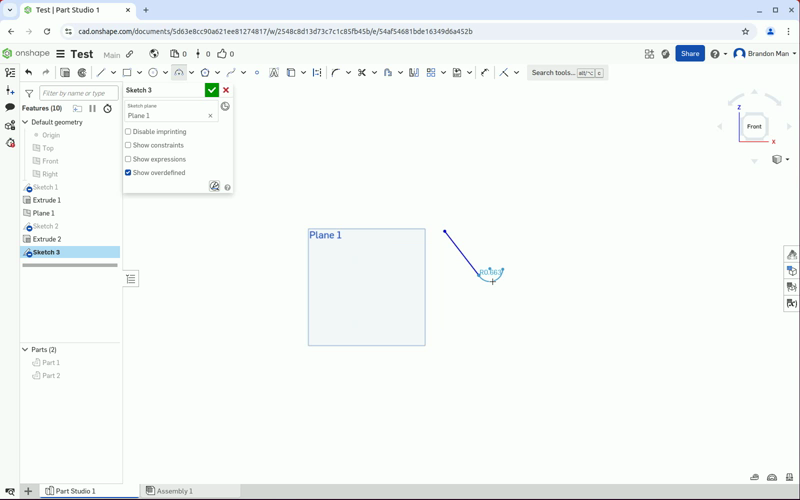
scroll(6)
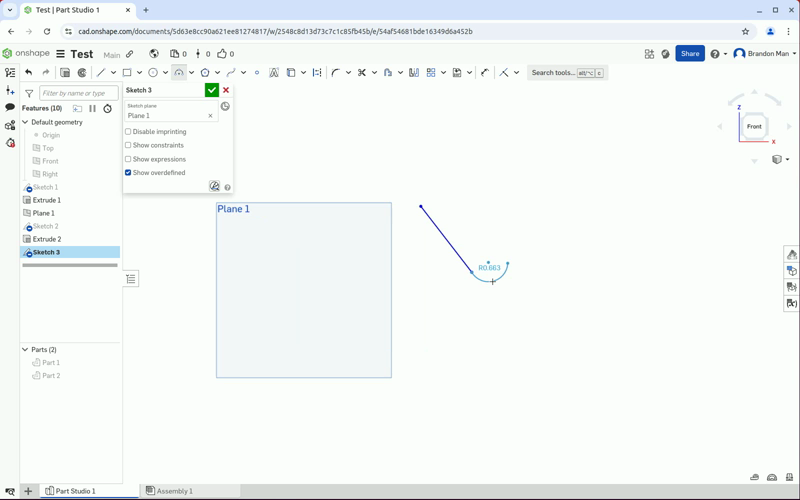
scroll(6)
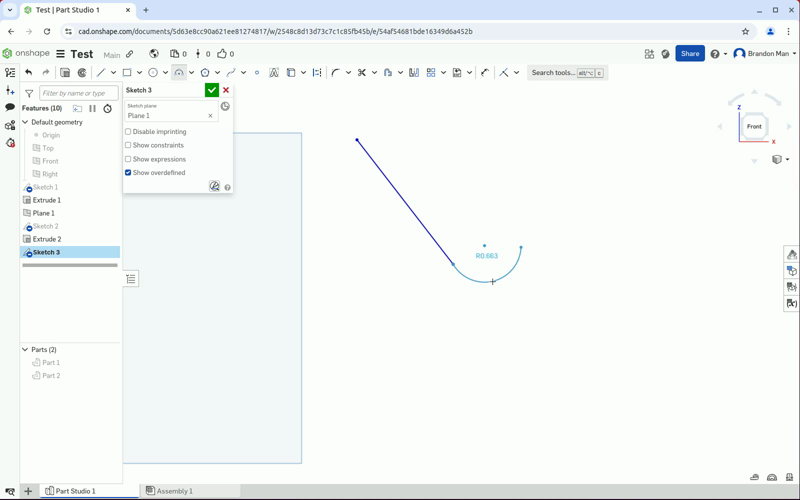
click(492, 281)
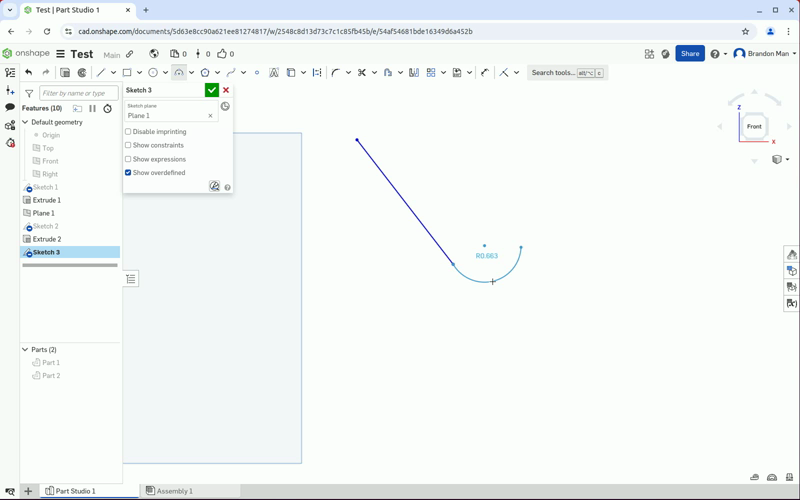
scroll(-6)
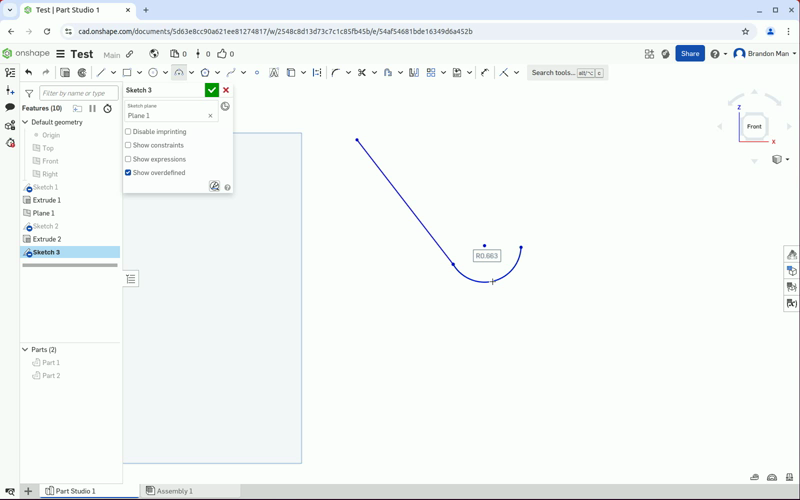
scroll(-6)
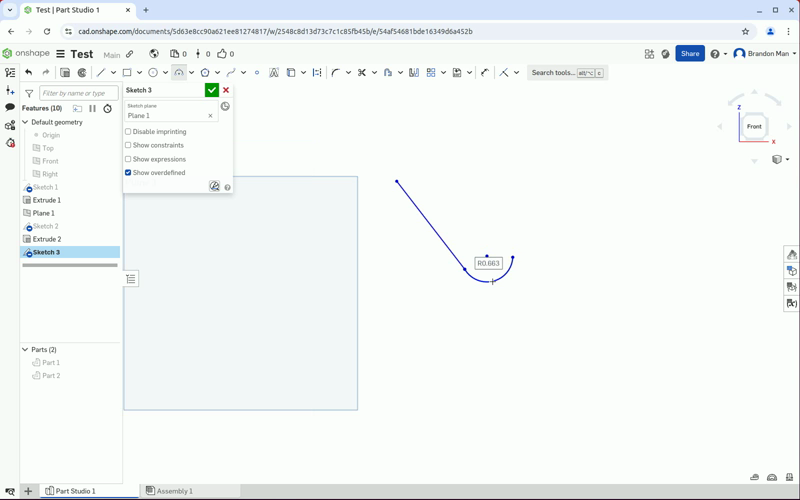
scroll(-6)
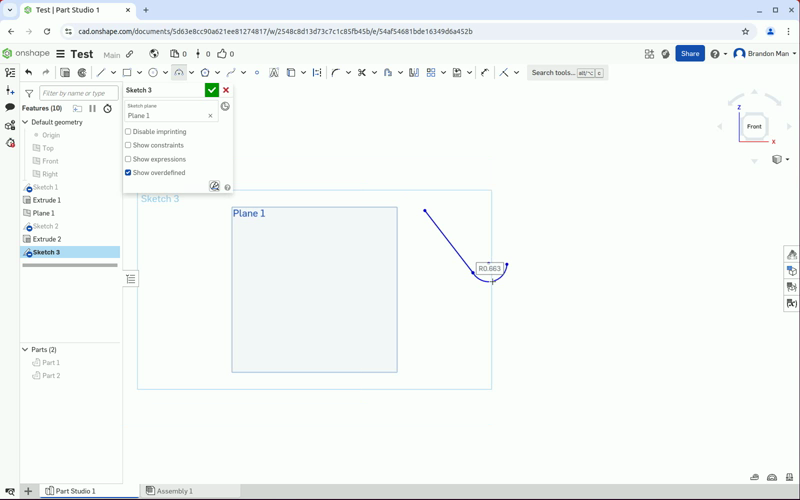
scroll(-6)
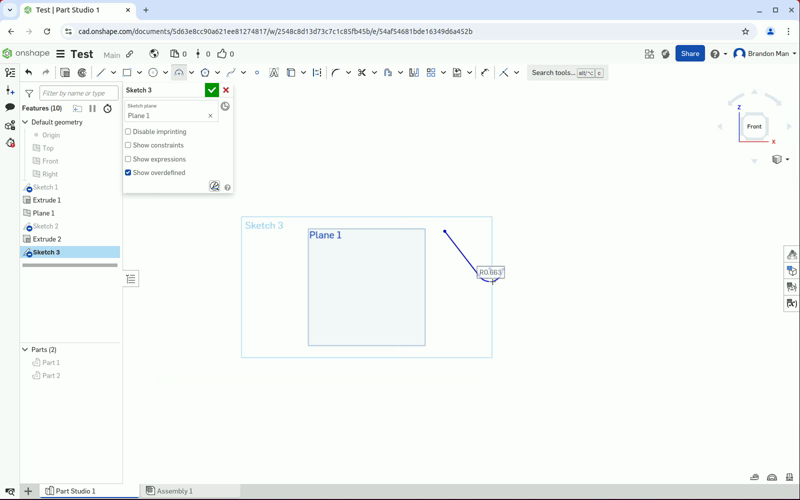
scroll(-6)
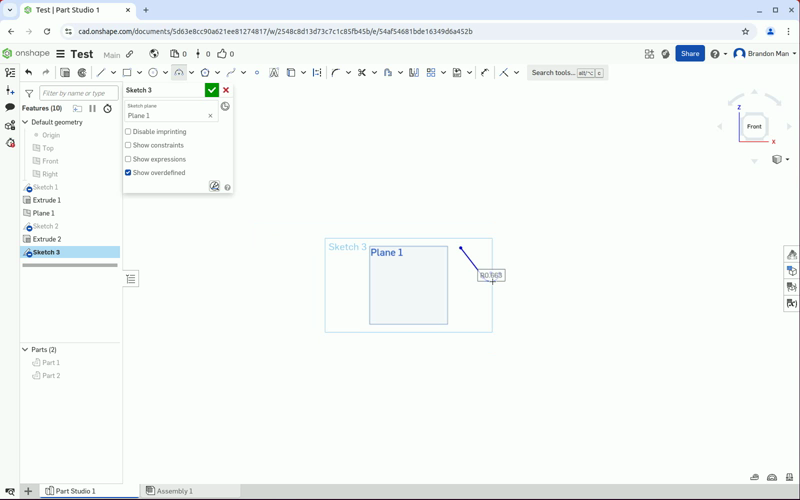
scroll(-6)
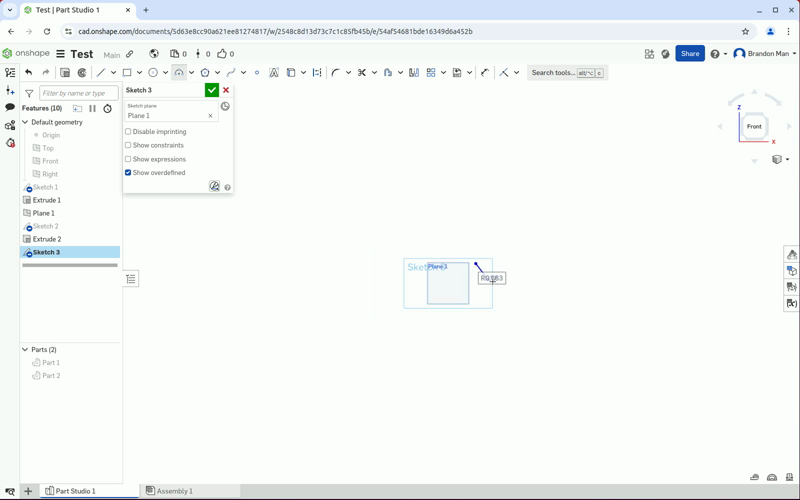
scroll(-6)
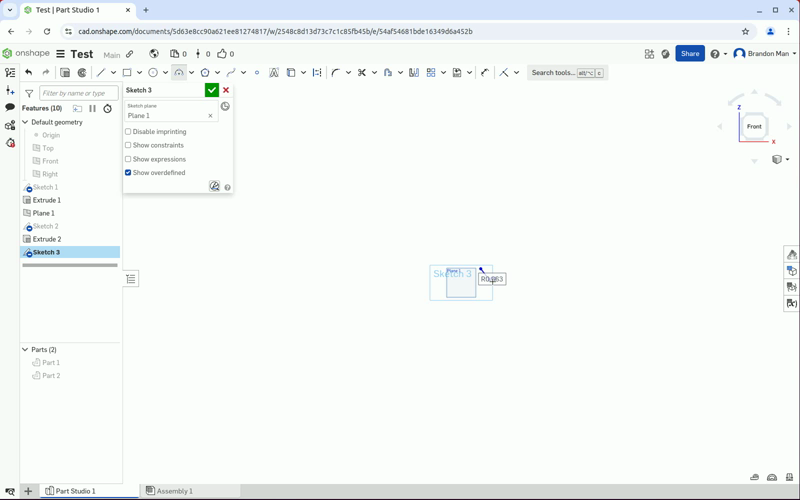
key_up(shift)
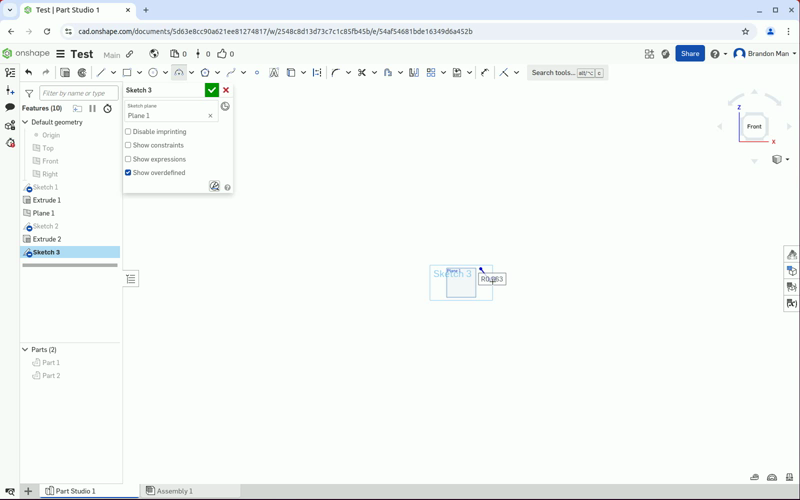
key(esc)
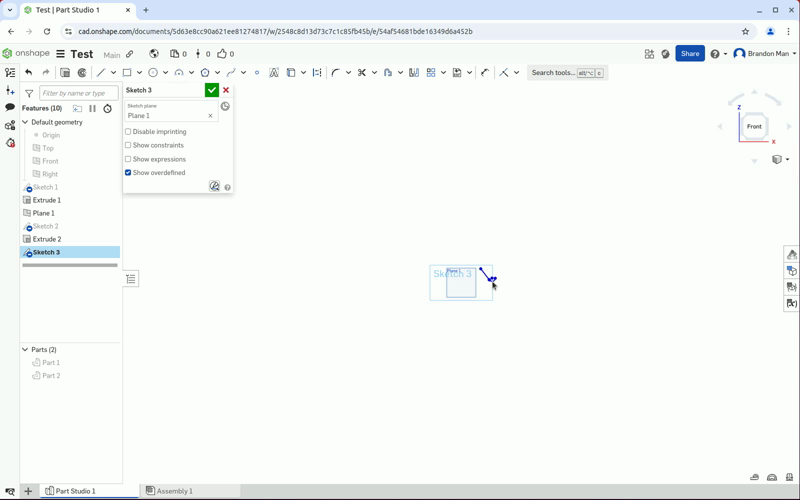
key(l)
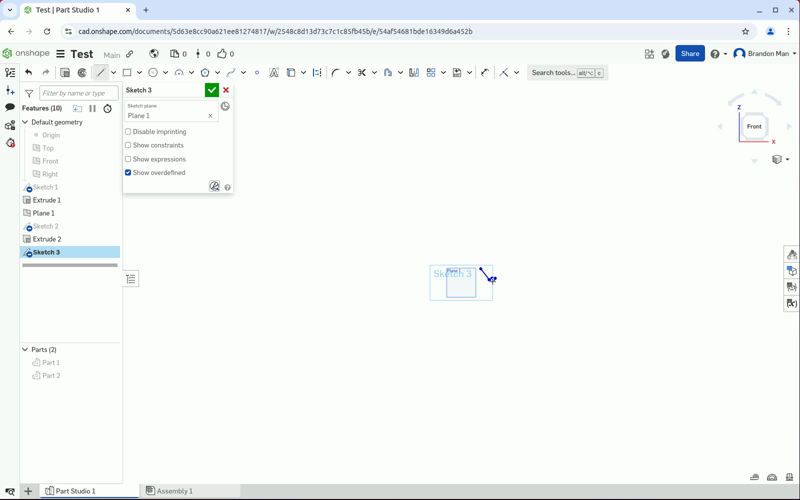
mouse_move(495, 278)
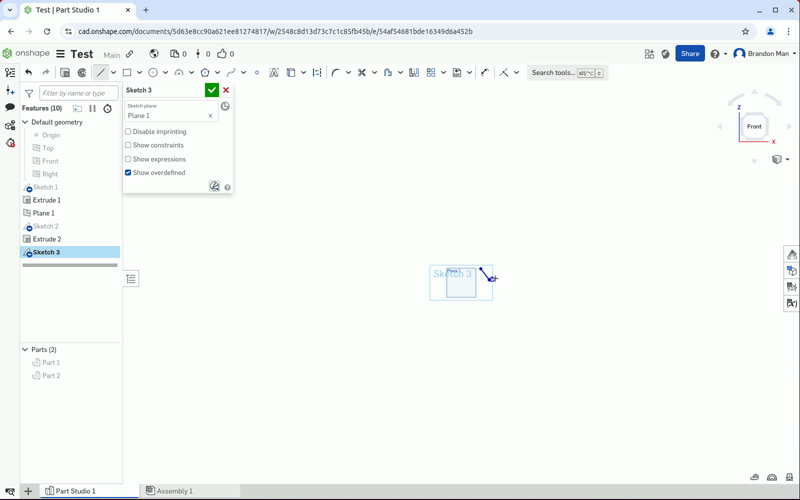
scroll(6)
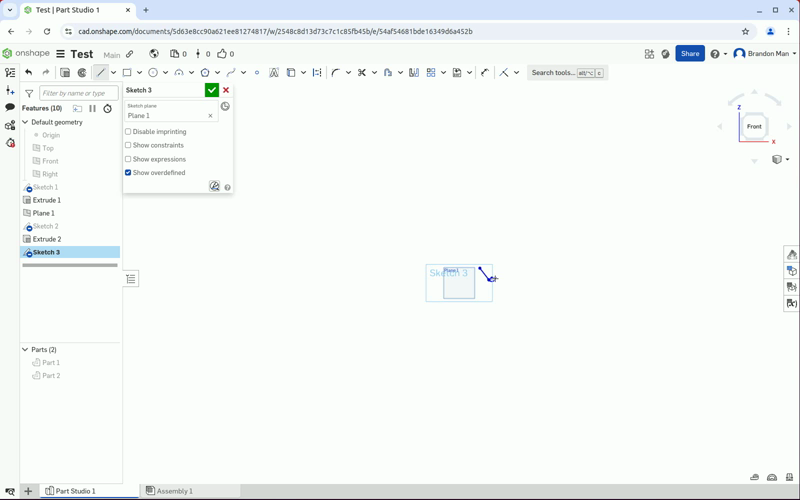
scroll(6)
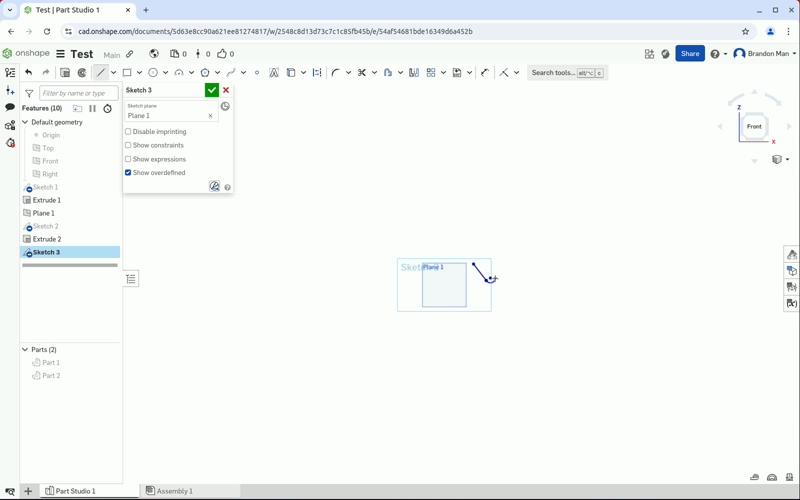
scroll(6)
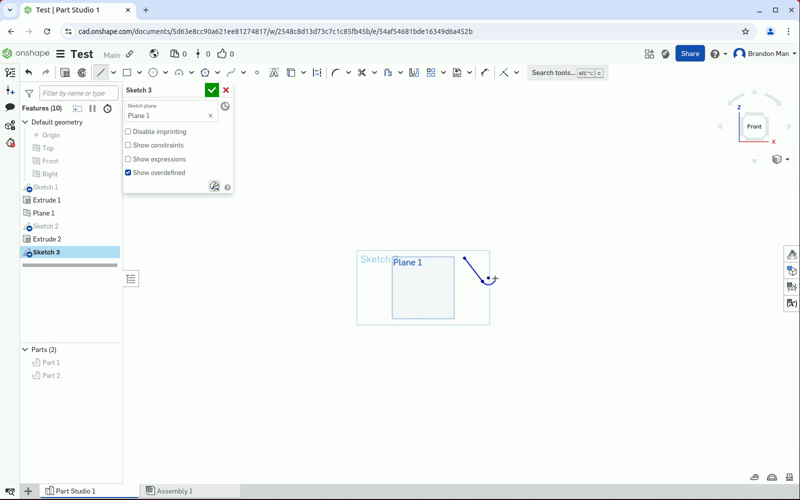
scroll(6)
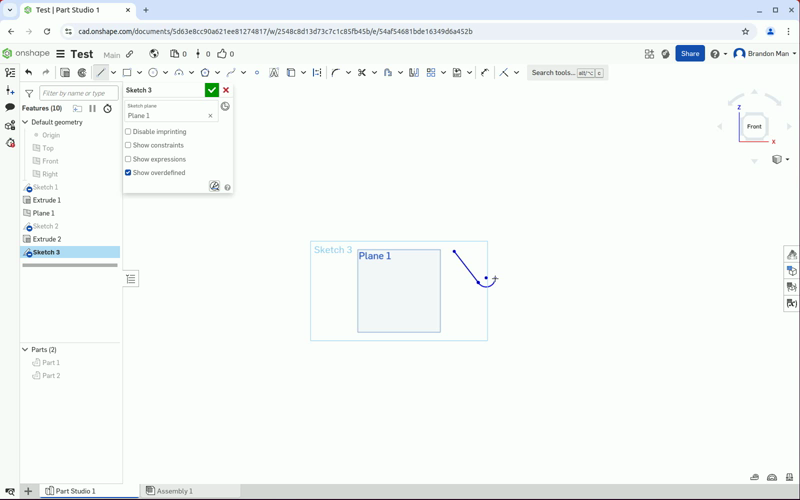
scroll(6)
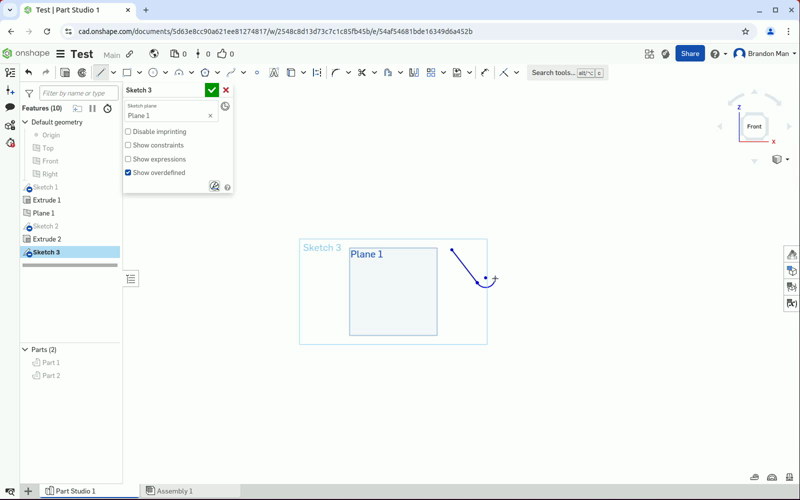
scroll(6)
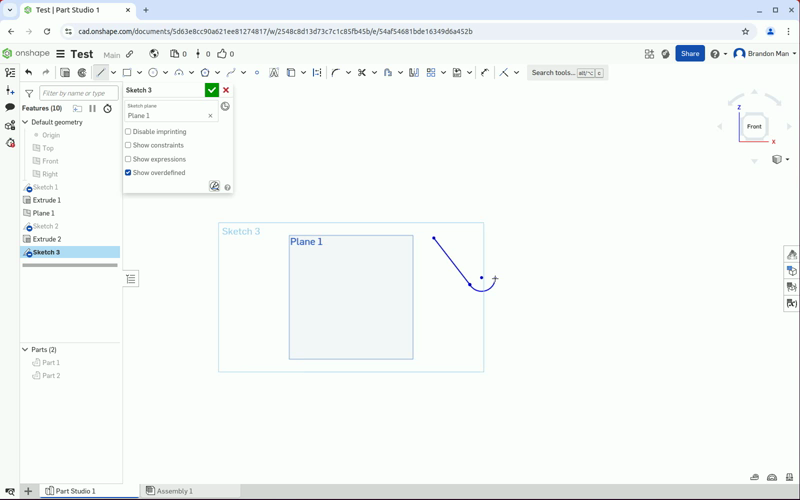
scroll(6)
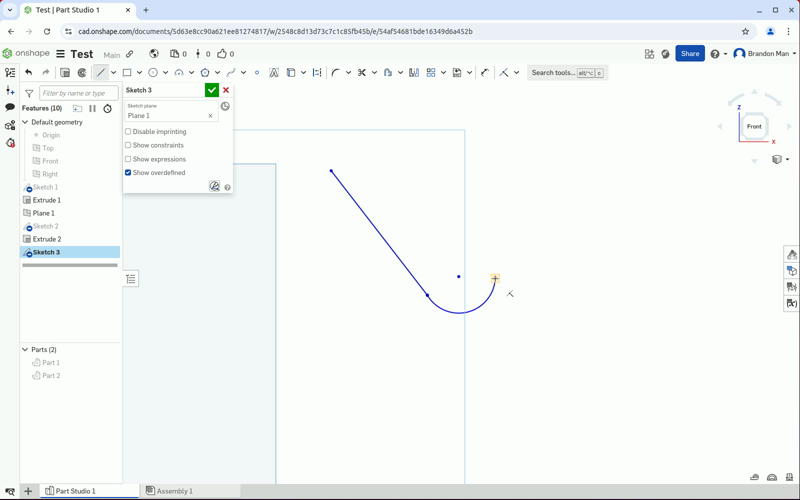
click(495, 278)
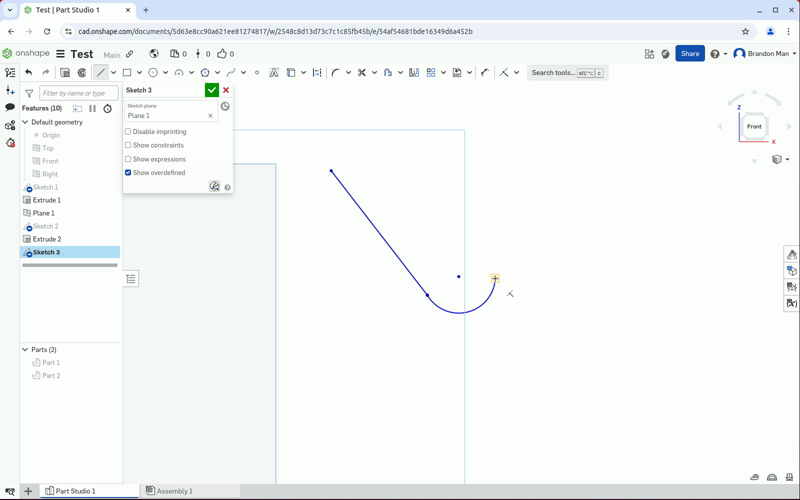
scroll(-6)
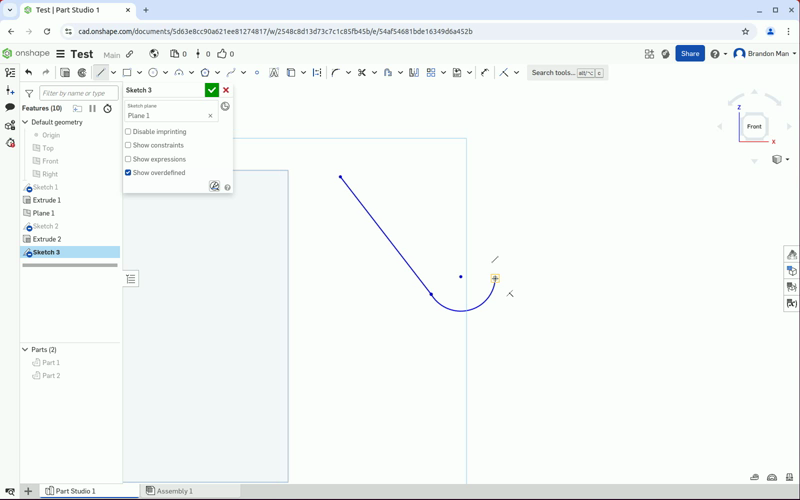
scroll(-6)
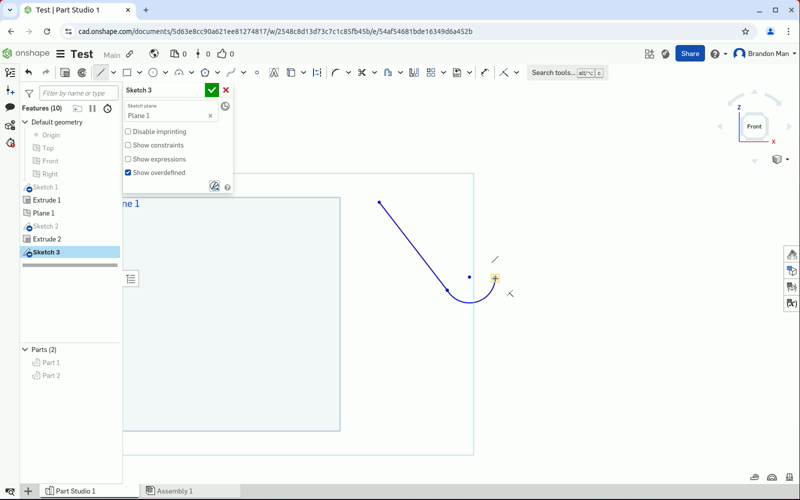
scroll(-6)
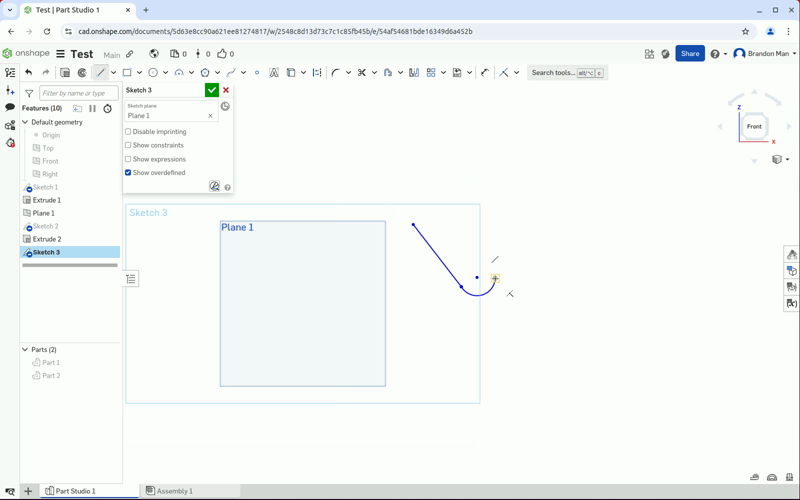
scroll(-6)
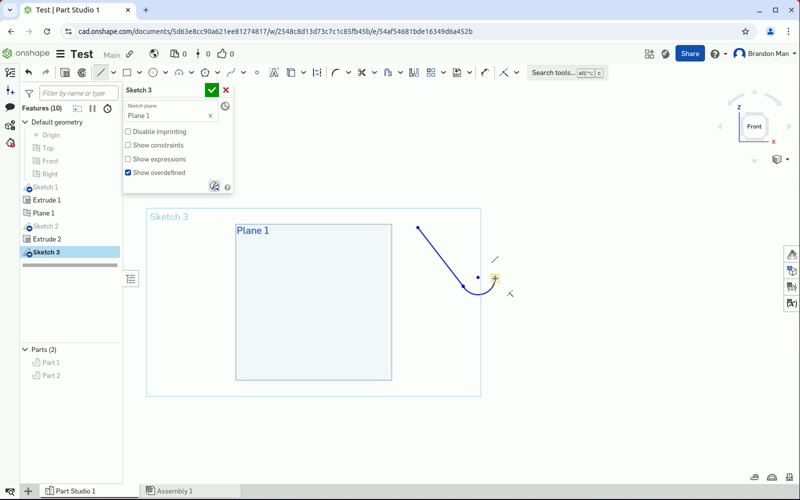
scroll(-6)
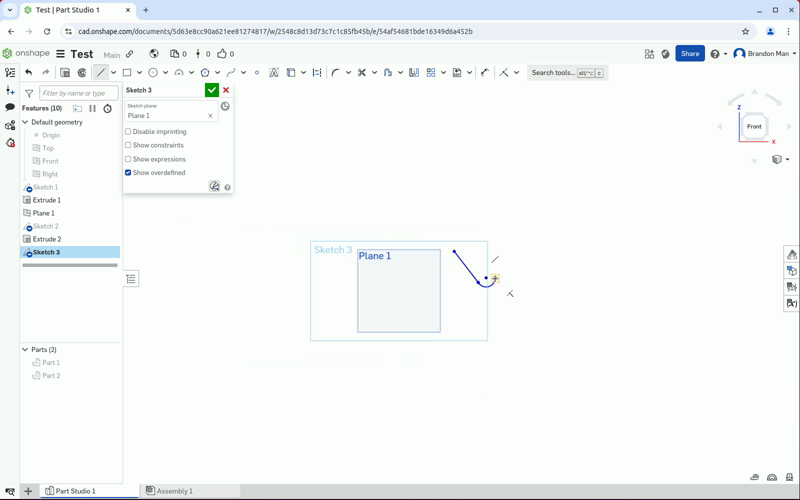
scroll(-6)
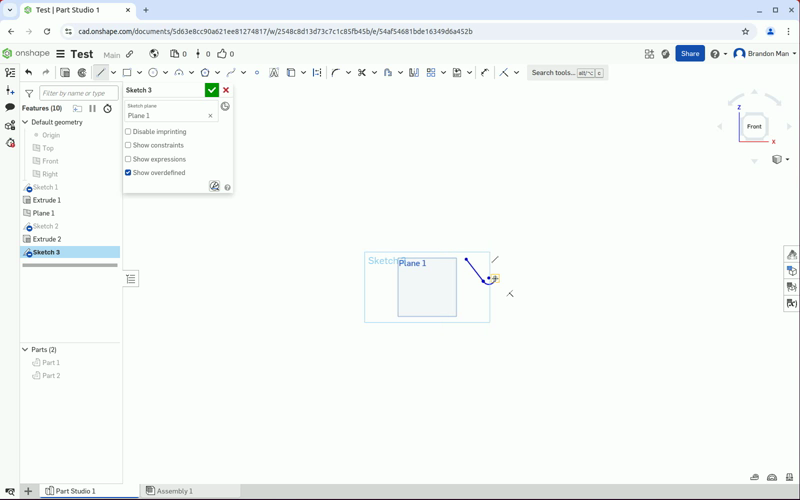
scroll(-6)
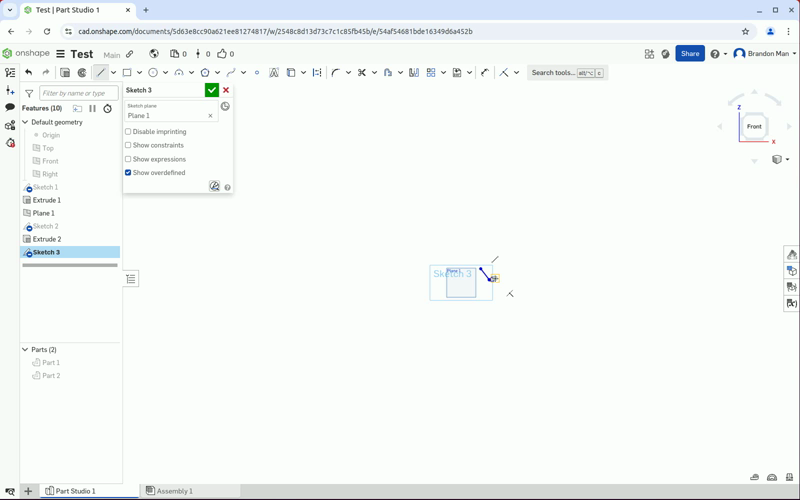
key_down(shift)
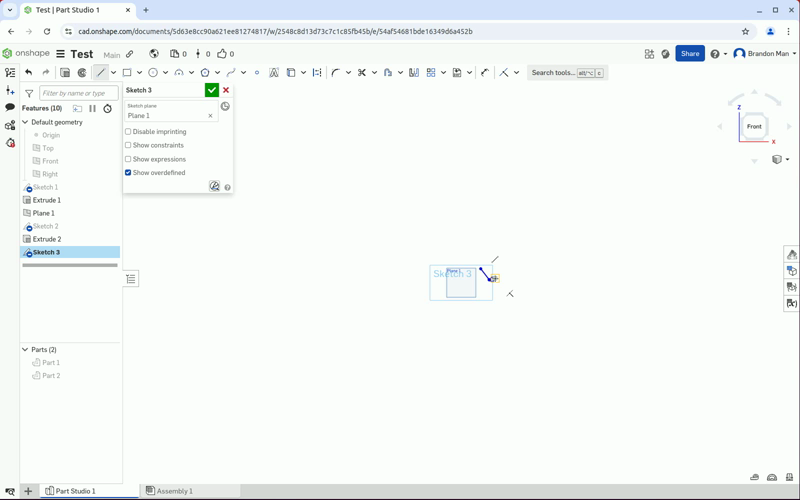
mouse_move(525, 278)
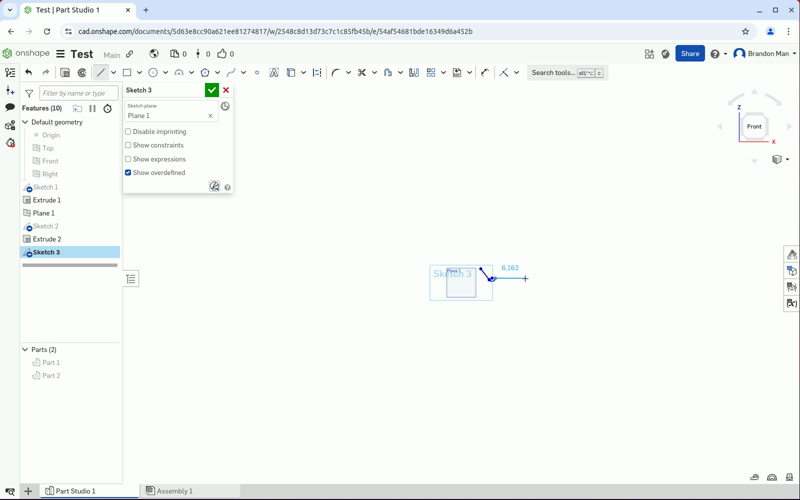
mouse_move(502, 266)
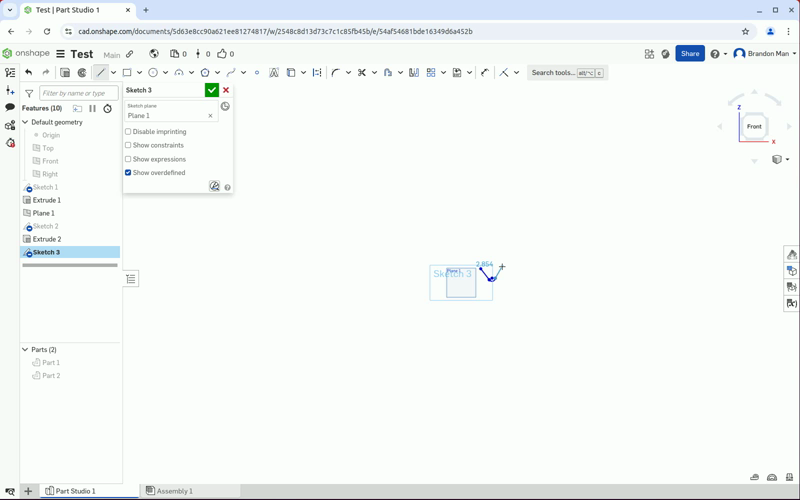
click(502, 266)
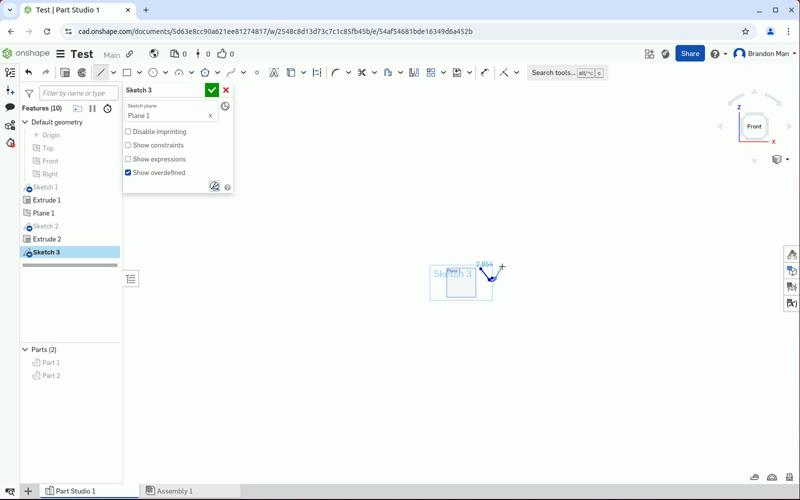
key_up(shift)
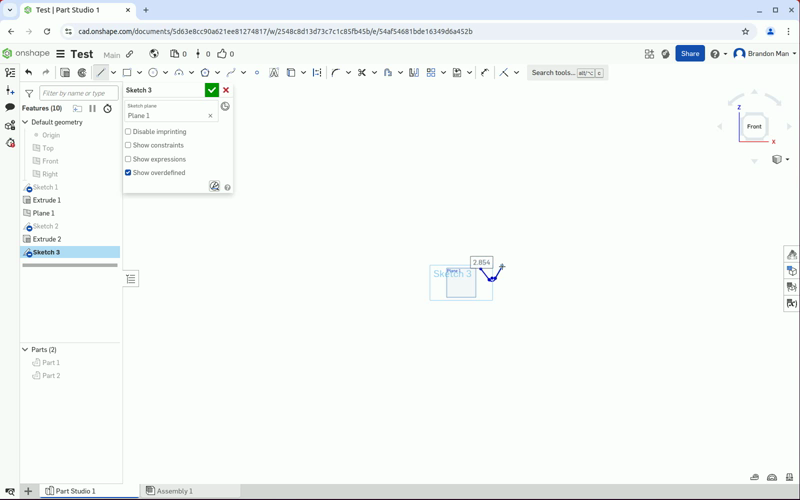
key(esc)
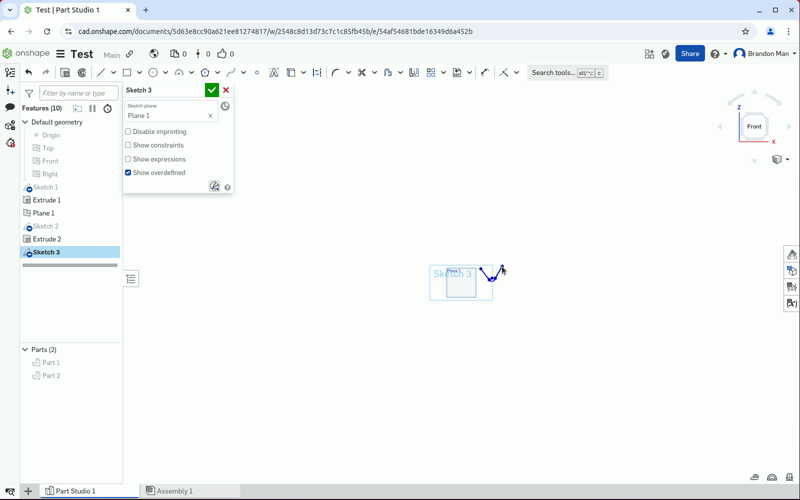
key(a)
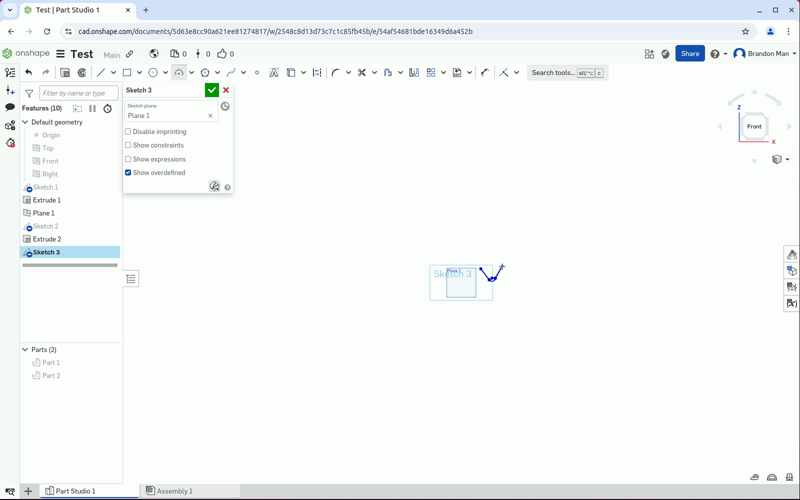
mouse_move(502, 266)
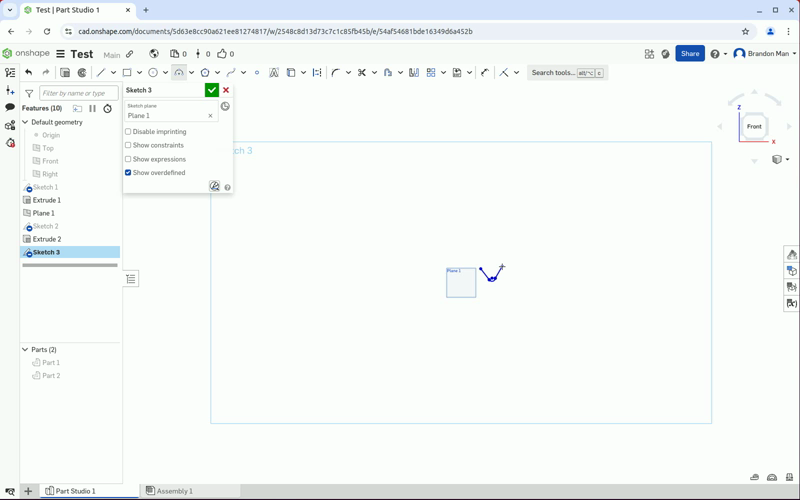
click(502, 266)
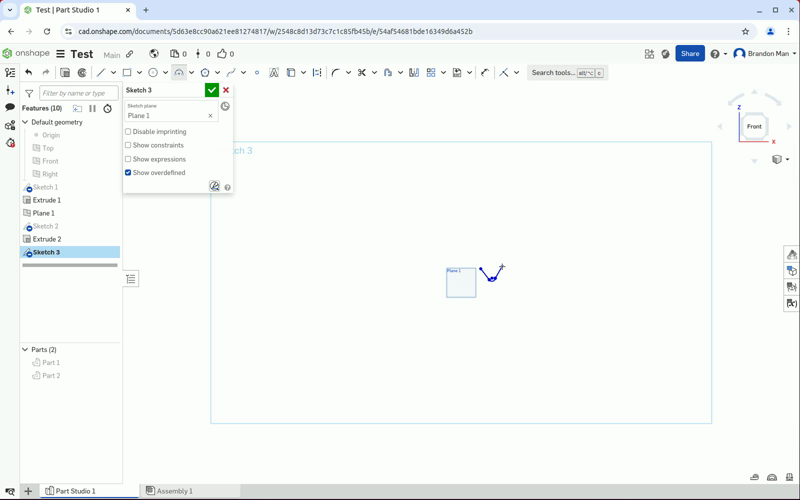
key_down(shift)
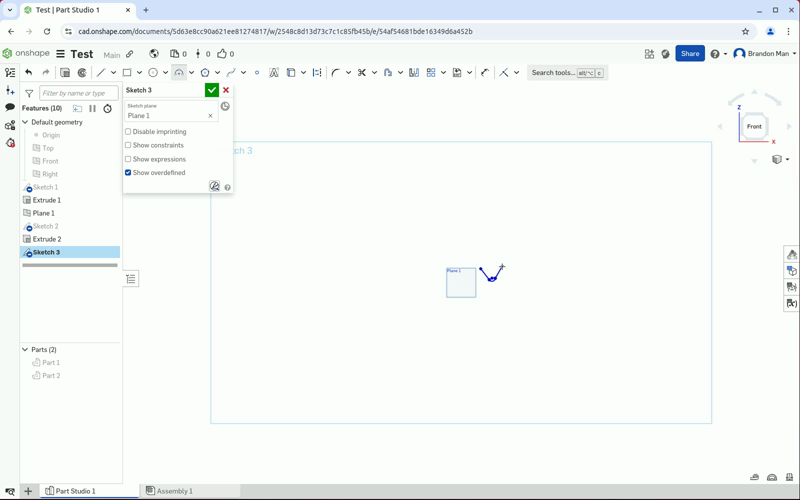
mouse_move(491, 262)
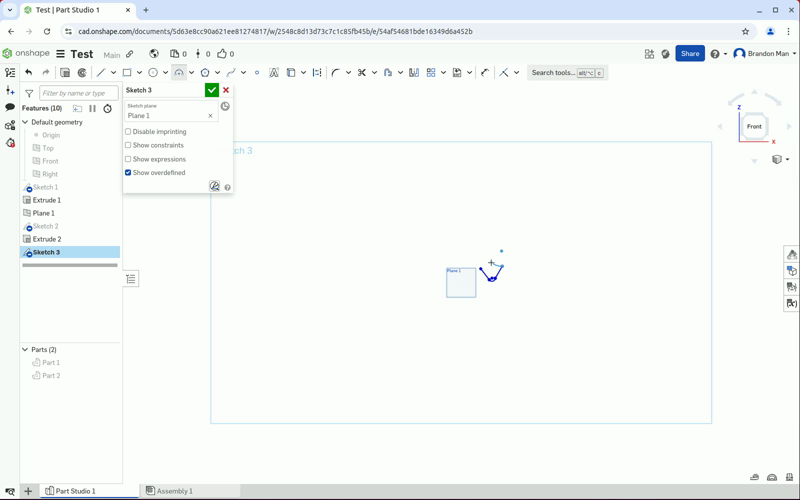
click(491, 262)
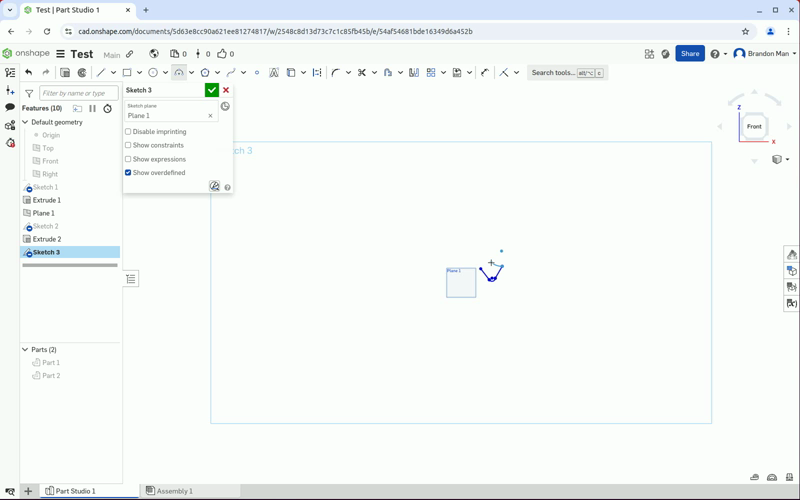
mouse_move(498, 258)
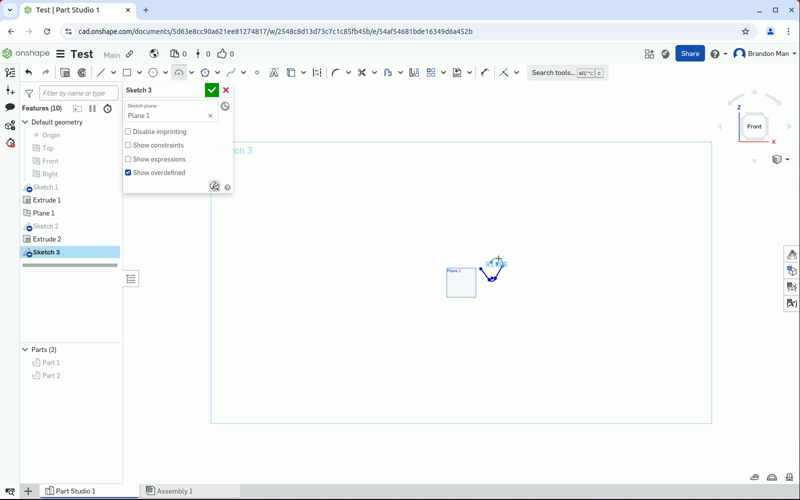
click(498, 258)
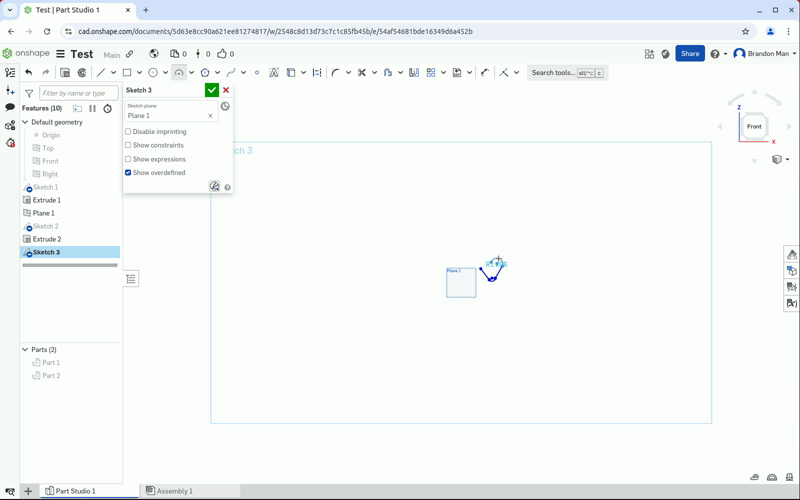
key_up(shift)
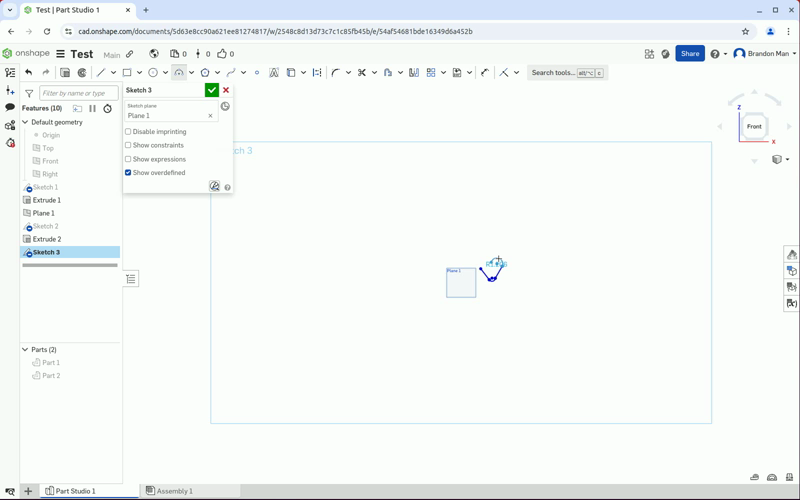
mouse_move(491, 262)
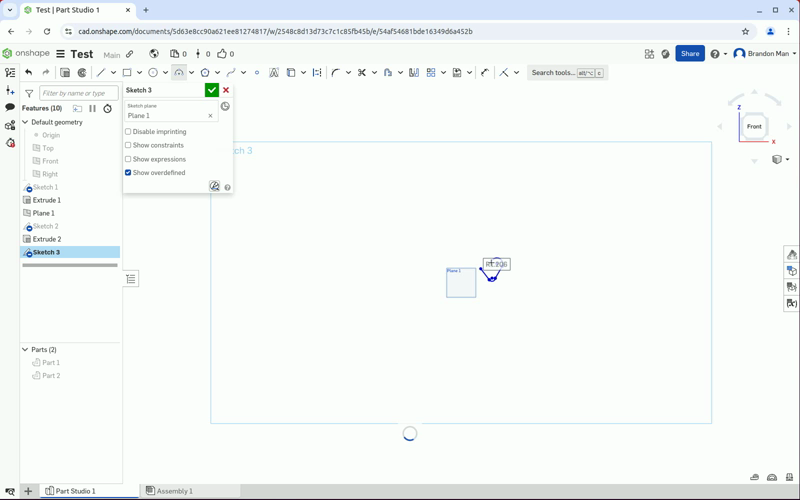
click(491, 262)
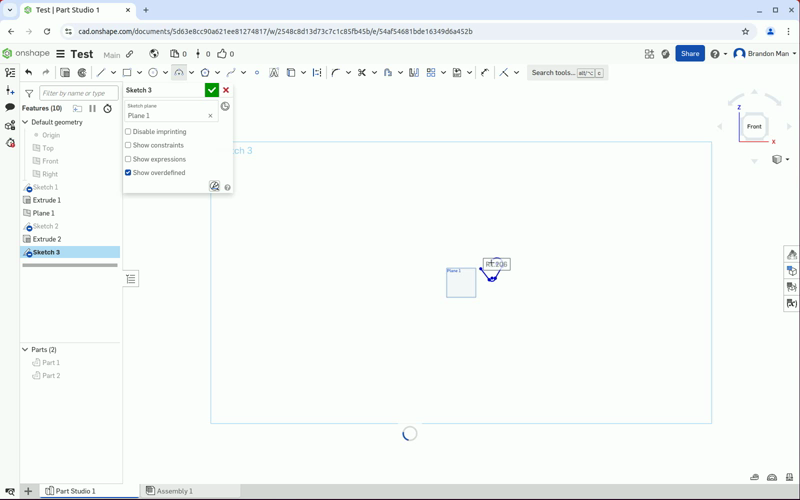
mouse_move(480, 268)
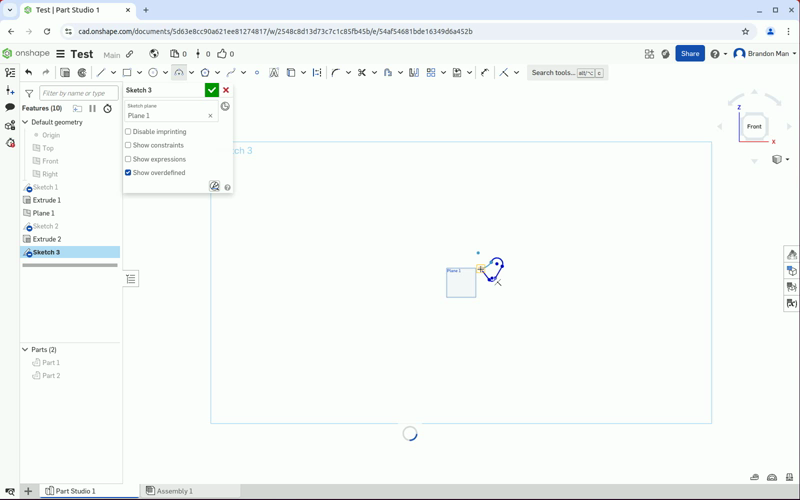
click(480, 268)
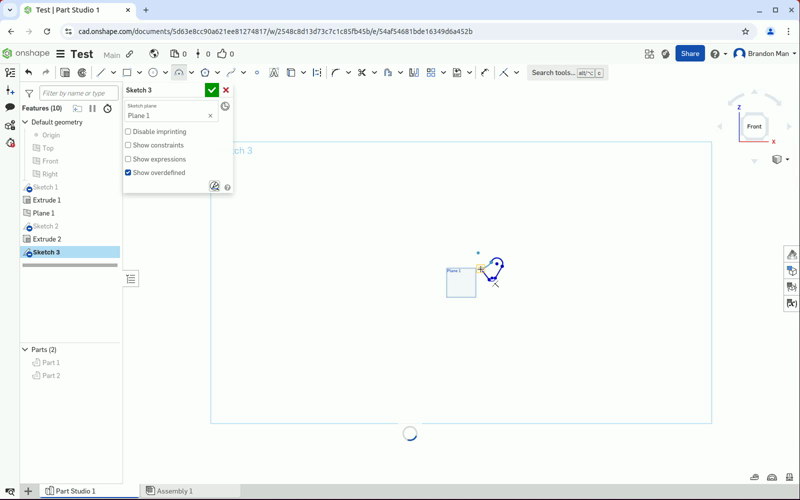
key_down(shift)
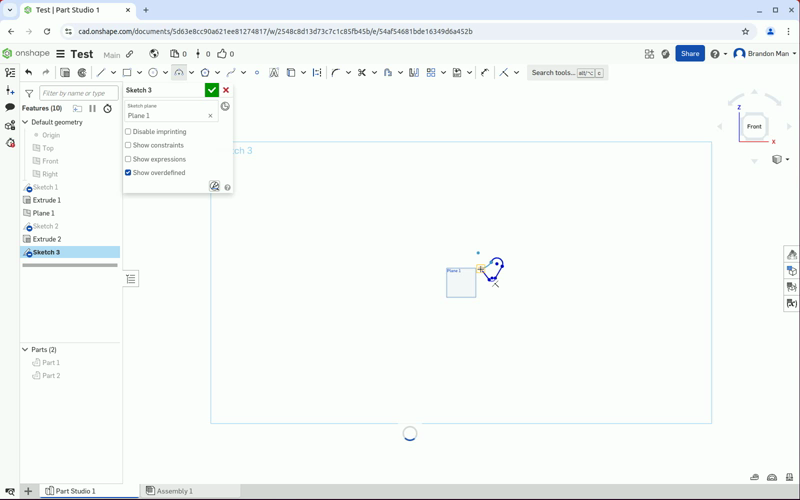
mouse_move(482, 259)
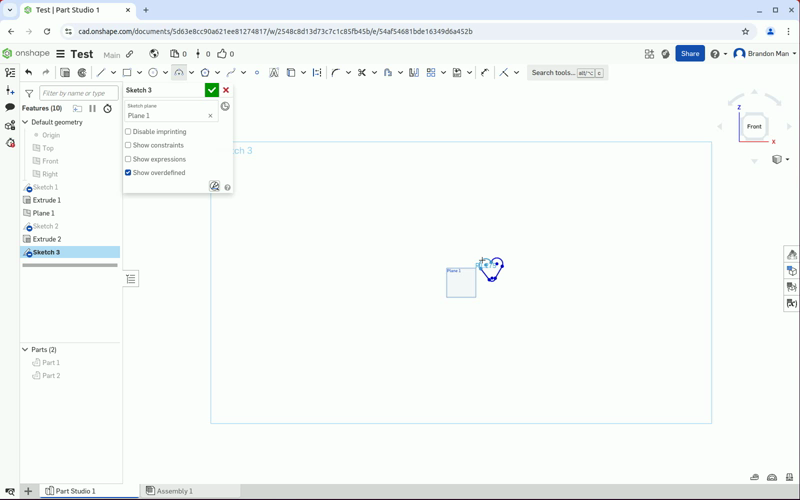
click(482, 259)
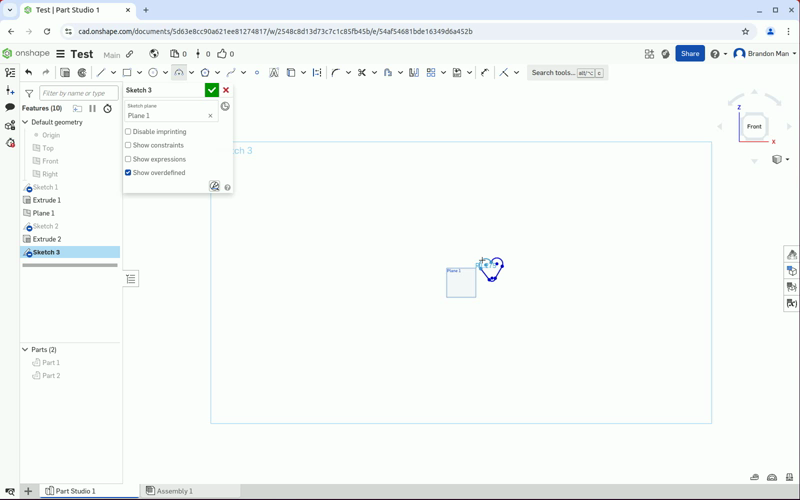
key_up(shift)
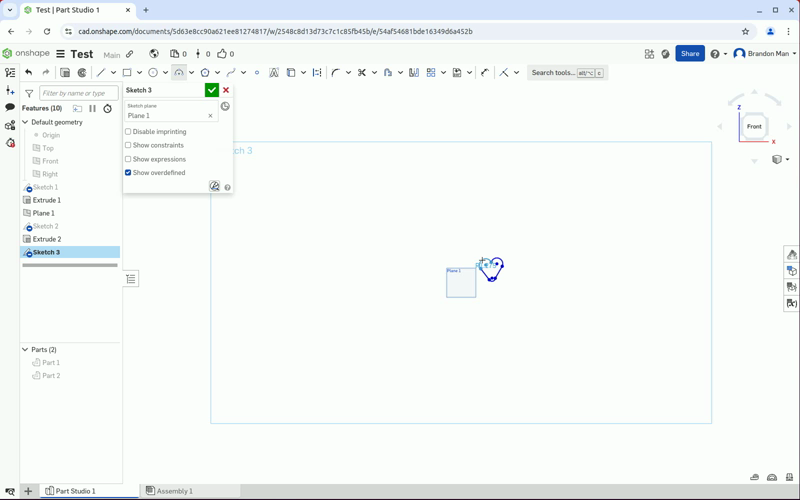
key(esc)
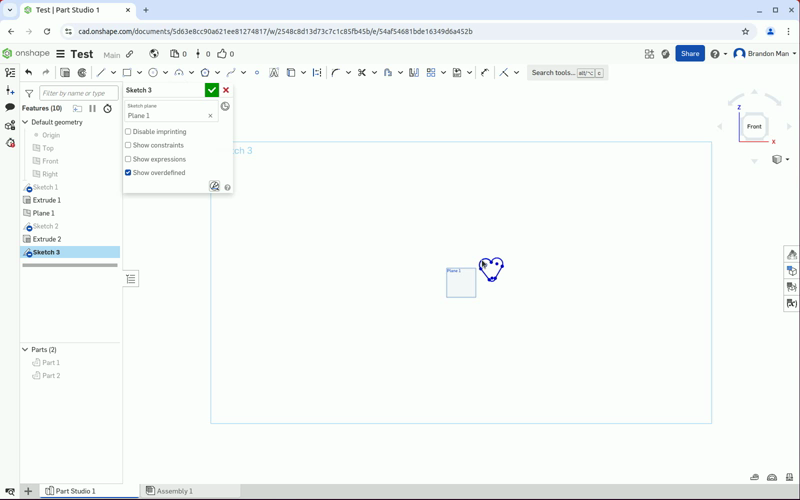
mouse_move(481, 267)
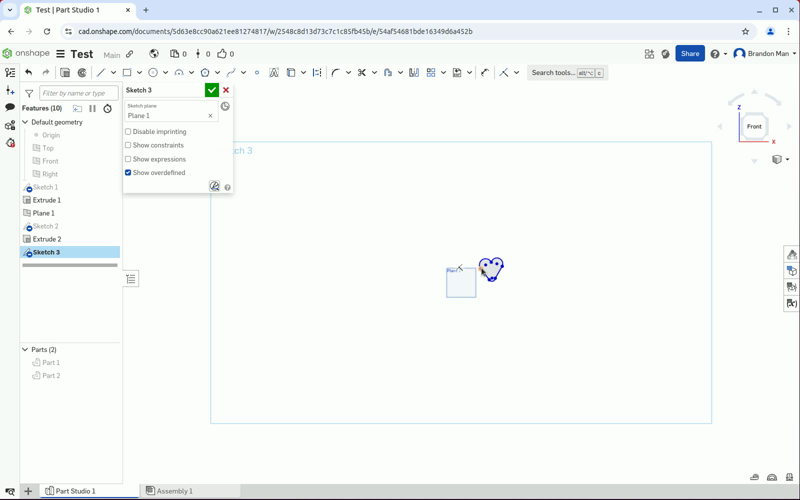
scroll(6)
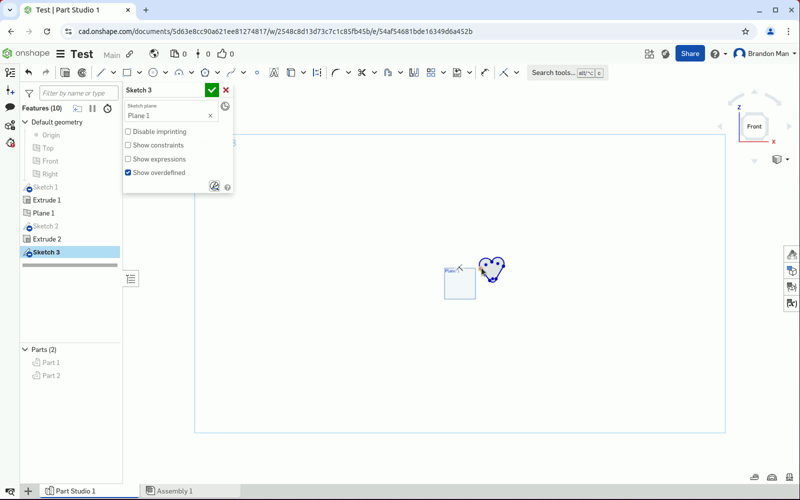
scroll(6)
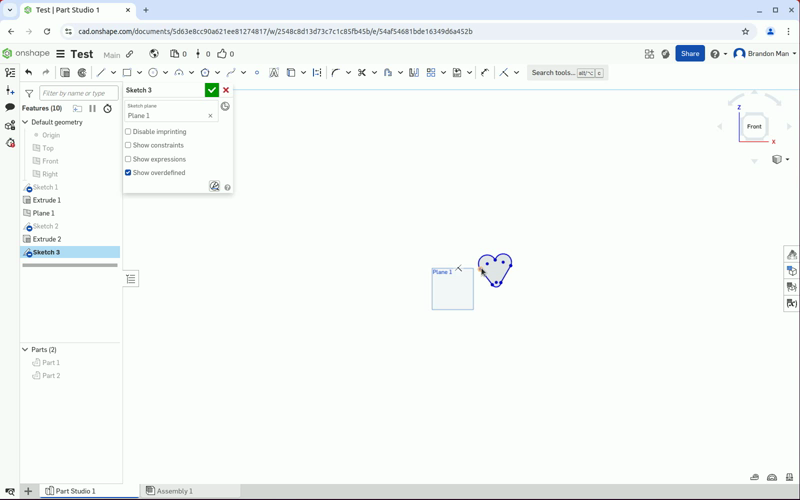
scroll(6)
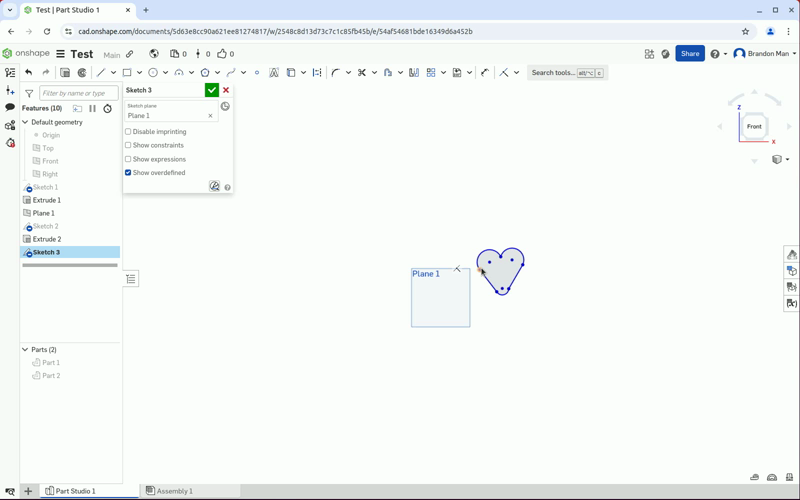
scroll(6)
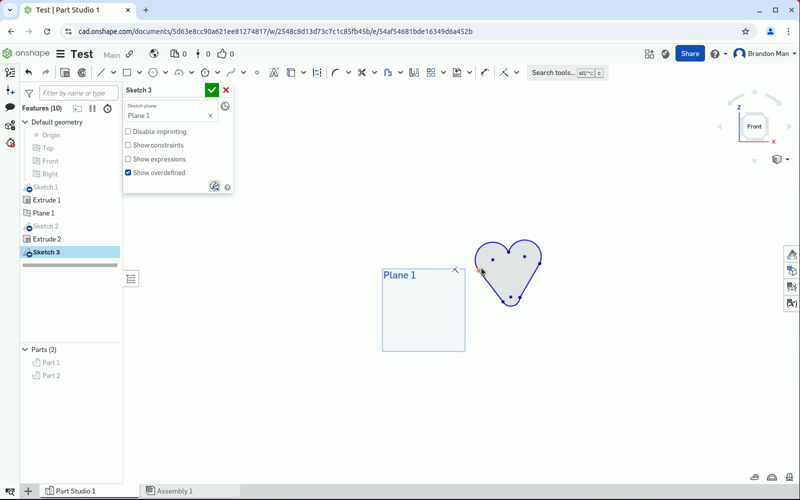
scroll(6)
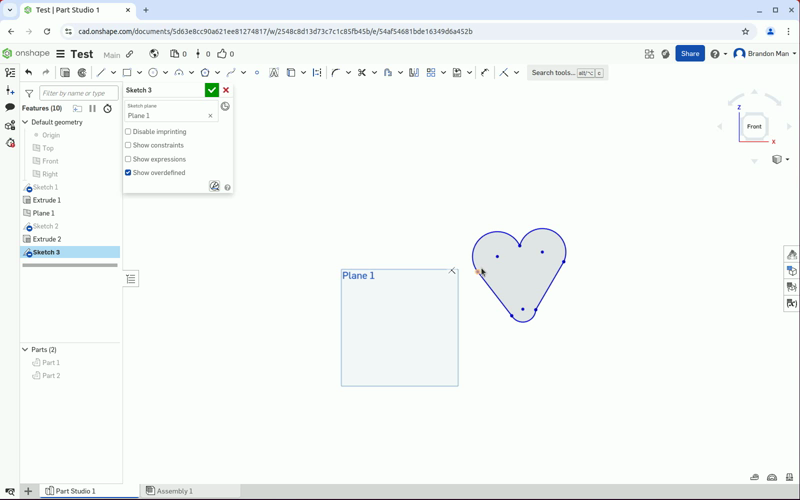
scroll(6)
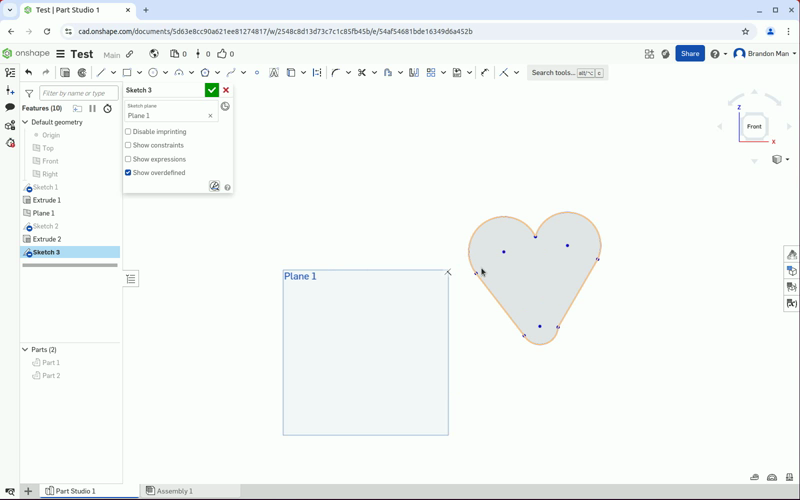
scroll(6)
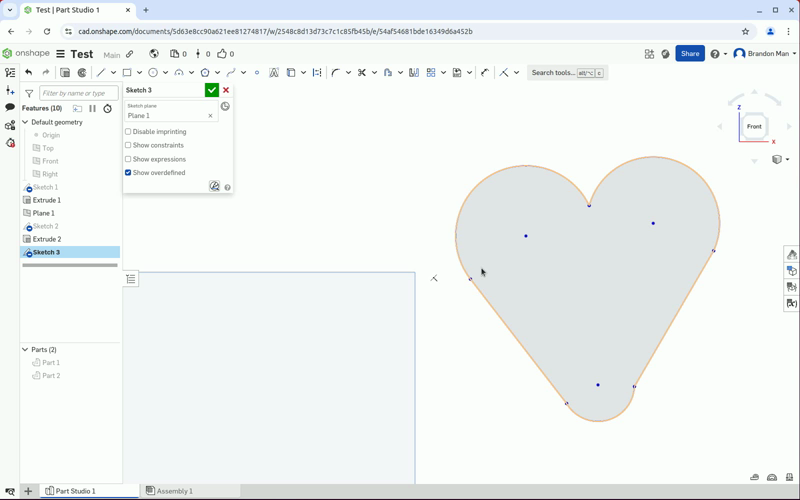
click(481, 267)
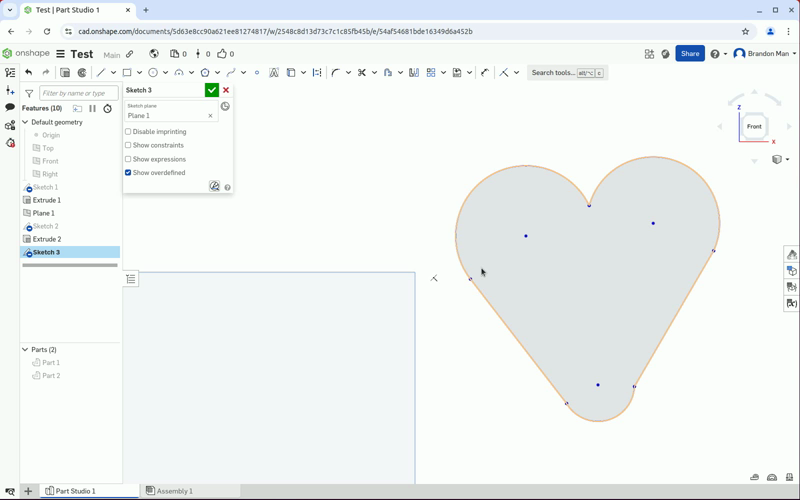
scroll(-6)
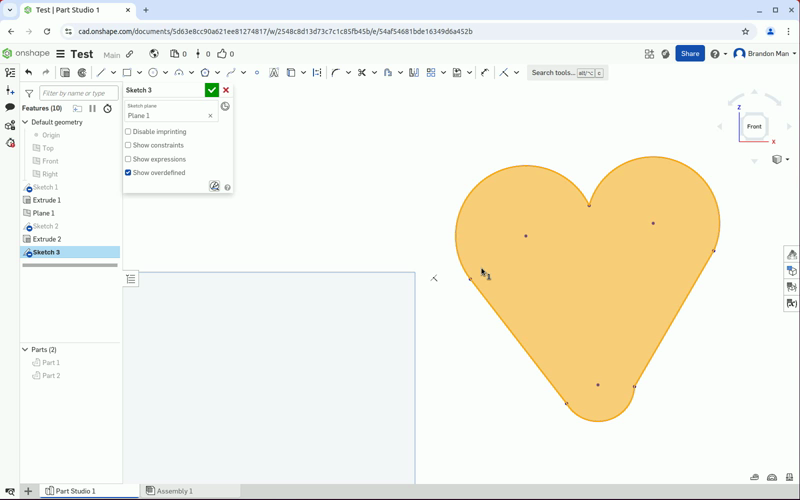
scroll(-6)
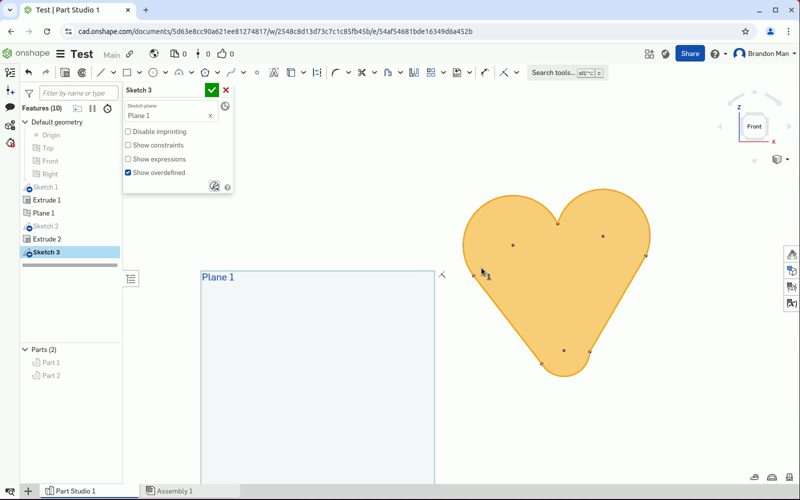
scroll(-6)
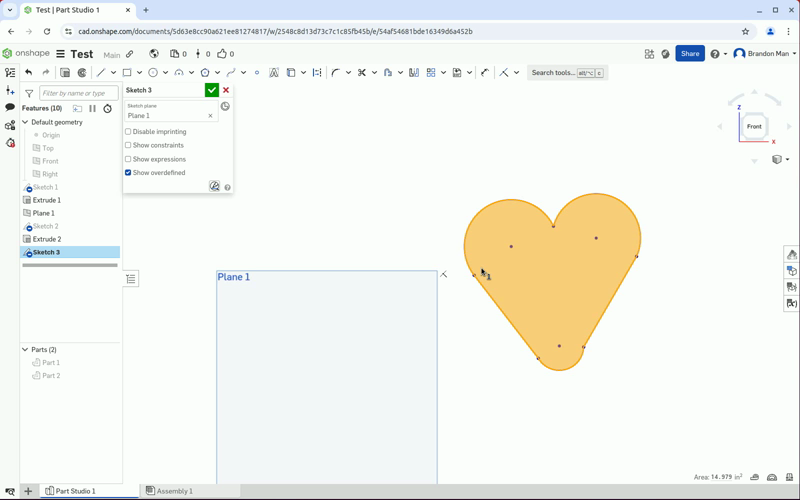
scroll(-6)
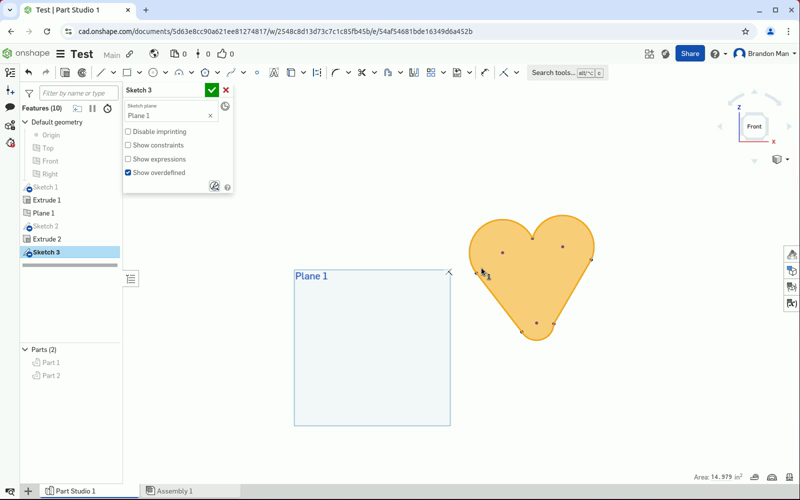
scroll(-6)
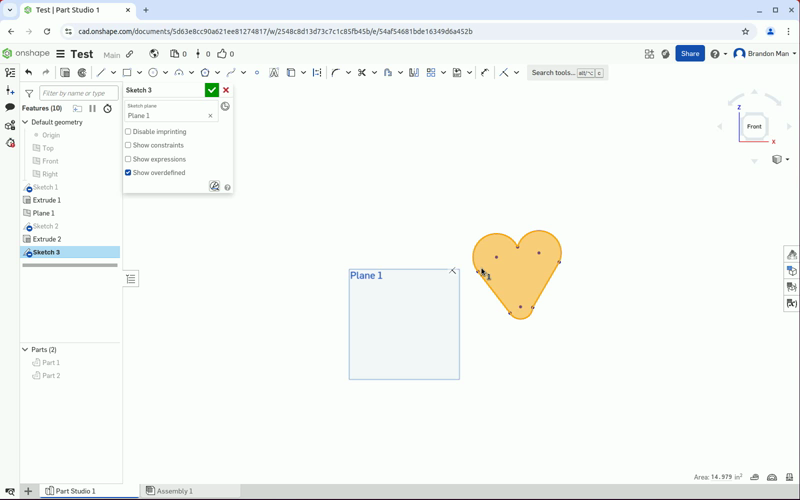
scroll(-6)
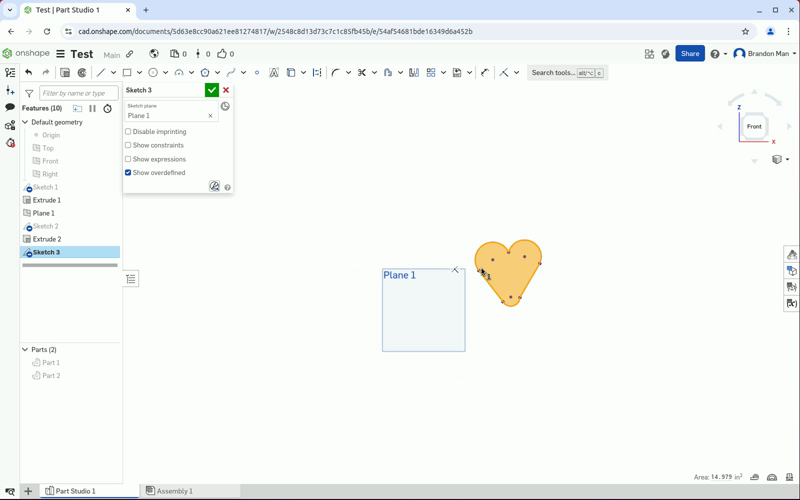
scroll(-6)
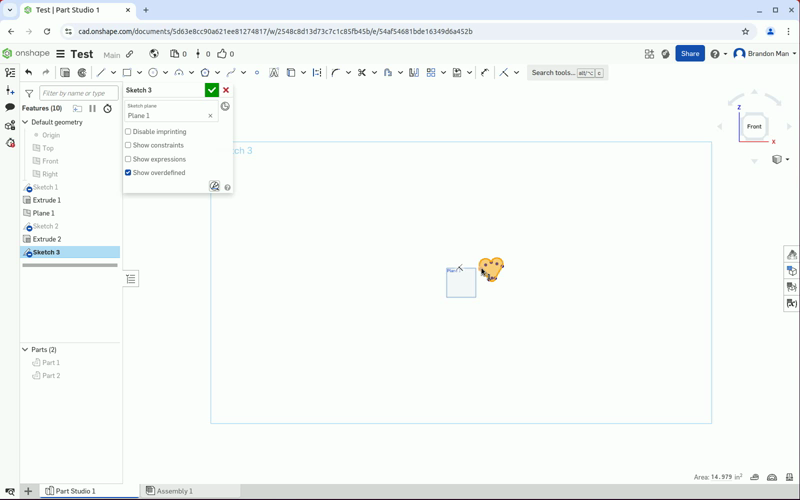
mouse_move(73, 352)
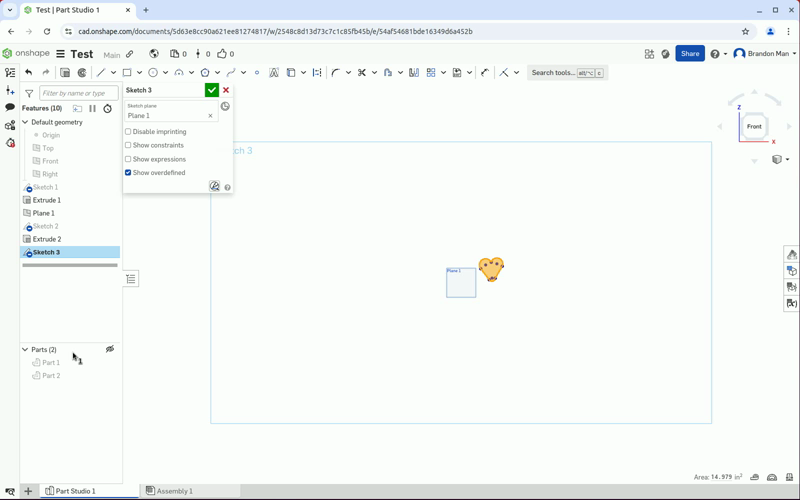
key(shift+y)
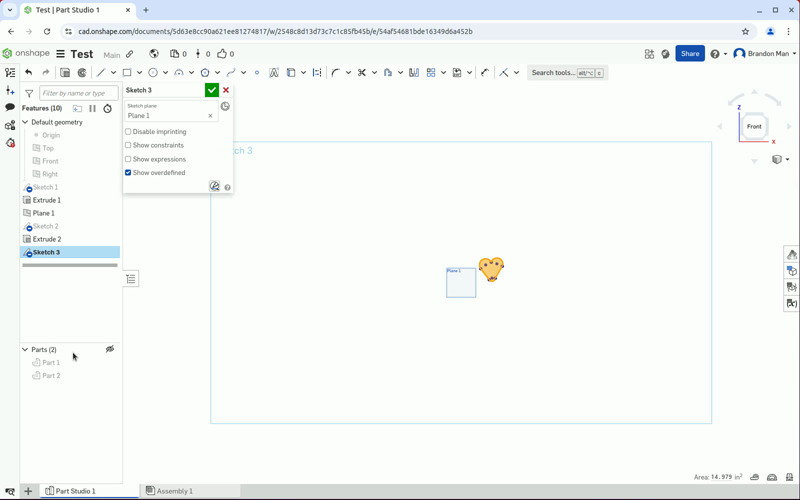
key(shift+e)
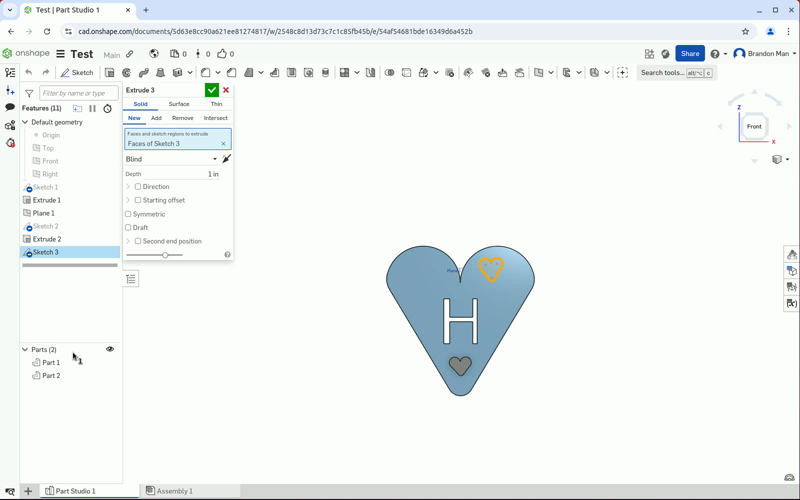
mouse_move(143, 106)
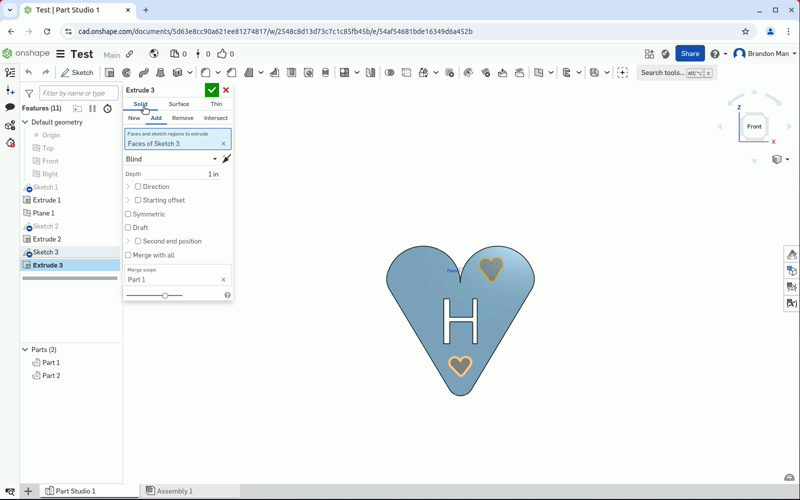
click(143, 106)
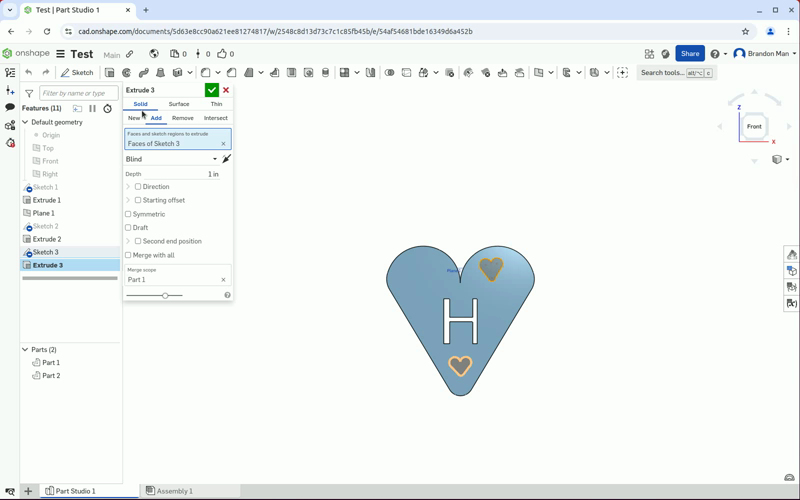
mouse_move(137, 120)
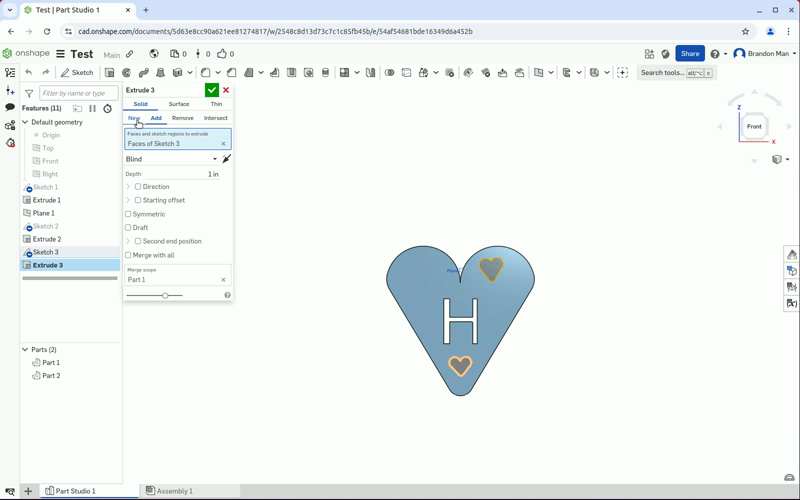
click(137, 120)
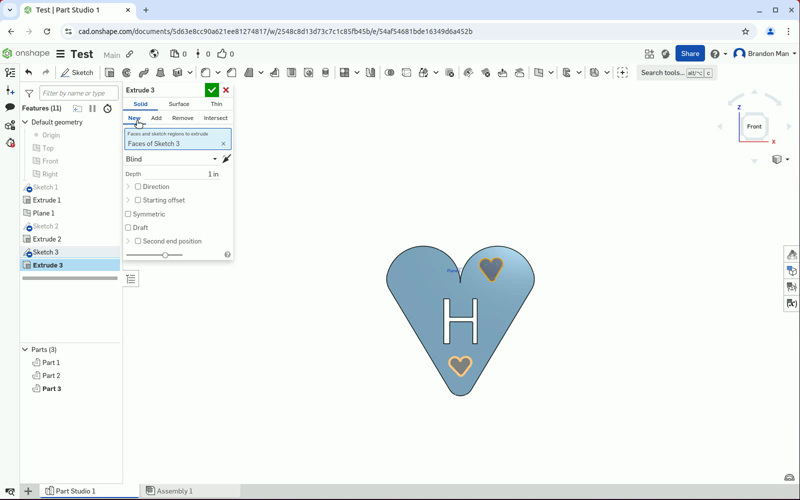
key(tab, 4)
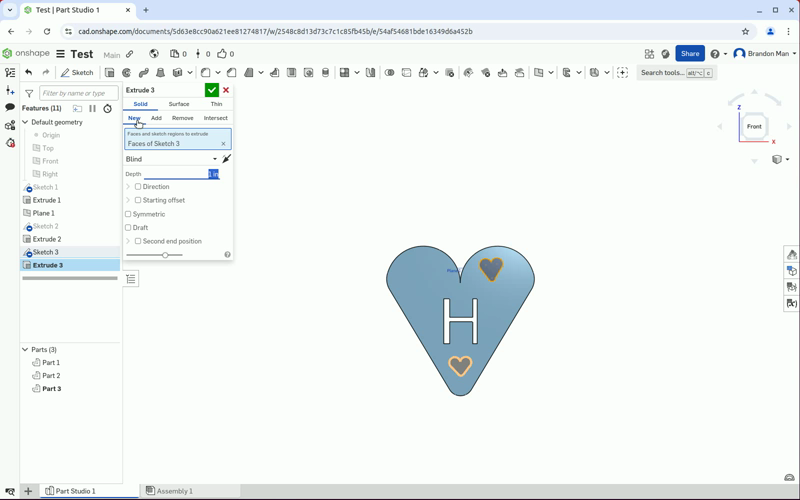
text(0.963)
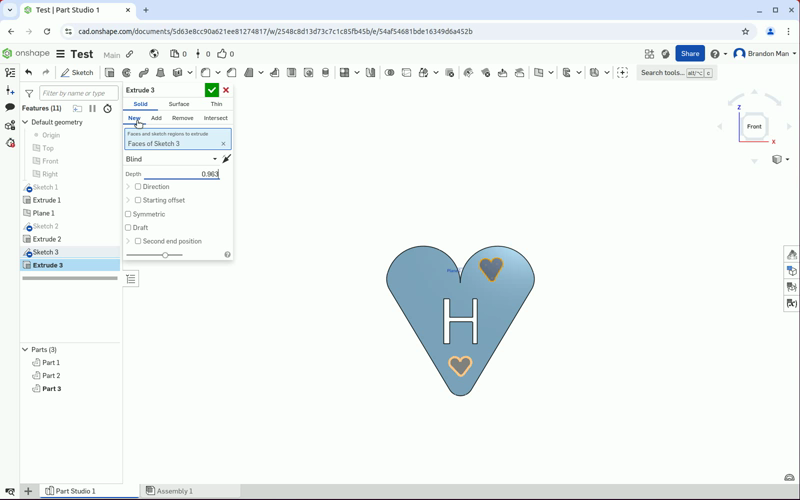
key(enter)
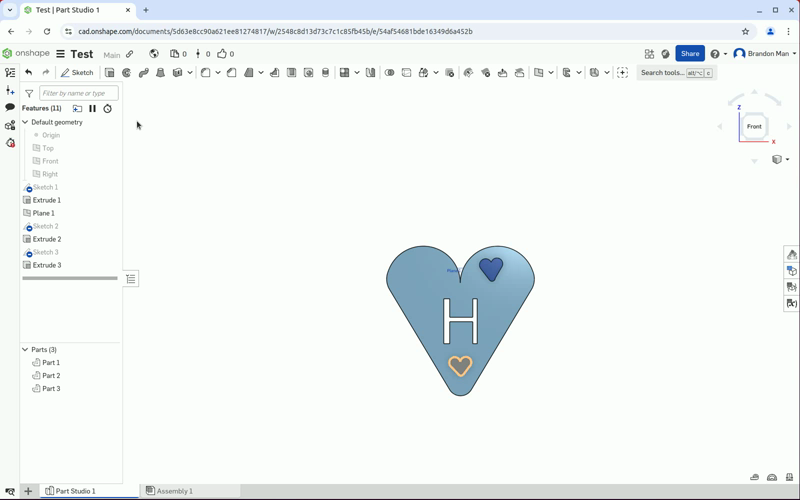
key(shift+h)
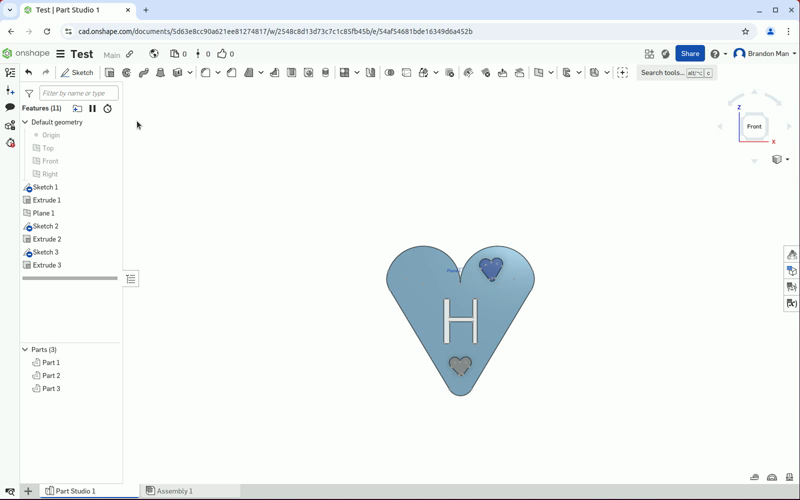
key(shift+h)
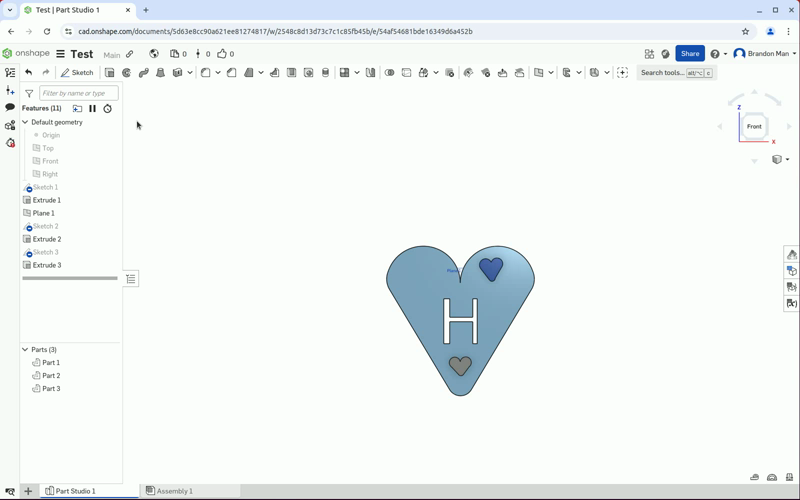
mouse_move(73, 189)
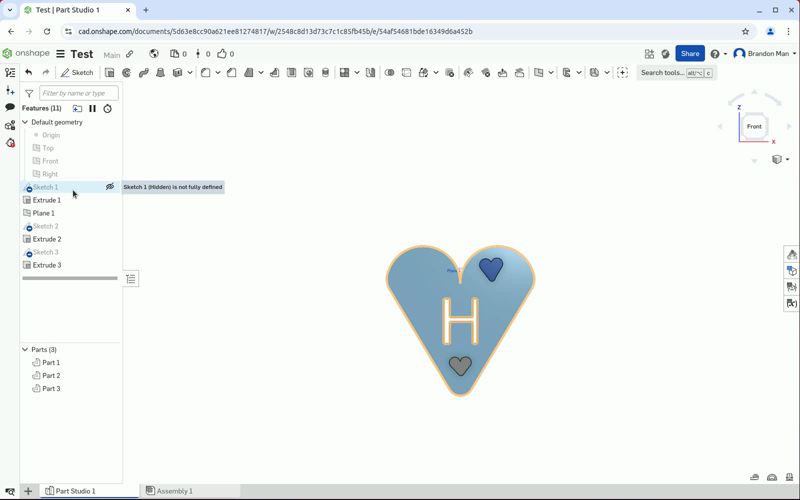
click(73, 189)
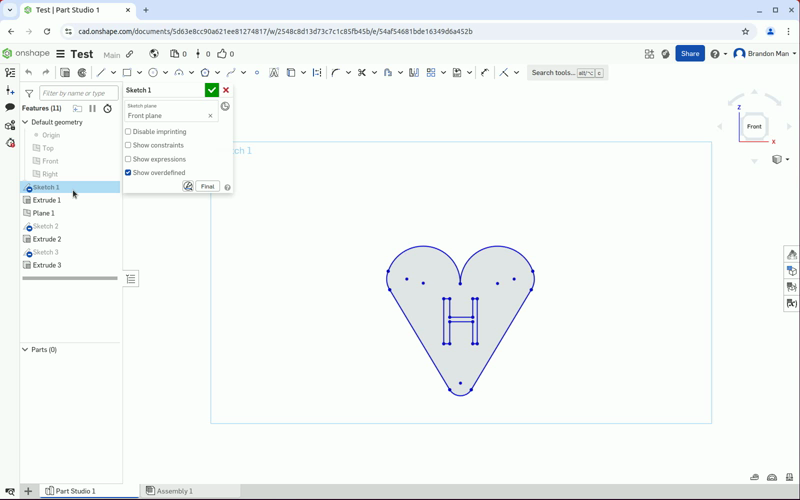
mouse_move(229, 92)
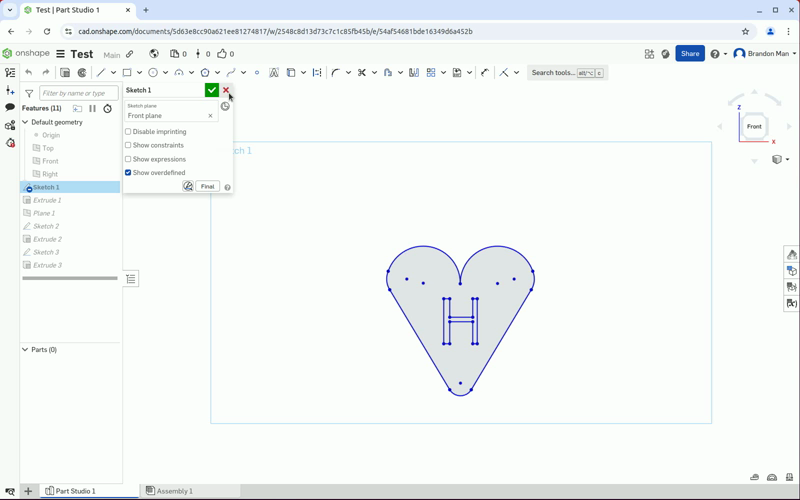
click(229, 92)
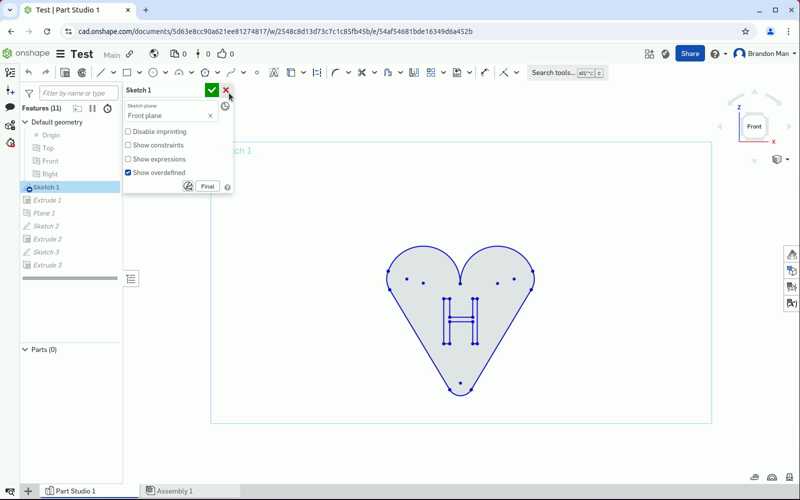
key(shift+s)
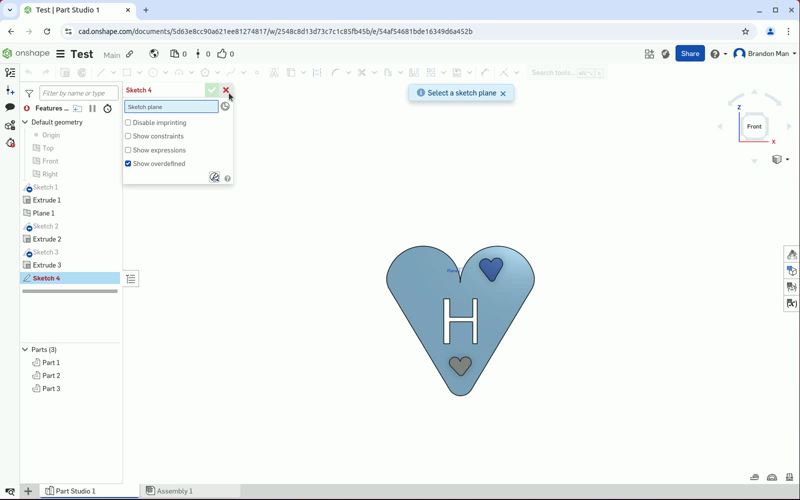
mouse_move(73, 215)
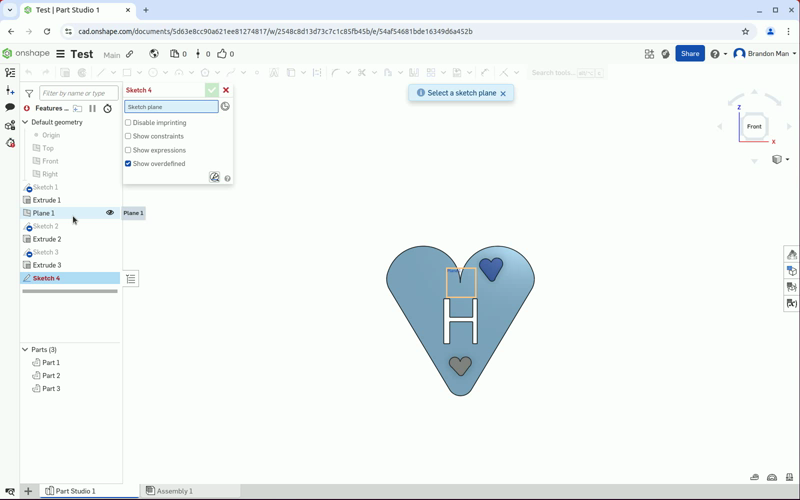
click(73, 215)
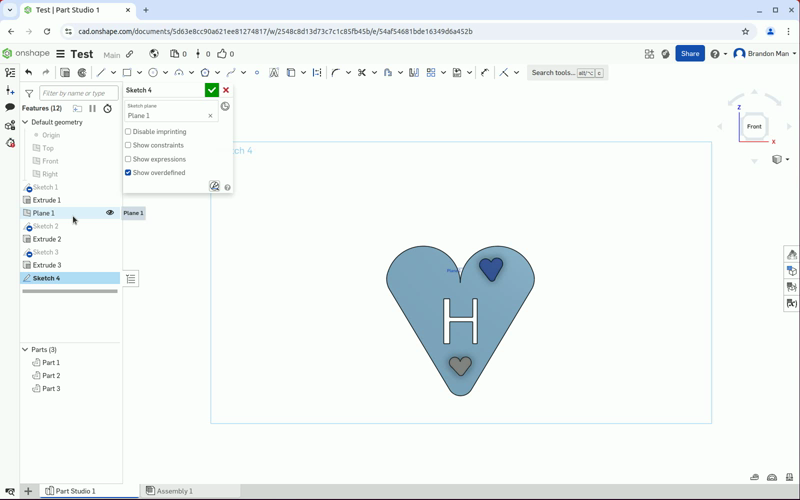
mouse_move(73, 352)
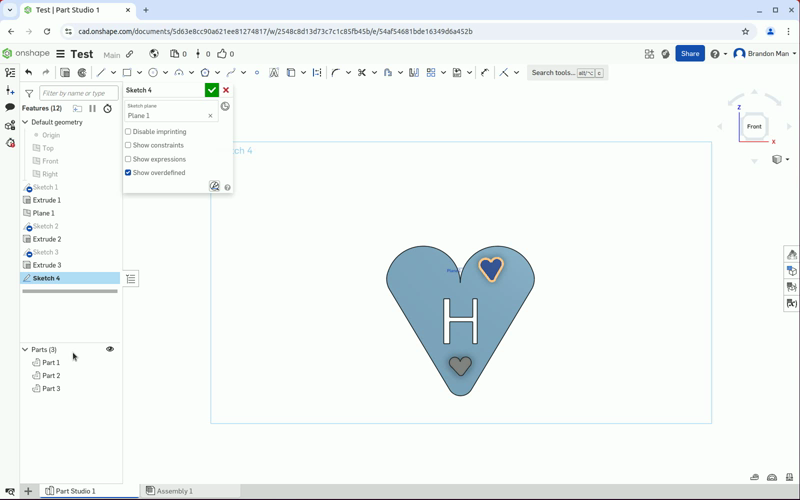
key(y)
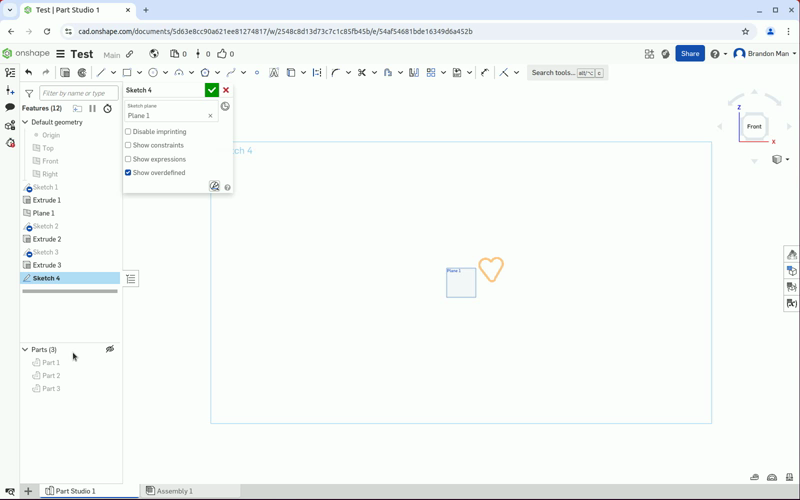
key(l)
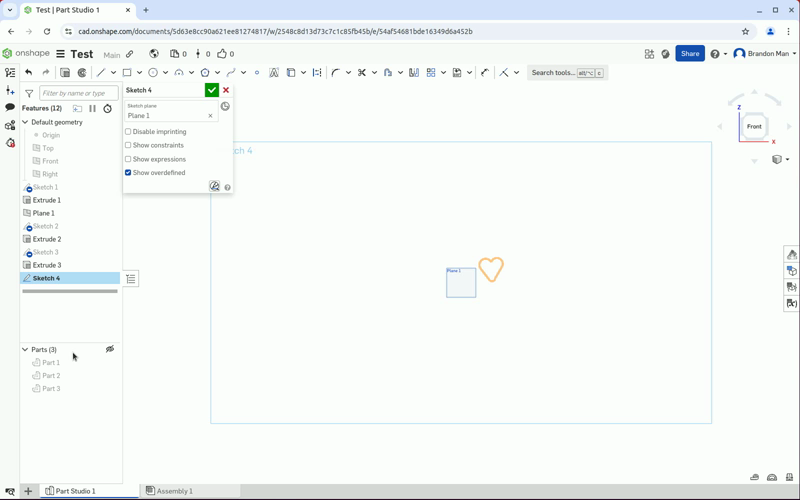
key_down(shift)
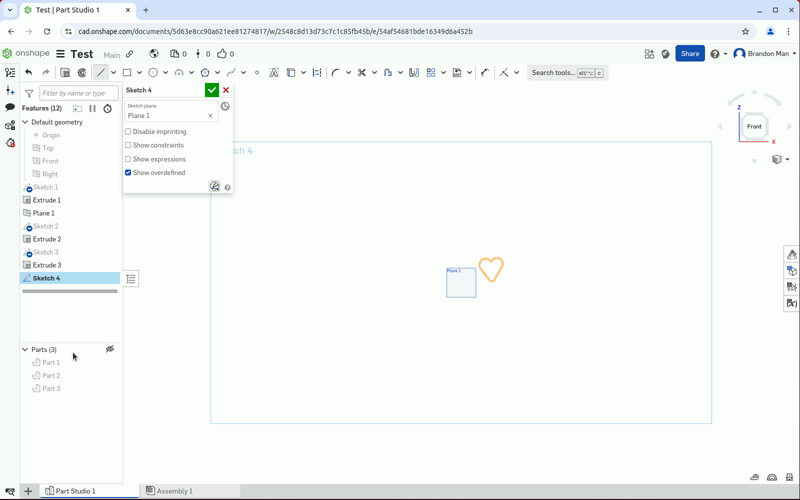
mouse_move(417, 270)
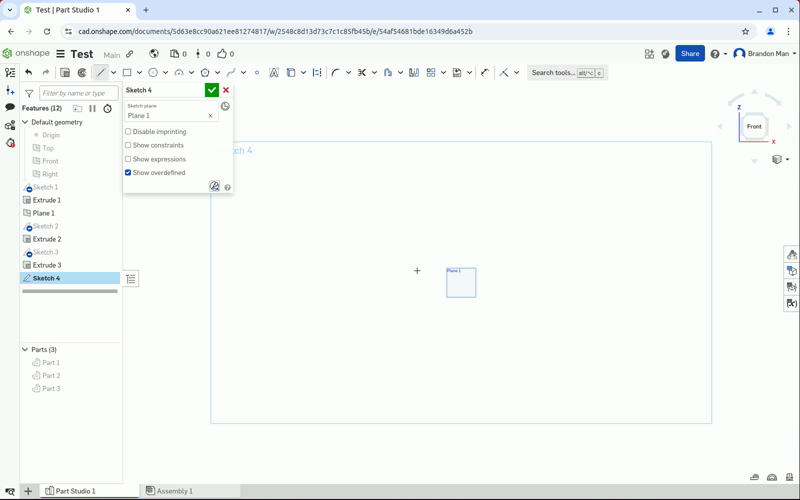
click(417, 270)
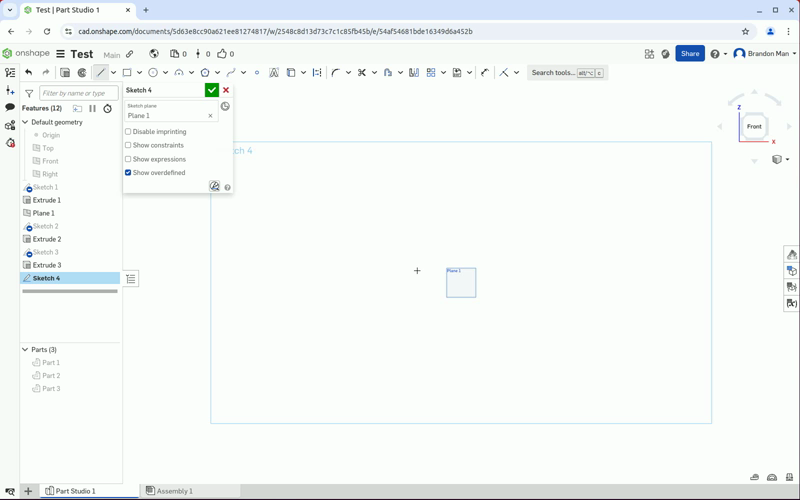
key_up(shift)
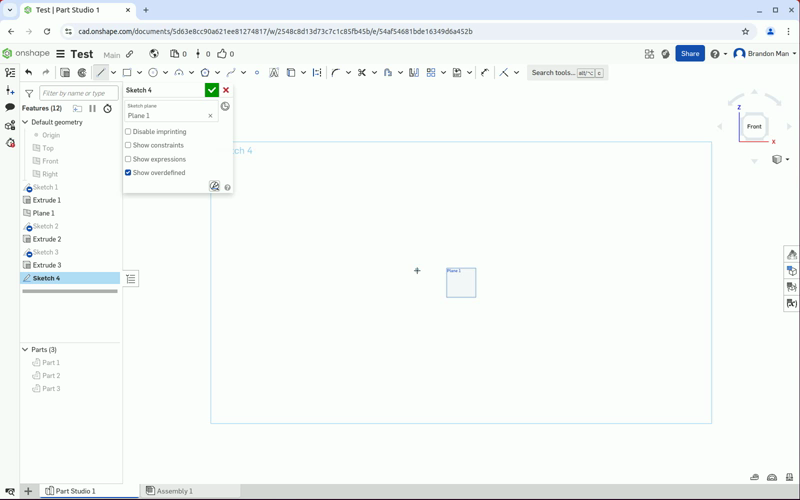
key_down(shift)
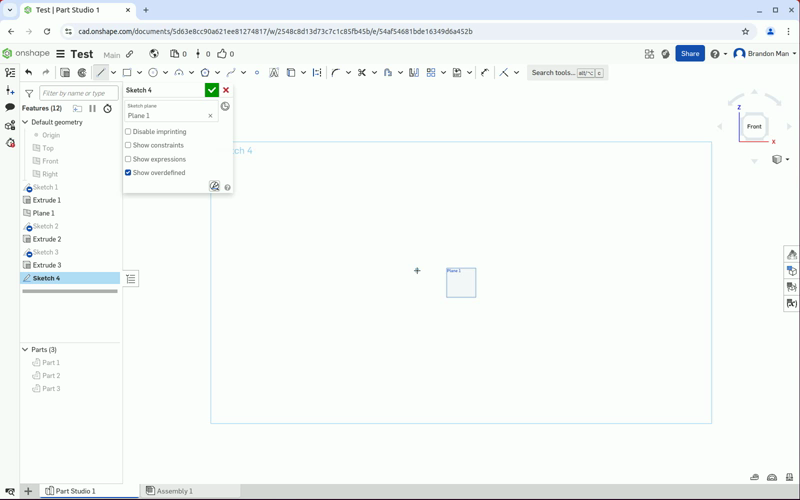
mouse_move(447, 270)
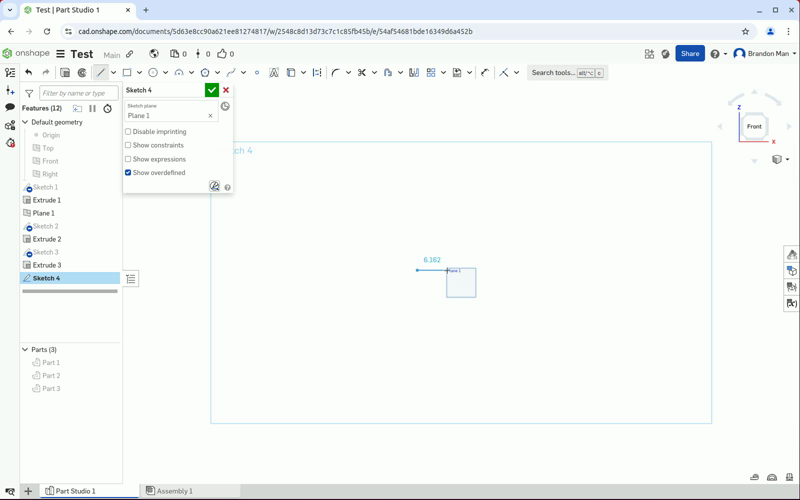
mouse_move(422, 278)
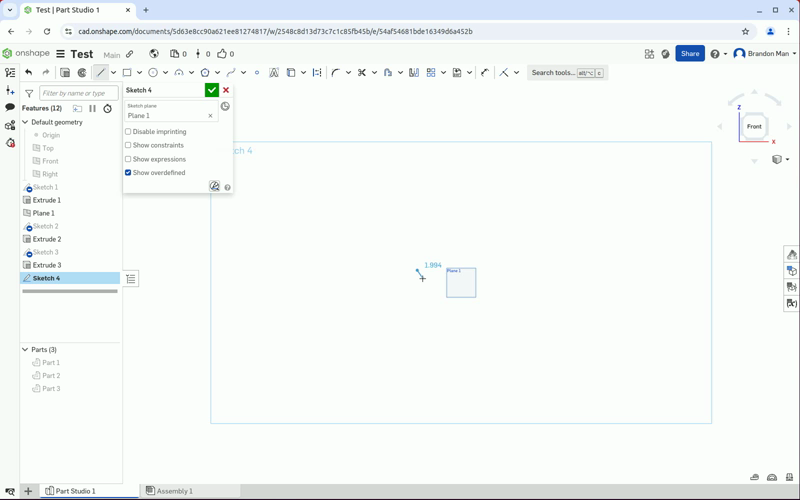
click(422, 278)
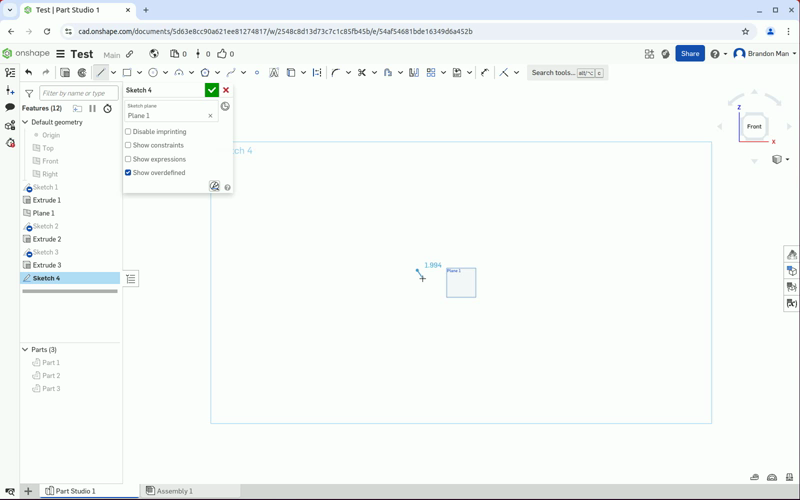
key_up(shift)
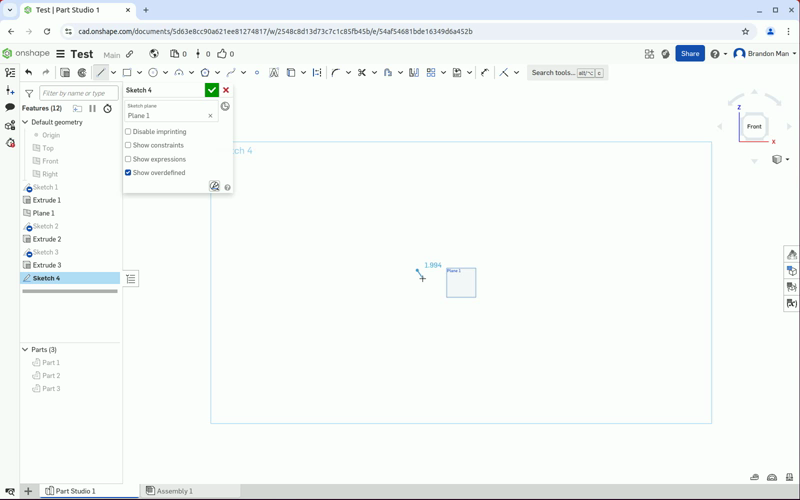
key(esc)
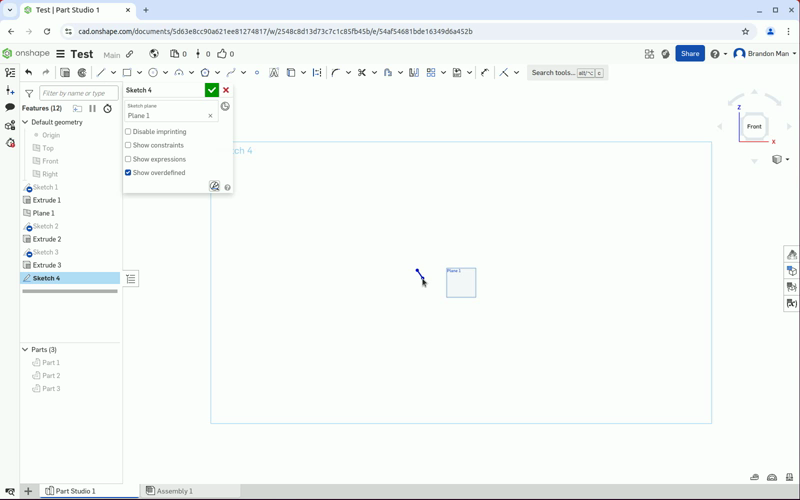
key(a)
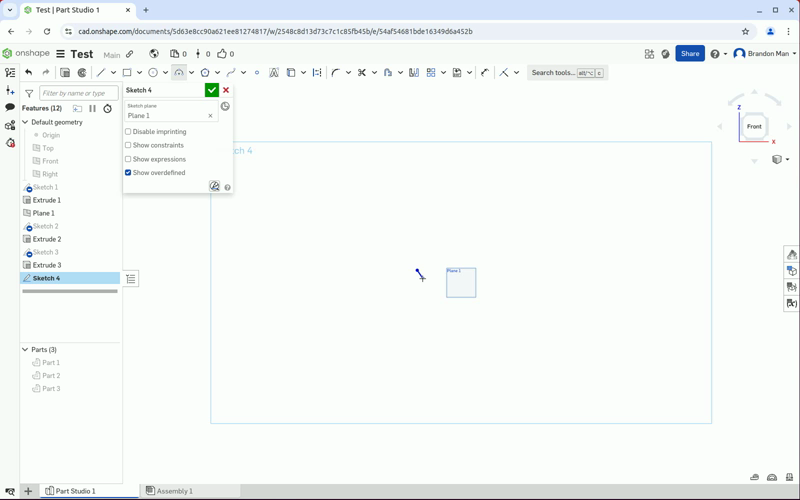
mouse_move(422, 278)
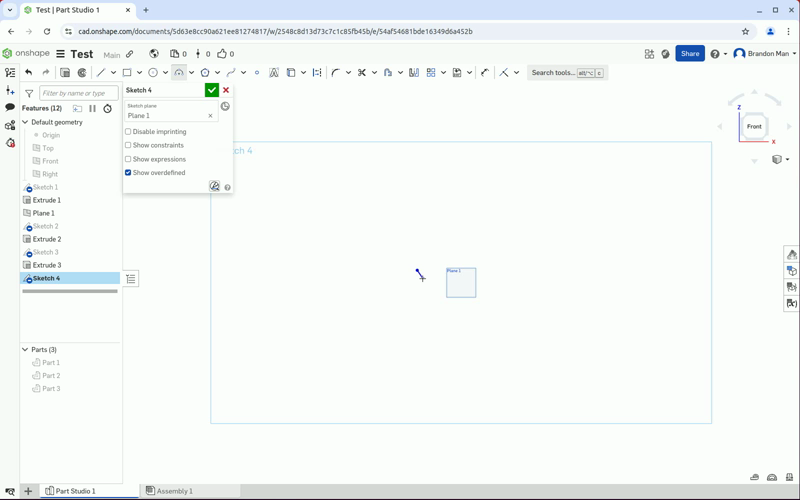
click(422, 278)
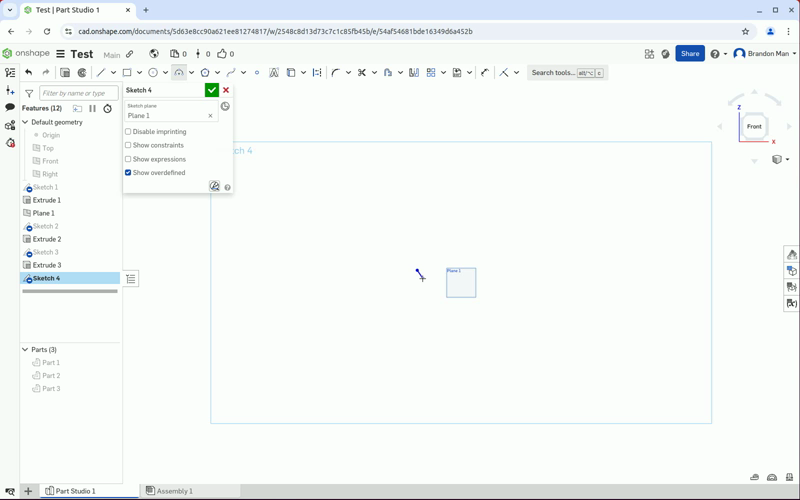
key_down(shift)
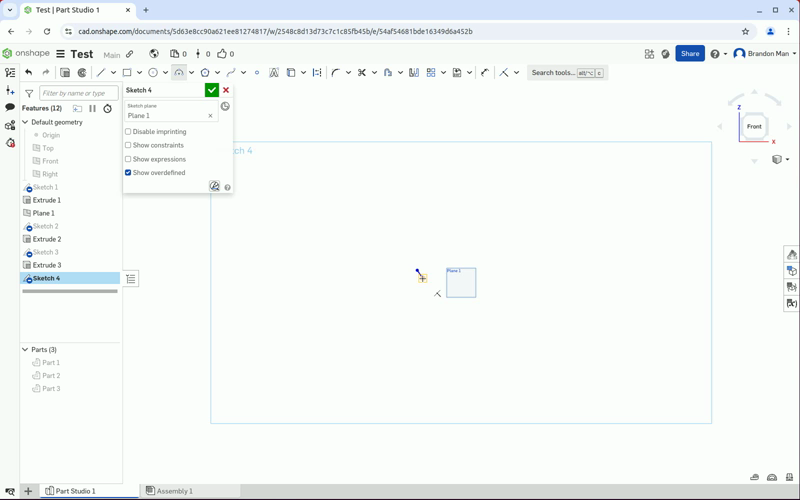
mouse_move(427, 277)
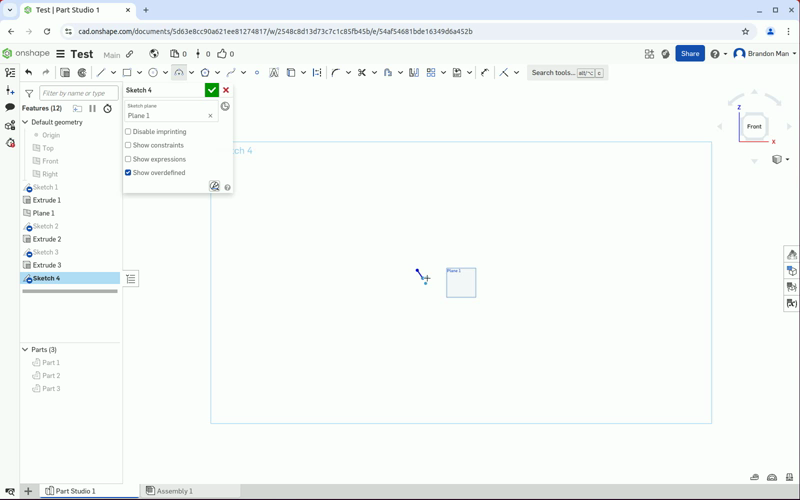
scroll(6)
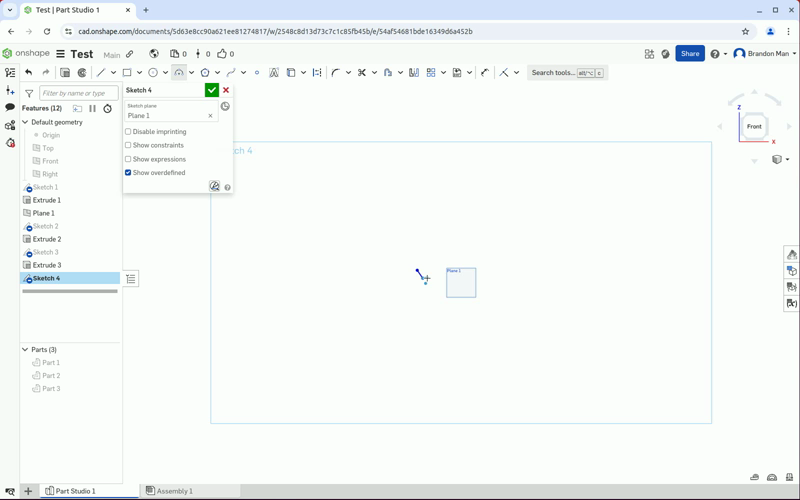
scroll(6)
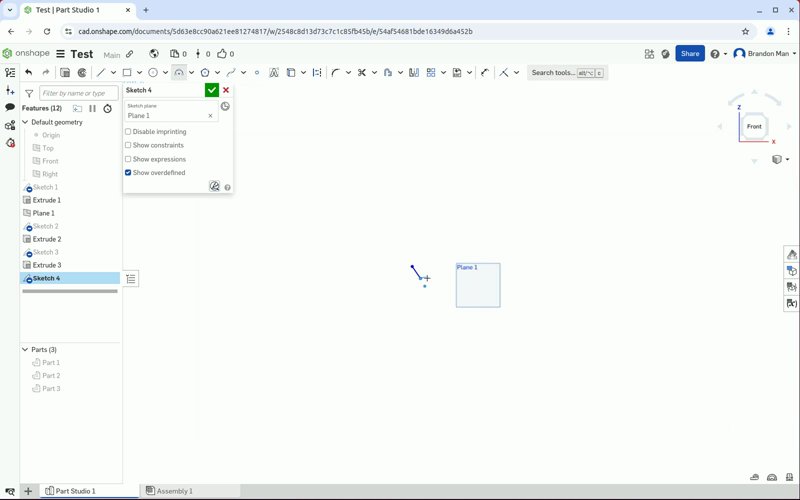
scroll(6)
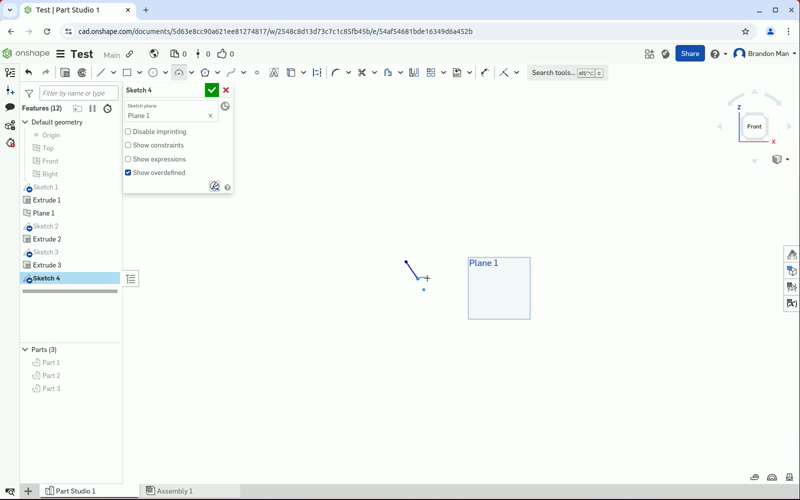
scroll(6)
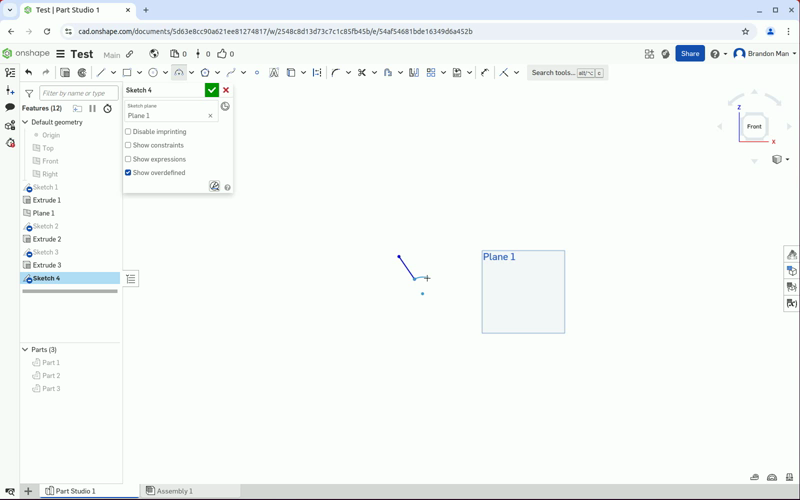
scroll(6)
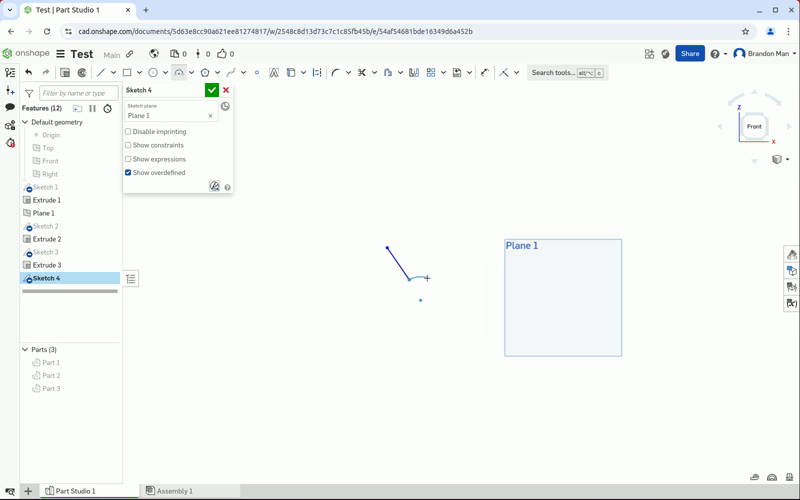
scroll(6)
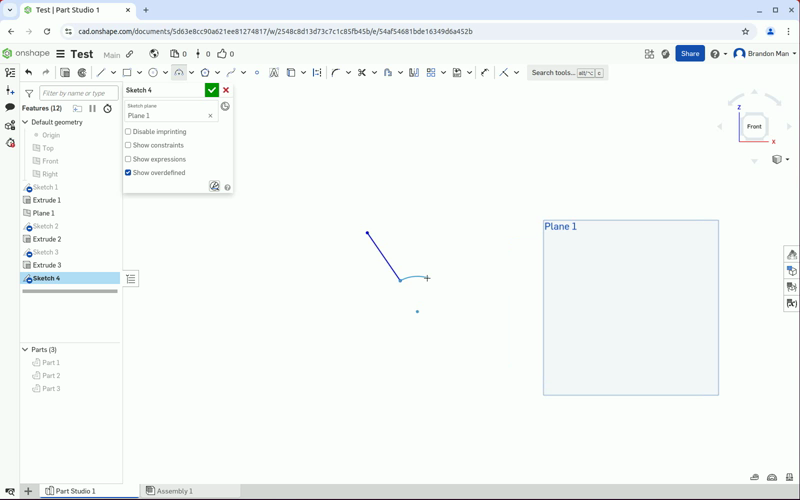
scroll(6)
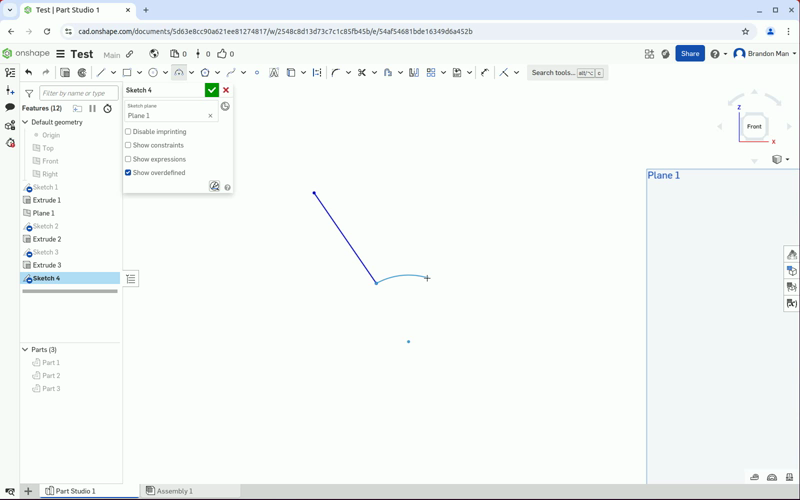
click(427, 277)
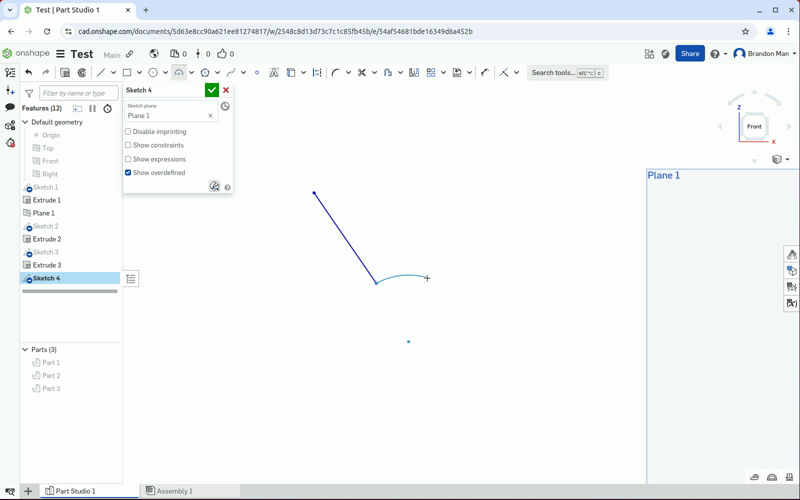
scroll(-6)
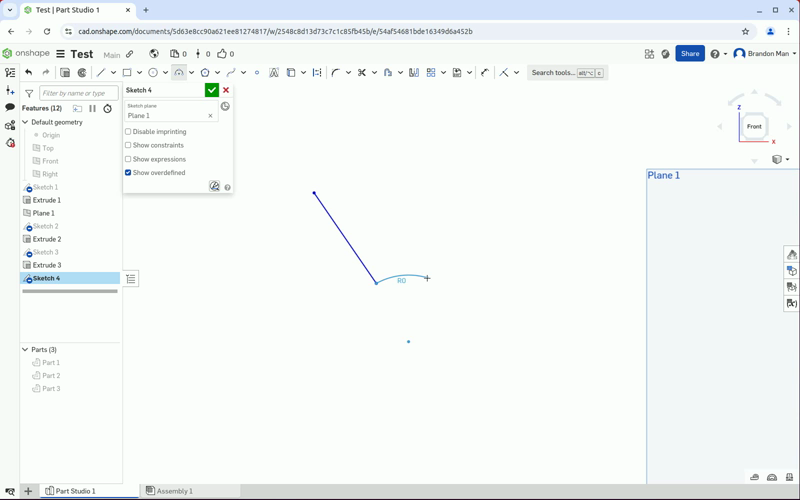
scroll(-6)
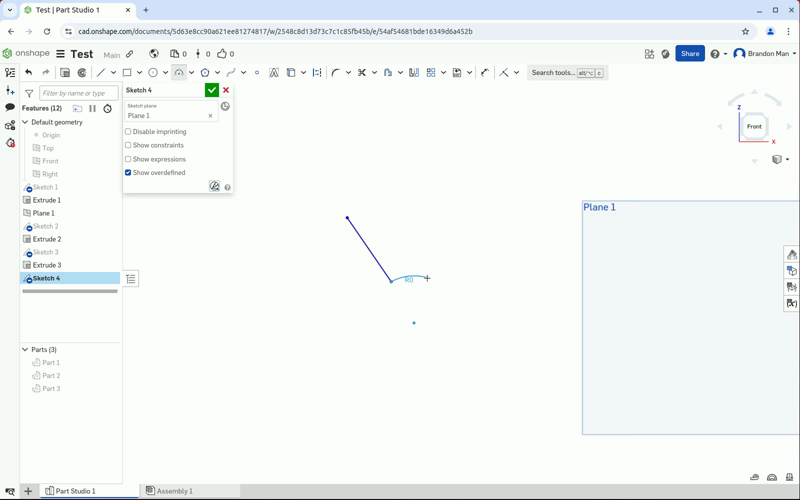
scroll(-6)
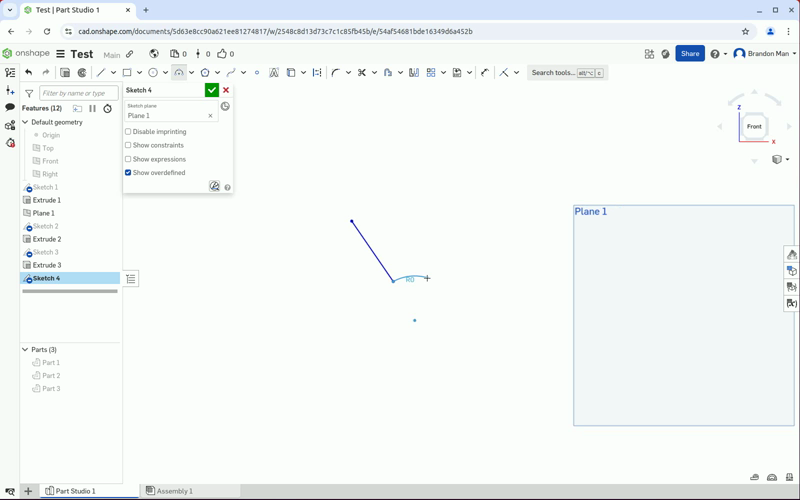
scroll(-6)
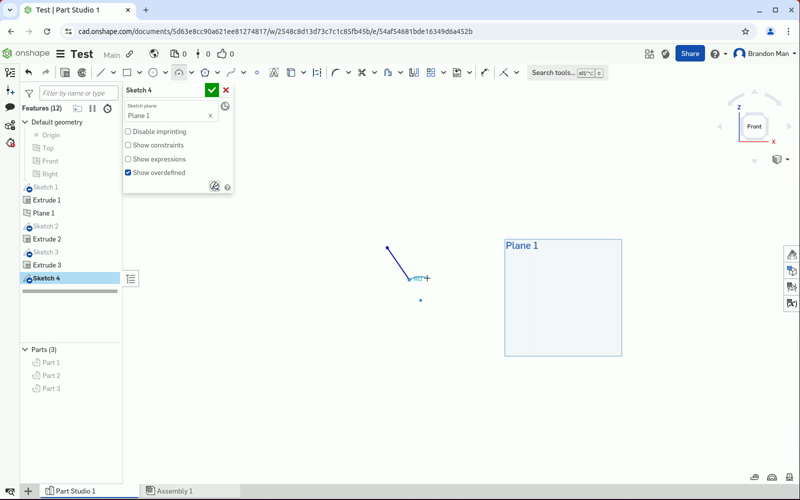
scroll(-6)
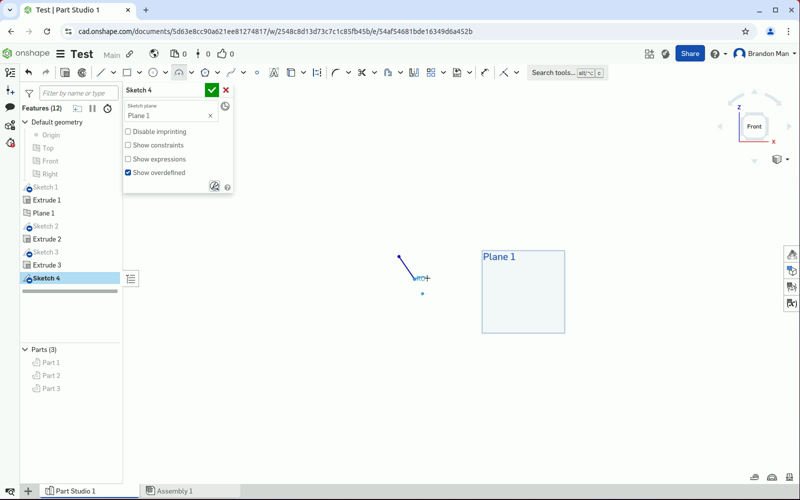
scroll(-6)
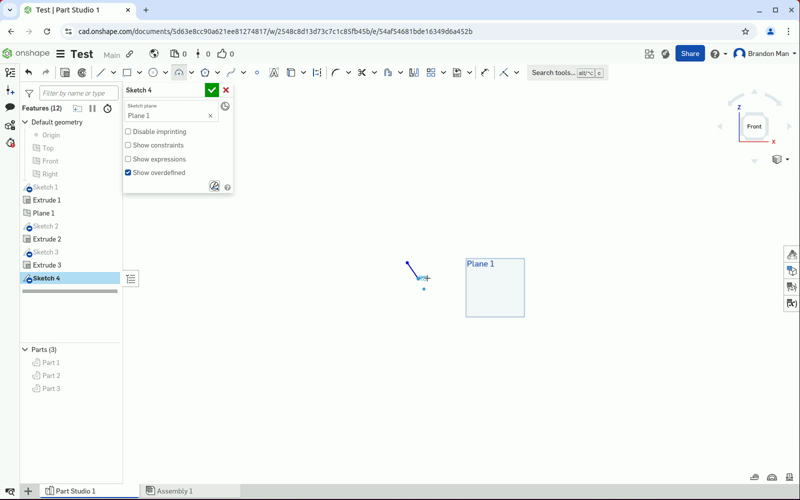
scroll(-6)
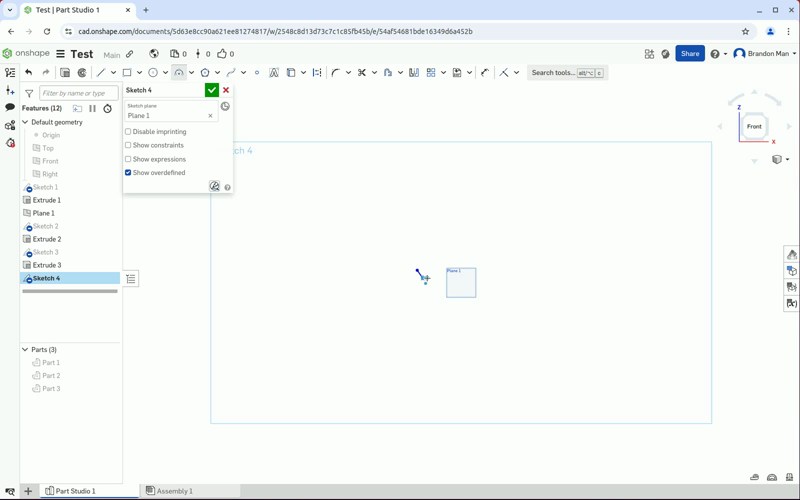
mouse_move(425, 279)
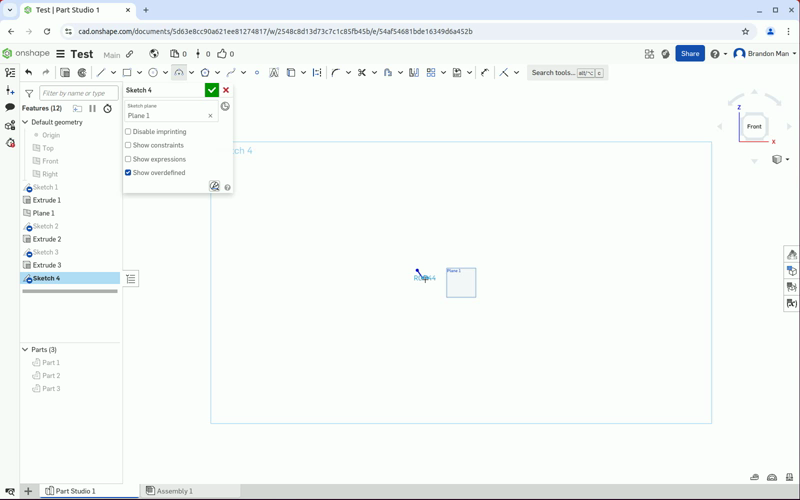
scroll(6)
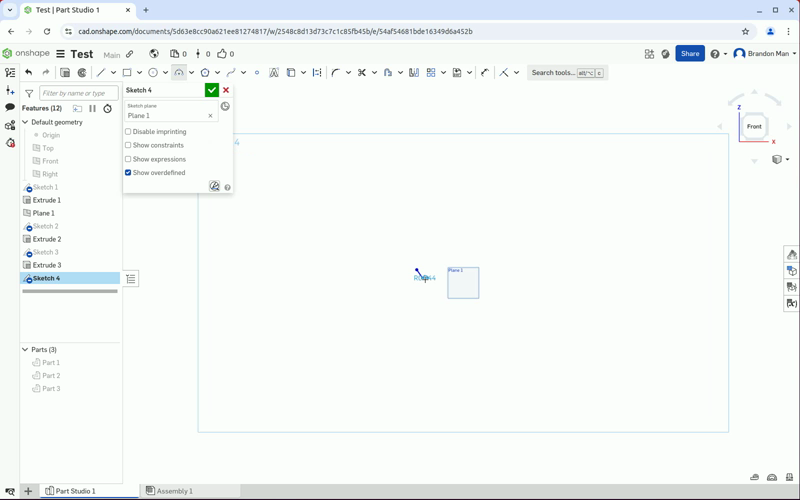
scroll(6)
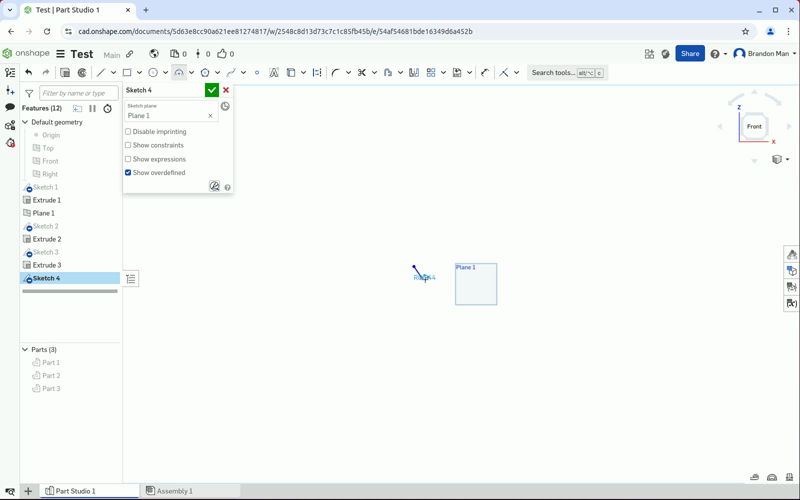
scroll(6)
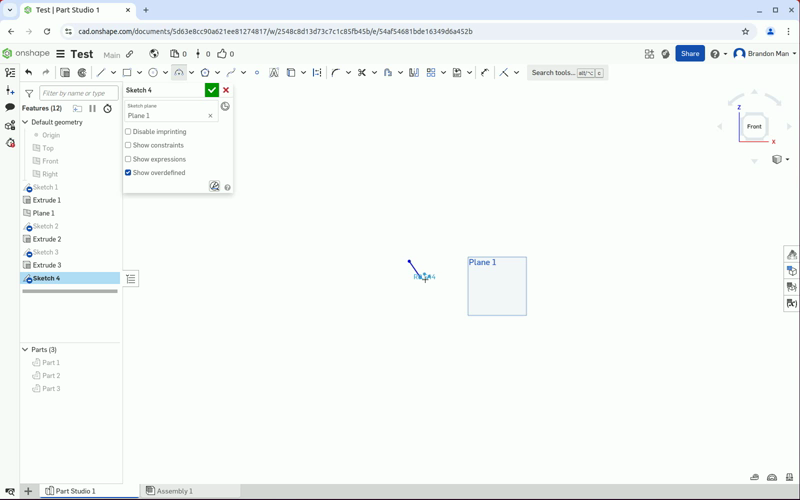
scroll(6)
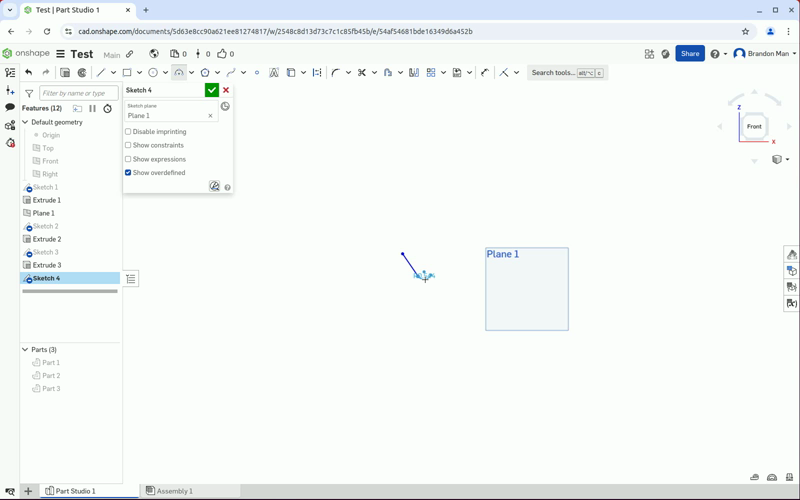
scroll(6)
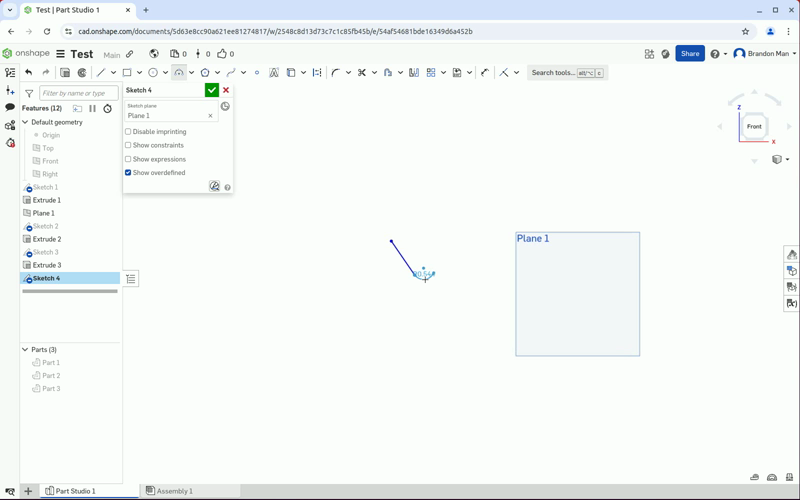
scroll(6)
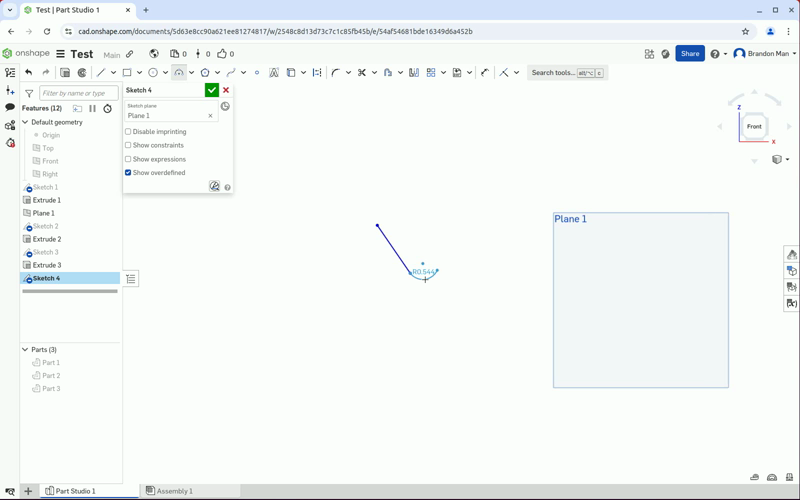
scroll(6)
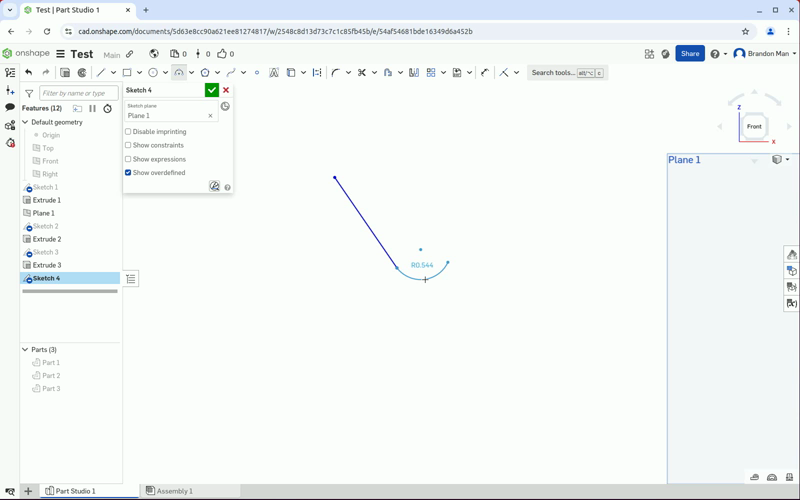
click(425, 279)
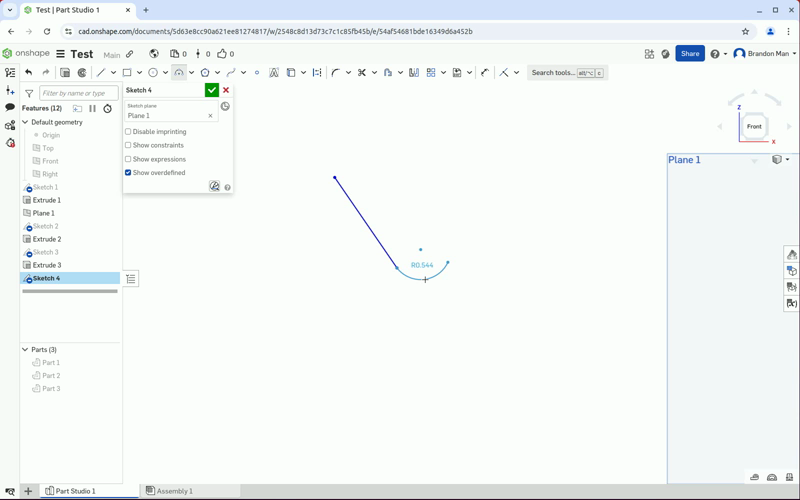
scroll(-6)
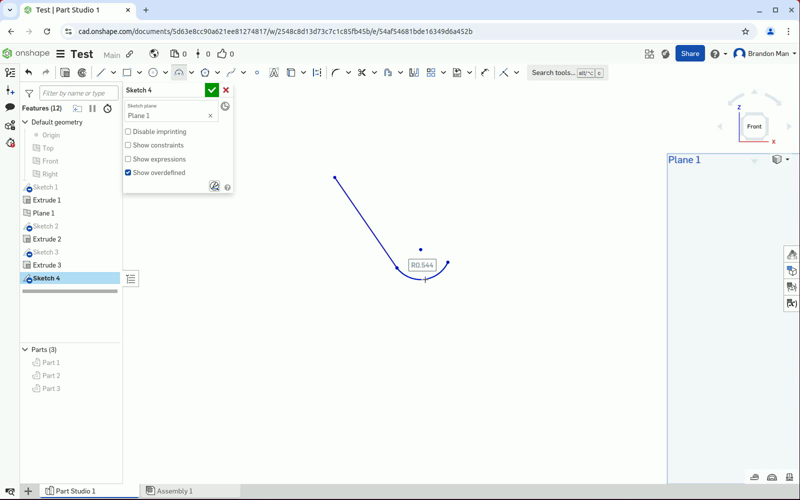
scroll(-6)
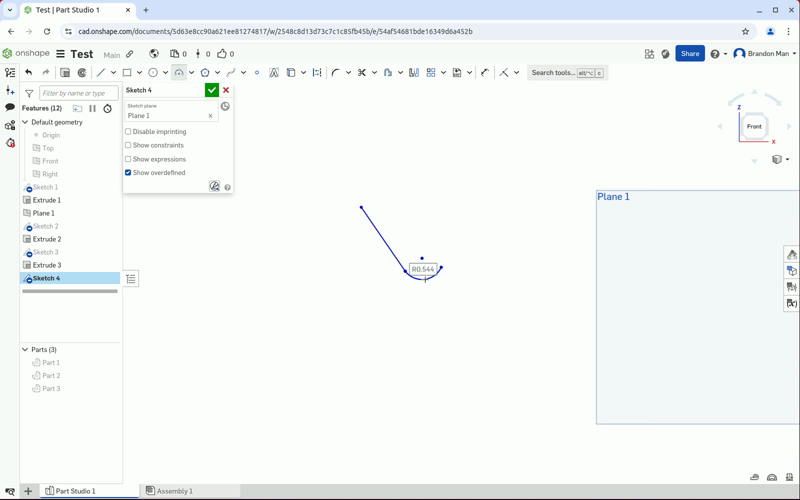
scroll(-6)
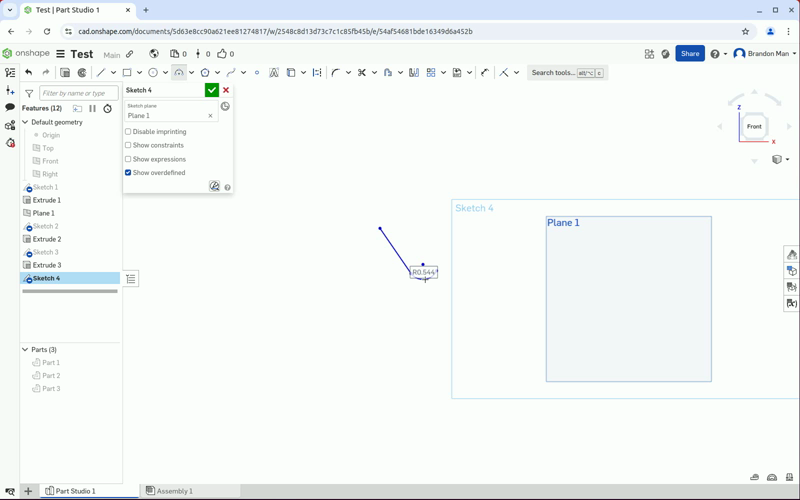
scroll(-6)
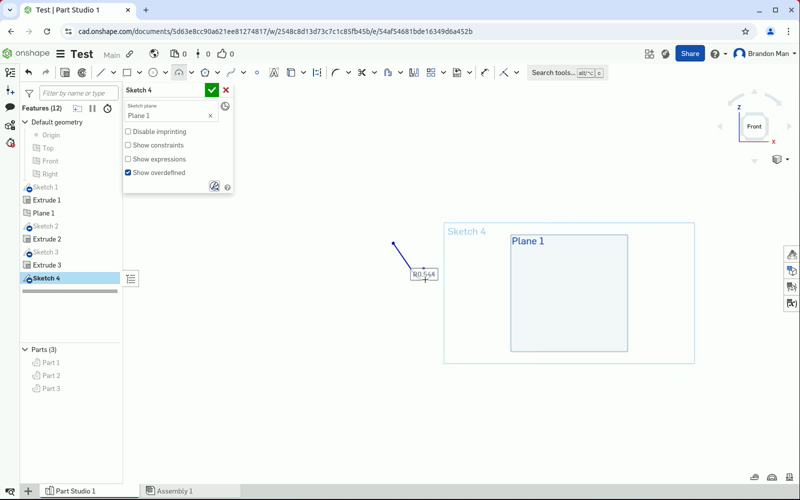
scroll(-6)
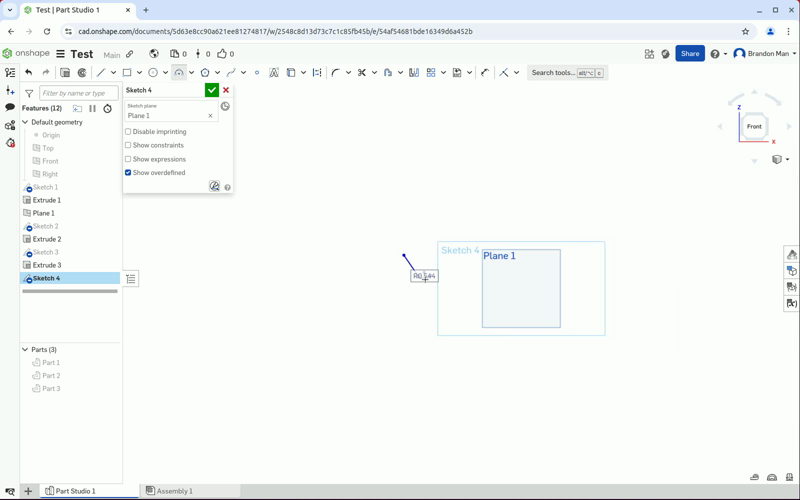
scroll(-6)
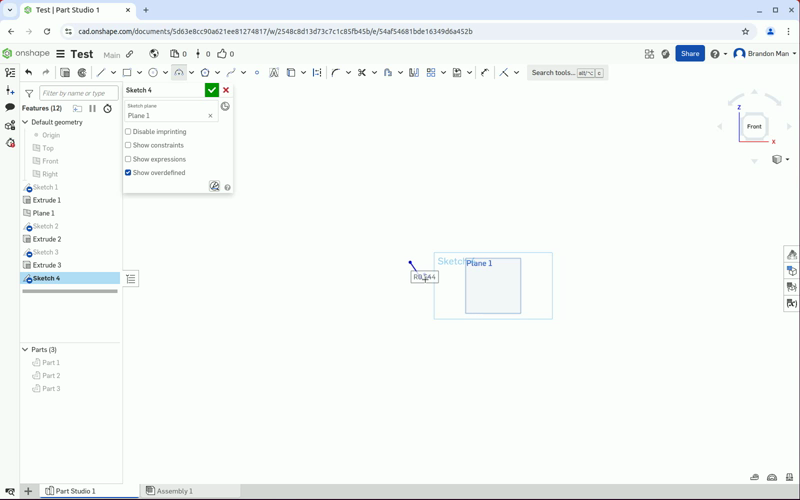
scroll(-6)
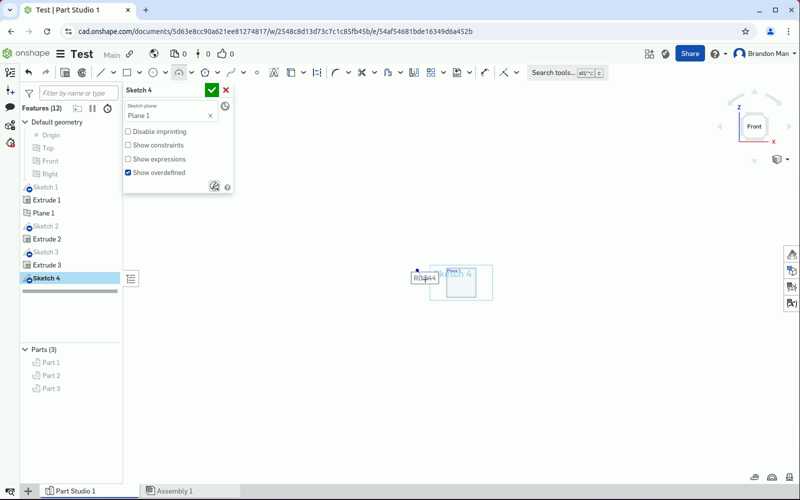
key_up(shift)
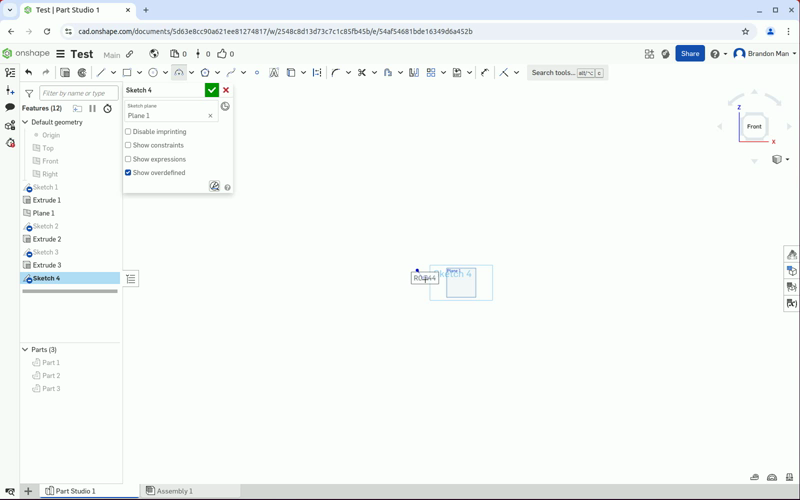
key(esc)
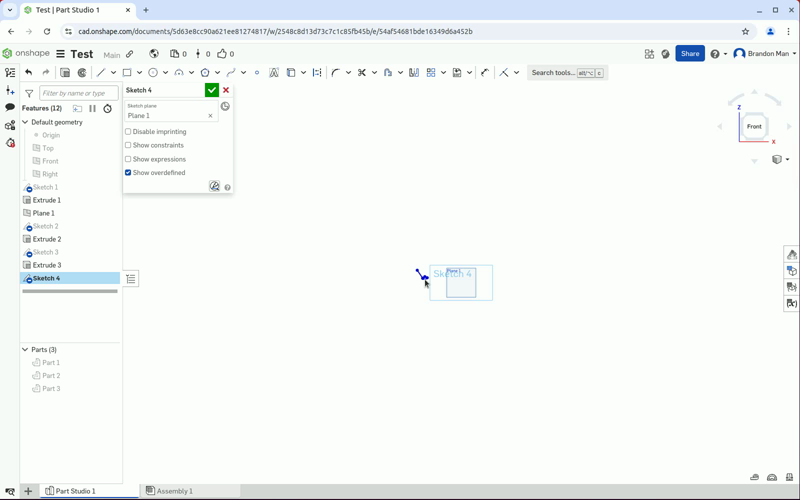
key(l)
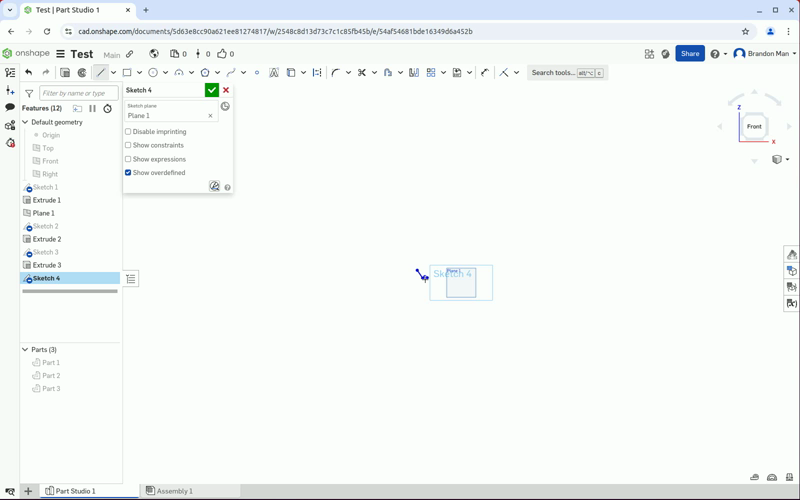
mouse_move(427, 277)
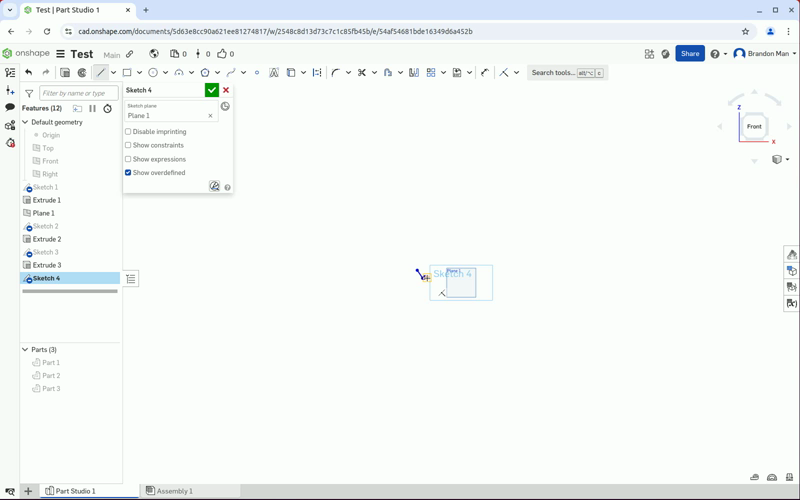
scroll(6)
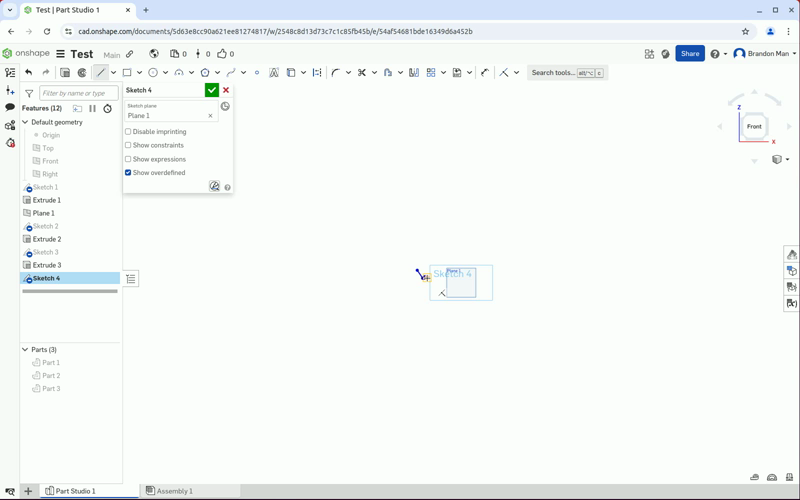
scroll(6)
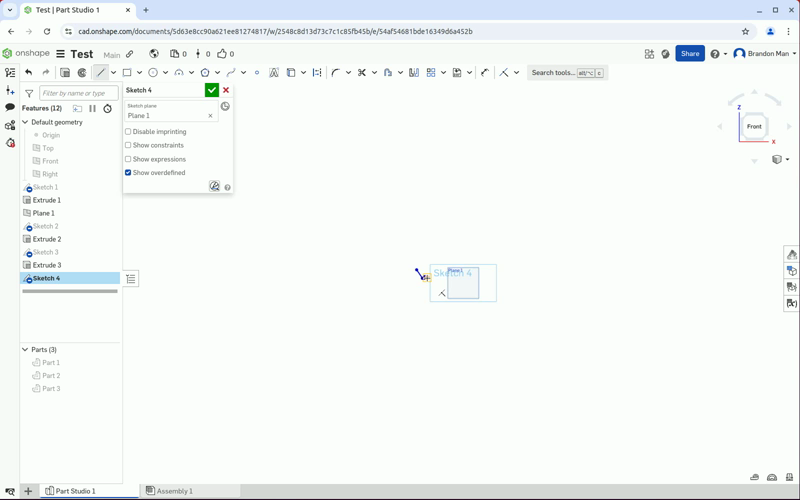
scroll(6)
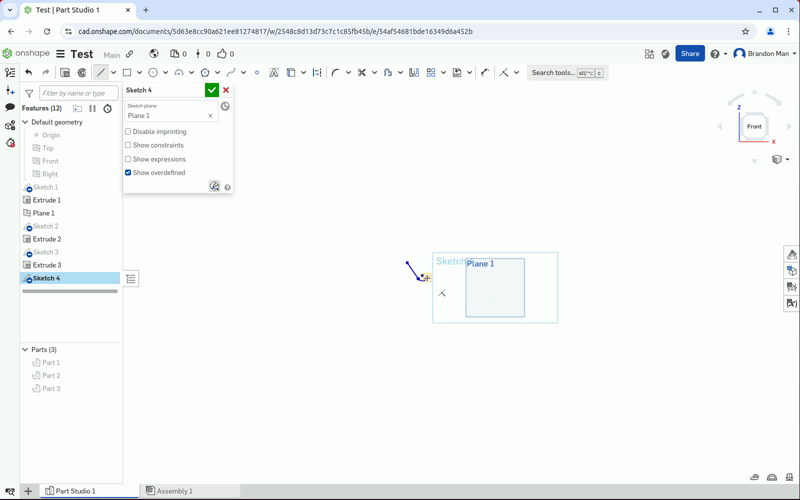
scroll(6)
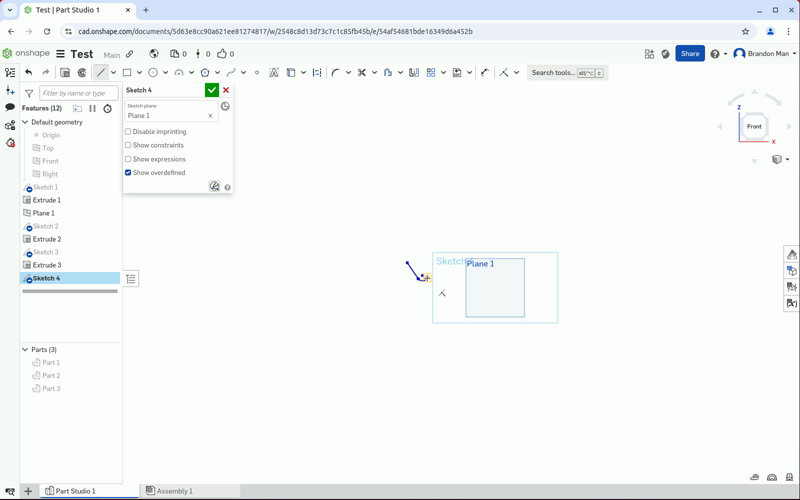
scroll(6)
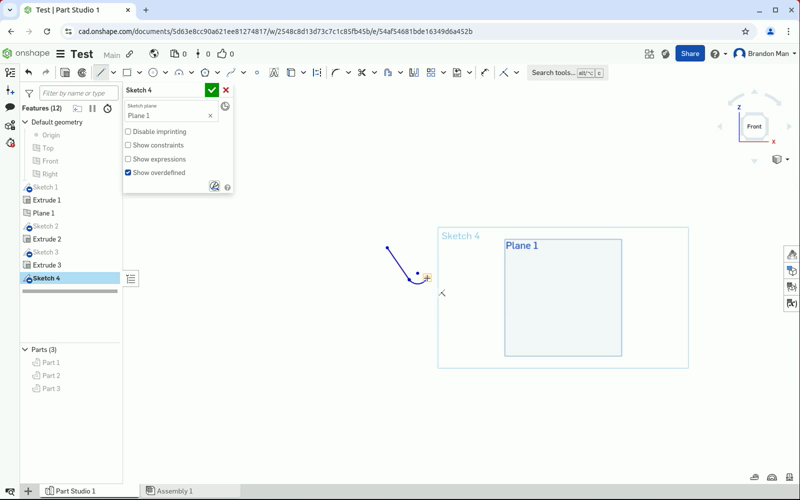
scroll(6)
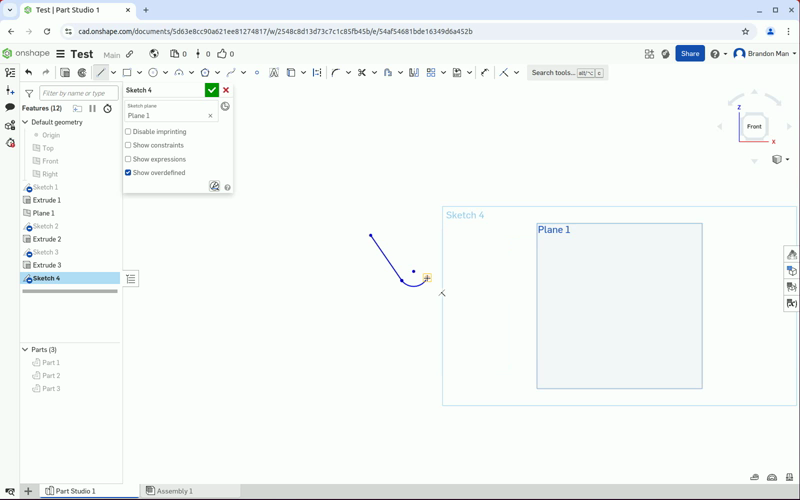
scroll(6)
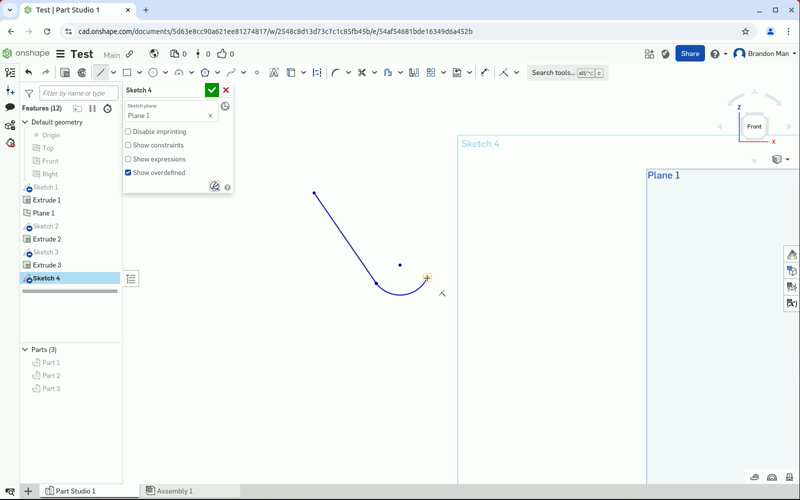
click(427, 277)
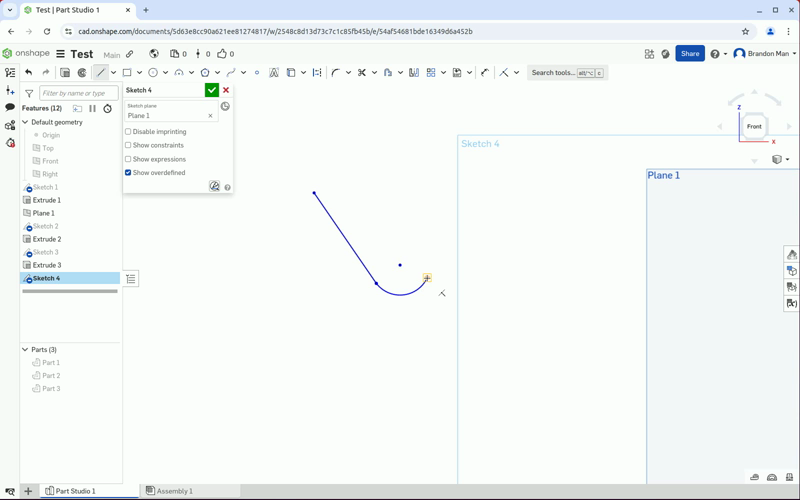
scroll(-6)
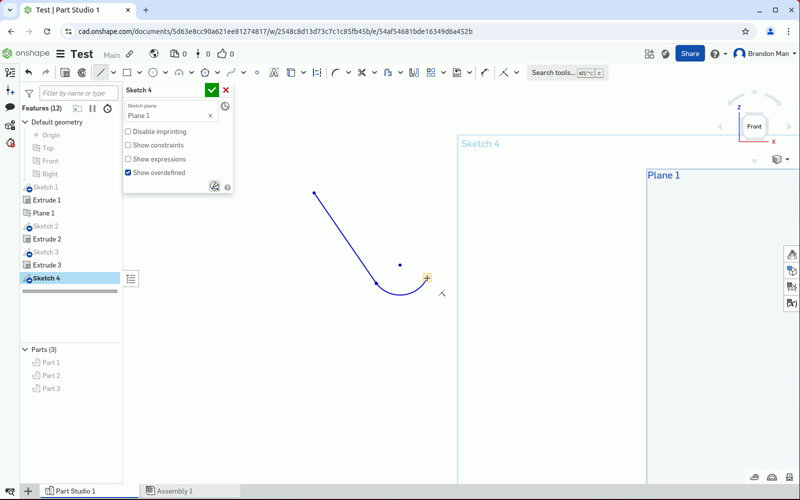
scroll(-6)
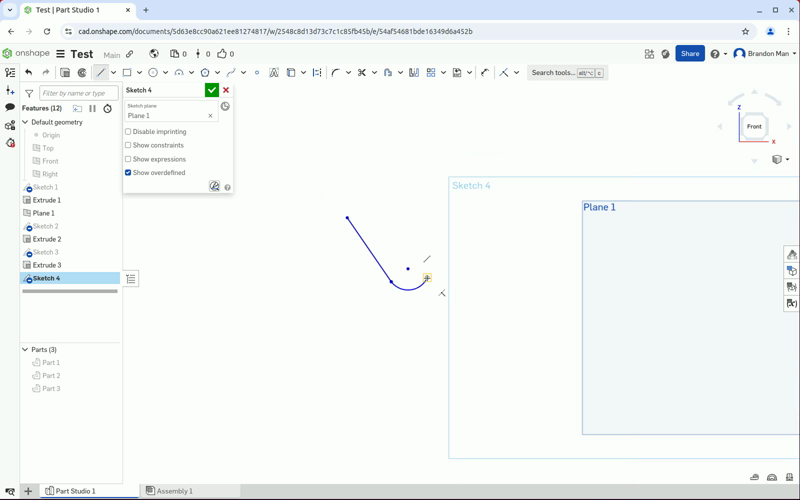
scroll(-6)
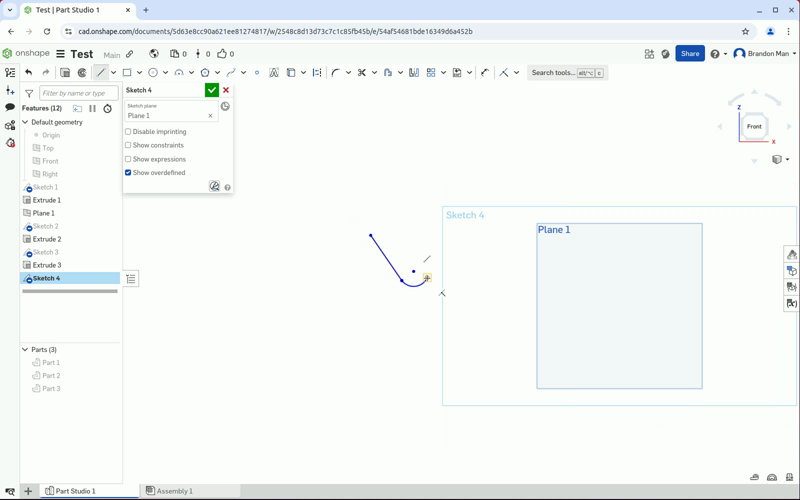
scroll(-6)
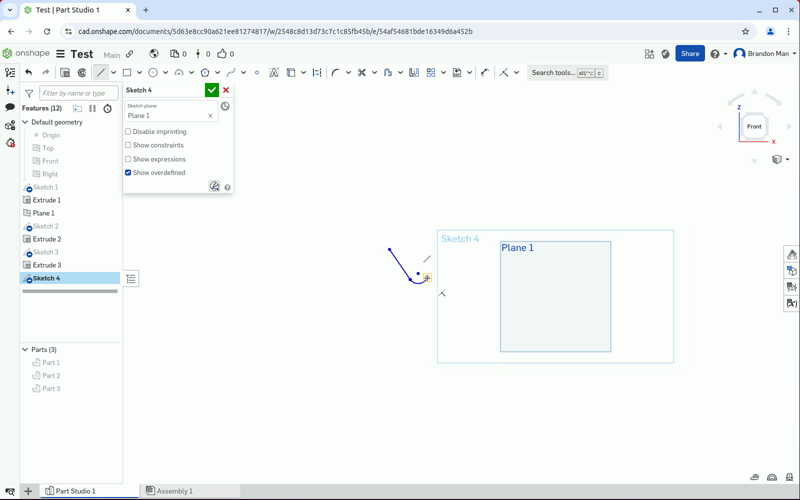
scroll(-6)
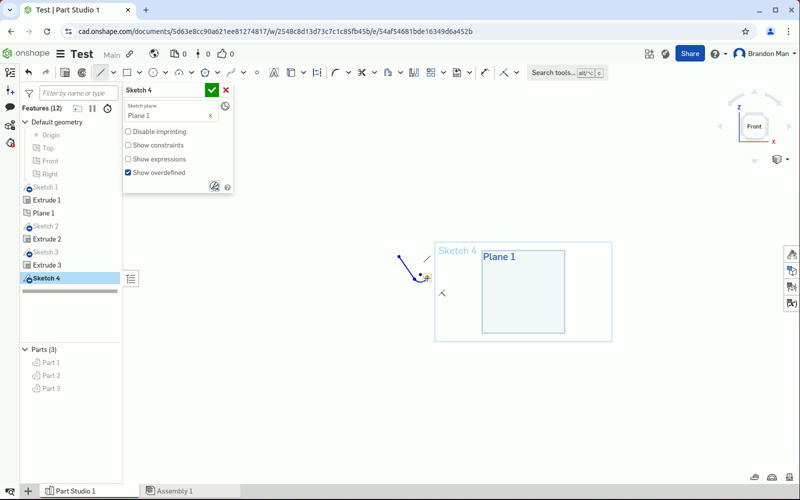
scroll(-6)
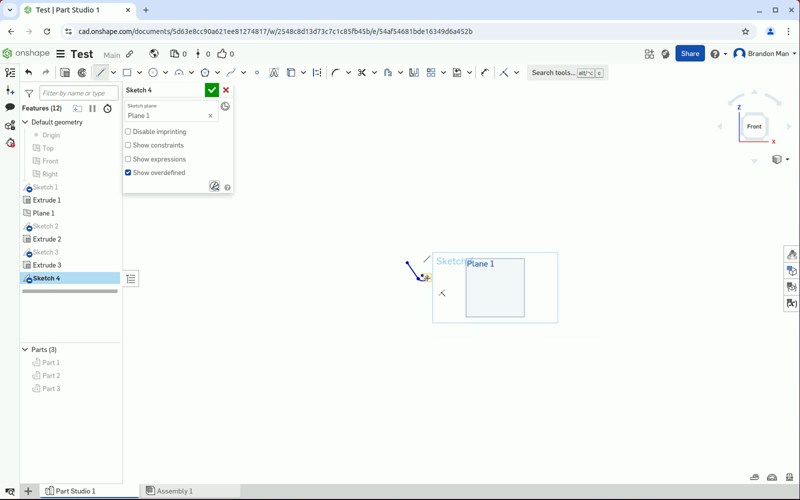
scroll(-6)
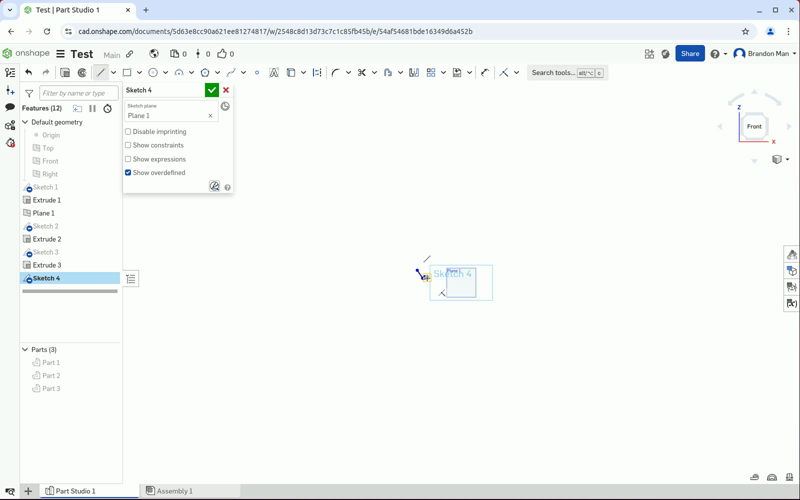
key_down(shift)
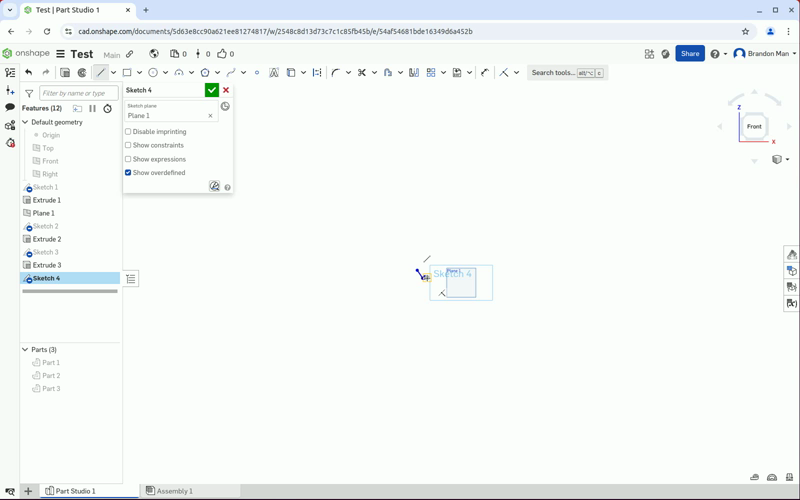
mouse_move(457, 277)
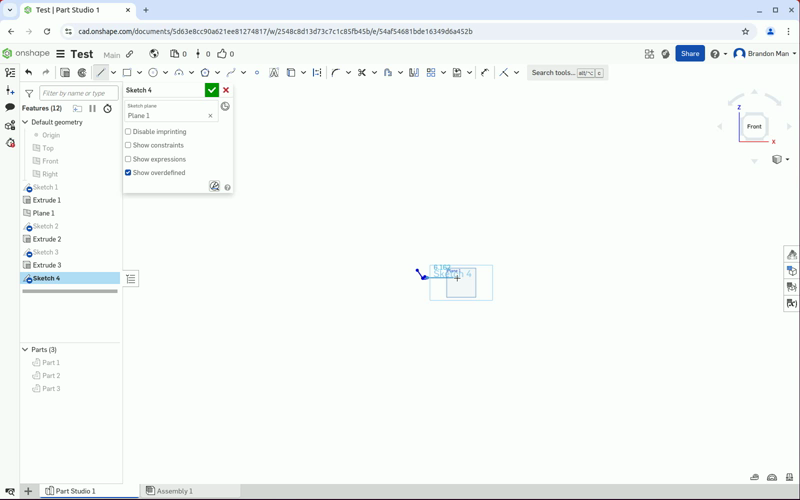
mouse_move(431, 268)
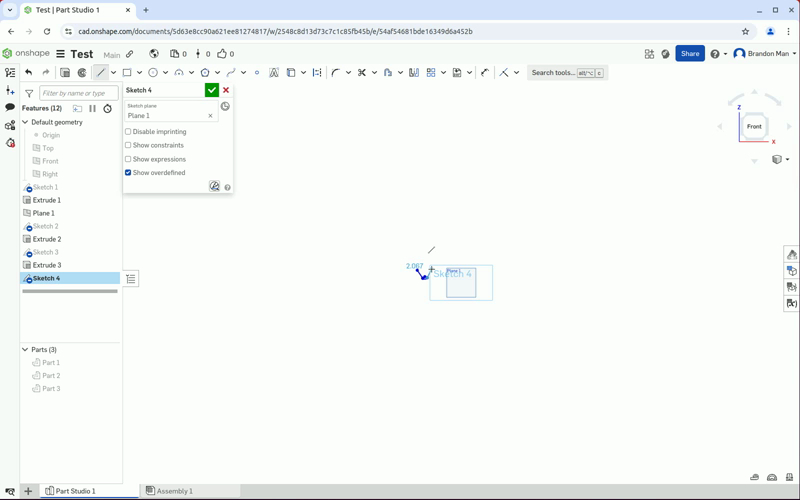
click(431, 268)
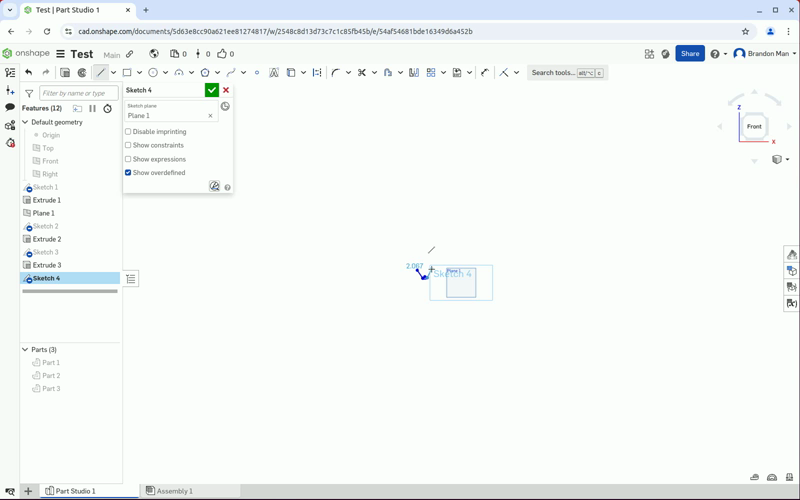
key_up(shift)
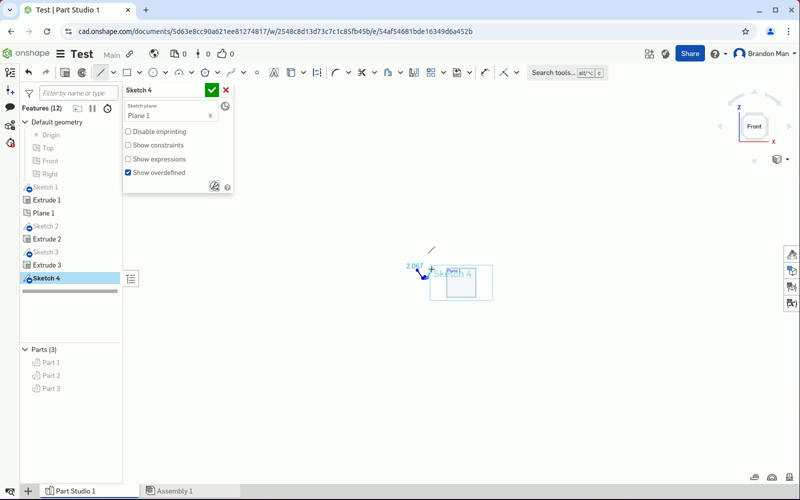
key(esc)
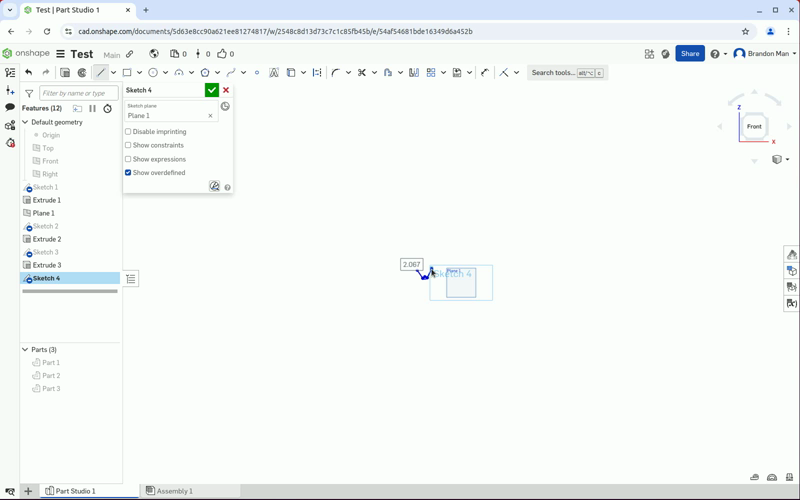
key(a)
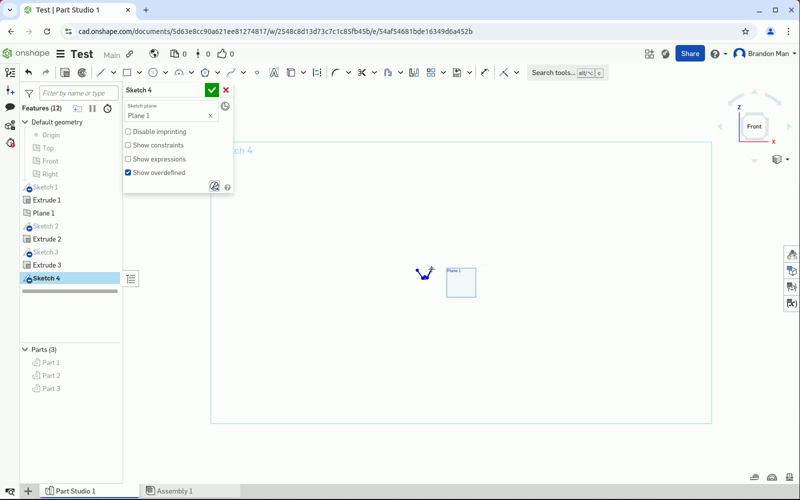
mouse_move(431, 268)
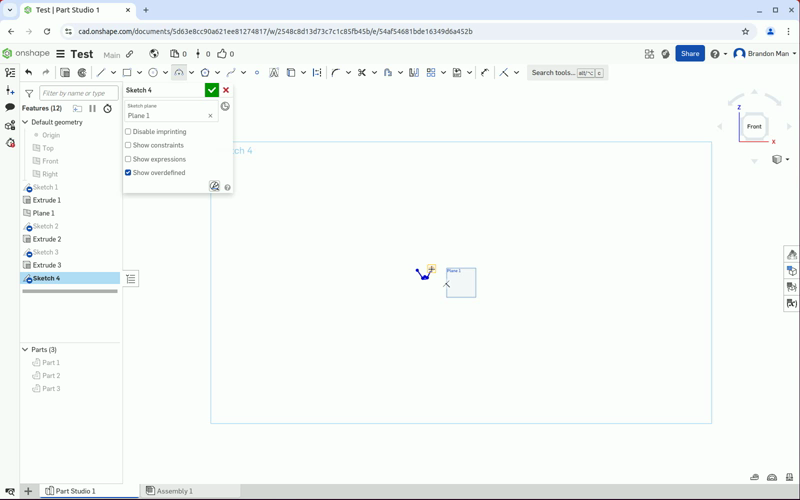
click(431, 268)
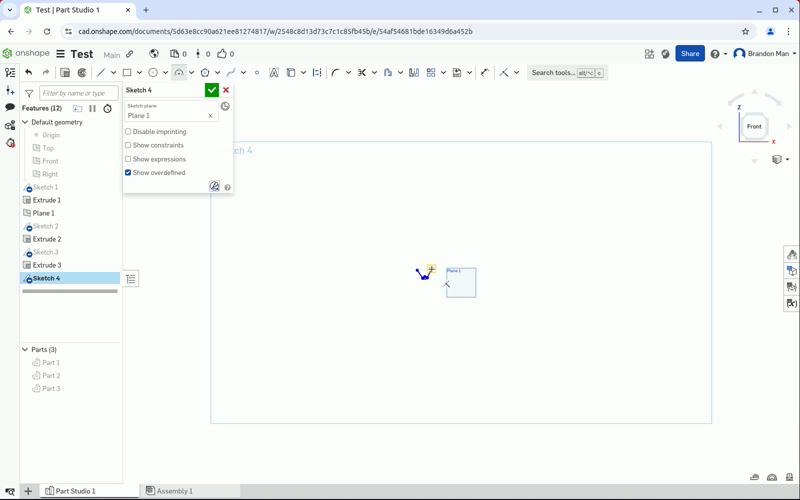
key_down(shift)
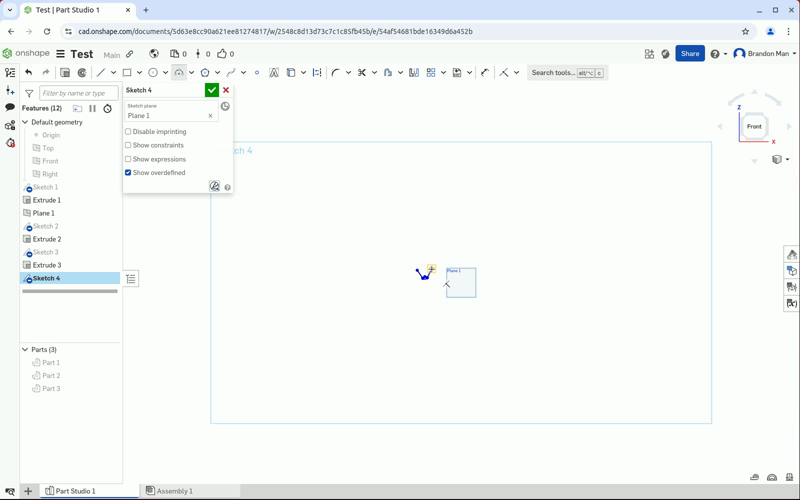
mouse_move(423, 265)
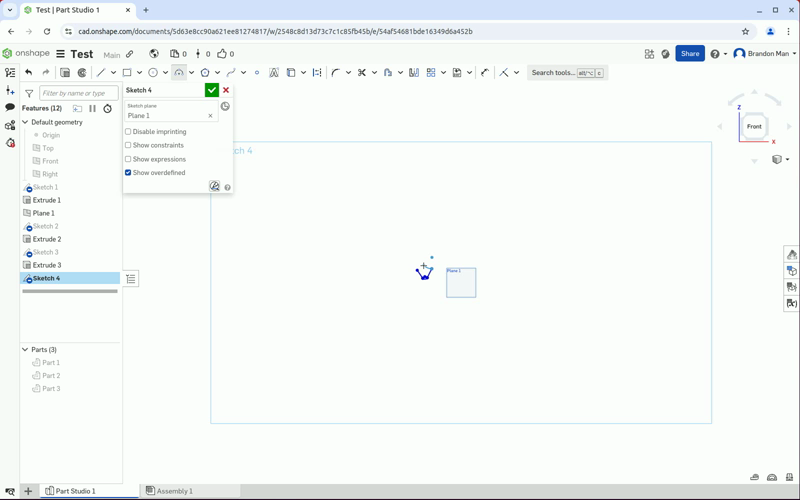
click(423, 265)
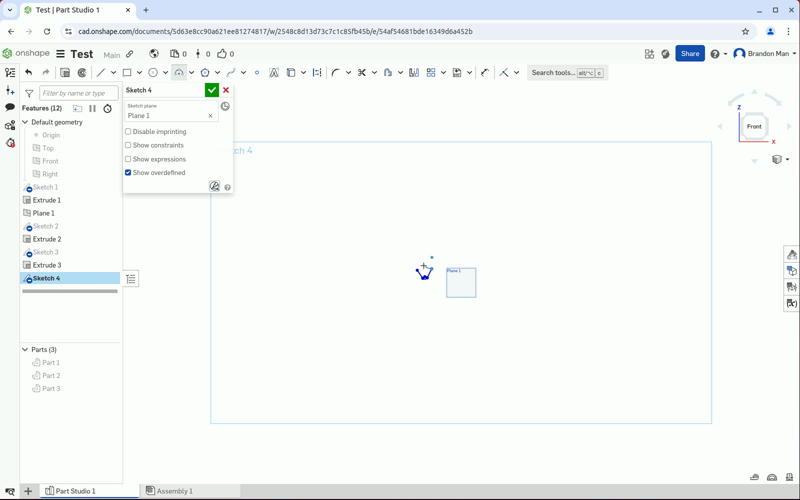
mouse_move(429, 262)
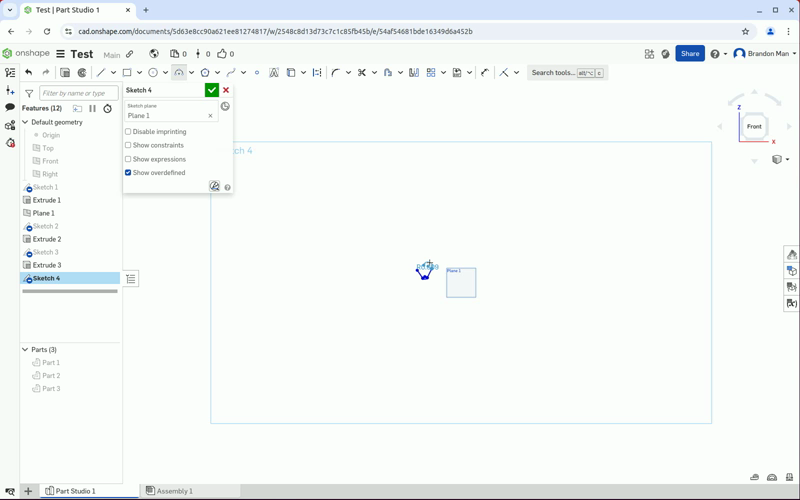
click(429, 262)
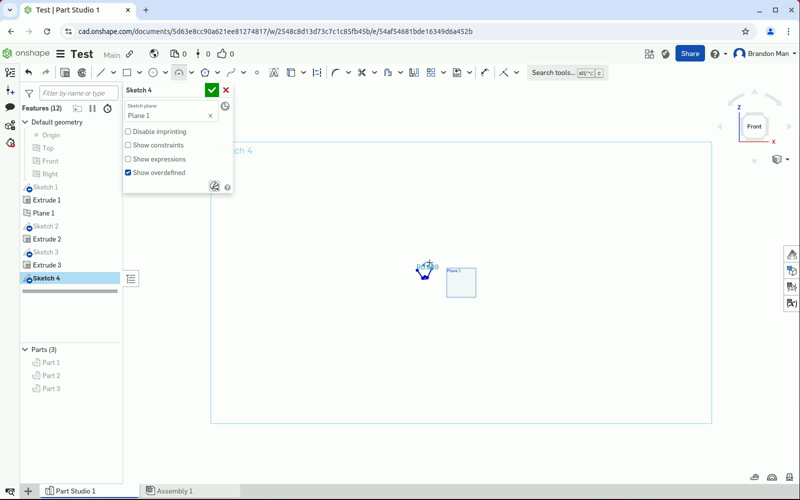
key_up(shift)
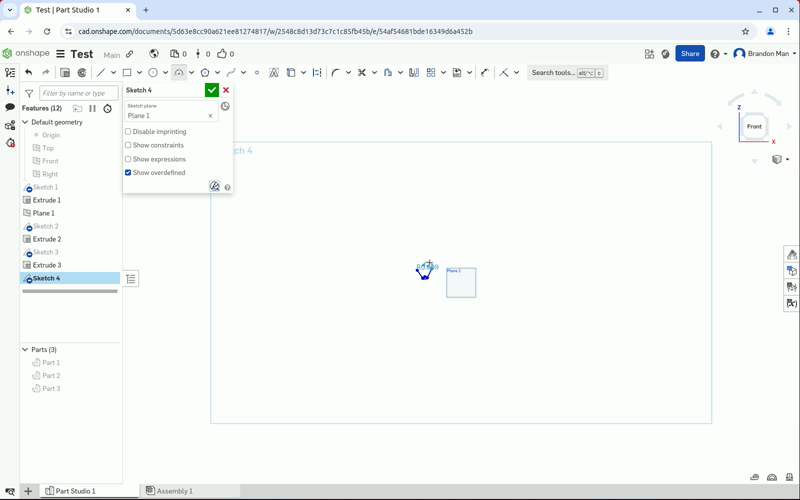
mouse_move(423, 265)
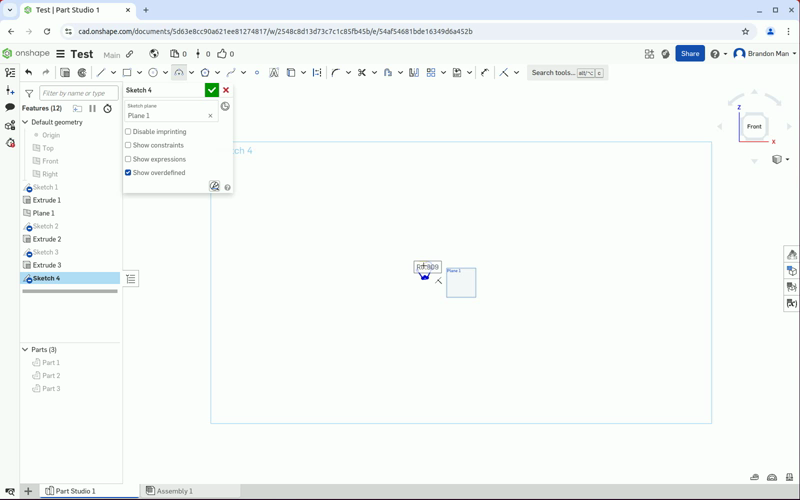
scroll(6)
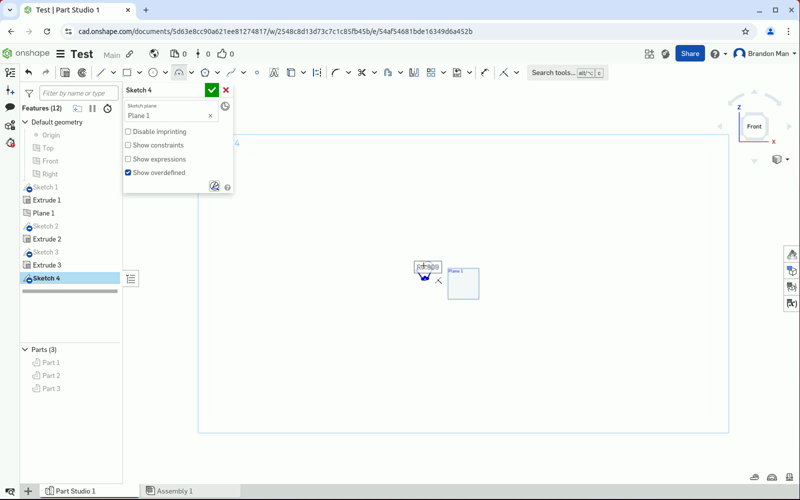
scroll(6)
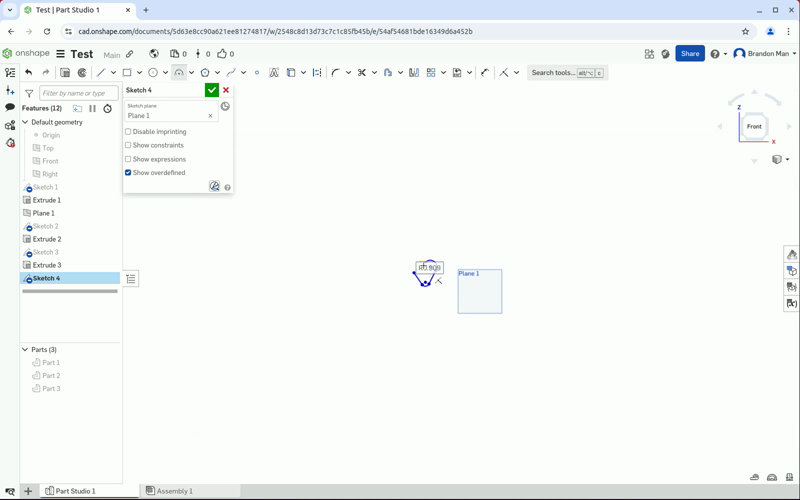
scroll(6)
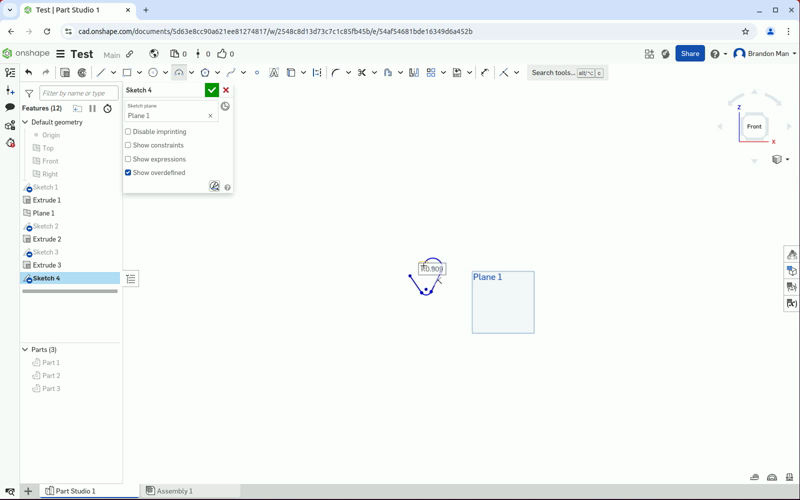
scroll(6)
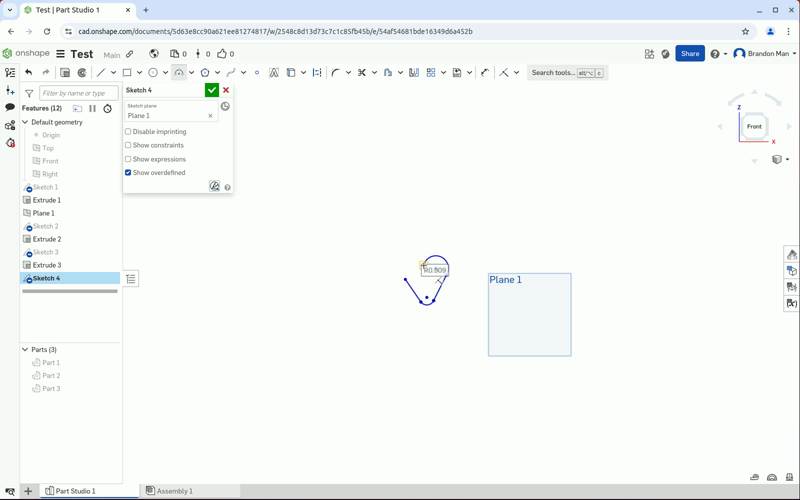
scroll(6)
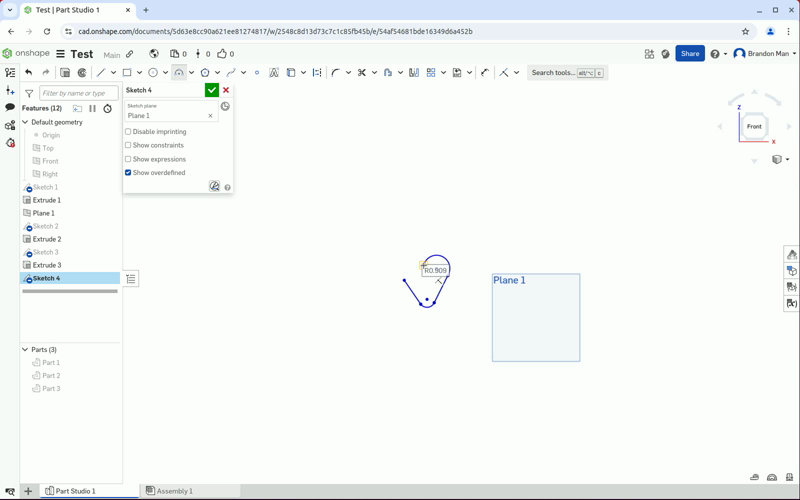
scroll(6)
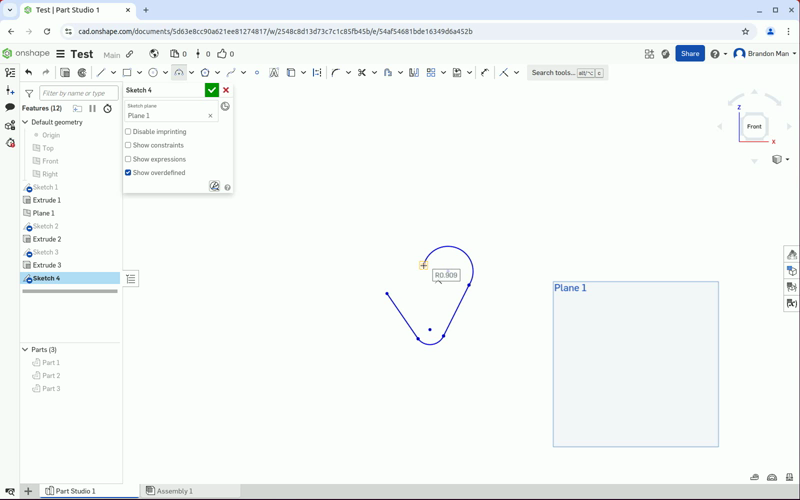
scroll(6)
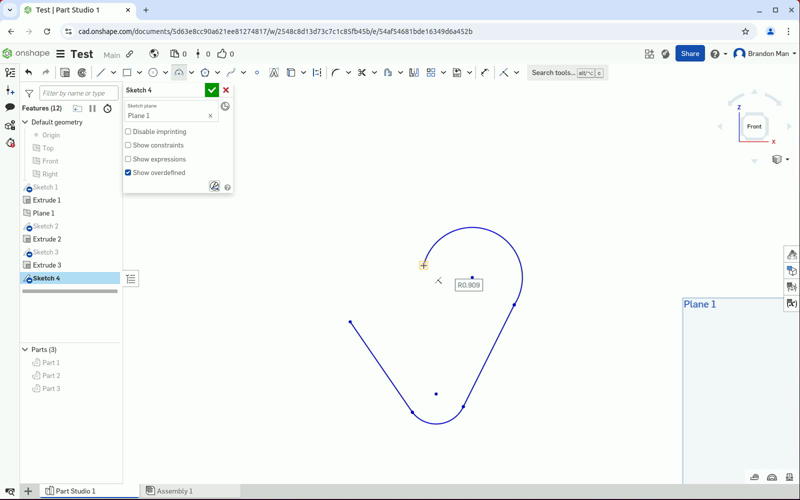
click(423, 265)
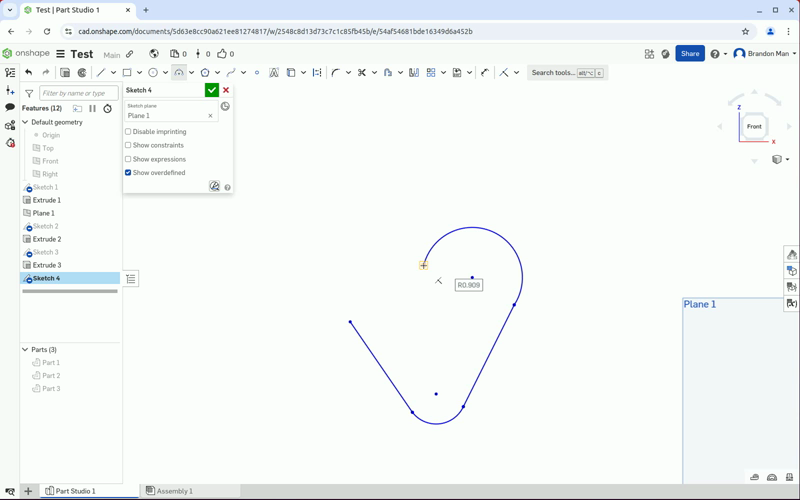
scroll(-6)
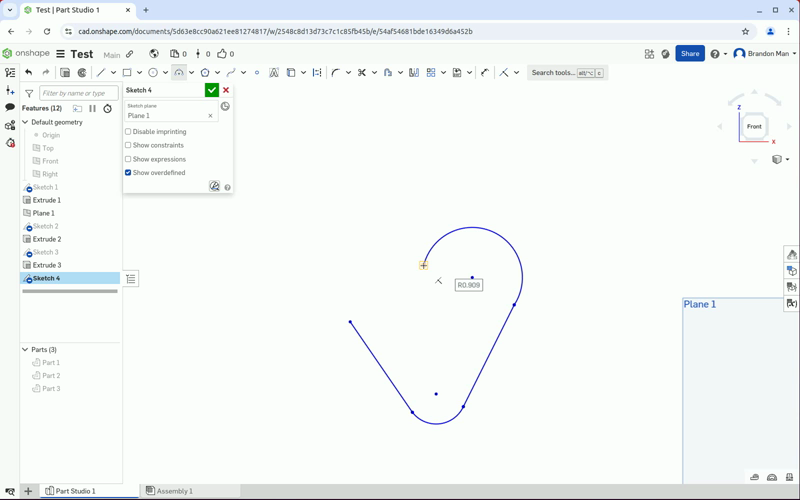
scroll(-6)
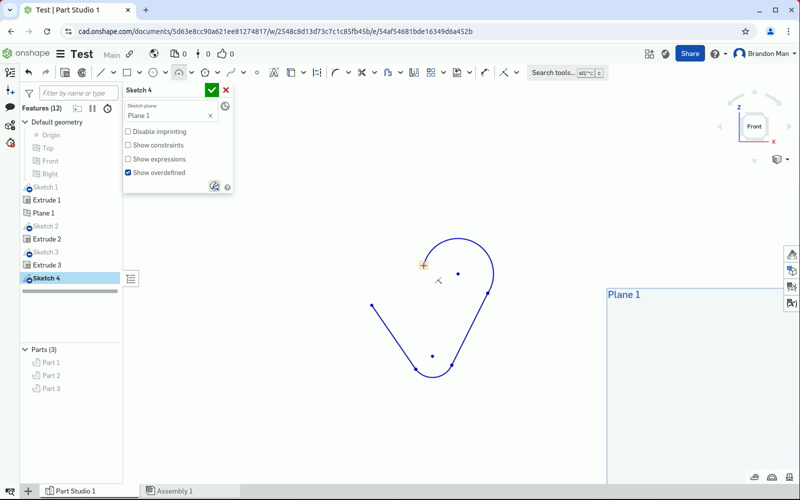
scroll(-6)
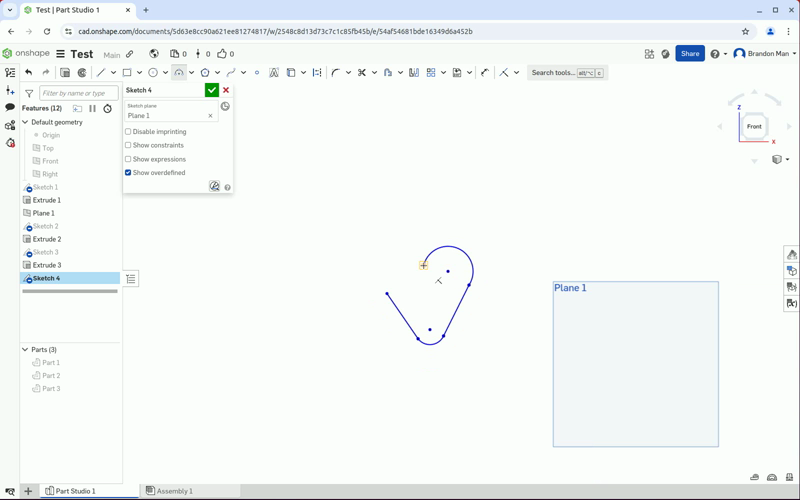
scroll(-6)
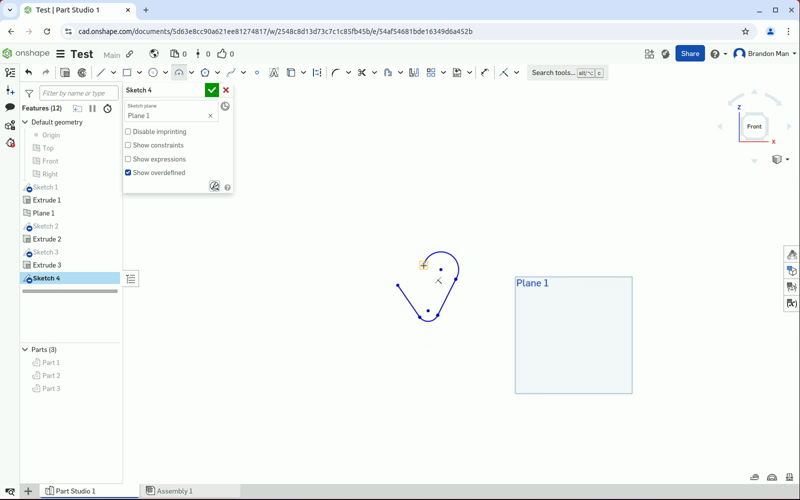
scroll(-6)
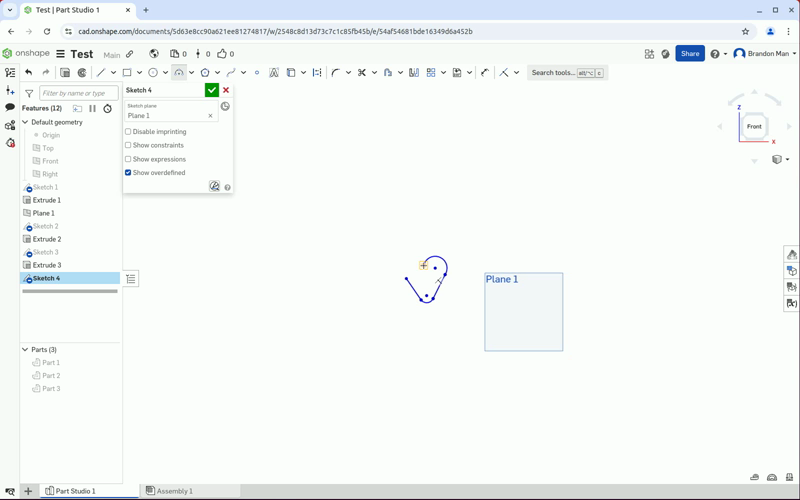
scroll(-6)
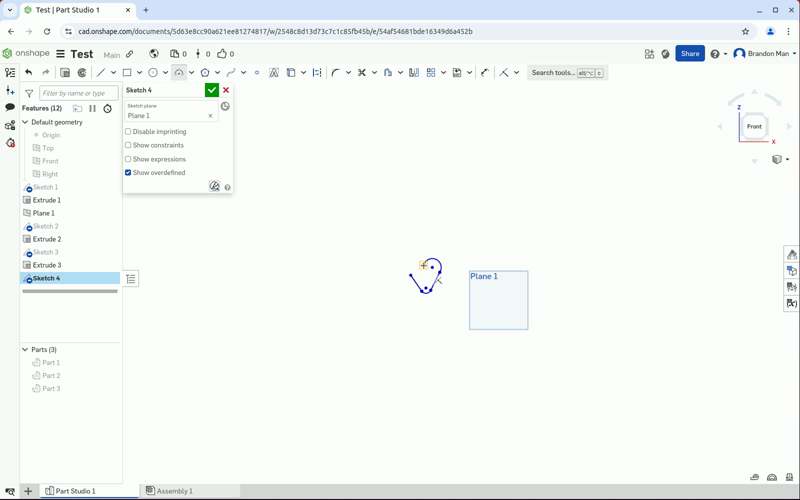
scroll(-6)
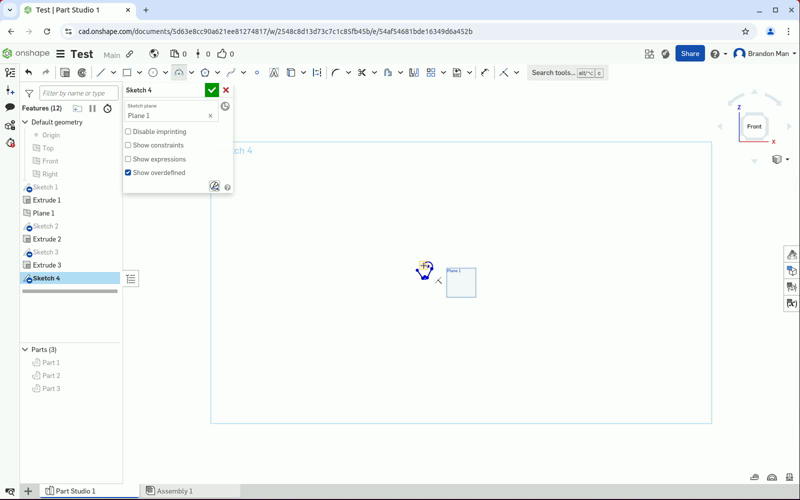
mouse_move(417, 270)
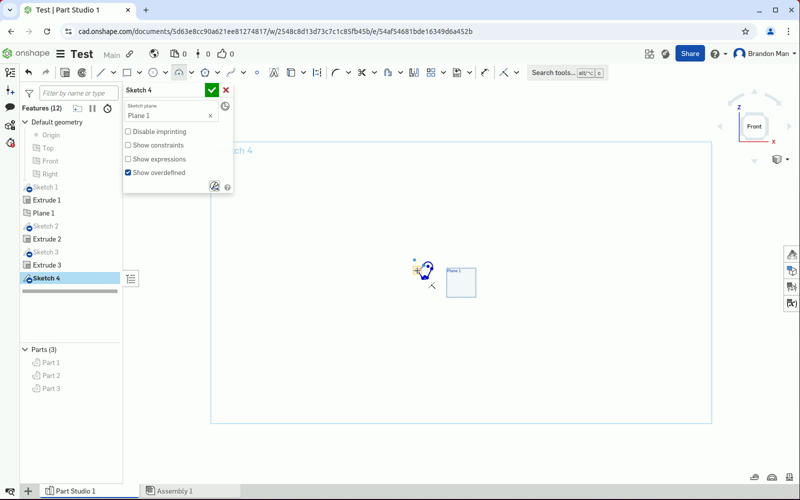
click(417, 270)
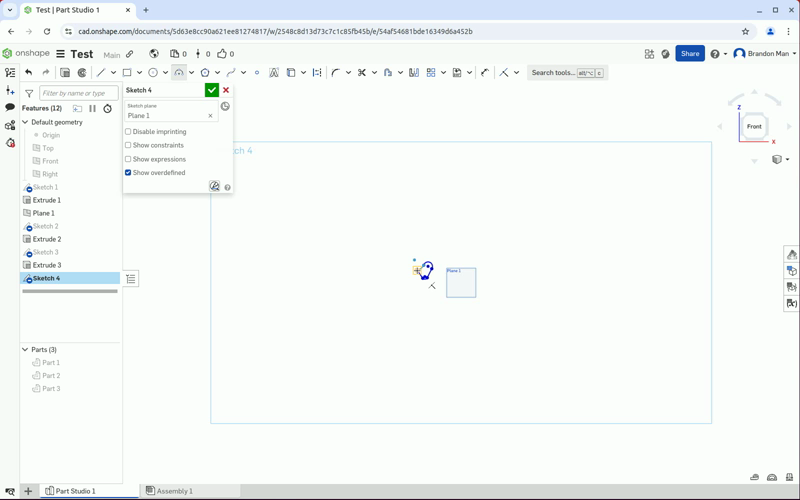
key_down(shift)
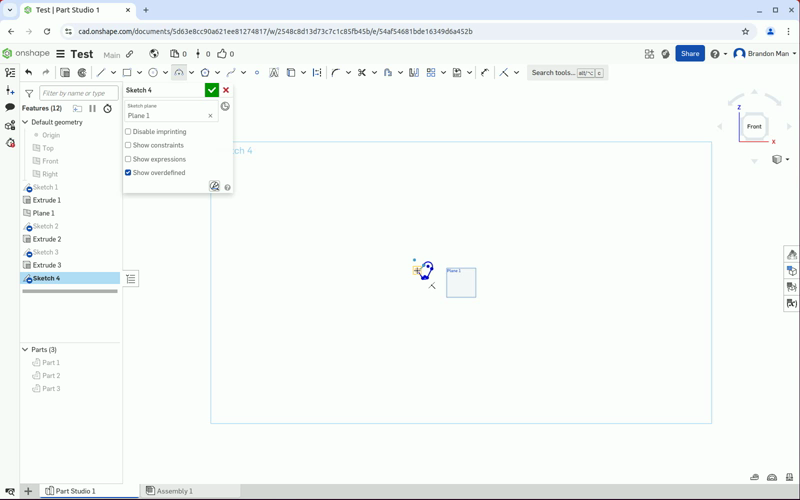
mouse_move(416, 263)
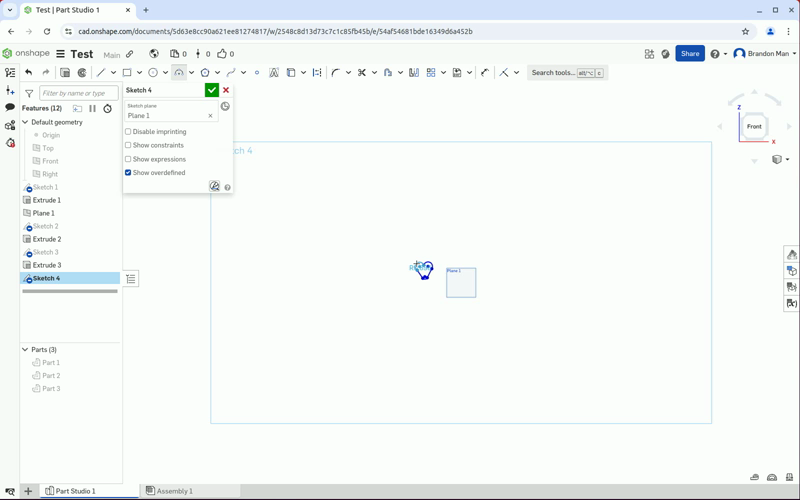
click(416, 263)
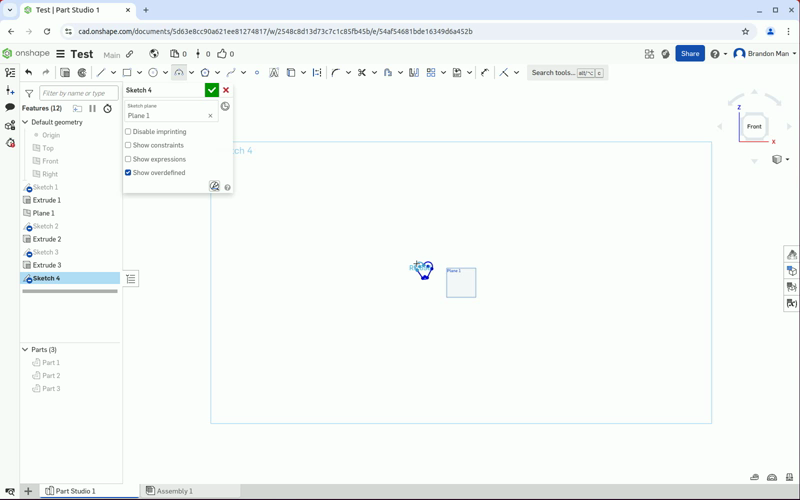
key_up(shift)
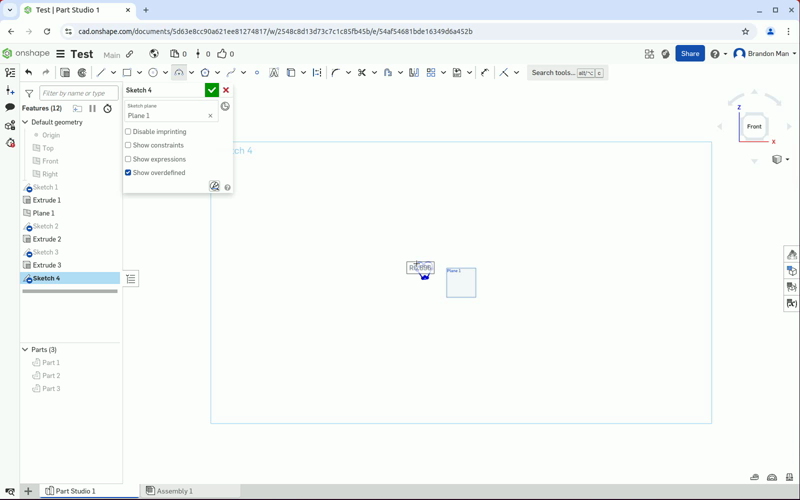
key(esc)
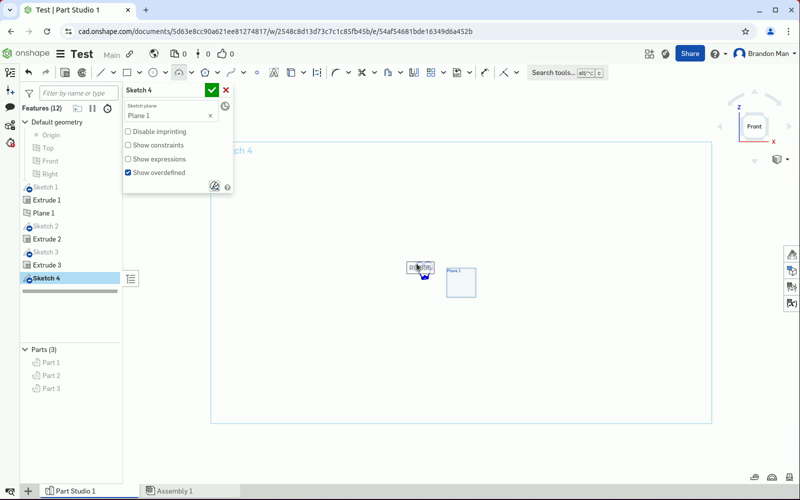
mouse_move(429, 265)
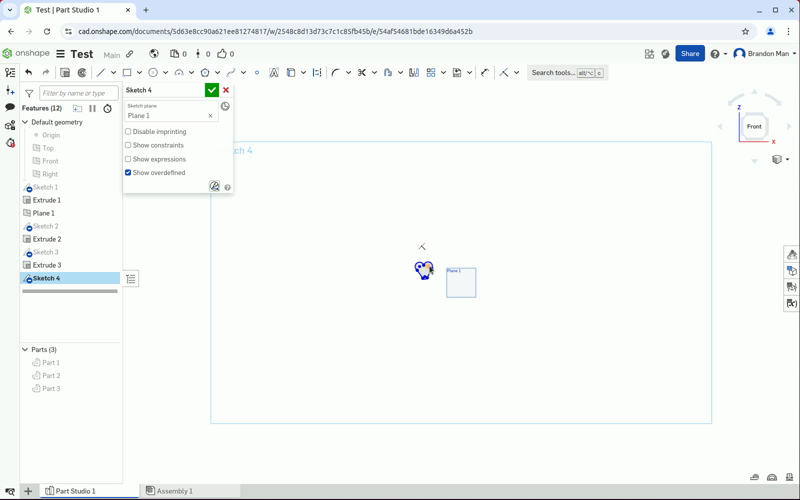
scroll(6)
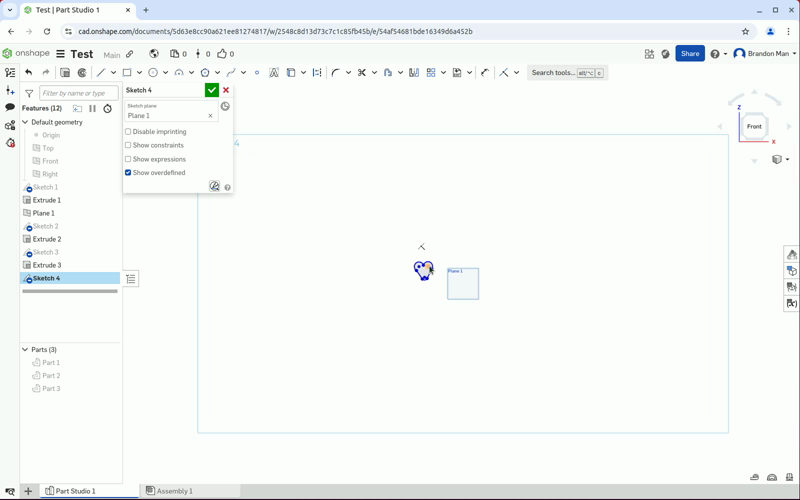
scroll(6)
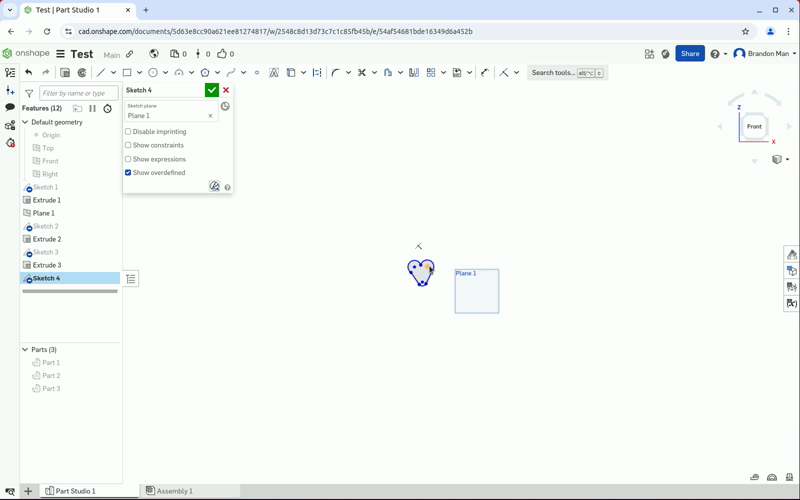
scroll(6)
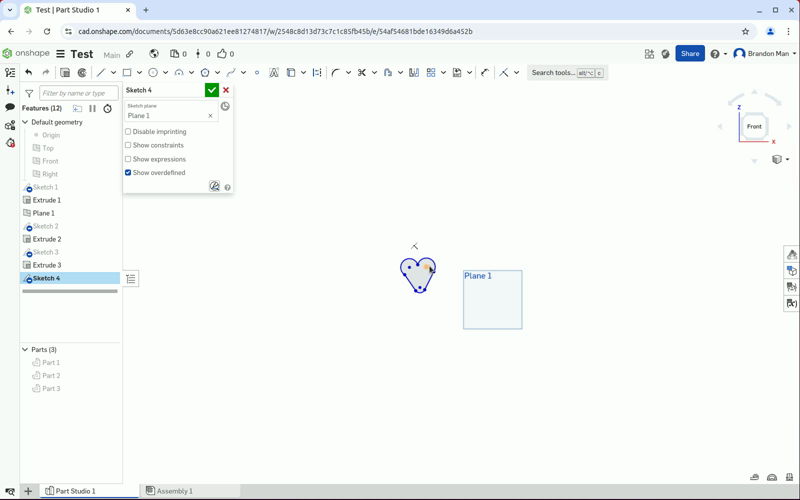
scroll(6)
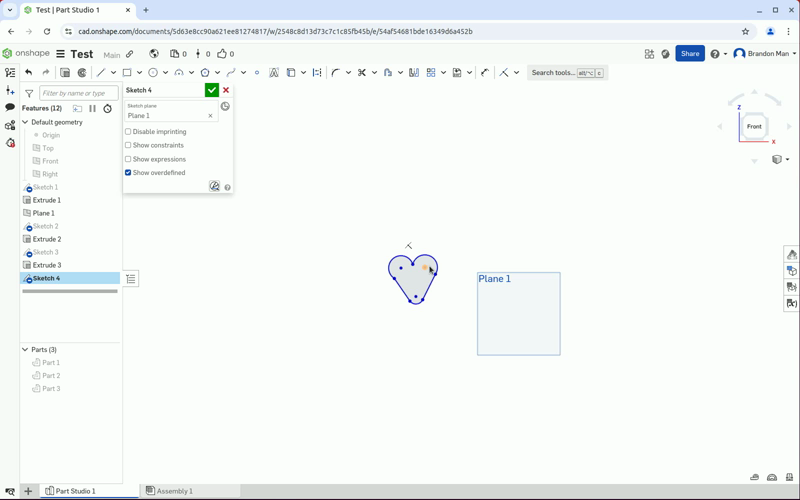
scroll(6)
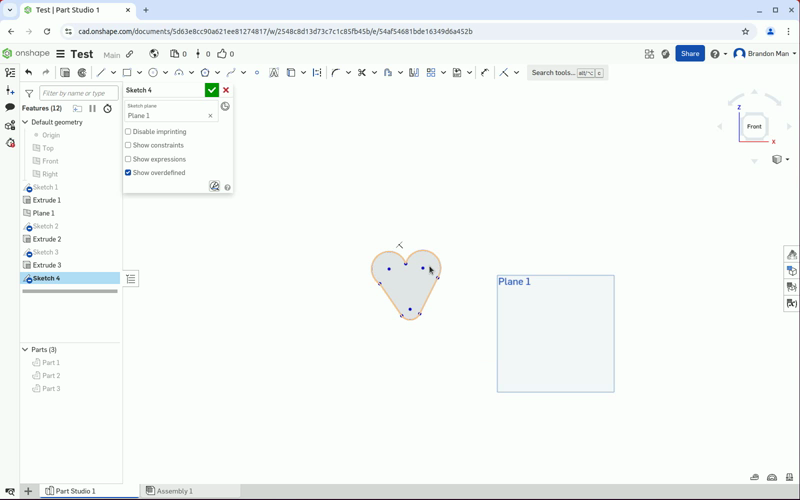
scroll(6)
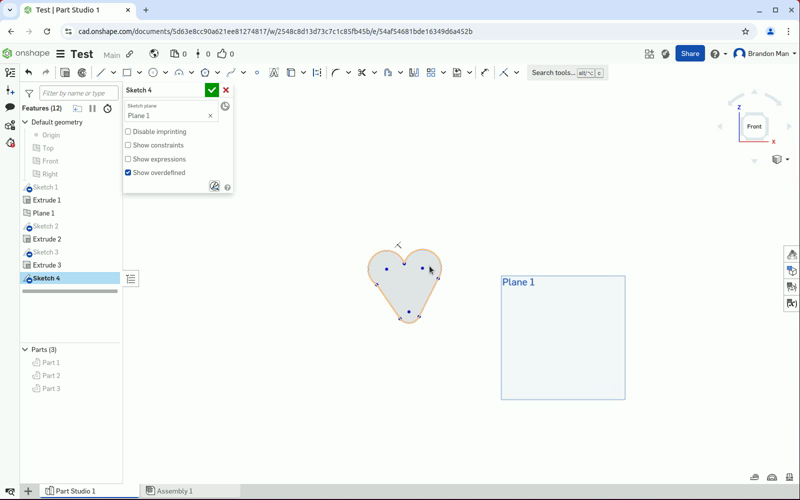
scroll(6)
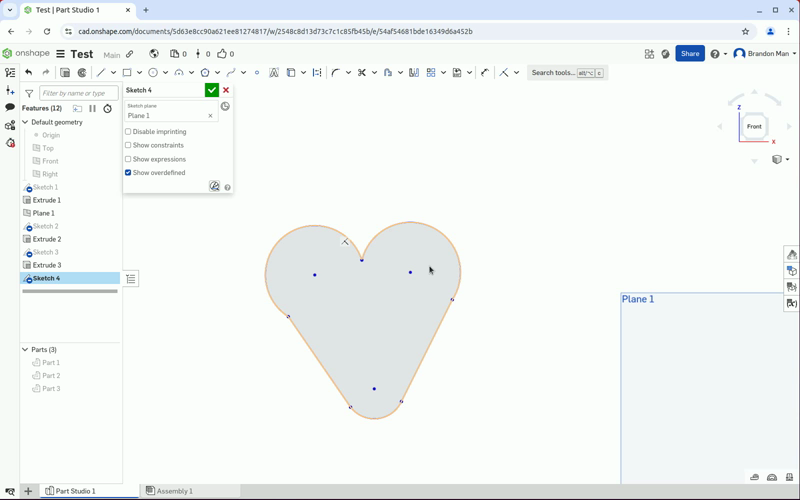
click(429, 265)
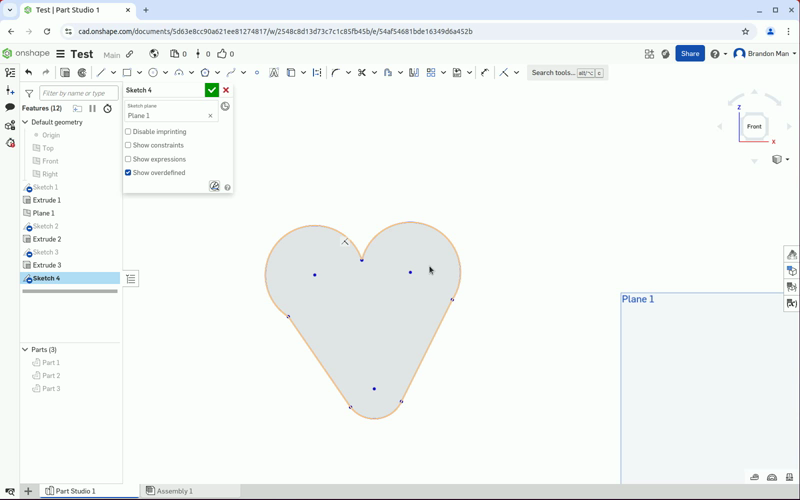
scroll(-6)
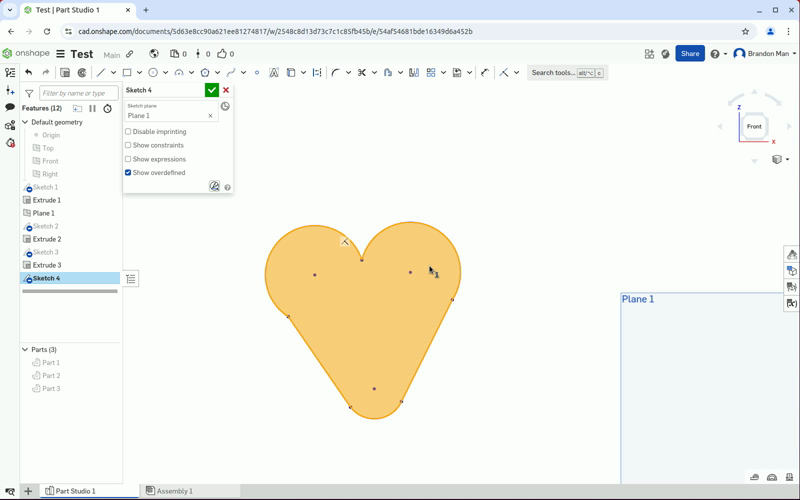
scroll(-6)
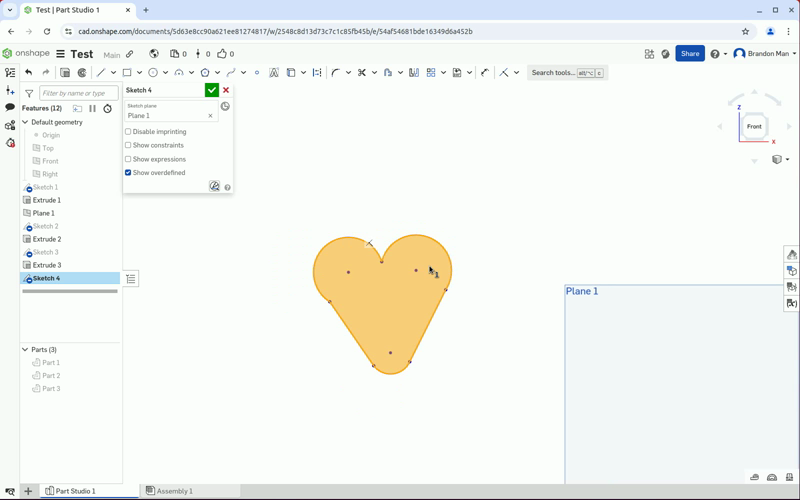
scroll(-6)
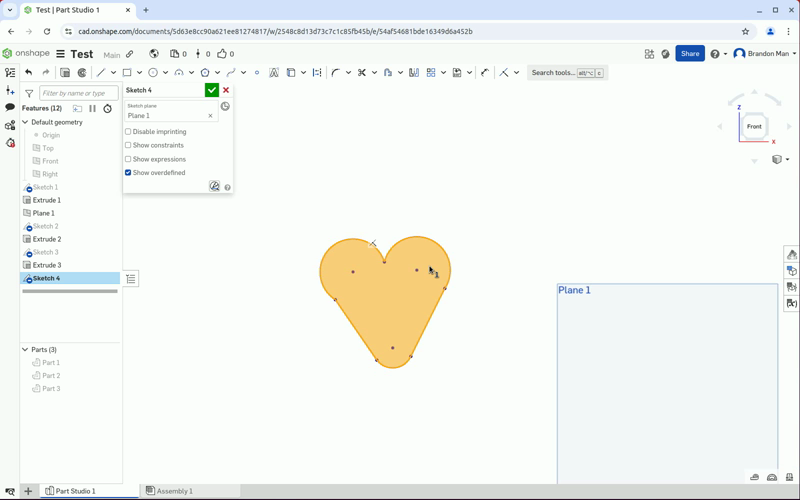
scroll(-6)
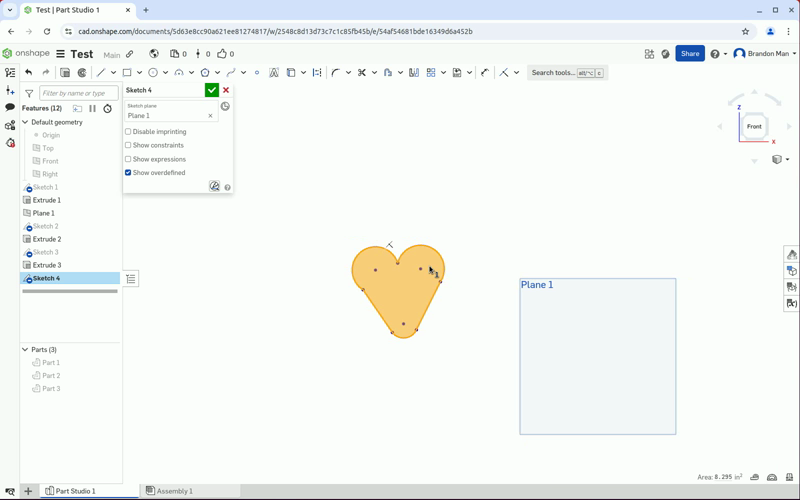
scroll(-6)
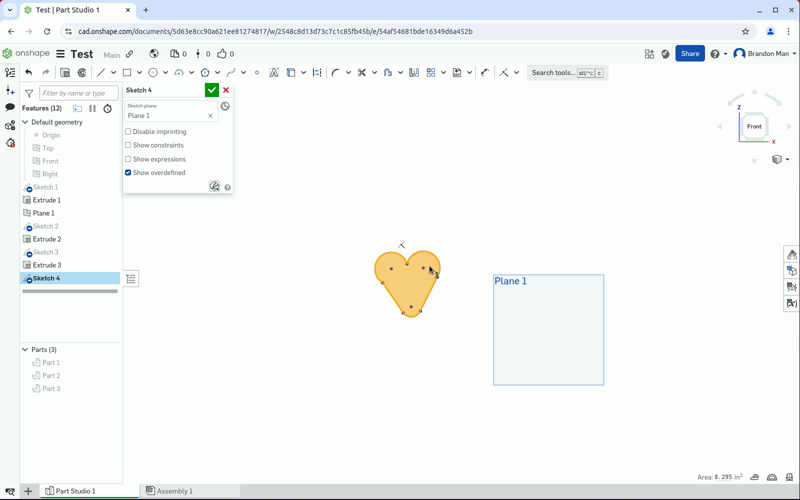
scroll(-6)
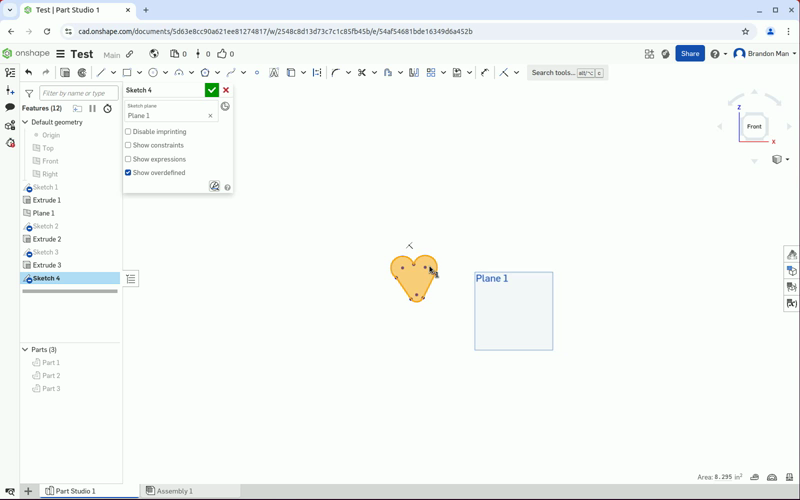
scroll(-6)
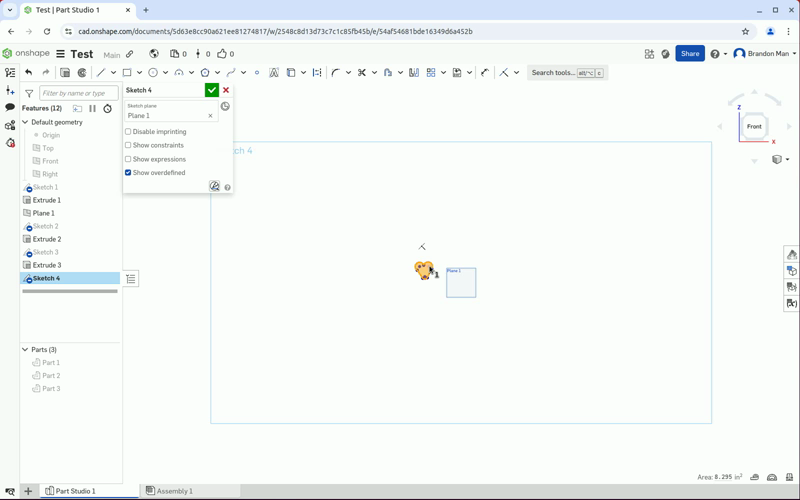
mouse_move(73, 352)
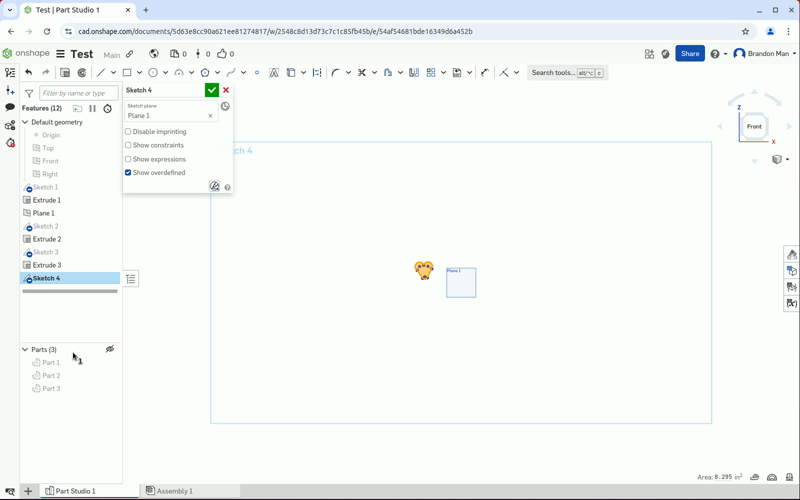
key(shift+y)
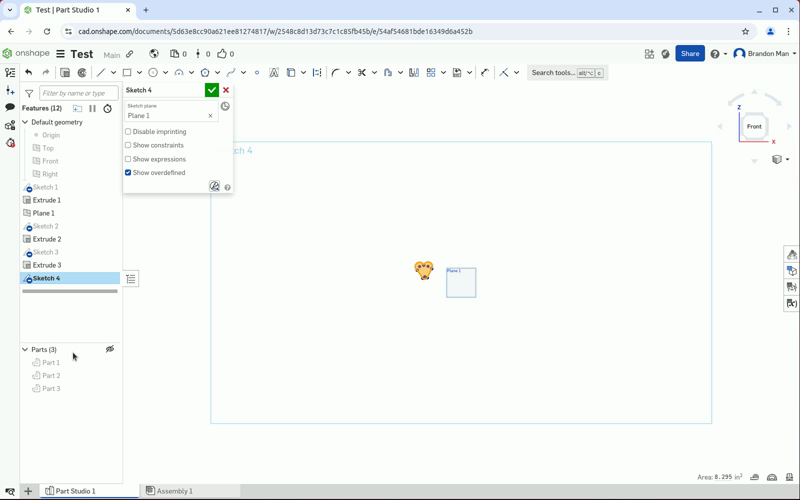
key(shift+e)
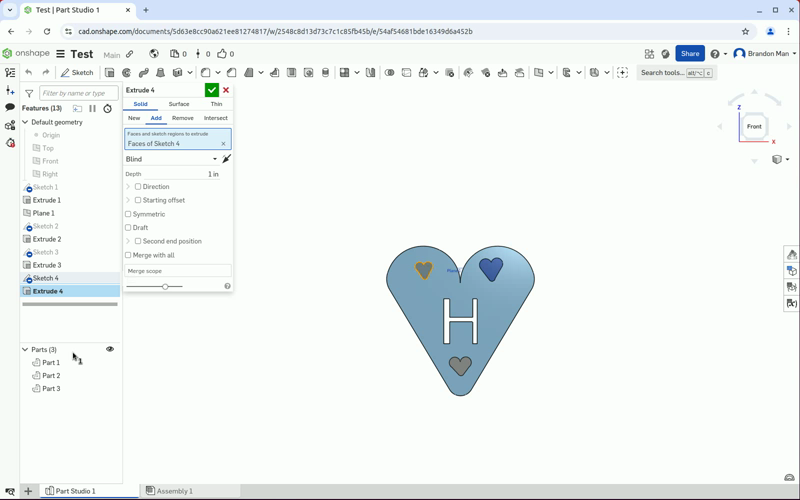
mouse_move(143, 106)
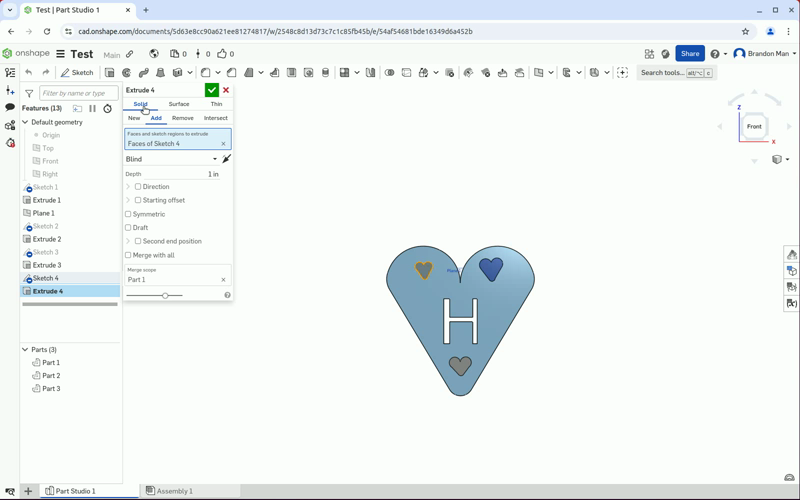
click(143, 106)
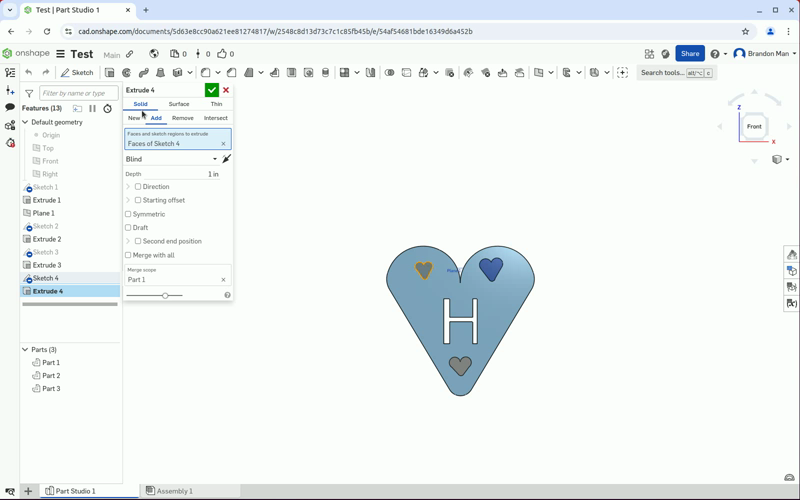
mouse_move(137, 120)
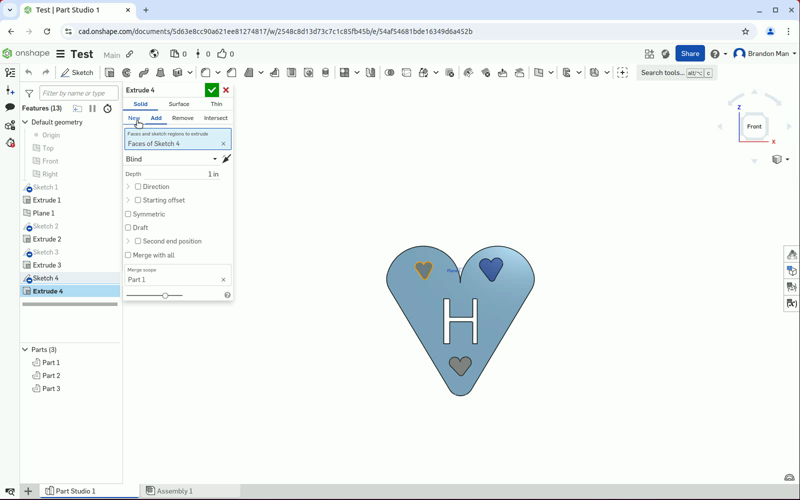
click(137, 120)
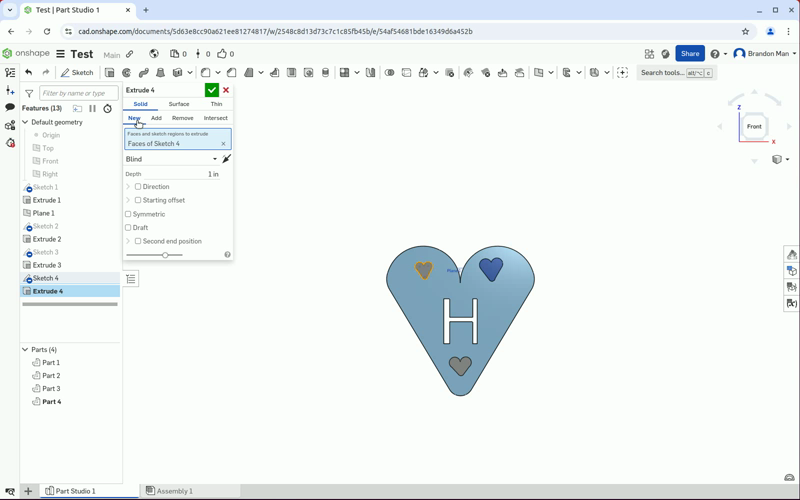
key(tab, 4)
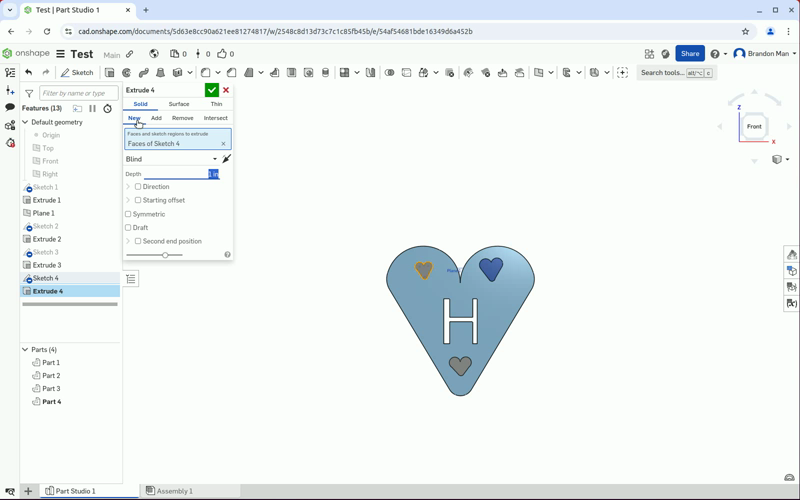
text(0.963)
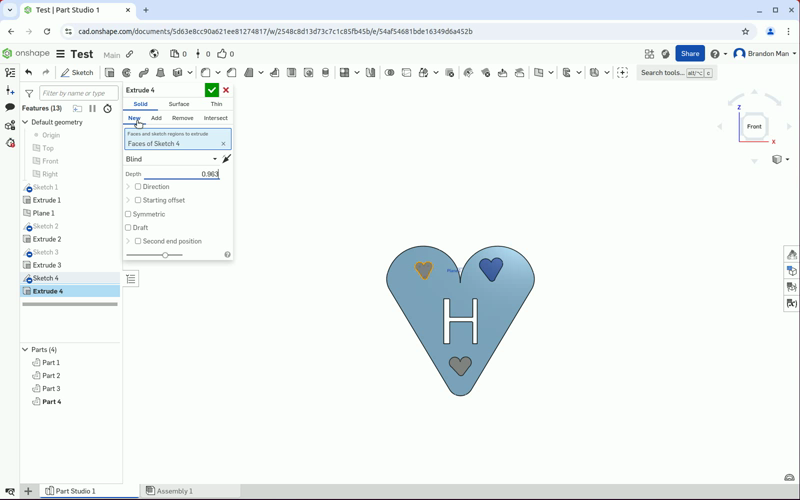
key(enter)
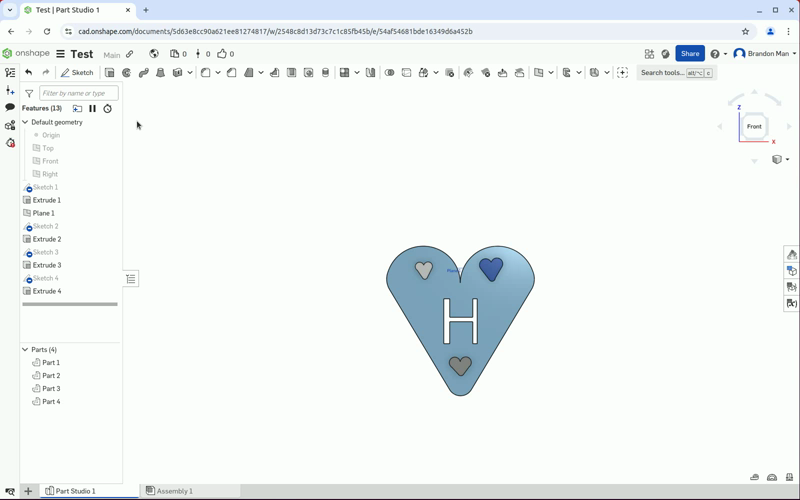
key(shift+h)
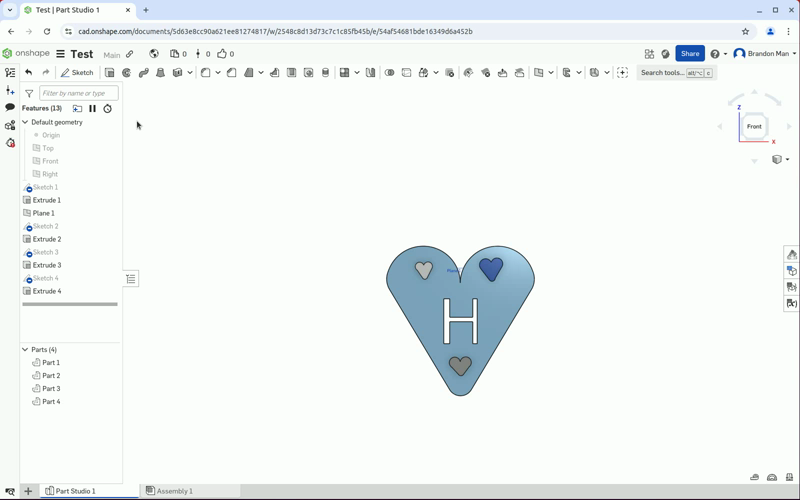
key(shift+h)
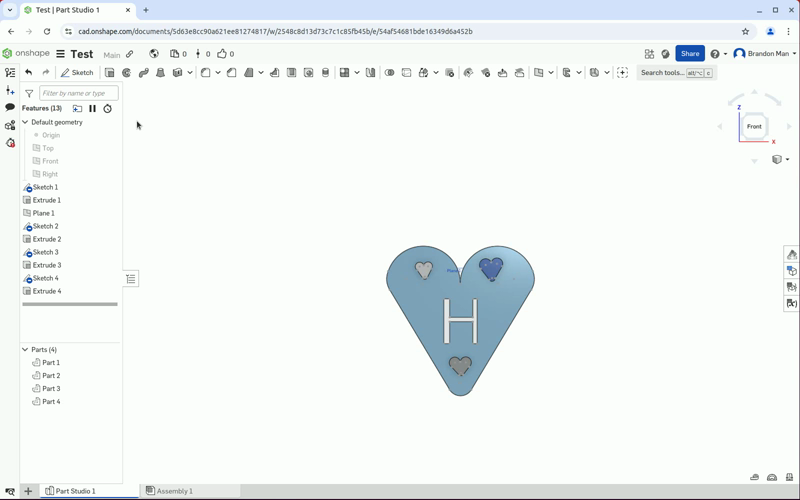
key(shift+7)
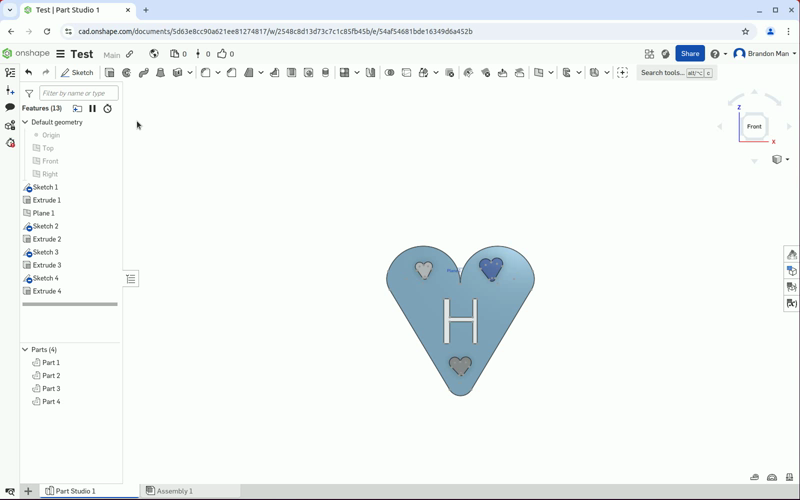
key(left, 2)
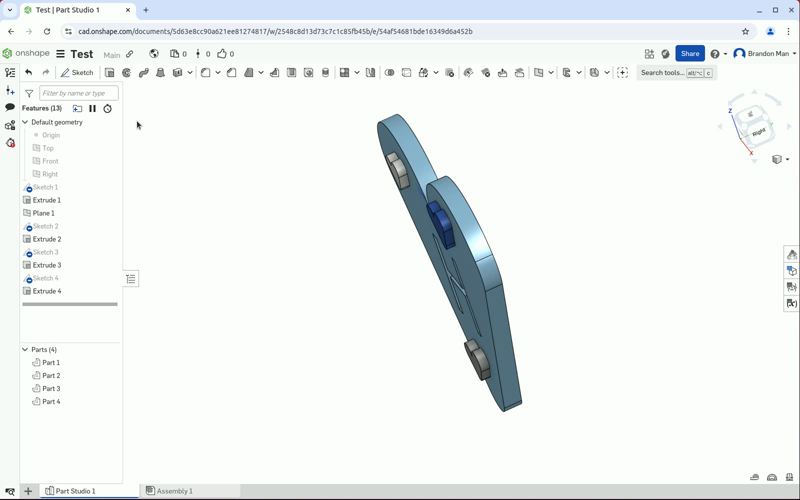
key(down, 2)
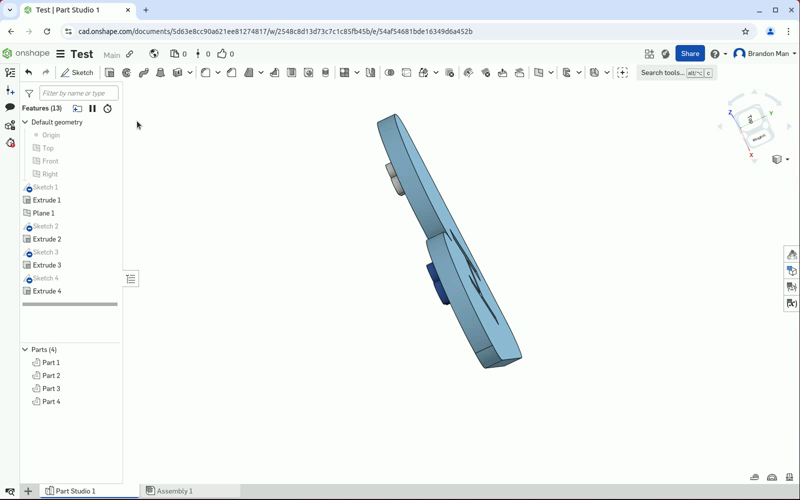
key(up, 2)
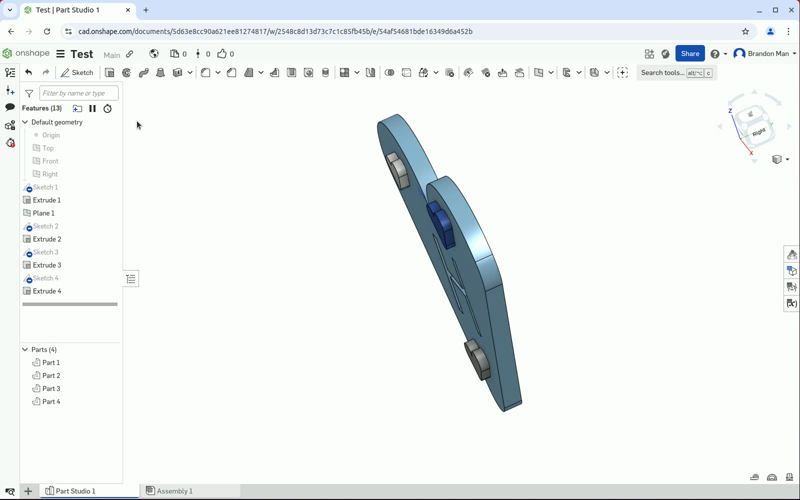
key(right, 2)
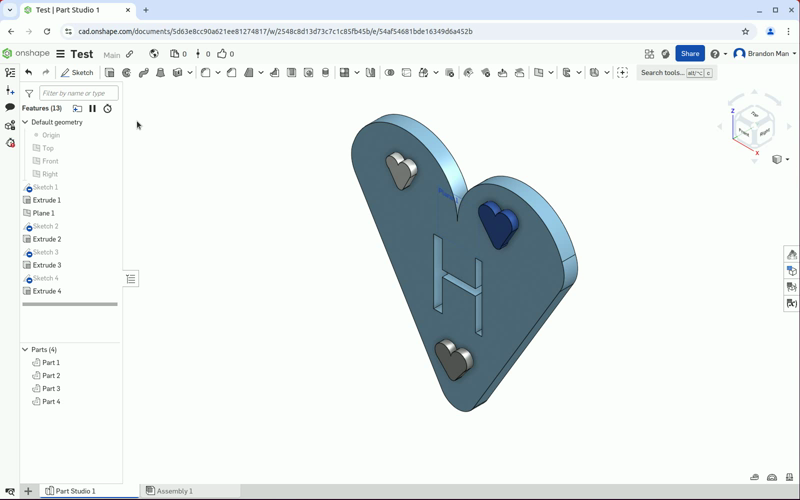
mouse_move(73, 189)
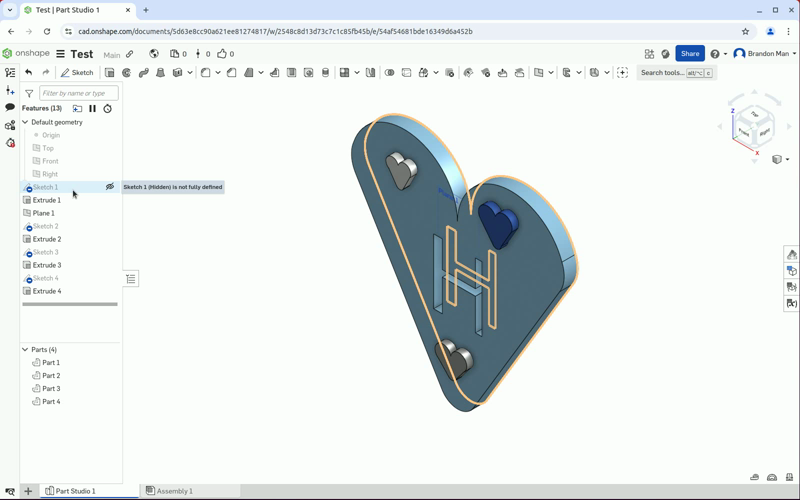
click(73, 189)